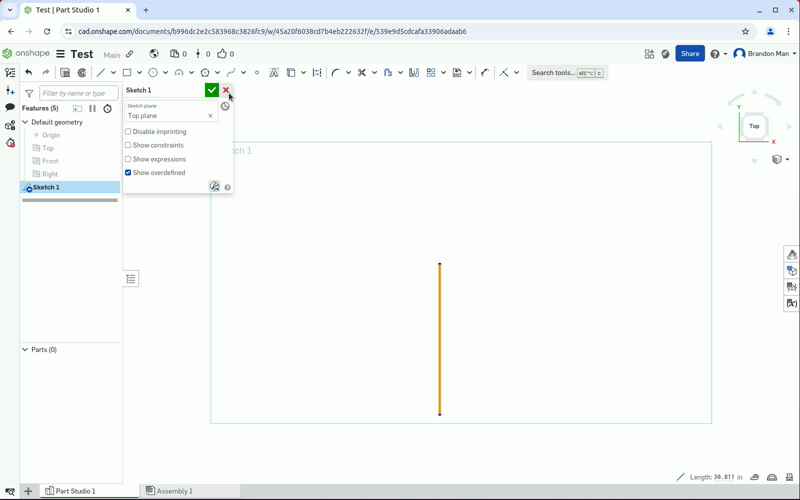
key(shift+h)
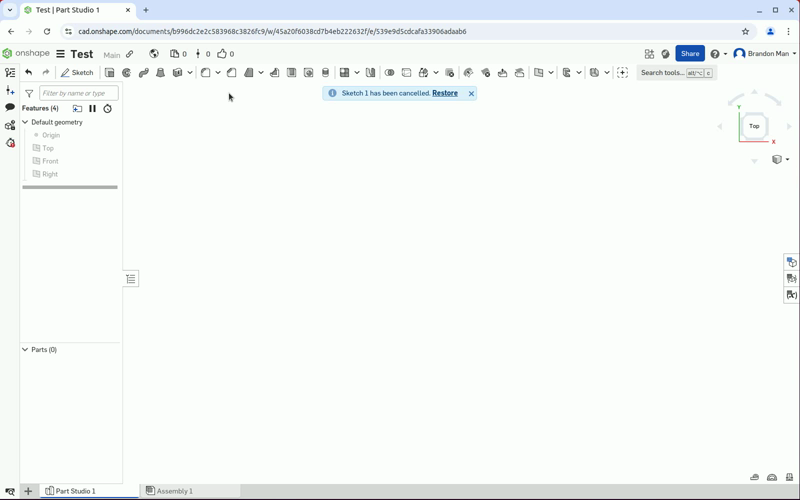
mouse_move(73, 352)
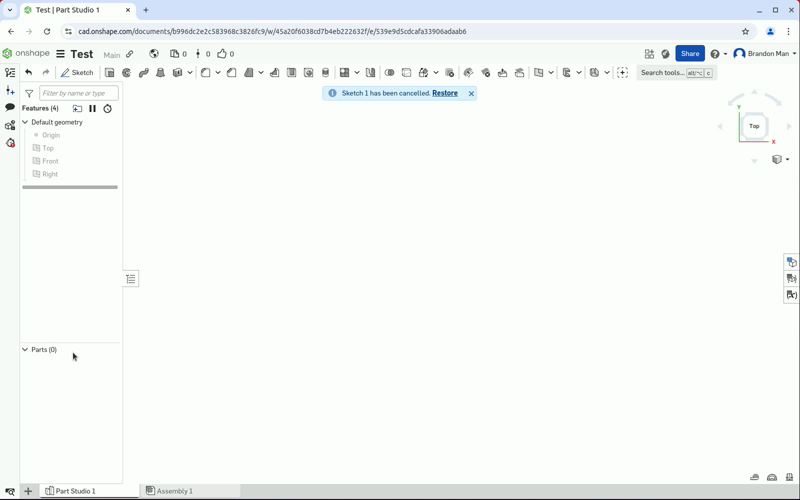
key(y)
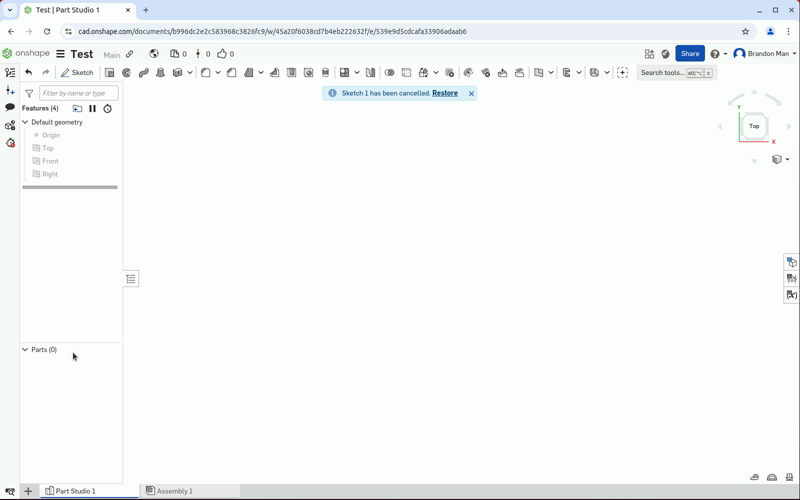
key(shift+p)
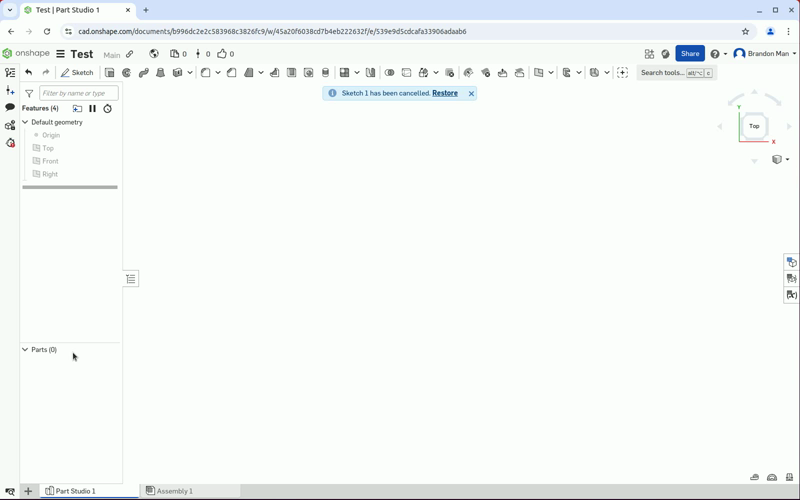
key(space)
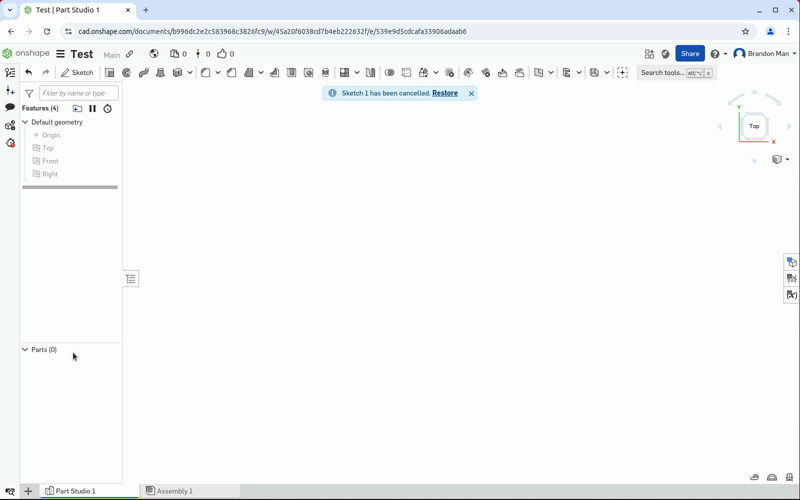
key_down(shift)
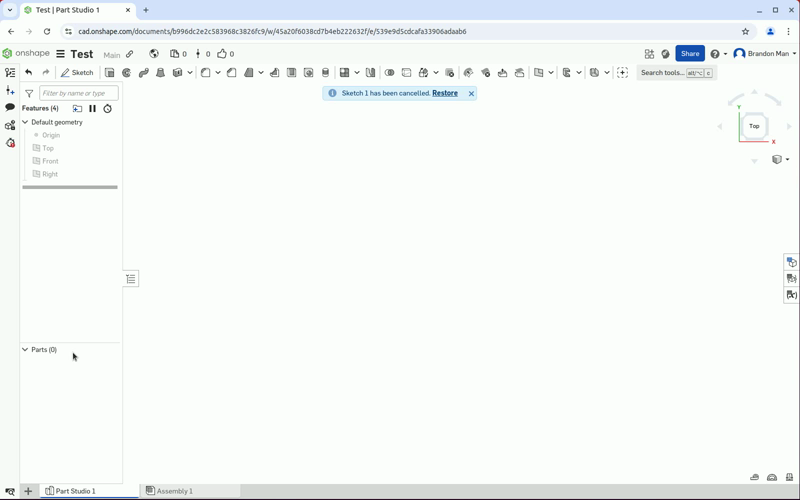
key(up)
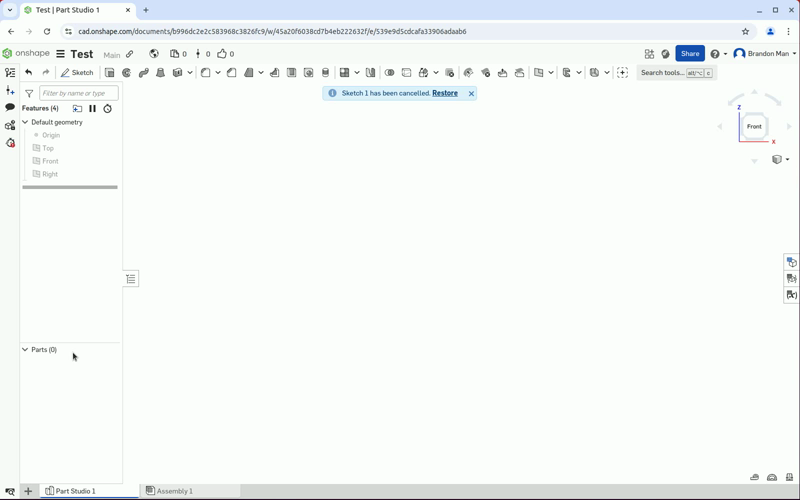
key_up(shift)
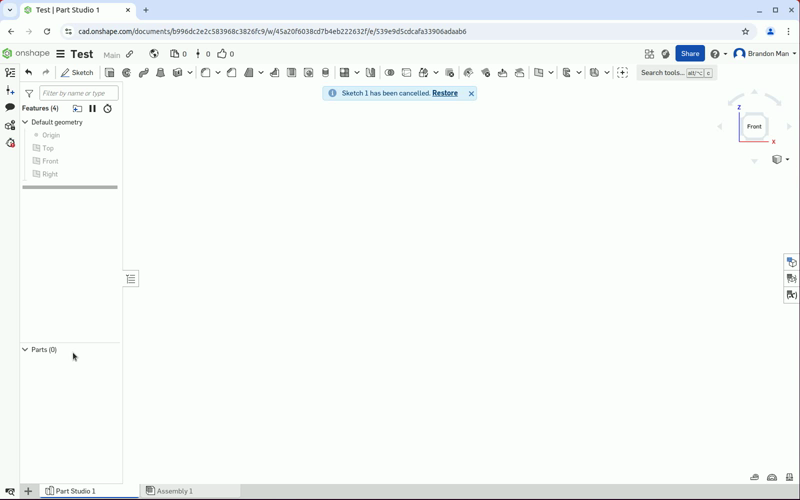
mouse_move(73, 352)
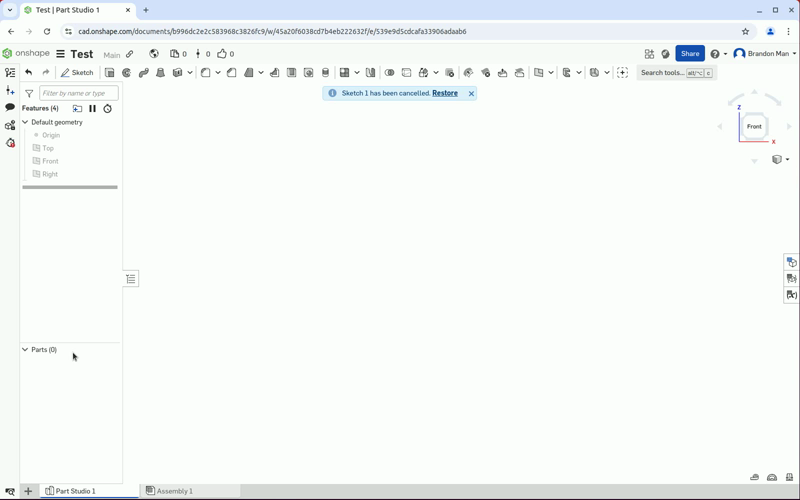
key(shift+y)
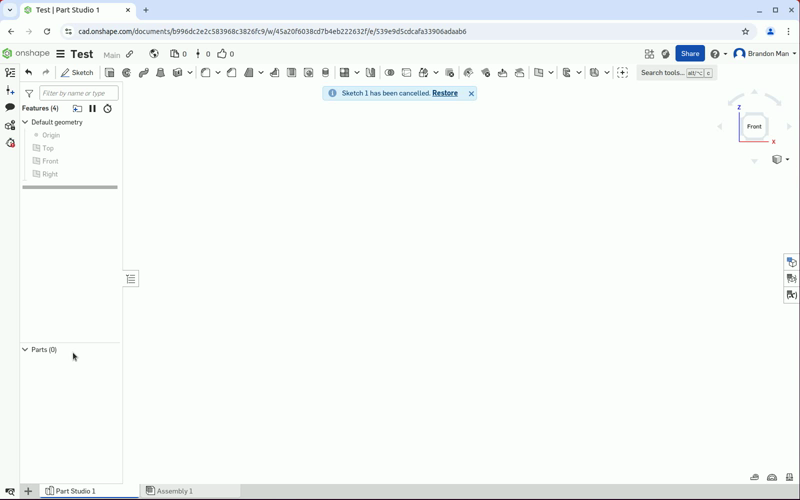
key(shift+s)
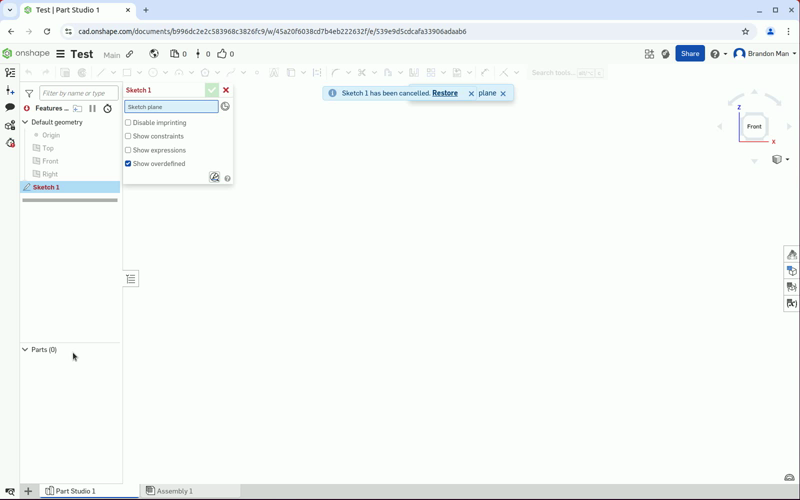
mouse_move(73, 163)
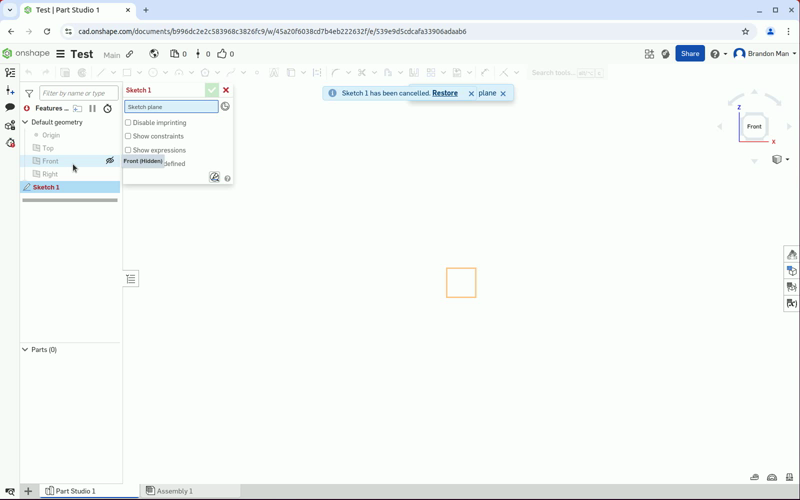
click(73, 163)
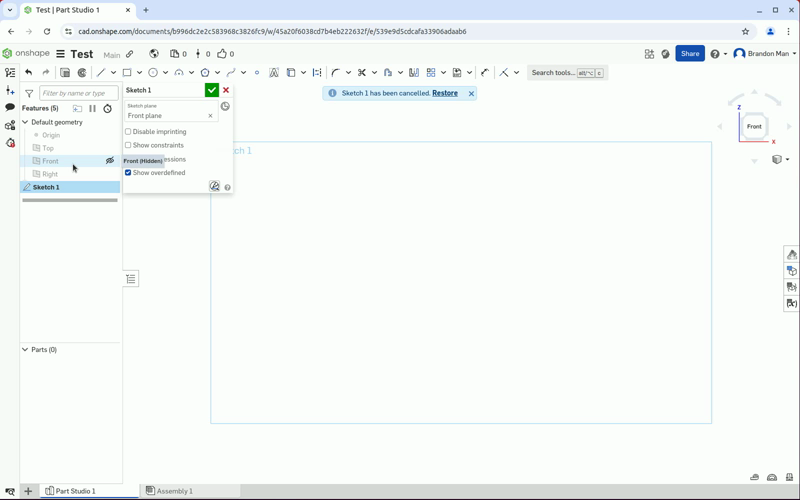
mouse_move(73, 352)
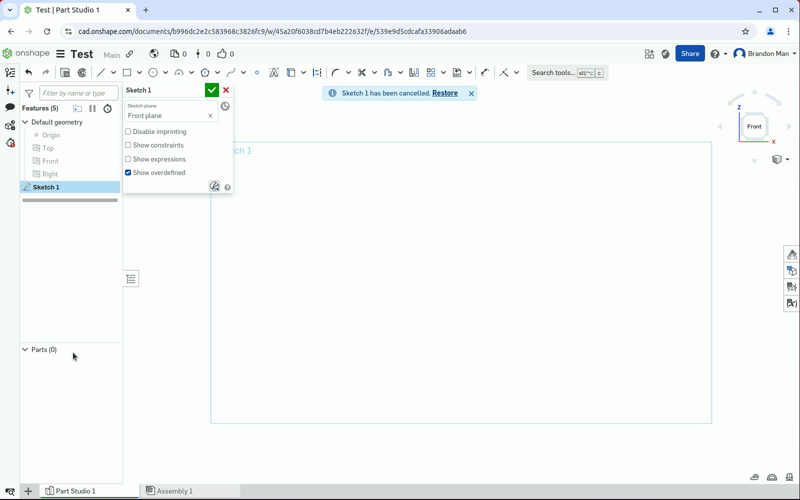
key(y)
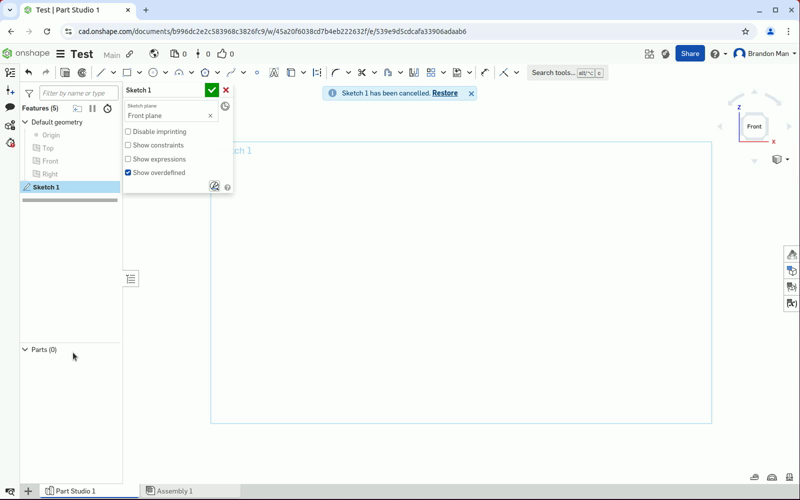
key(l)
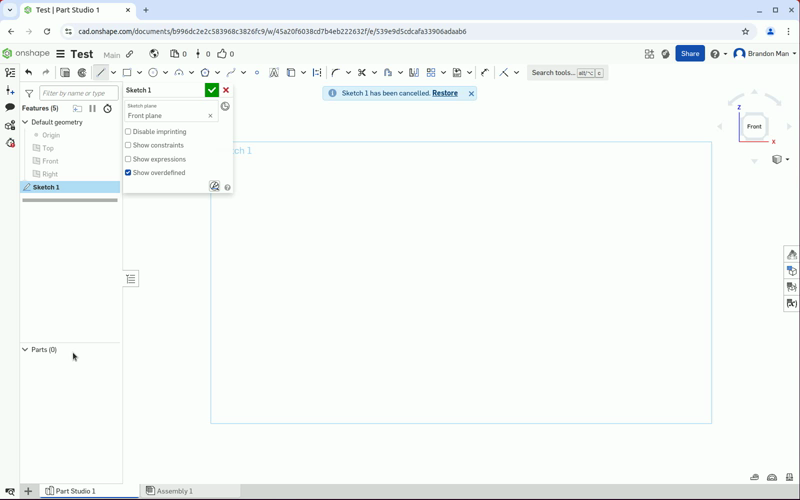
key_down(shift)
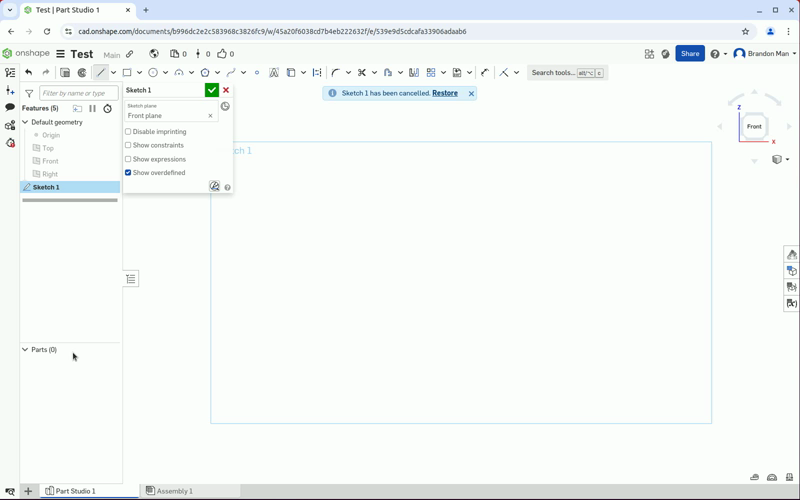
mouse_move(460, 282)
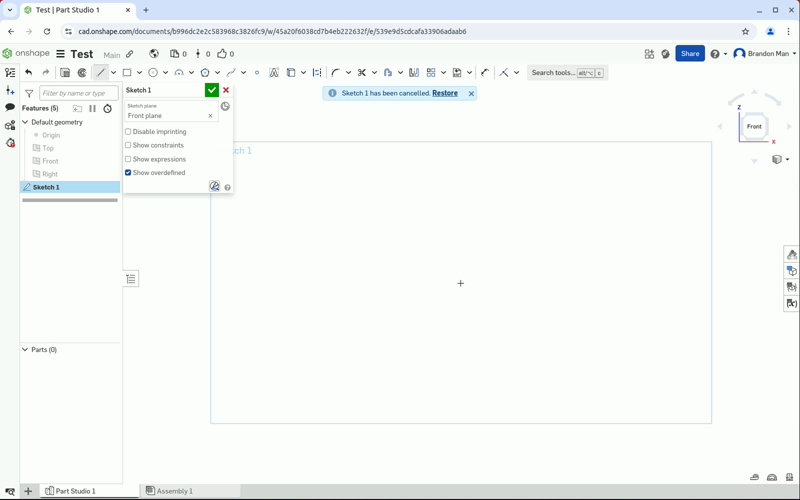
click(460, 282)
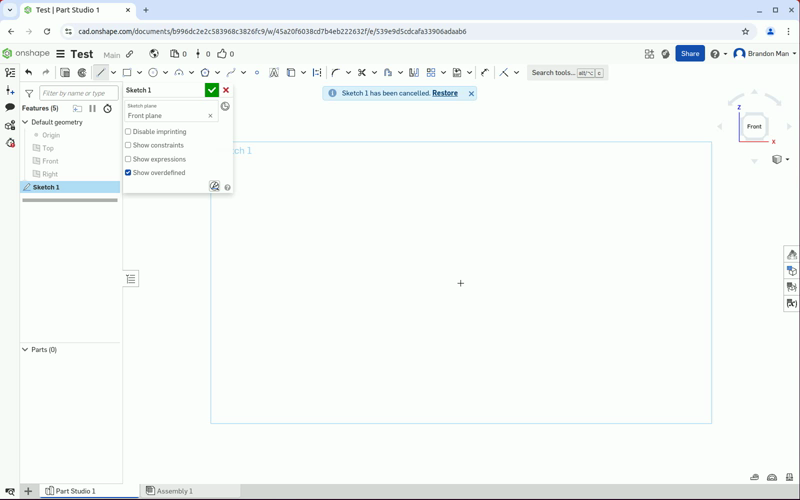
key_up(shift)
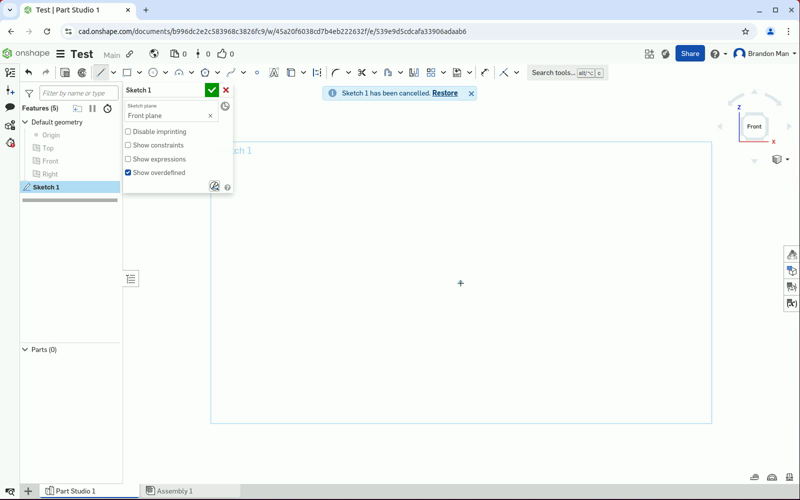
key_down(shift)
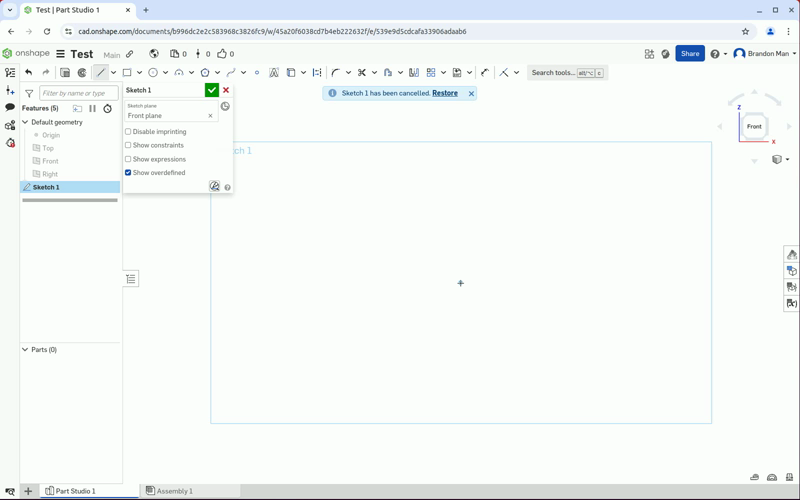
mouse_move(490, 282)
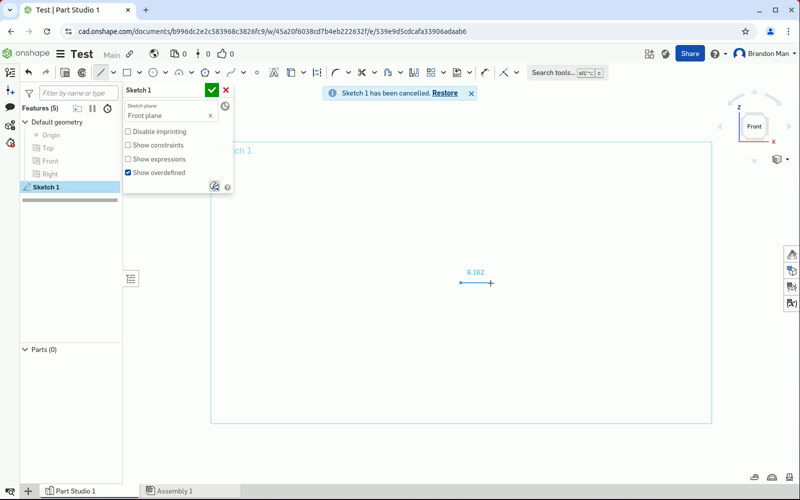
mouse_move(506, 282)
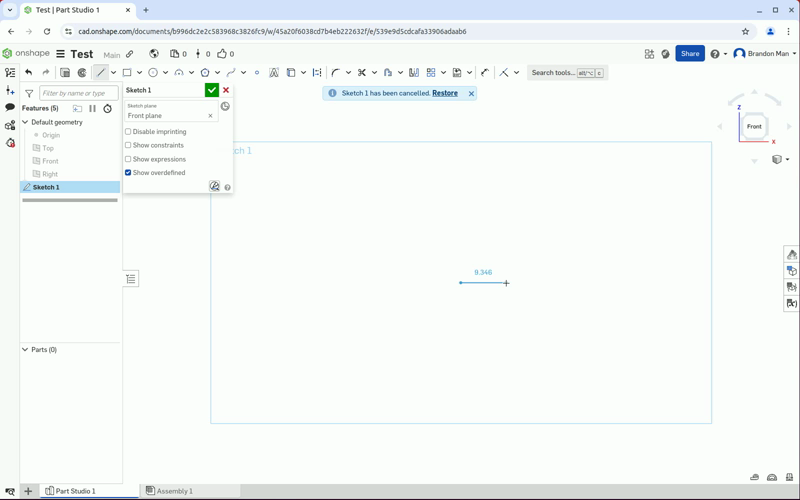
click(506, 282)
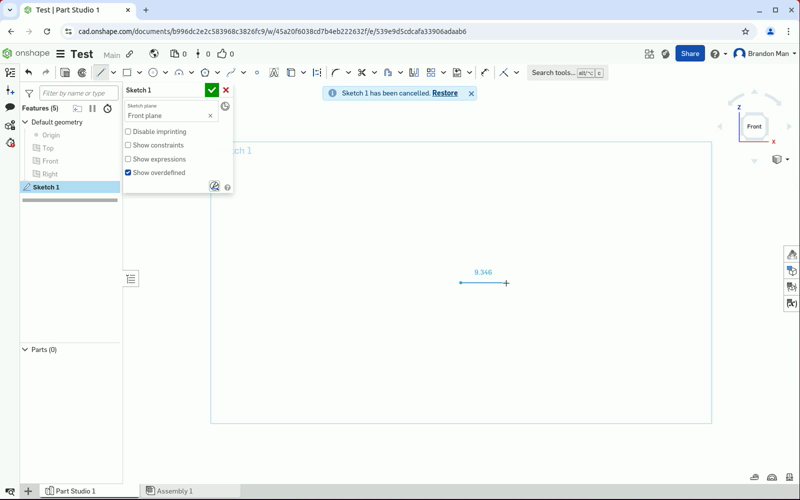
key_up(shift)
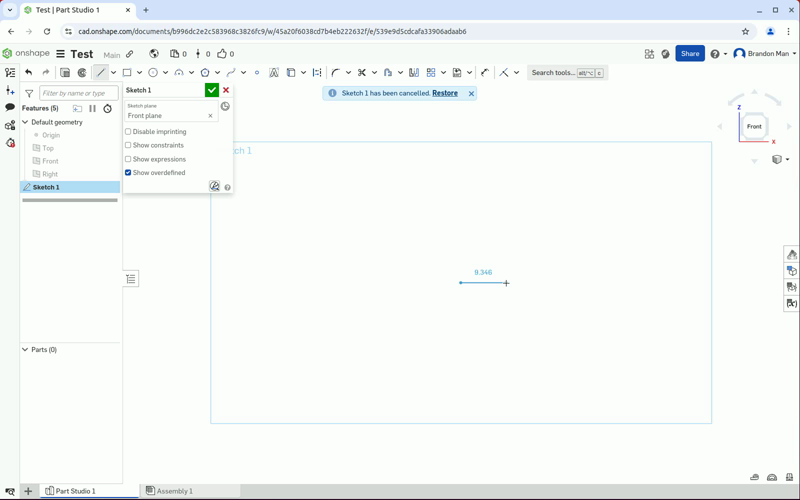
key_down(shift)
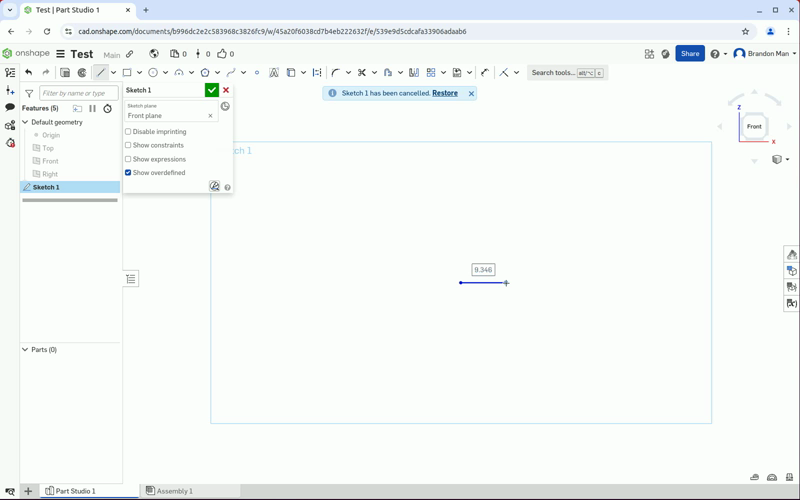
mouse_move(536, 282)
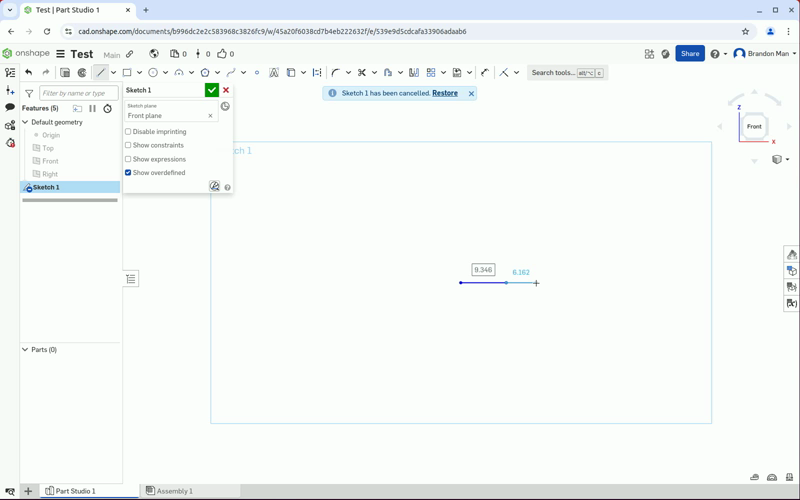
mouse_move(506, 246)
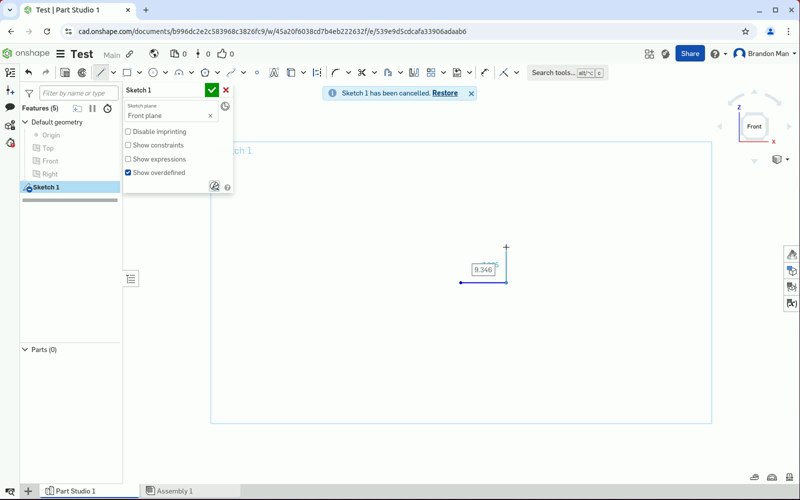
click(506, 246)
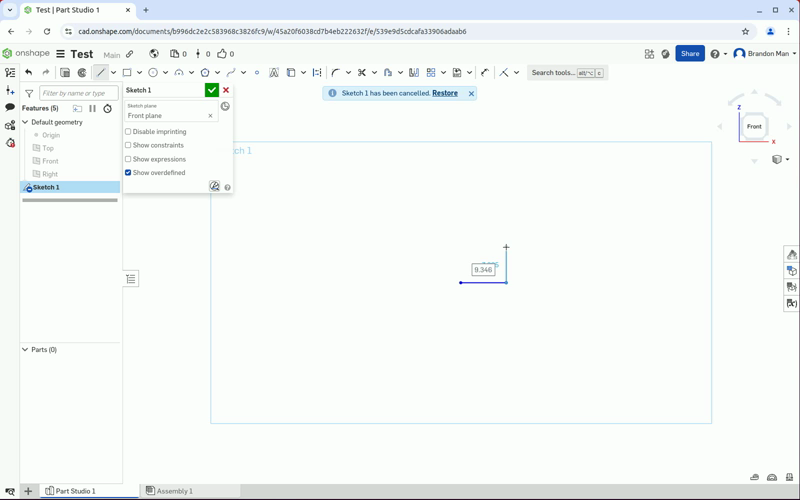
key_up(shift)
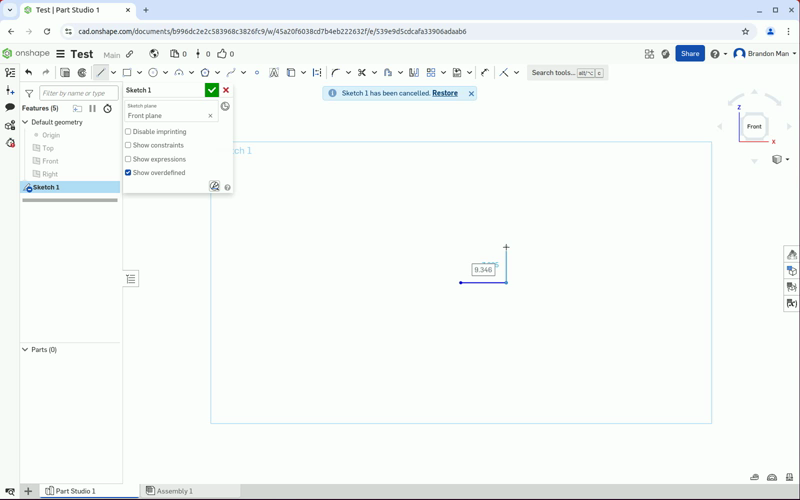
key_down(shift)
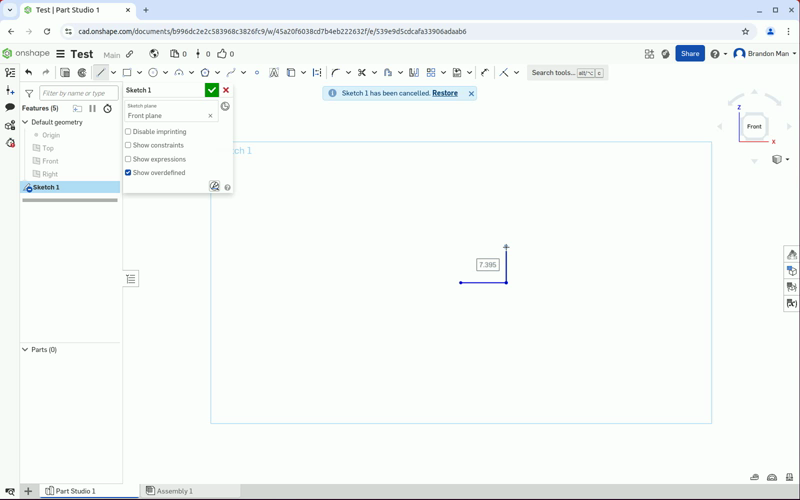
mouse_move(536, 246)
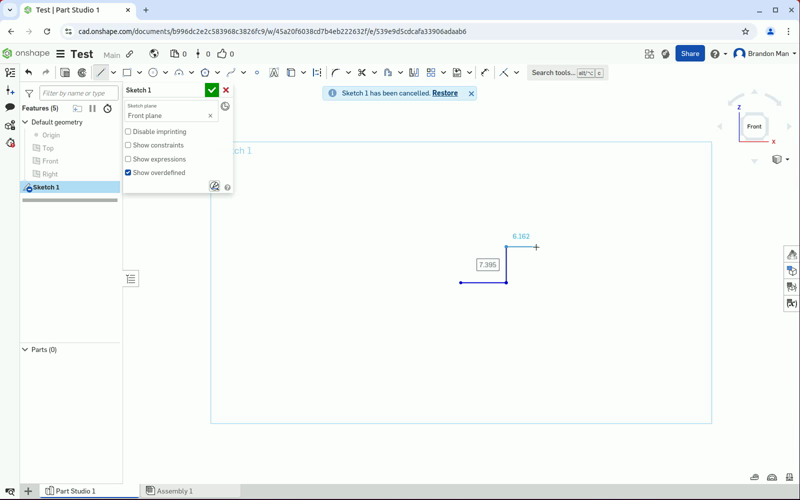
mouse_move(460, 237)
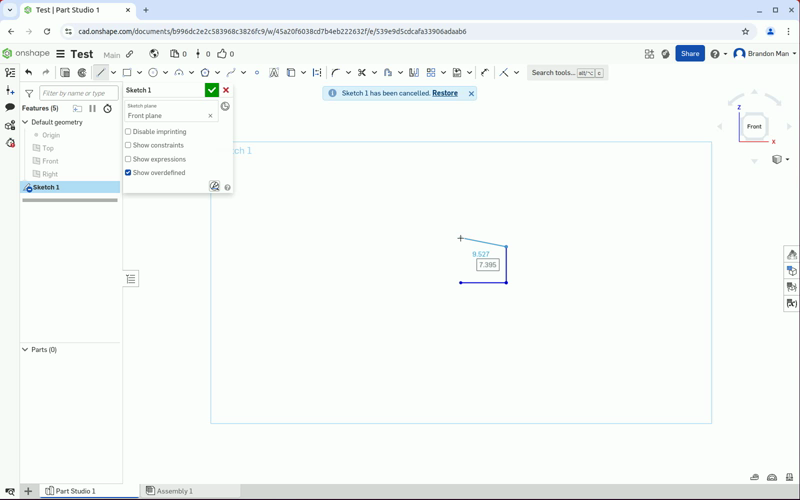
click(460, 237)
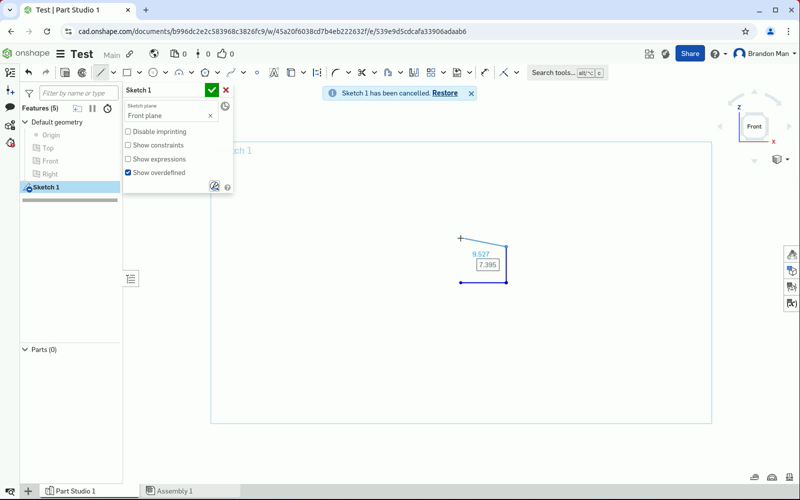
key_up(shift)
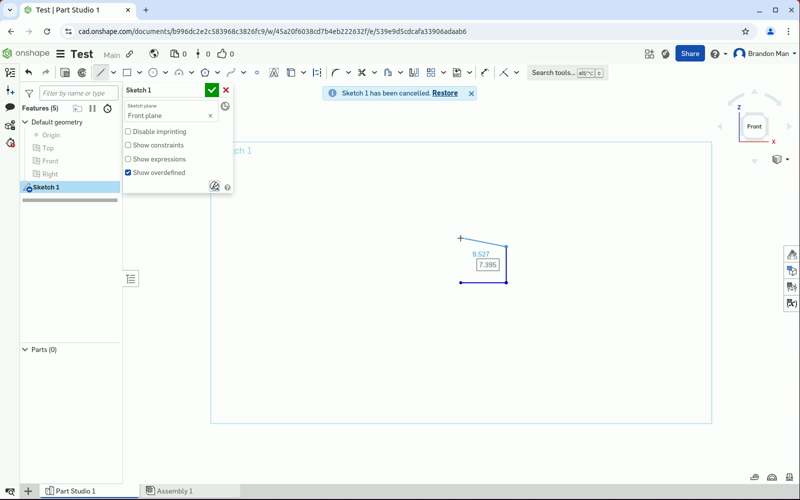
mouse_move(490, 237)
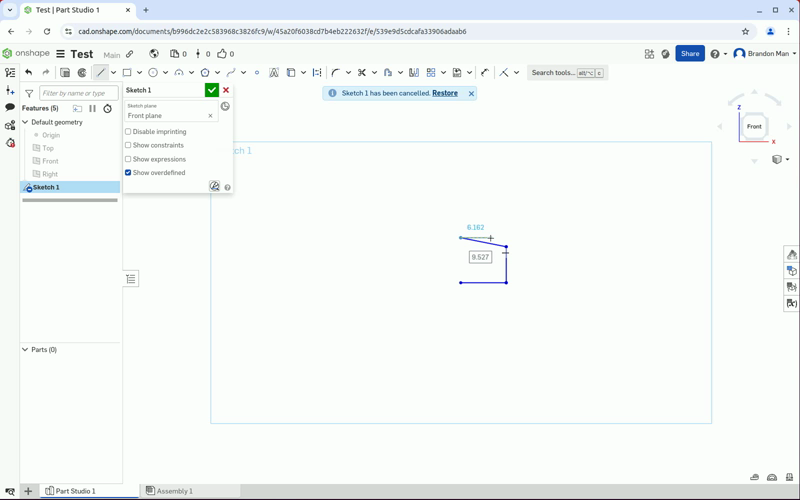
key_down(shift)
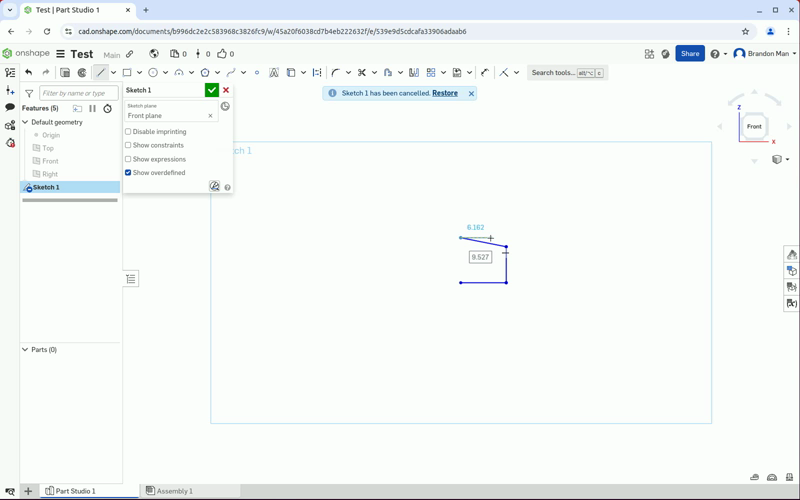
mouse_move(460, 282)
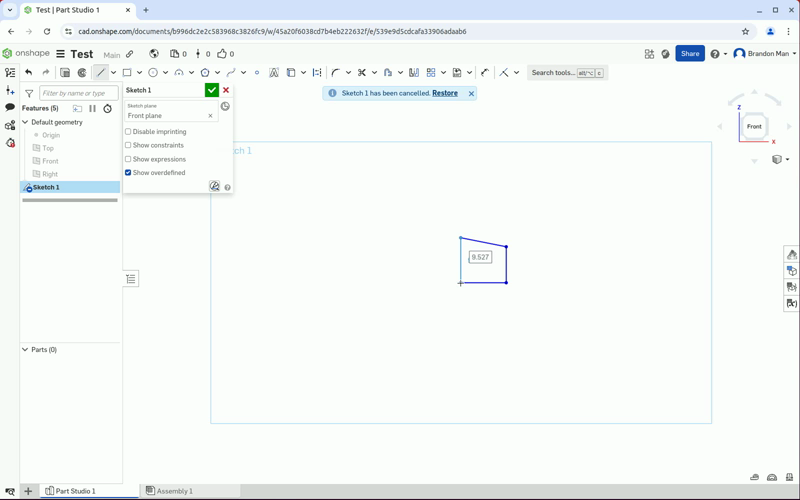
key_up(shift)
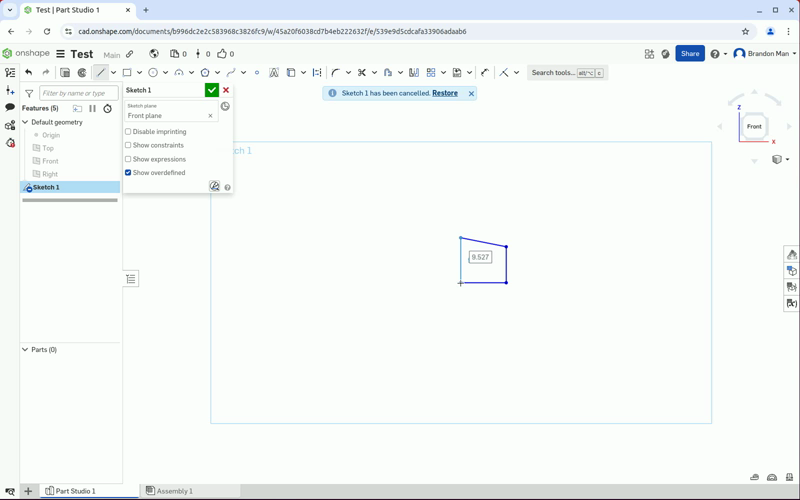
click(460, 282)
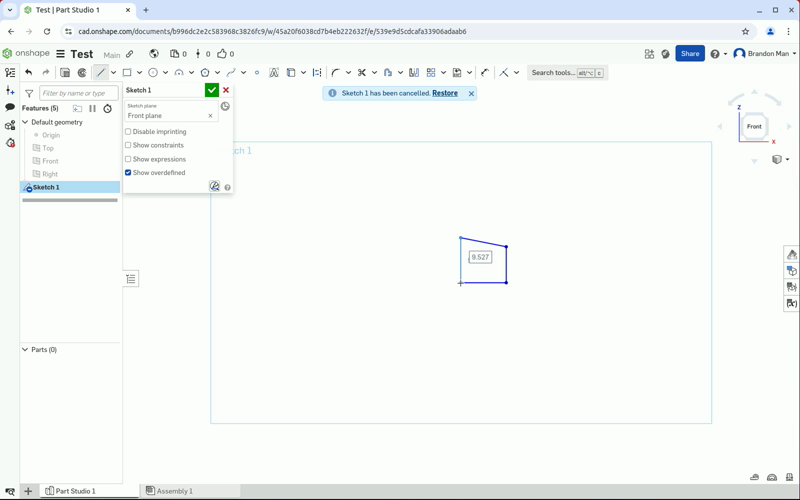
key(esc)
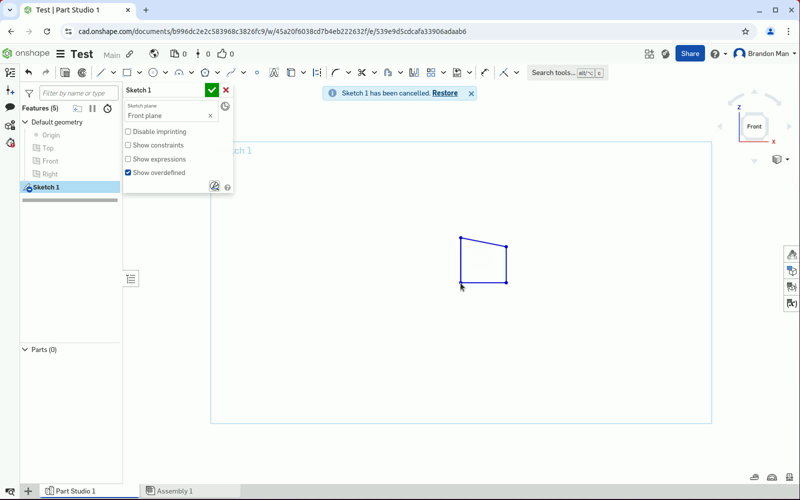
mouse_move(479, 274)
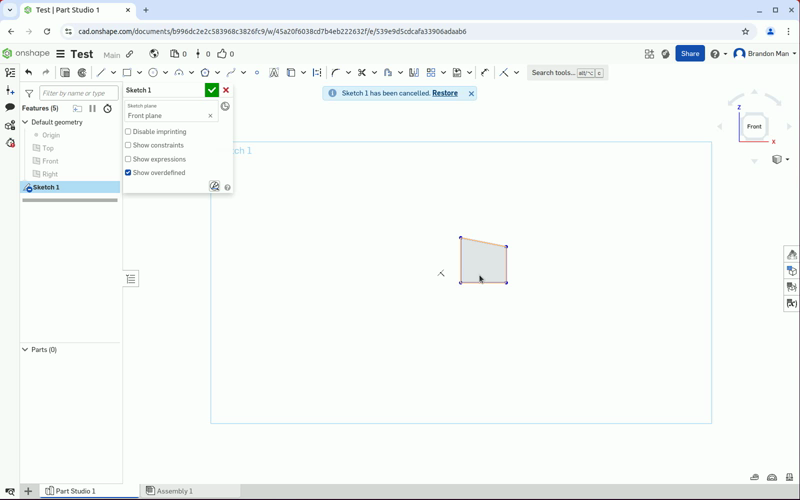
click(479, 274)
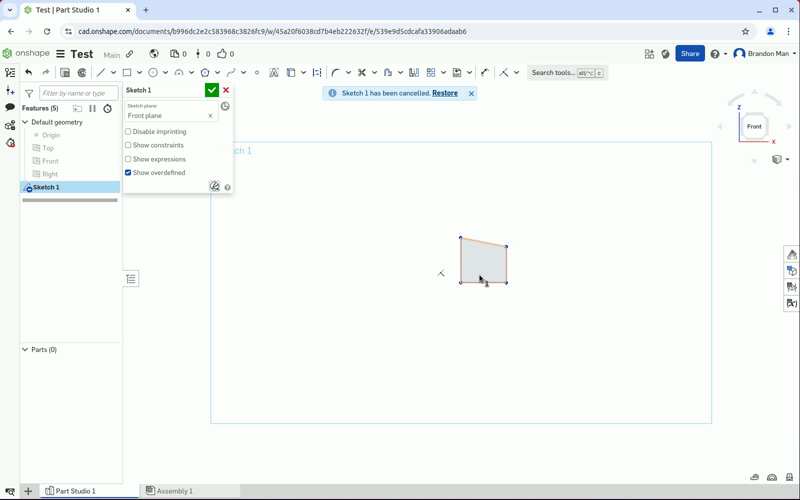
mouse_move(73, 352)
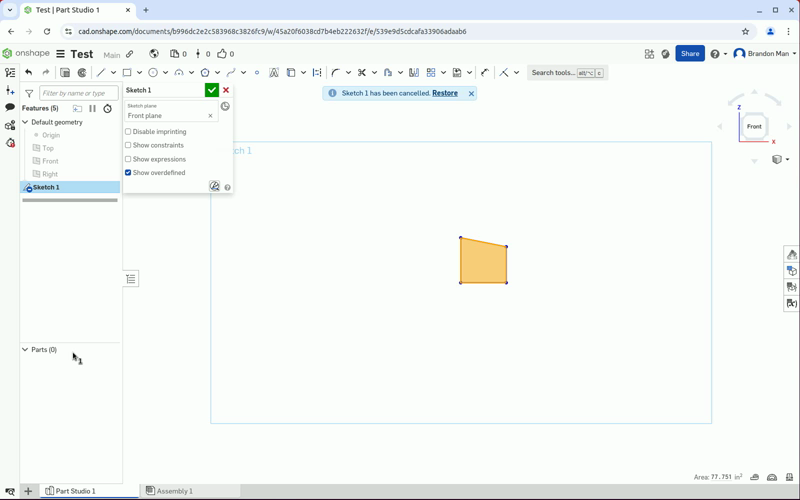
key(shift+y)
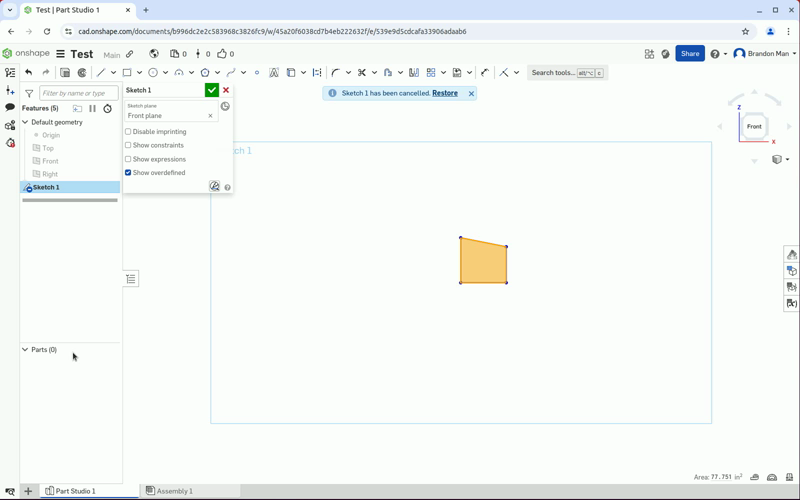
key(shift+e)
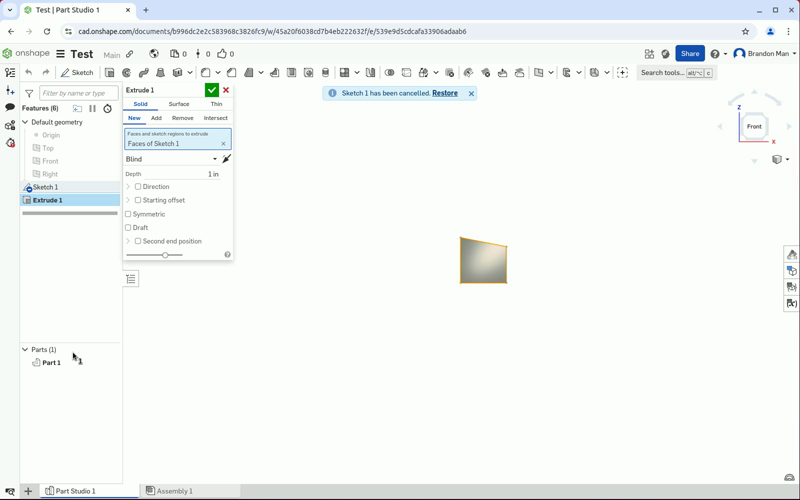
mouse_move(143, 106)
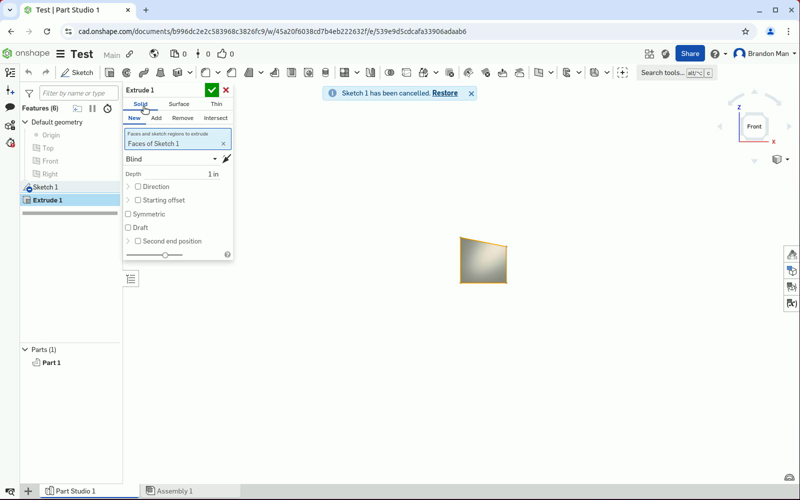
click(143, 106)
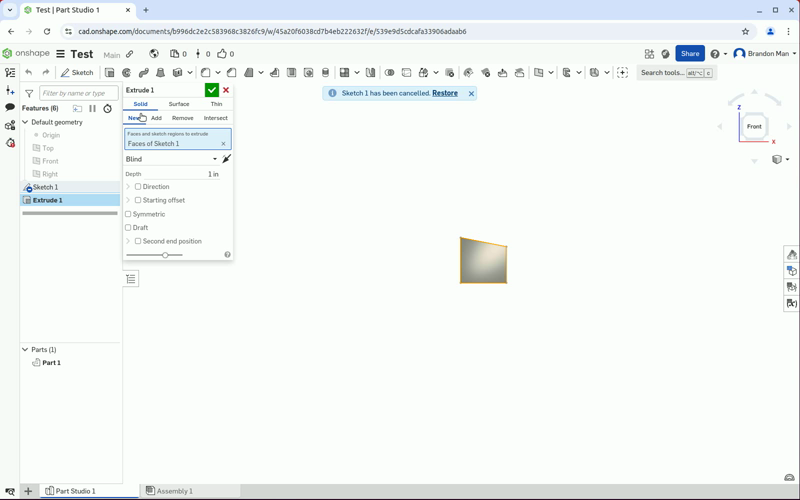
mouse_move(137, 120)
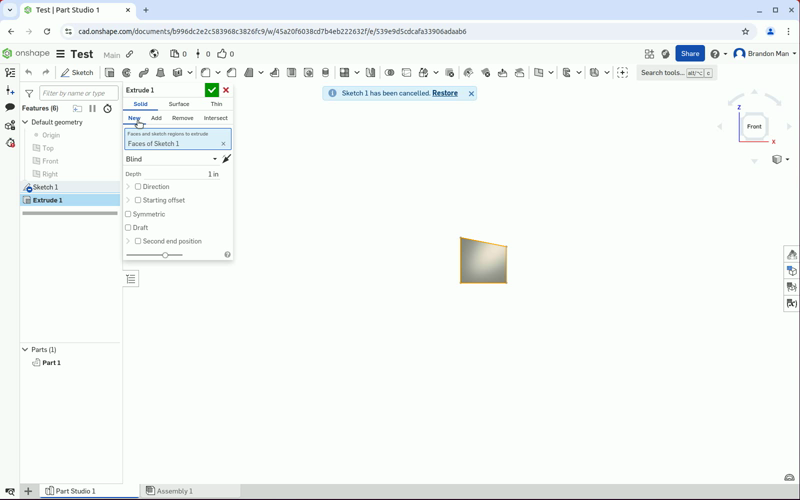
click(137, 120)
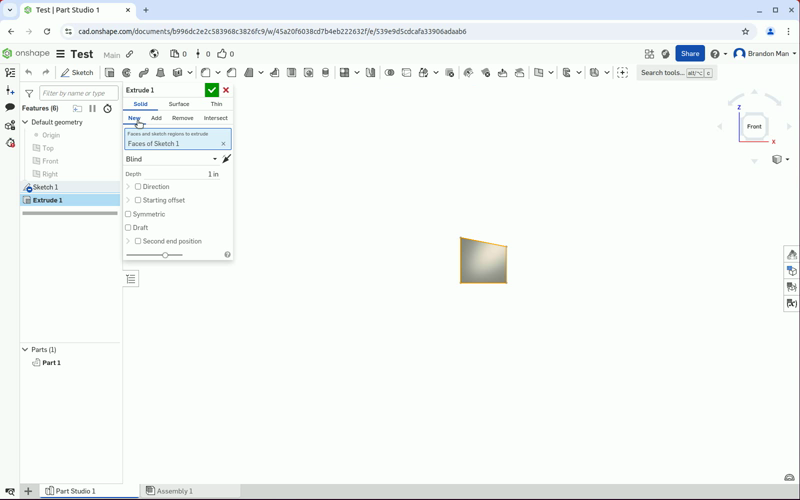
key(tab, 4)
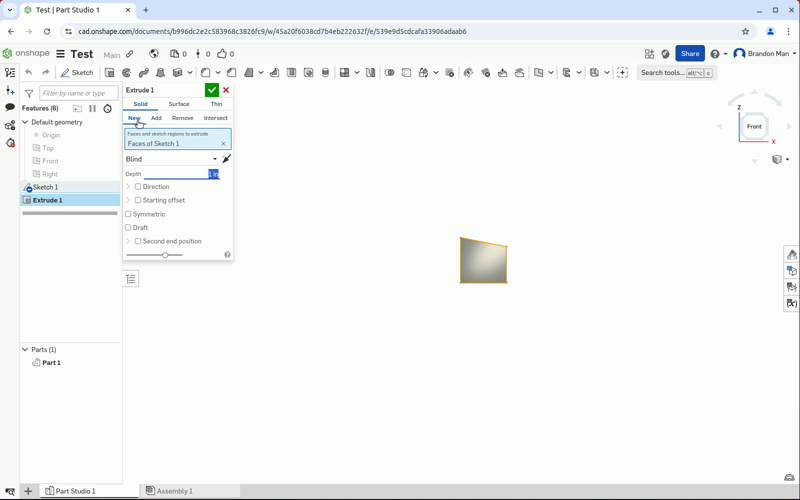
text(-20.701)
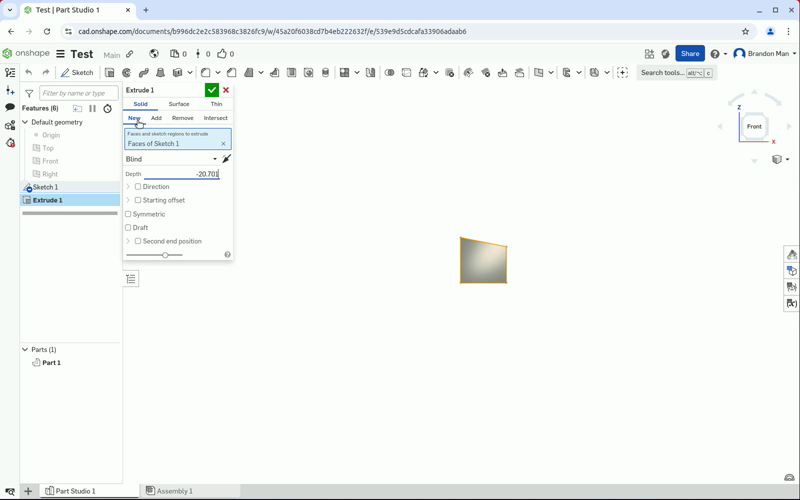
key(enter)
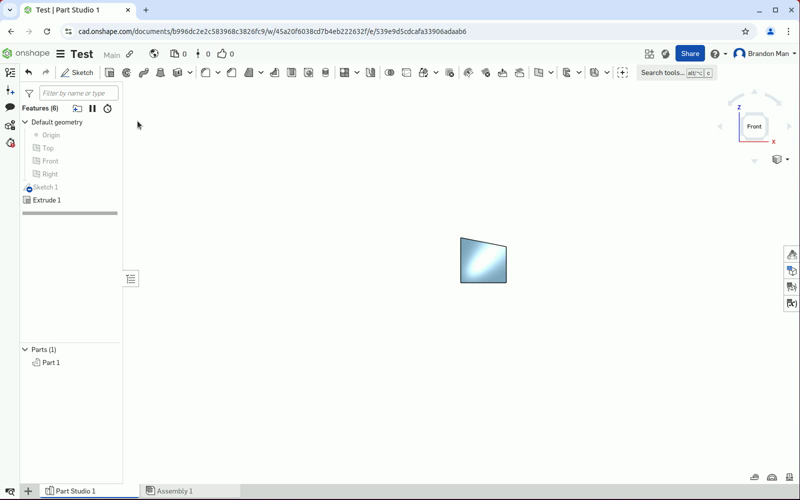
key(shift+h)
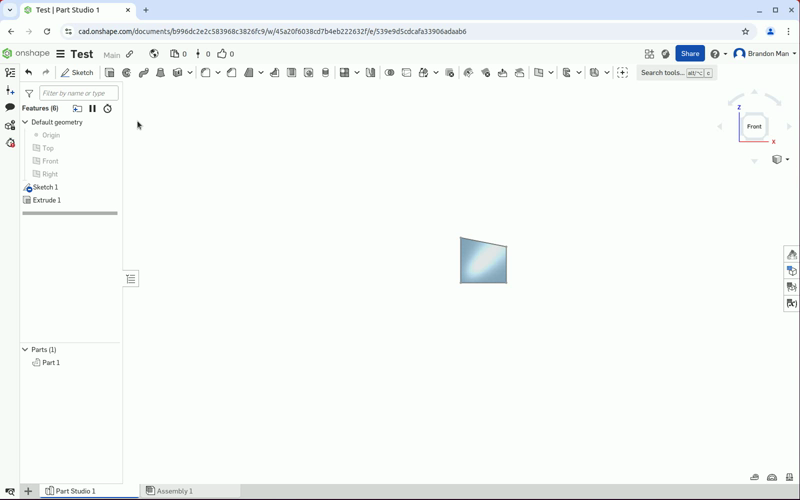
key(shift+h)
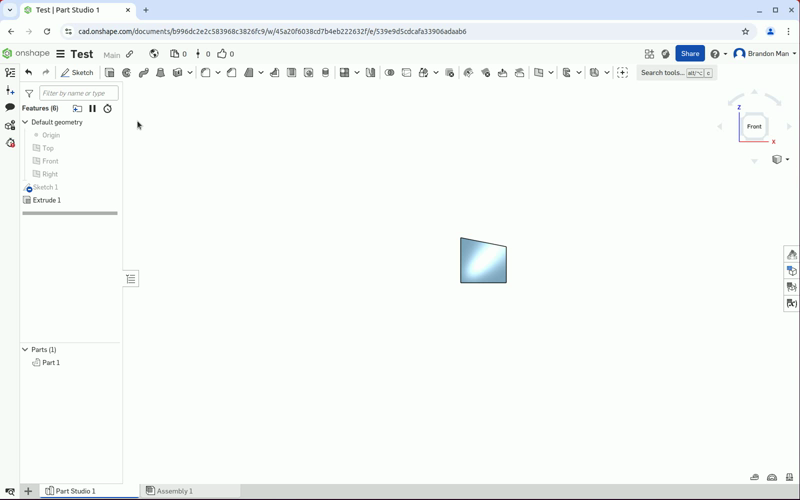
mouse_move(73, 189)
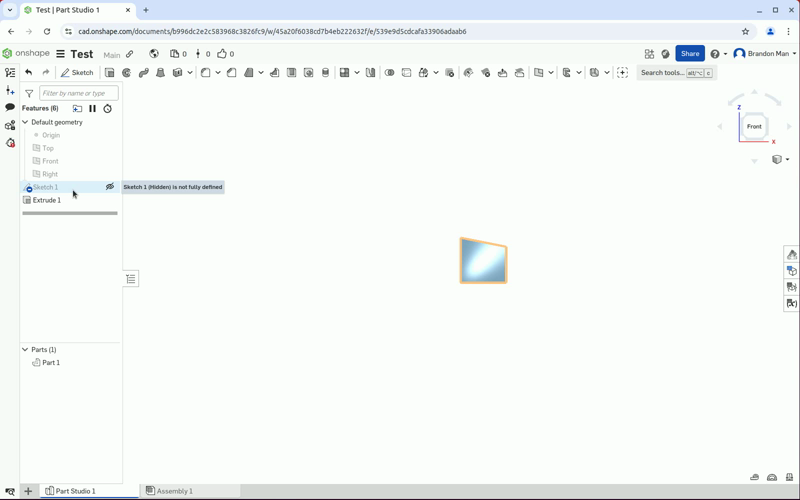
click(73, 189)
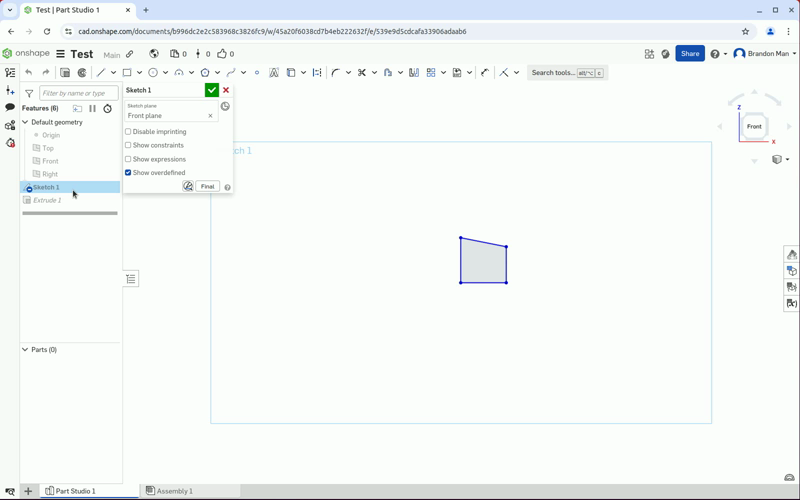
mouse_move(229, 92)
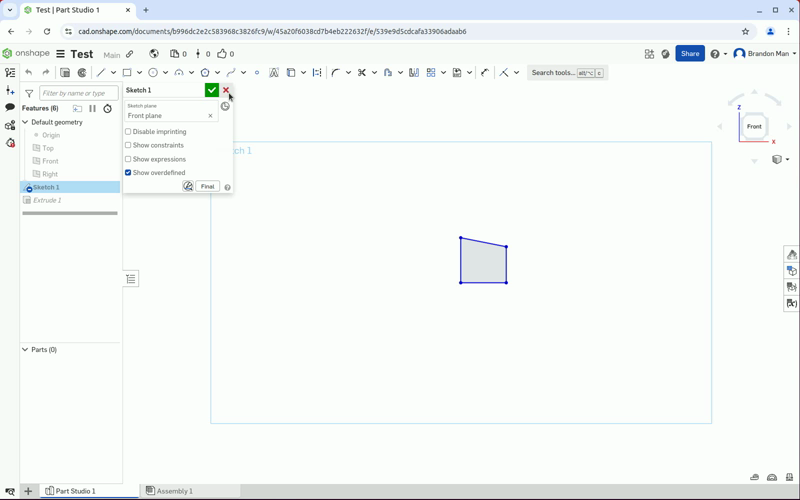
click(229, 92)
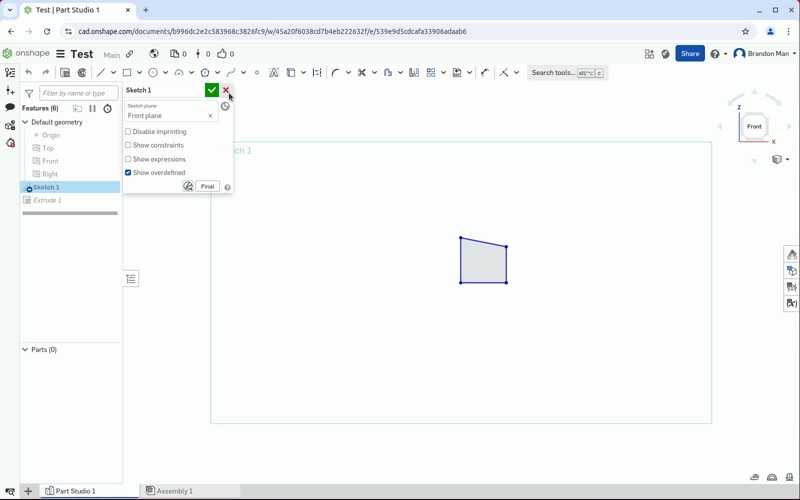
key(shift+s)
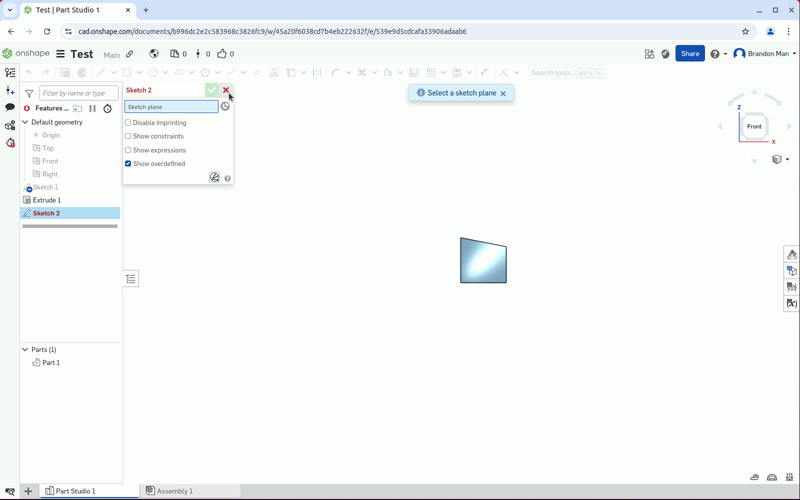
mouse_move(73, 163)
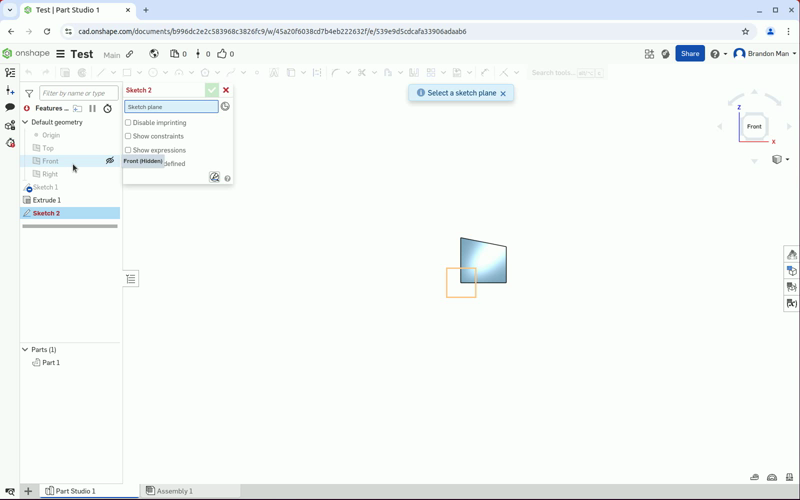
click(73, 163)
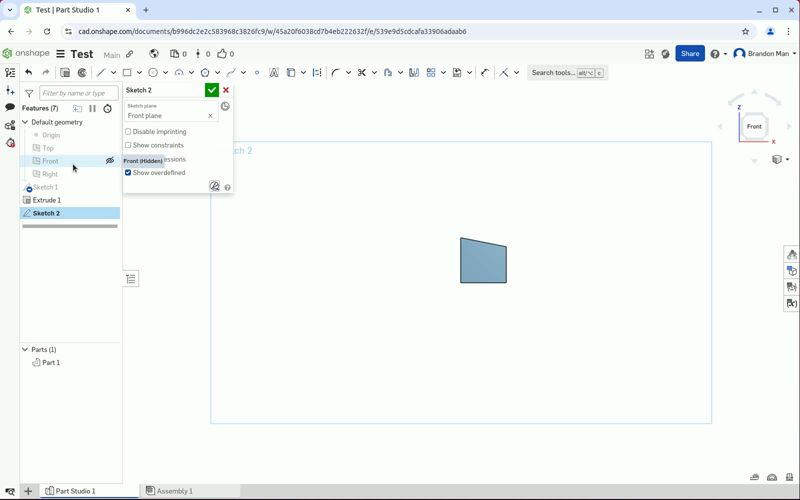
mouse_move(73, 352)
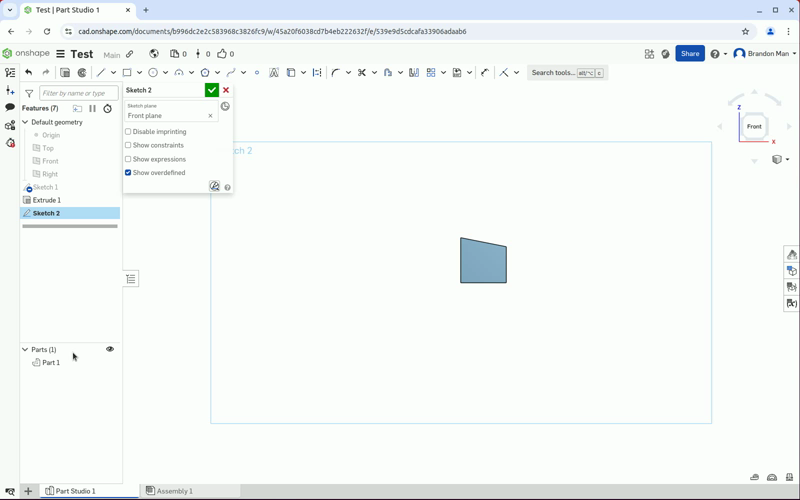
key(y)
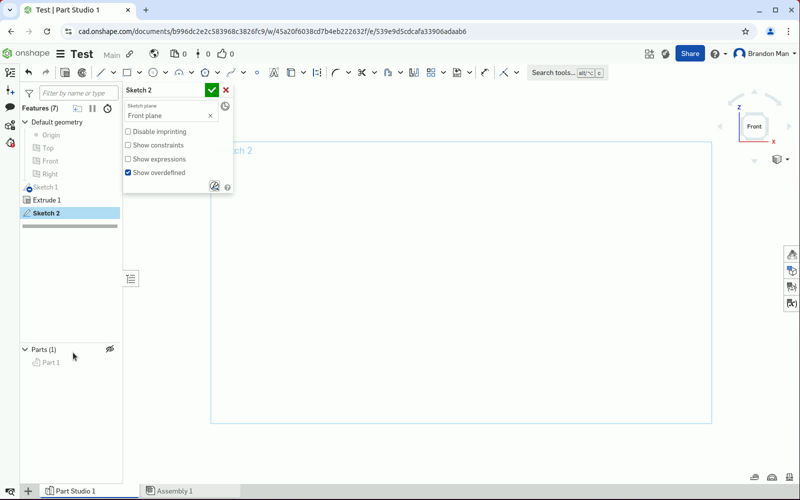
key(l)
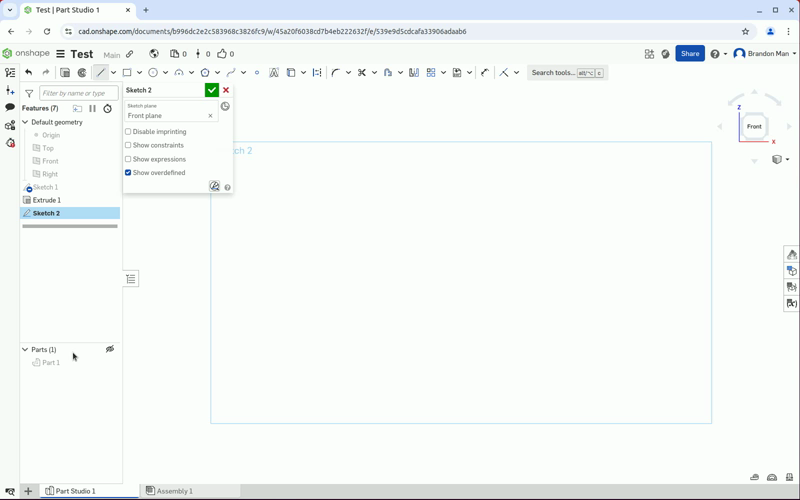
key_down(shift)
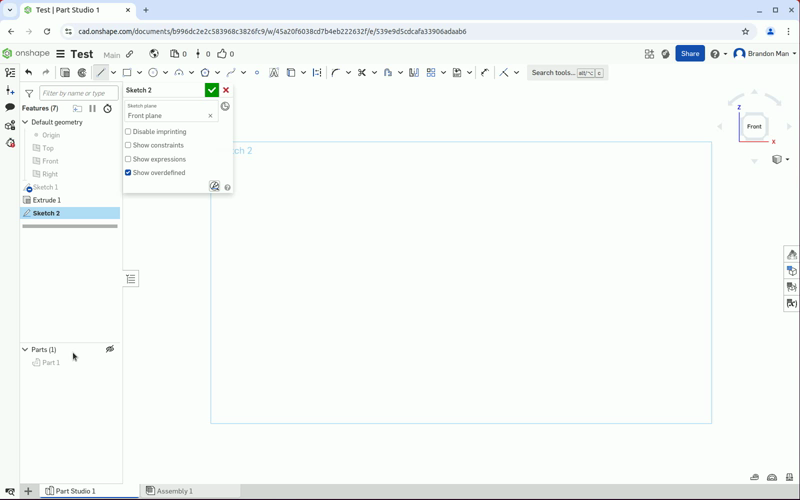
mouse_move(539, 282)
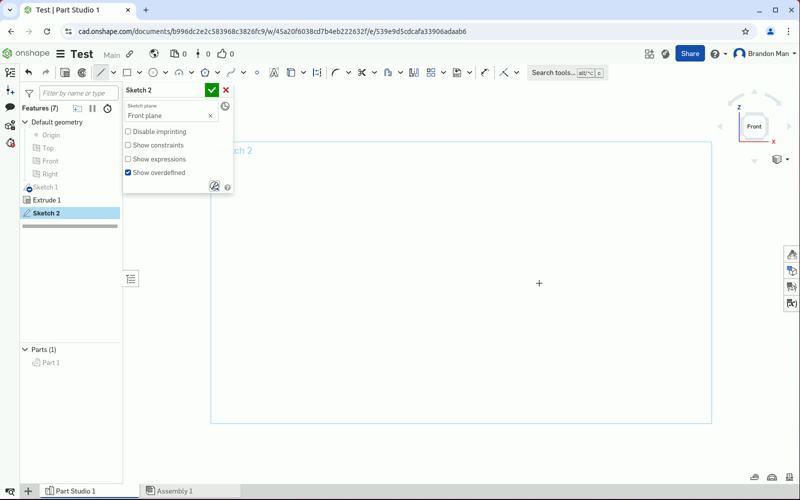
click(539, 282)
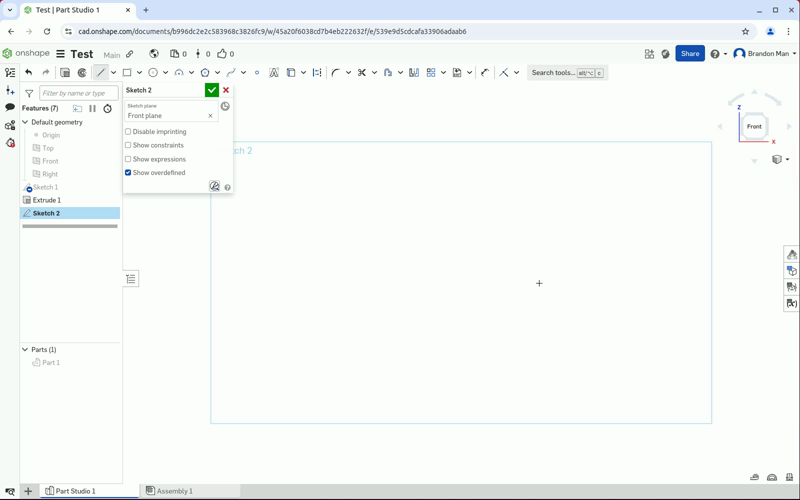
key_up(shift)
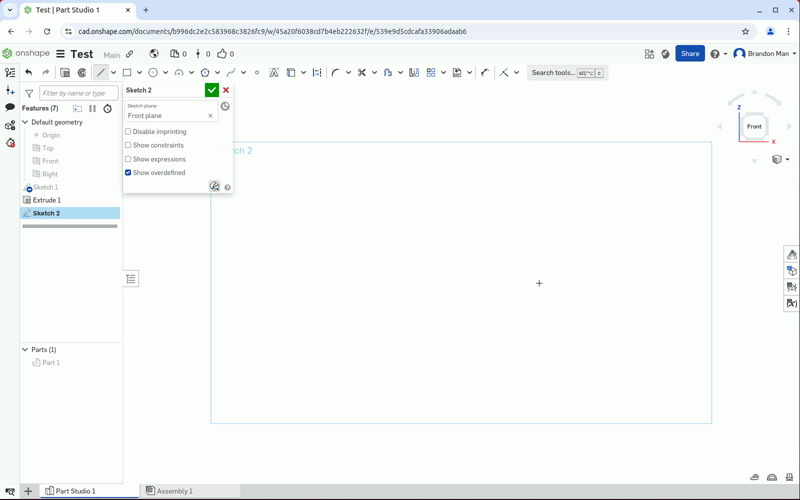
key_down(shift)
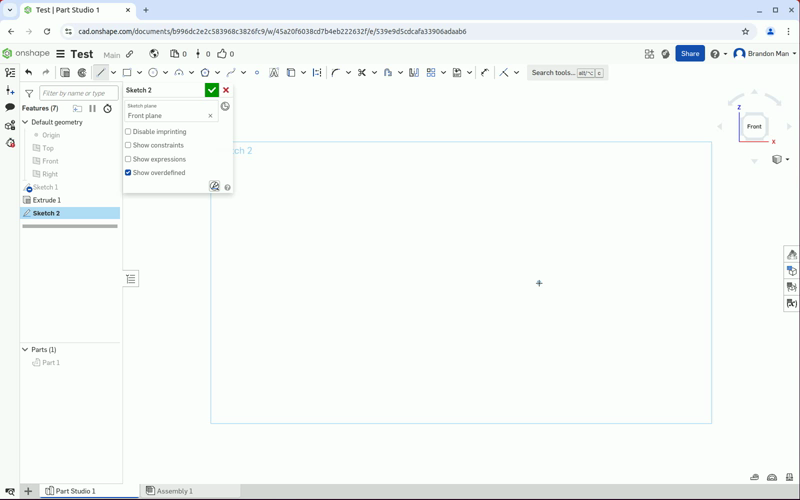
mouse_move(569, 282)
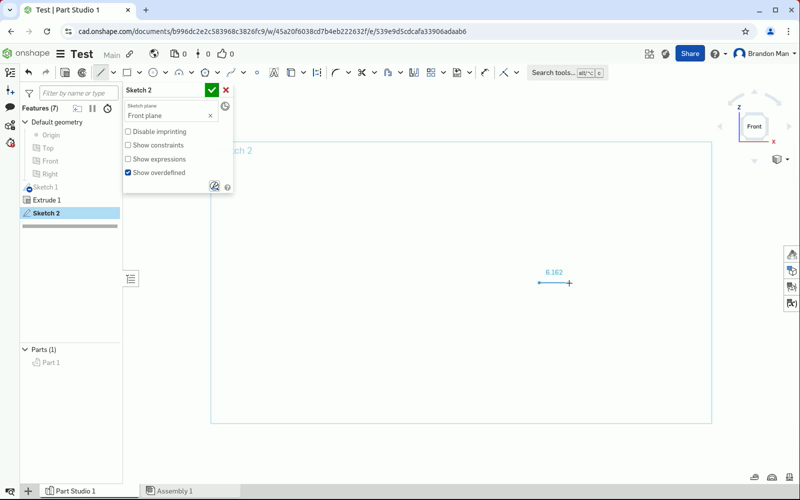
mouse_move(573, 282)
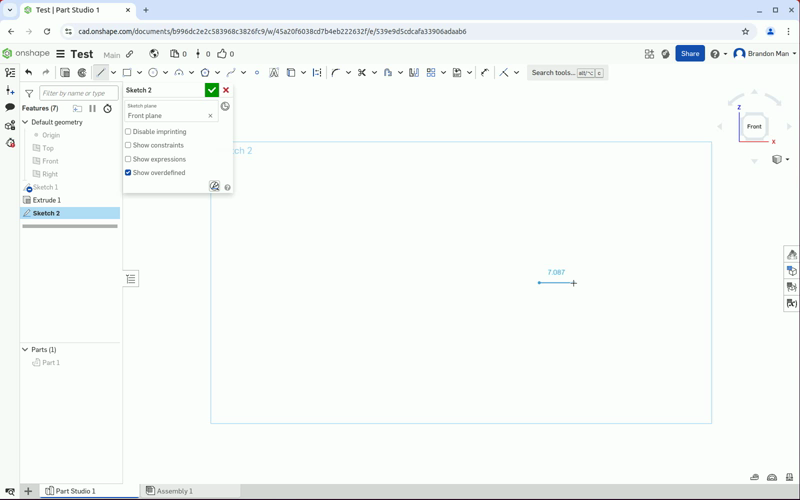
click(573, 282)
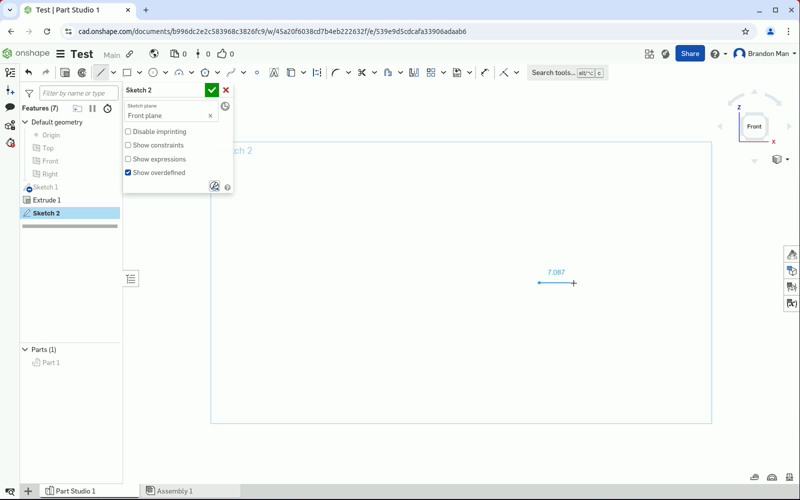
key_up(shift)
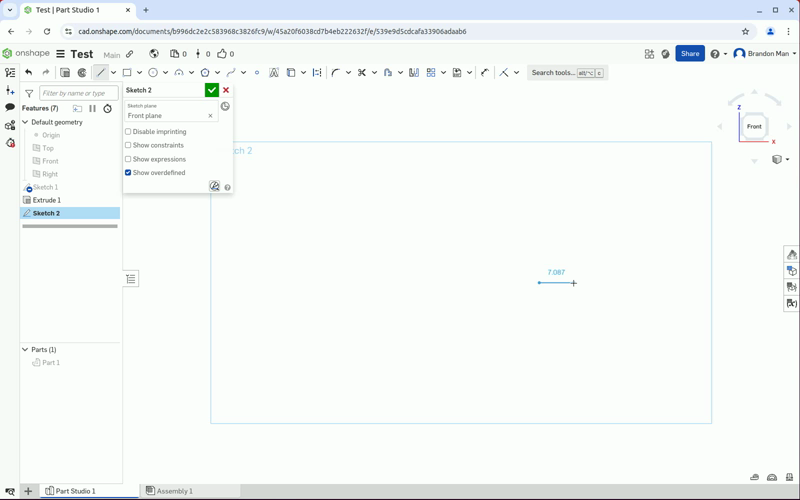
key_down(shift)
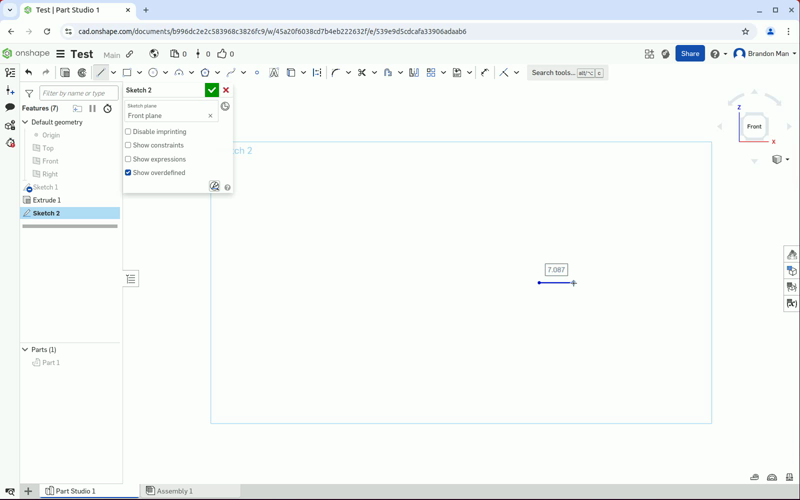
mouse_move(589, 282)
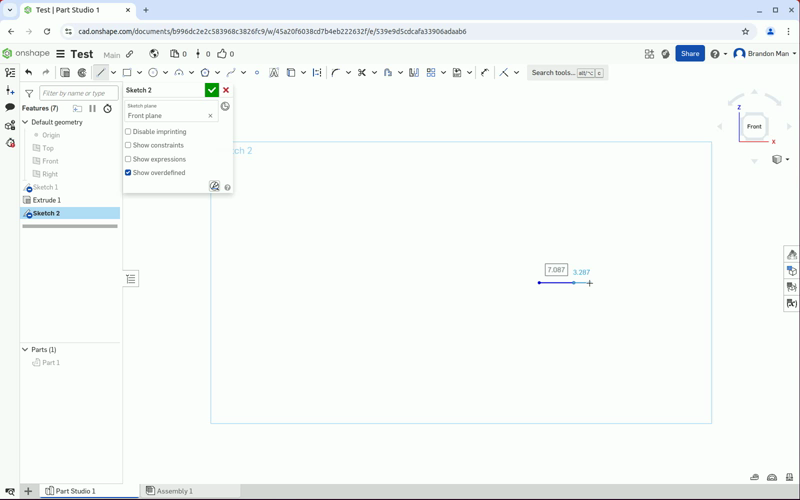
mouse_move(573, 259)
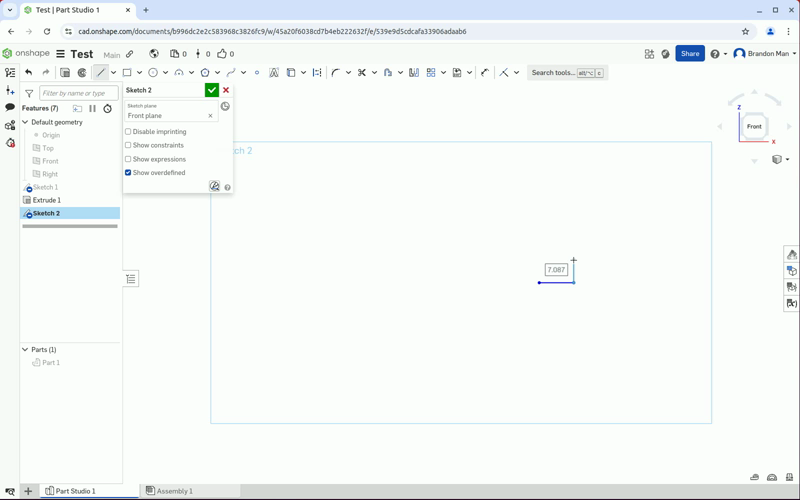
click(573, 259)
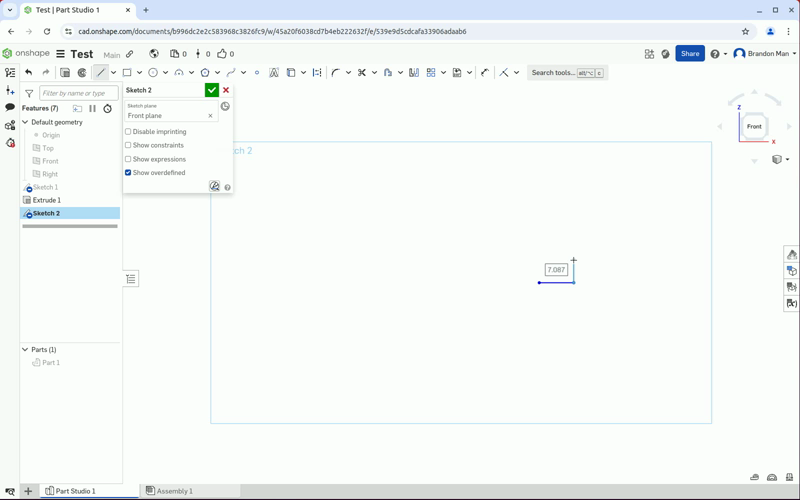
key_up(shift)
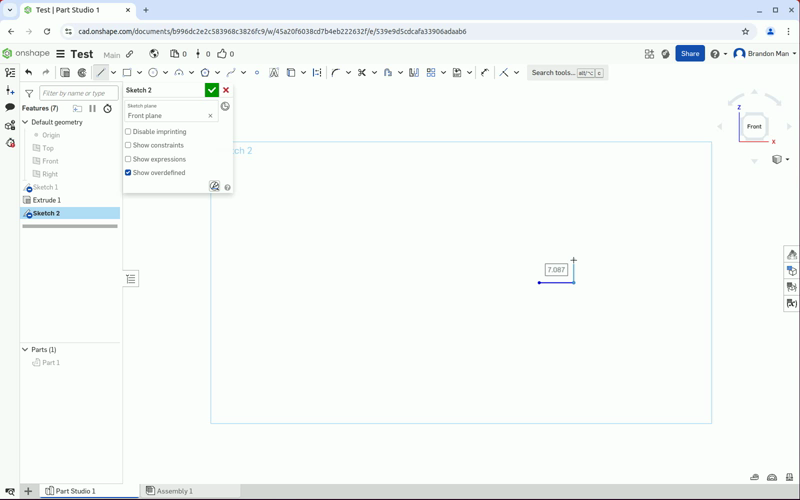
key_down(shift)
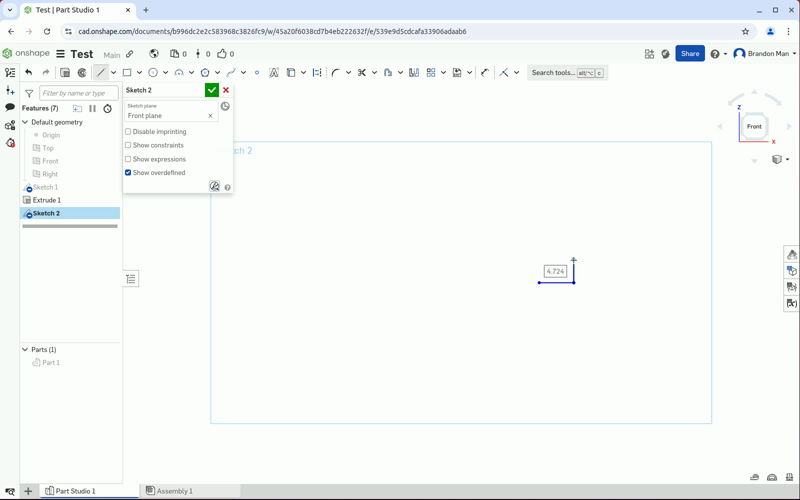
mouse_move(589, 259)
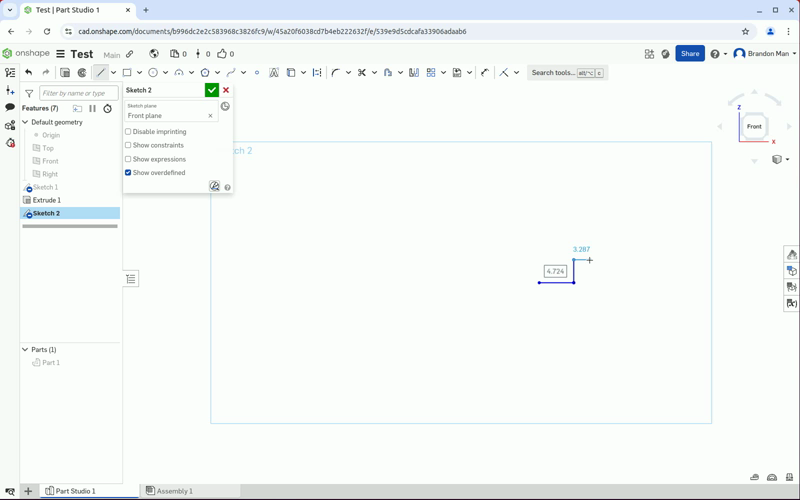
mouse_move(539, 252)
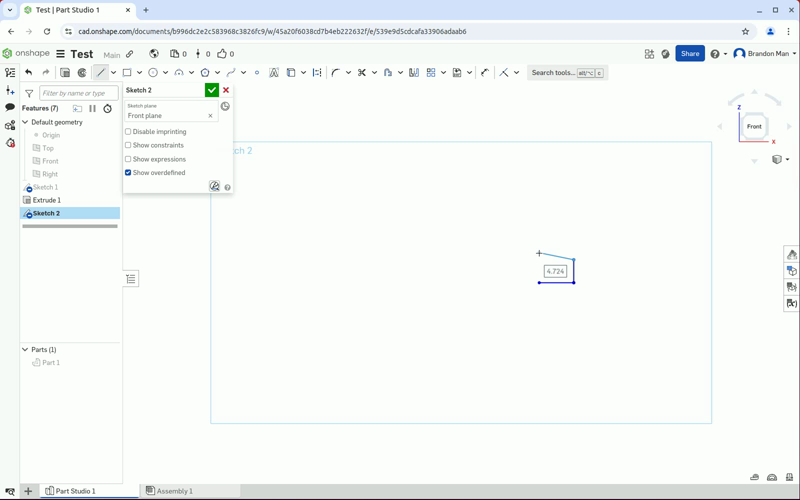
click(539, 252)
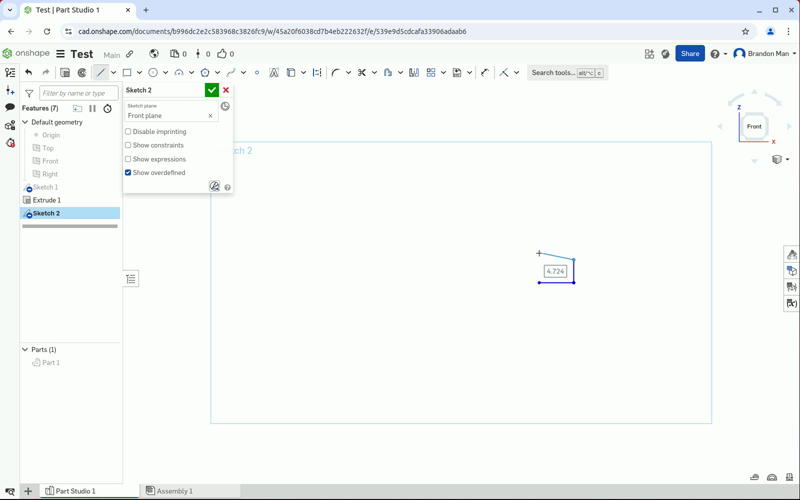
key_up(shift)
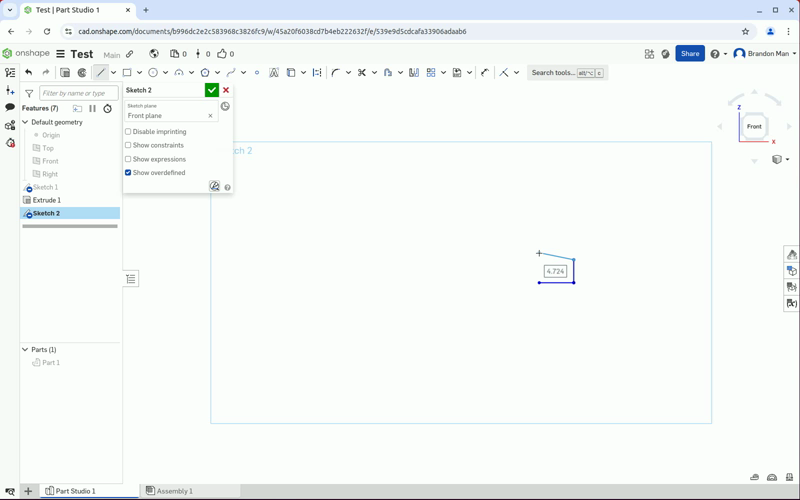
mouse_move(569, 252)
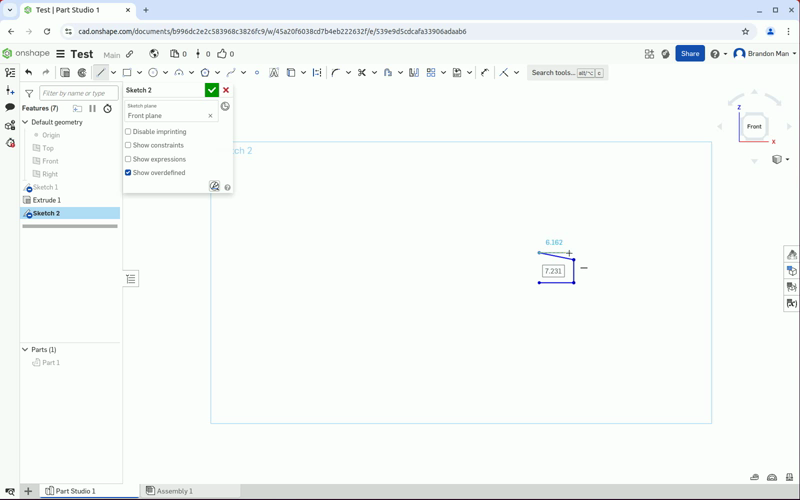
key_down(shift)
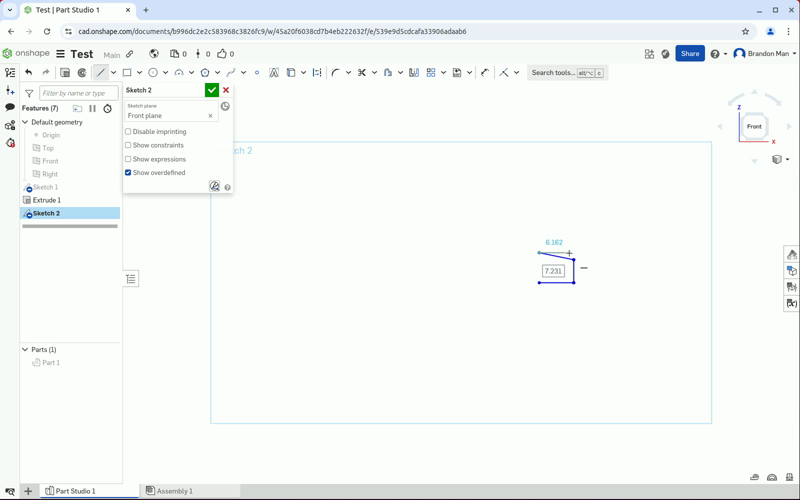
mouse_move(539, 282)
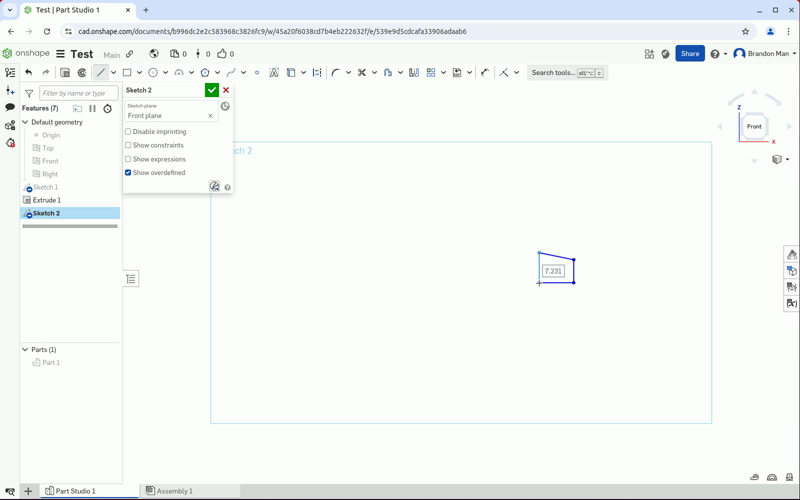
key_up(shift)
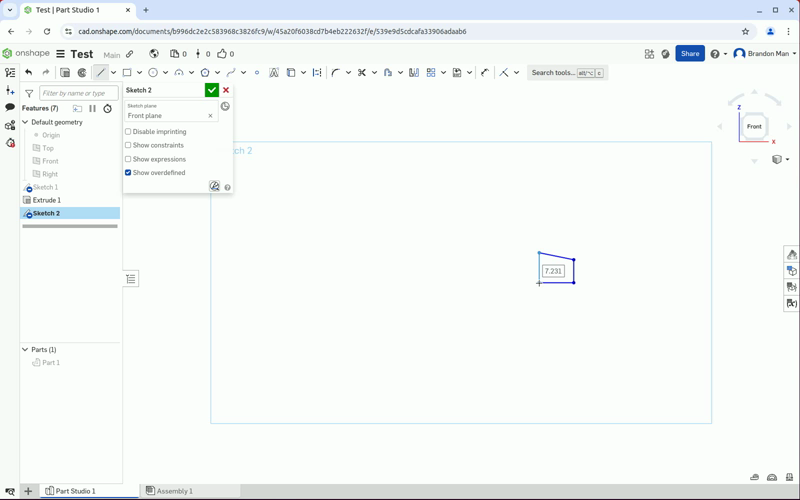
click(539, 282)
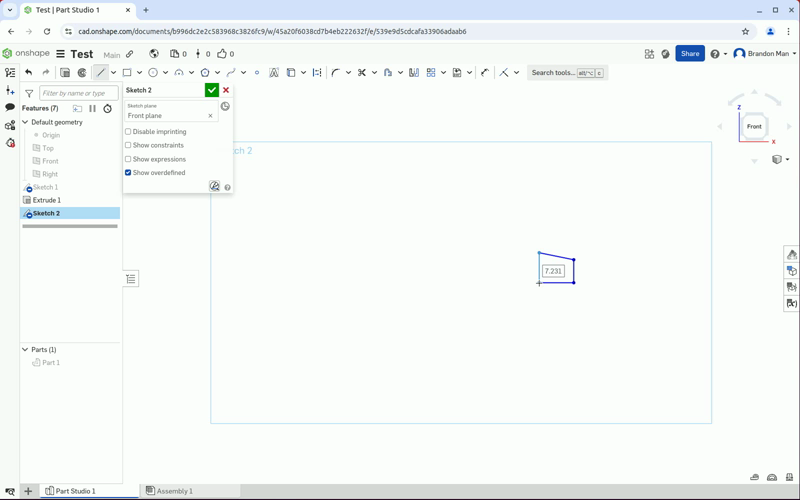
key(esc)
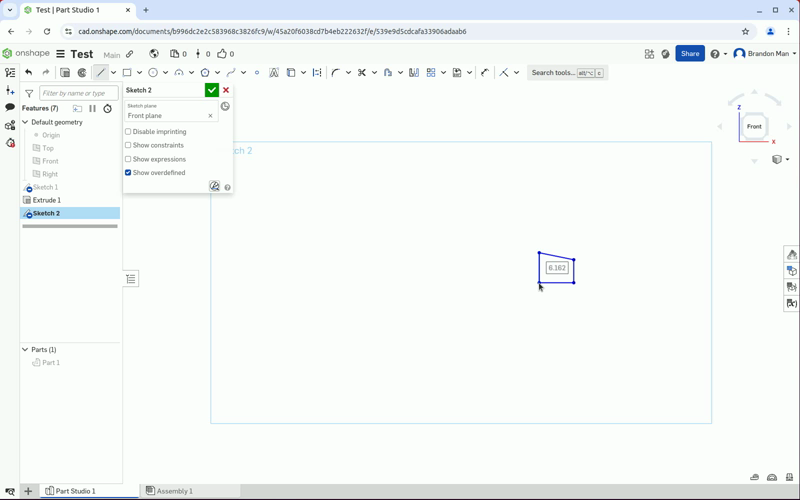
mouse_move(562, 271)
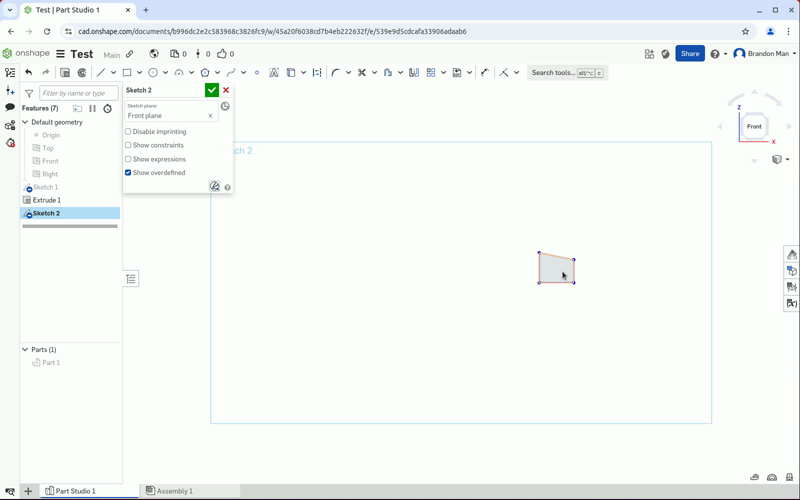
scroll(6)
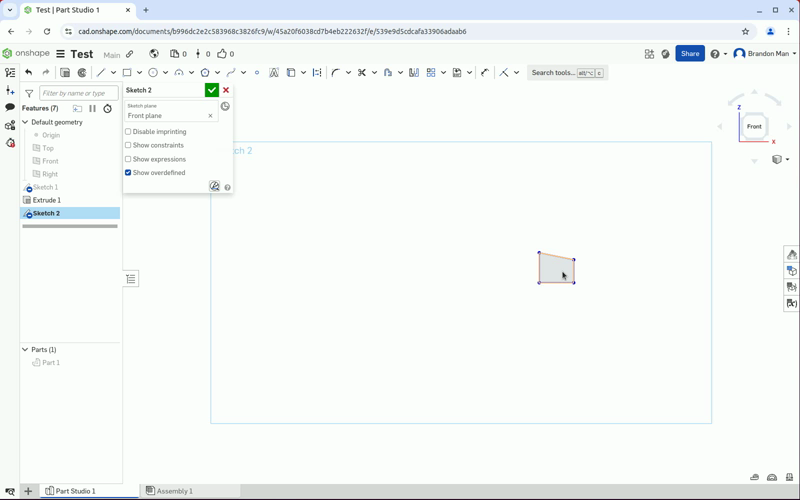
scroll(6)
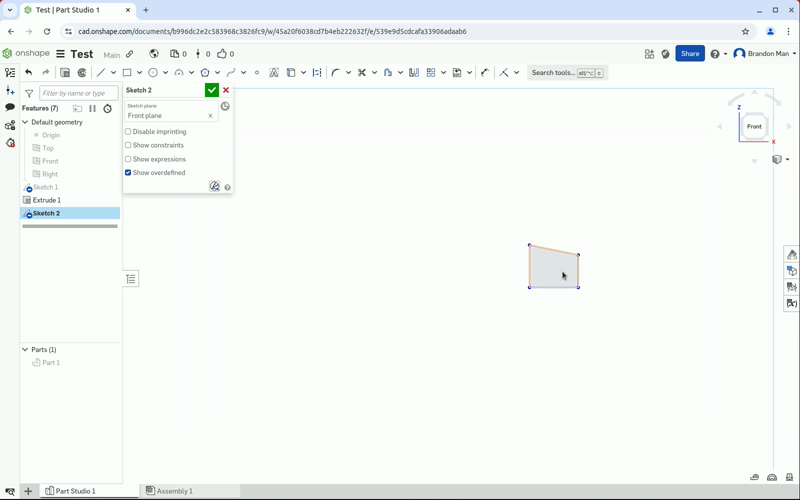
scroll(6)
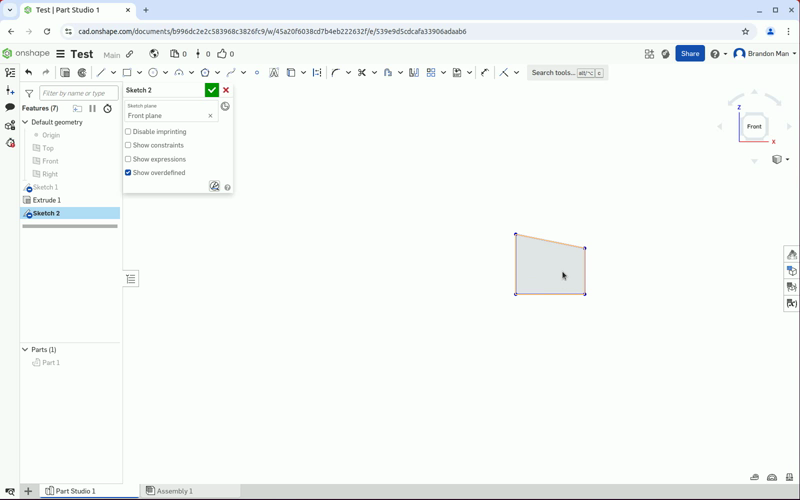
scroll(6)
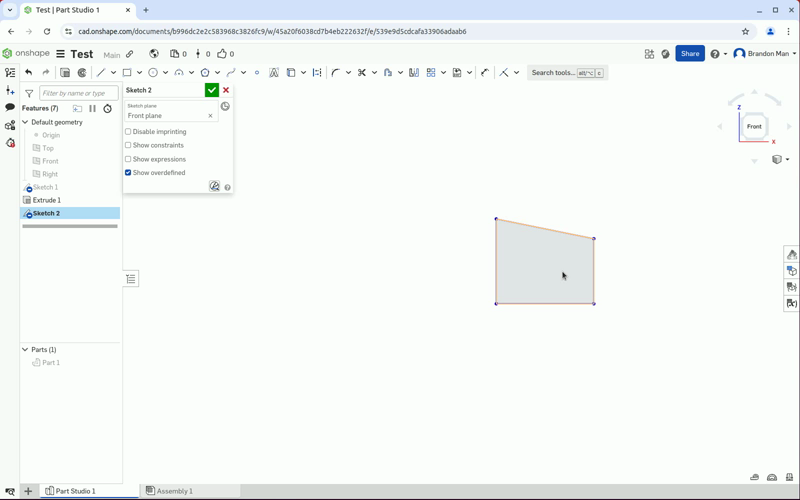
scroll(6)
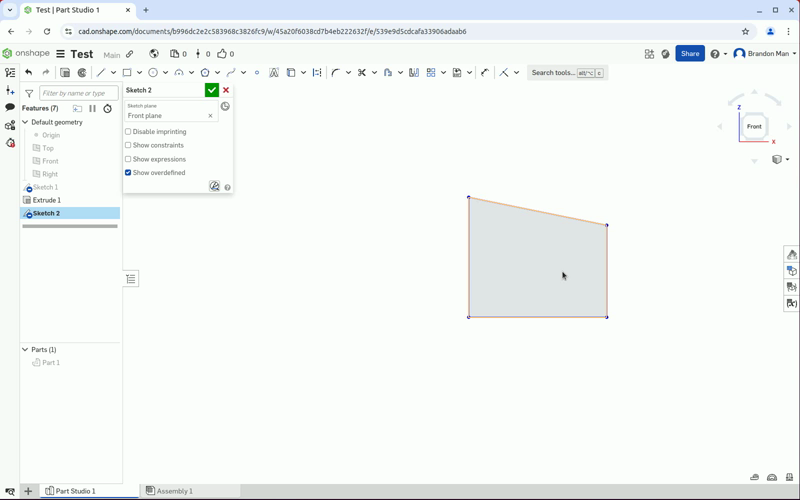
scroll(6)
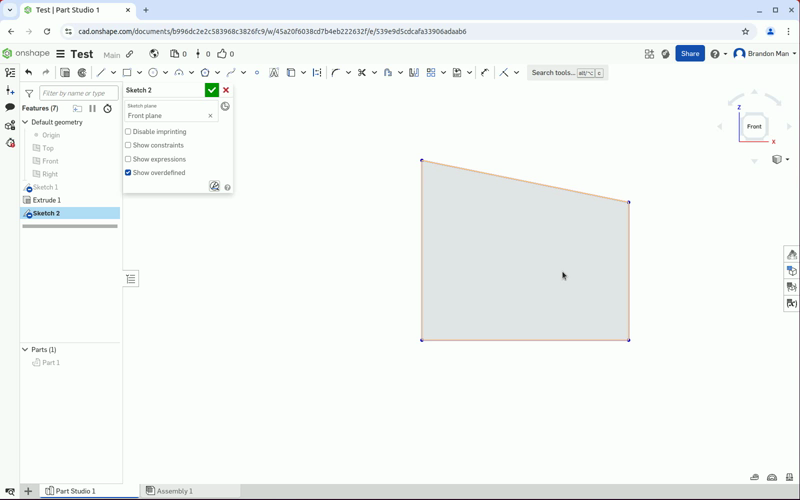
scroll(6)
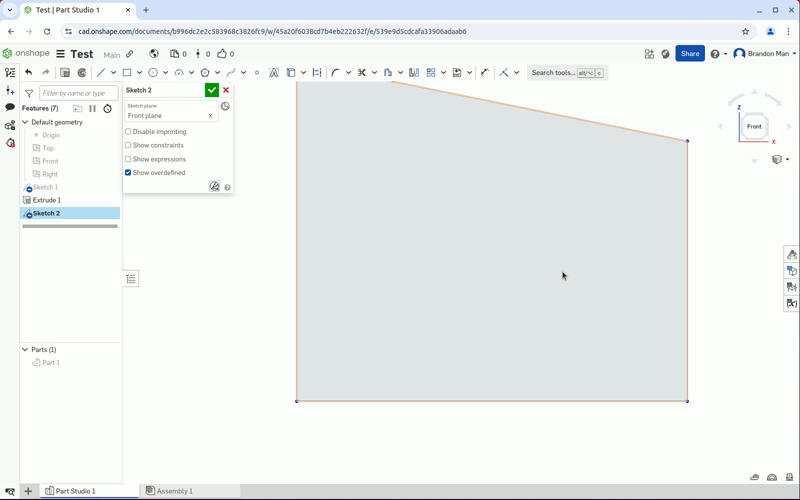
click(562, 271)
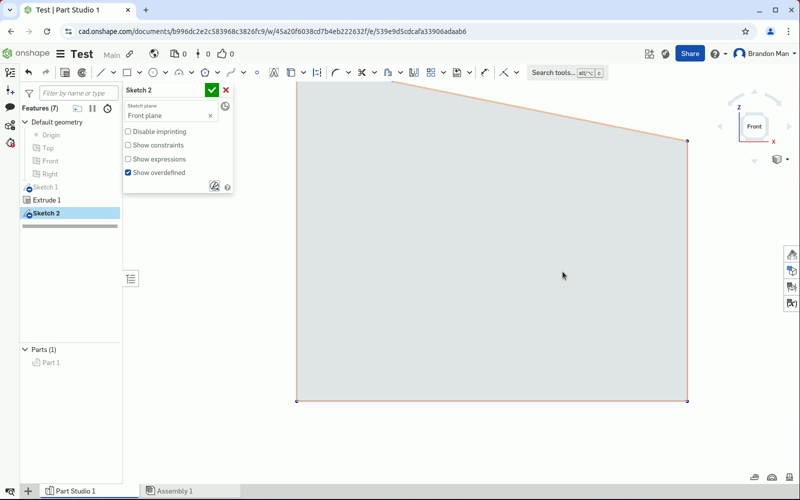
scroll(-6)
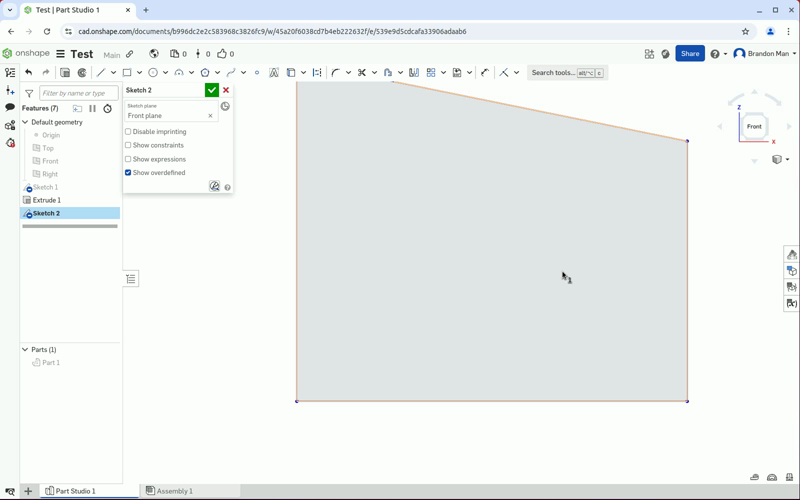
scroll(-6)
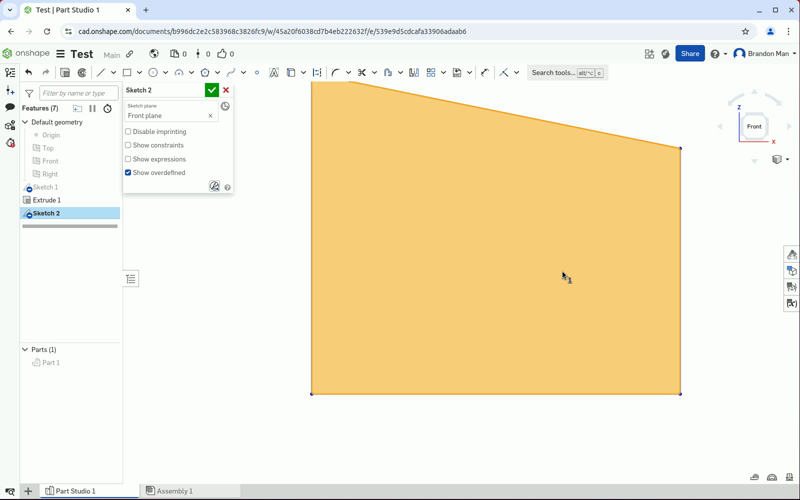
scroll(-6)
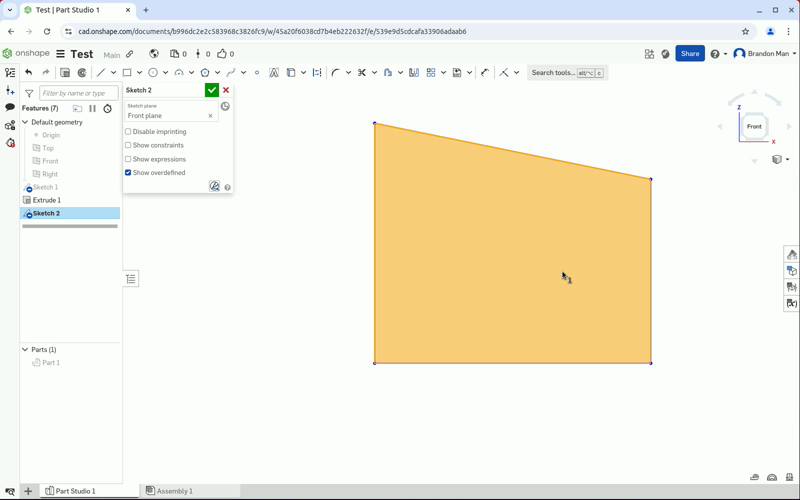
scroll(-6)
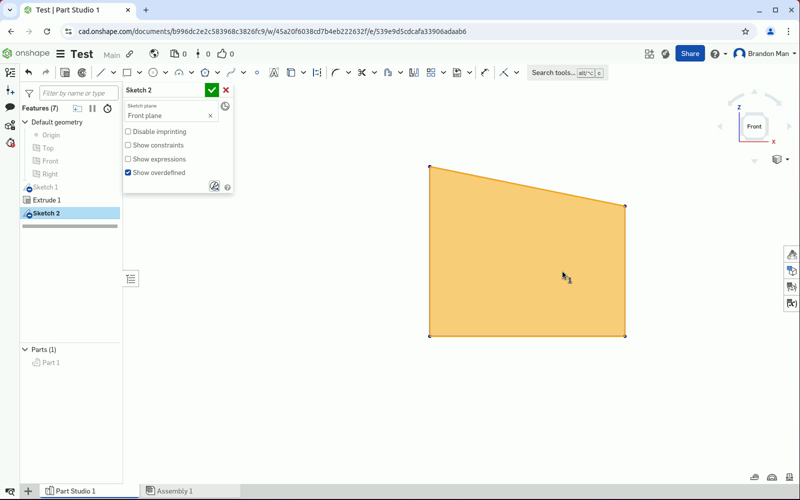
scroll(-6)
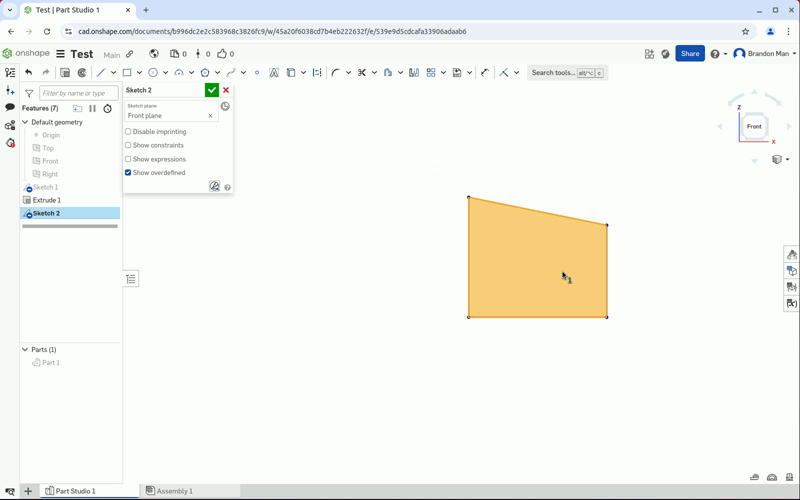
scroll(-6)
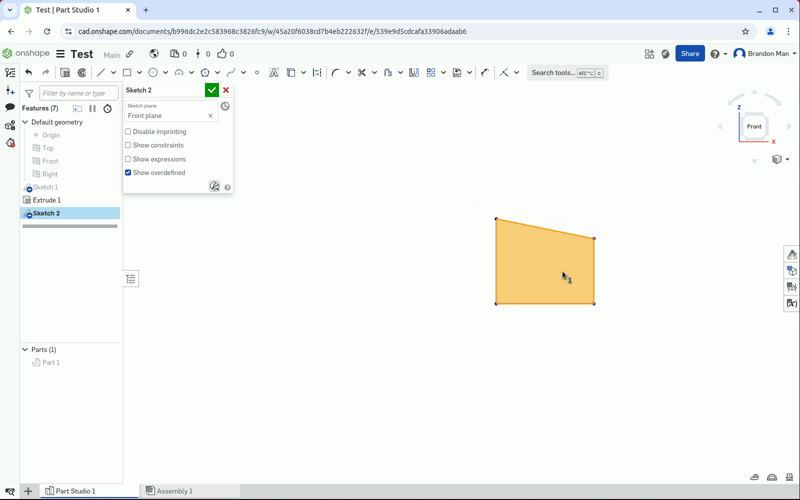
scroll(-6)
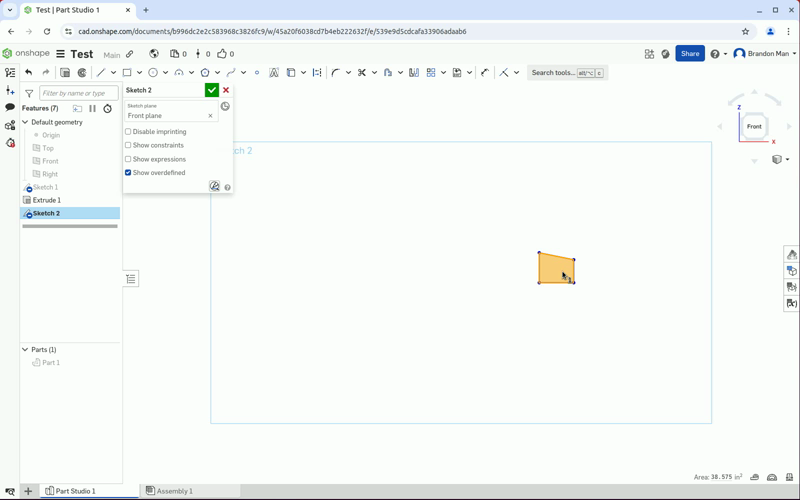
mouse_move(73, 352)
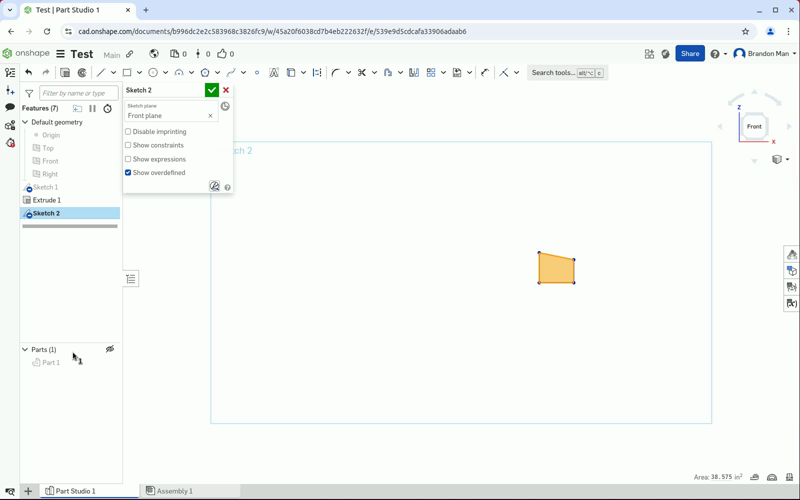
key(shift+y)
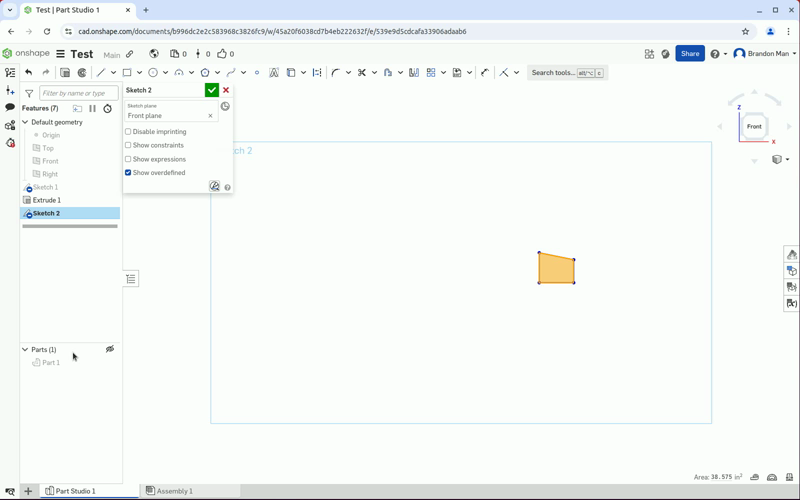
key(shift+e)
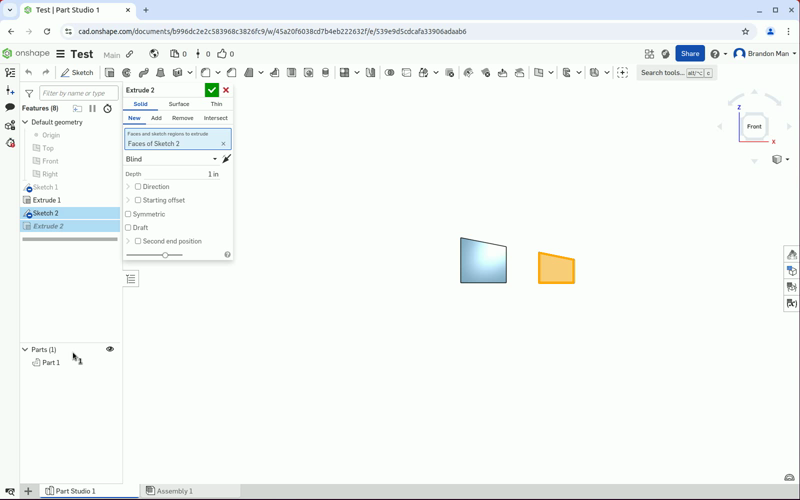
mouse_move(143, 106)
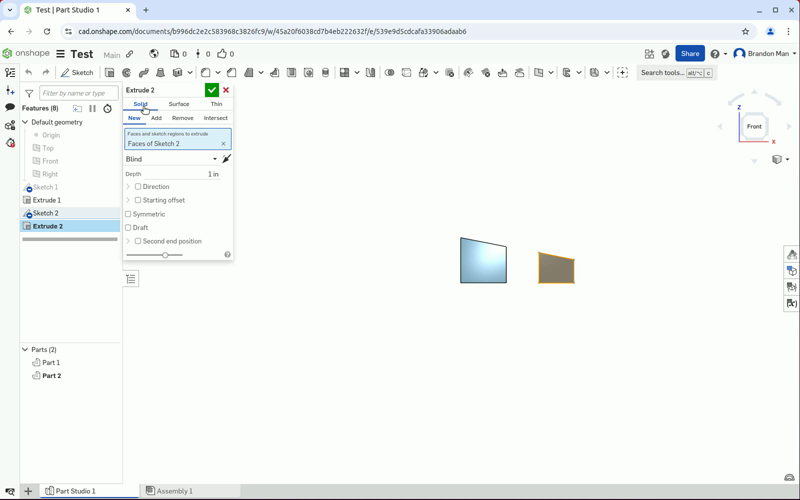
click(143, 106)
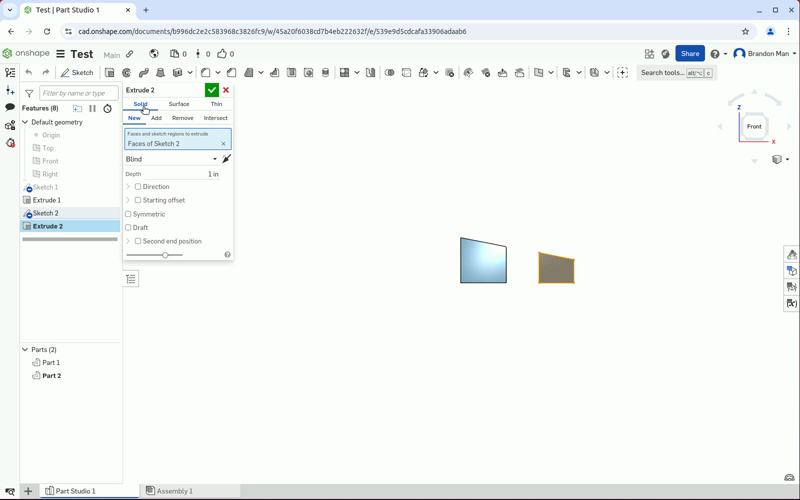
mouse_move(137, 120)
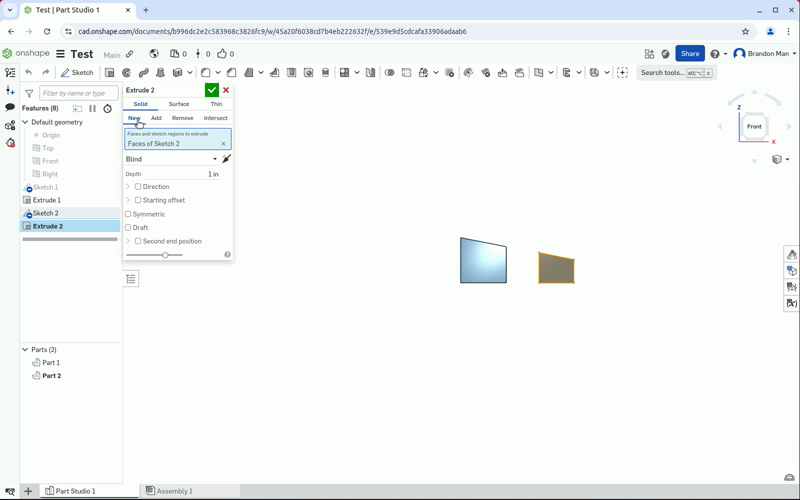
click(137, 120)
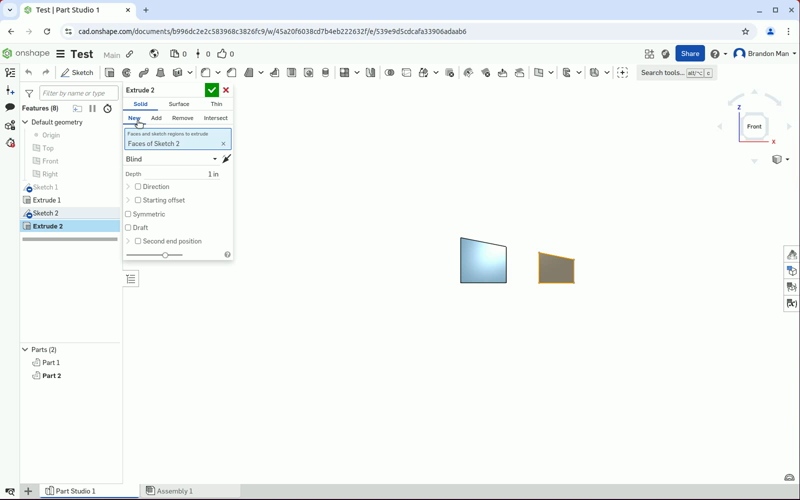
key(tab, 4)
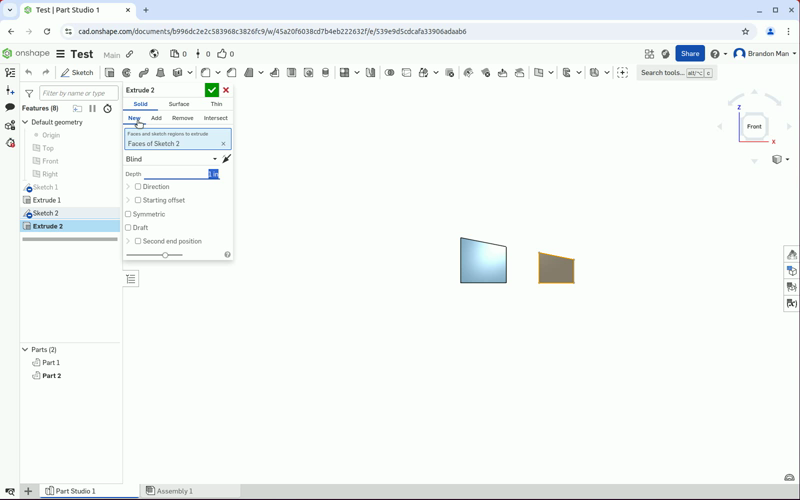
text(-20.701)
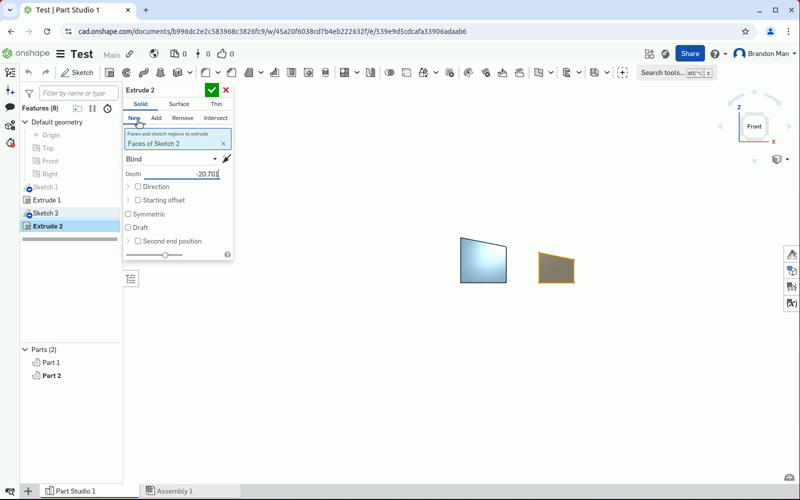
key(enter)
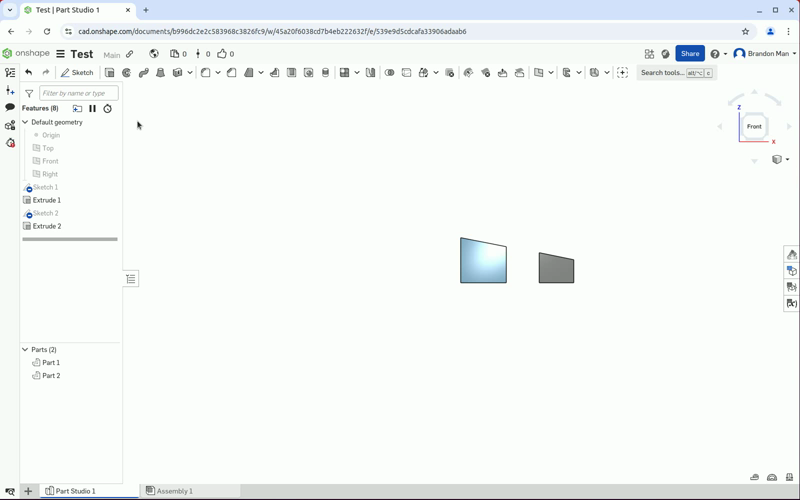
key(shift+h)
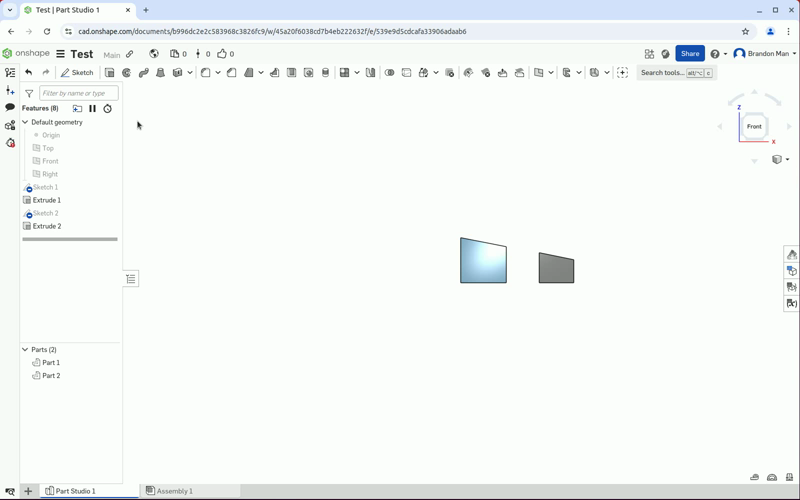
key(shift+h)
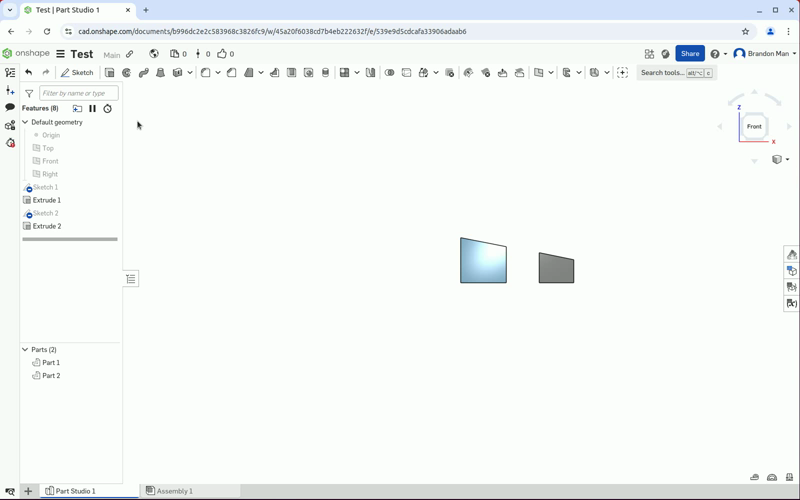
mouse_move(73, 189)
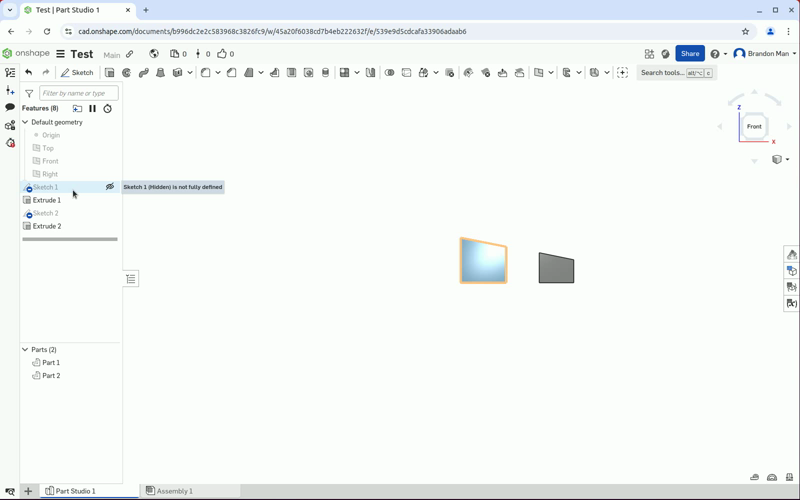
click(73, 189)
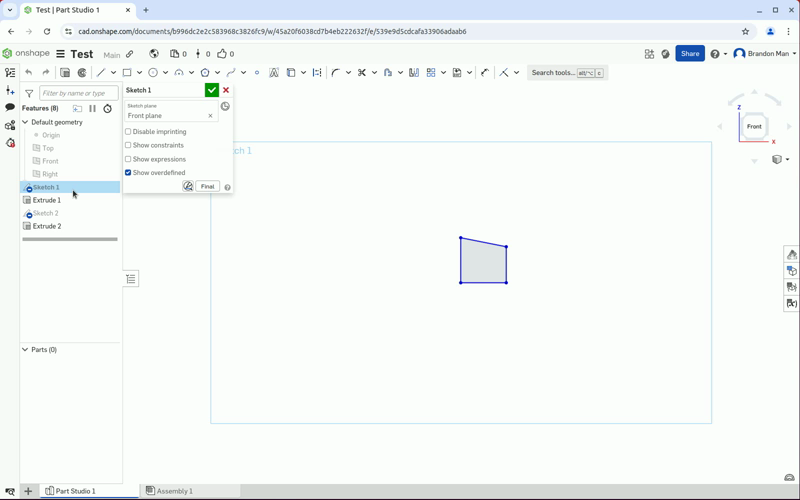
mouse_move(229, 92)
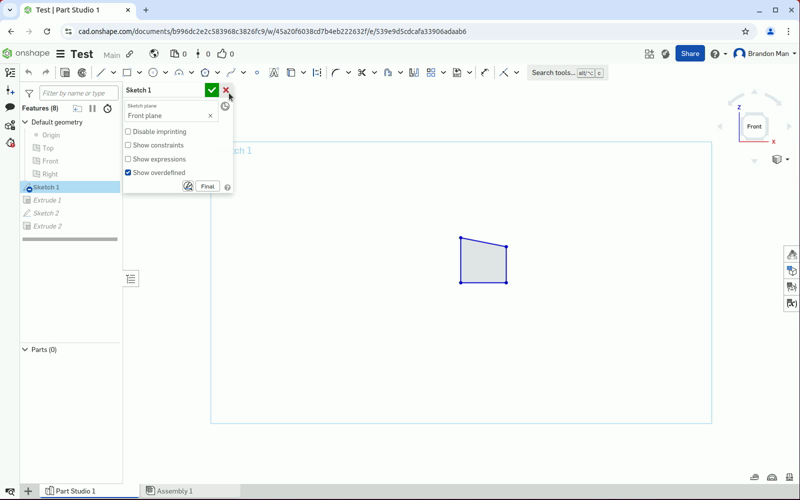
click(229, 92)
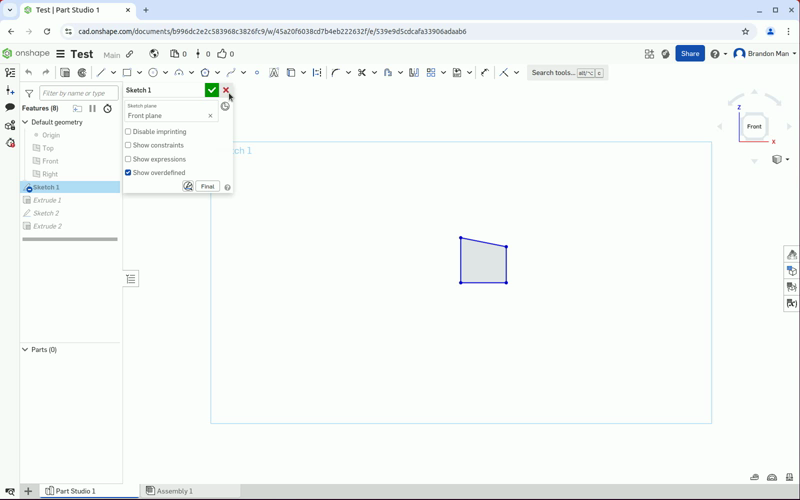
key(shift+s)
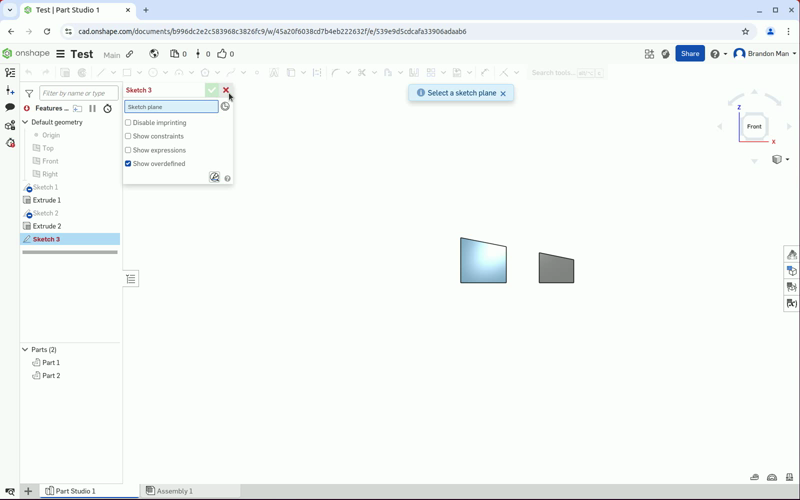
mouse_move(73, 163)
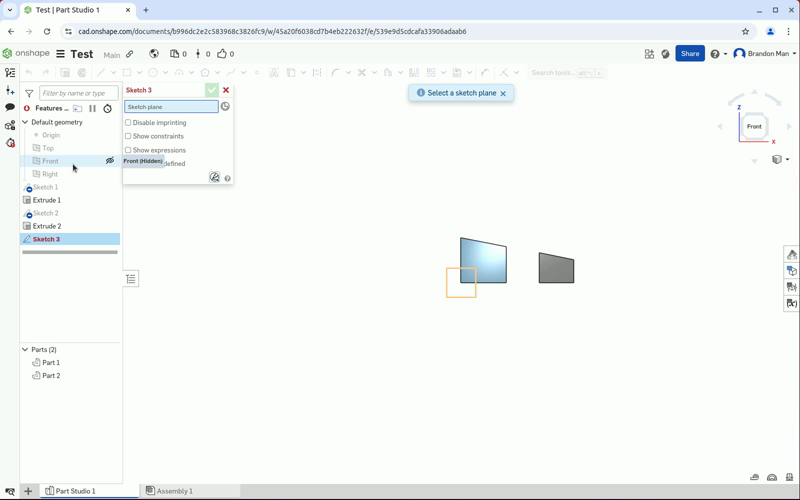
click(73, 163)
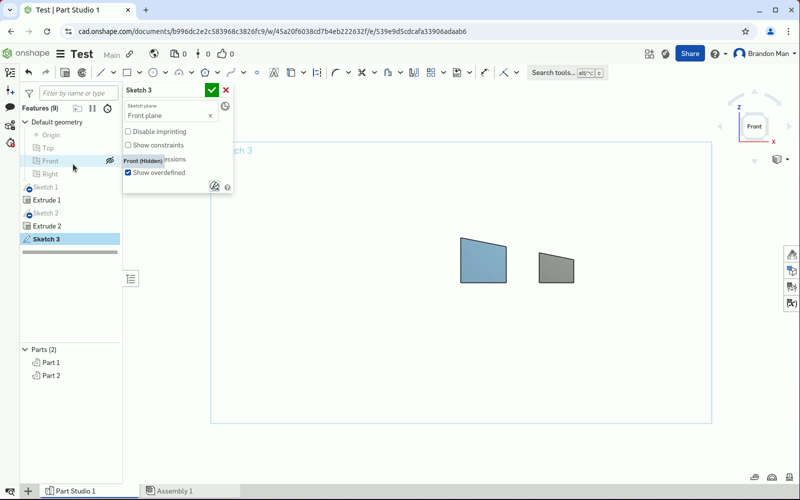
mouse_move(73, 352)
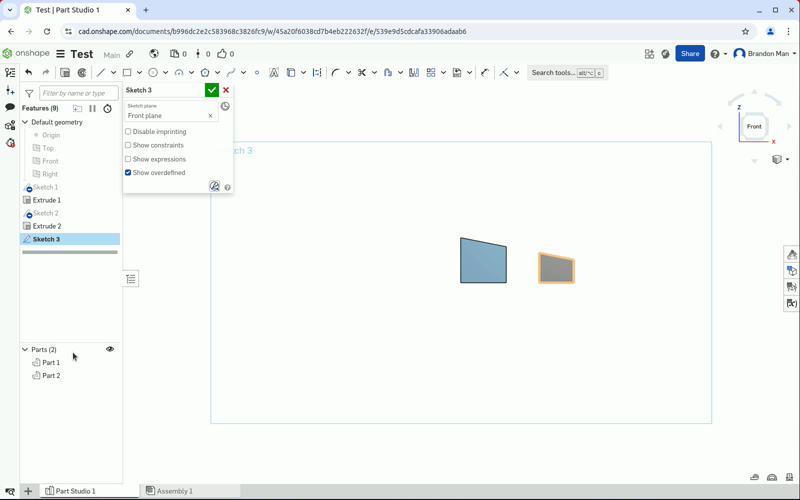
key(y)
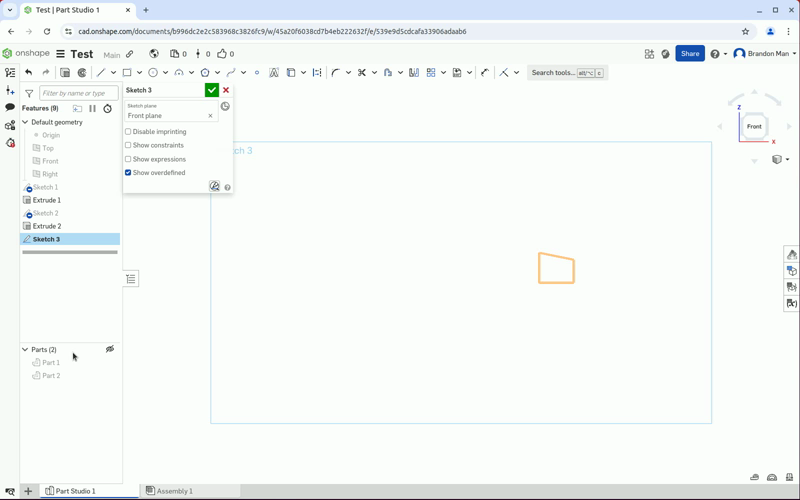
key(l)
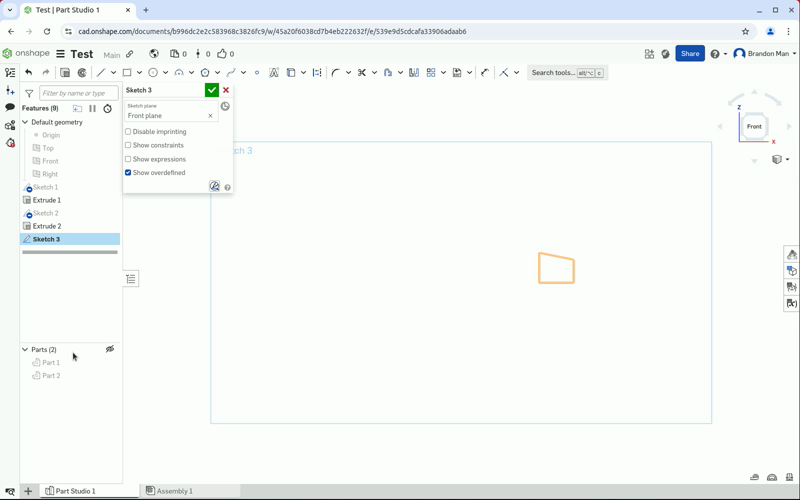
key_down(shift)
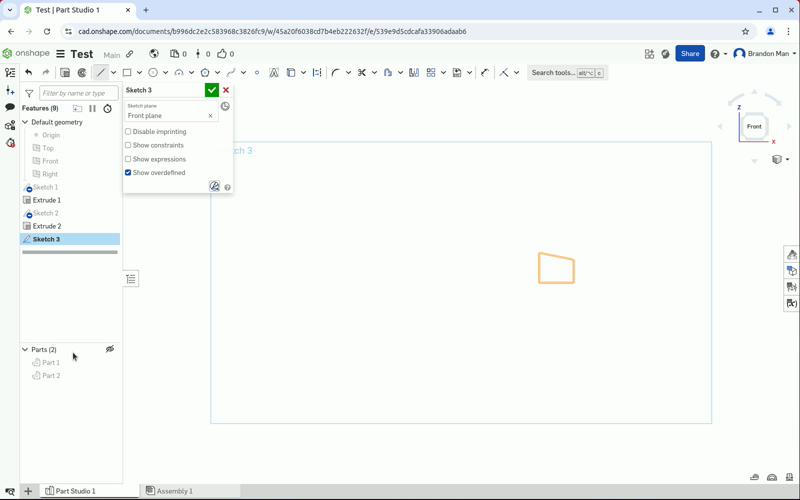
mouse_move(460, 204)
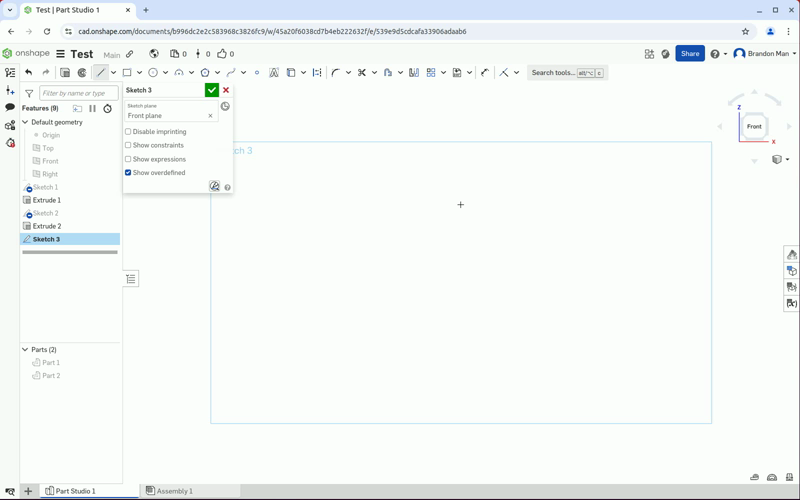
click(460, 204)
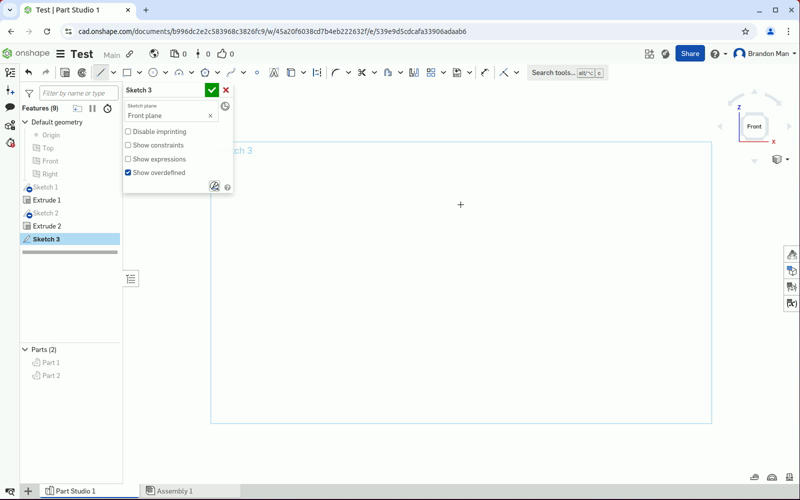
key_up(shift)
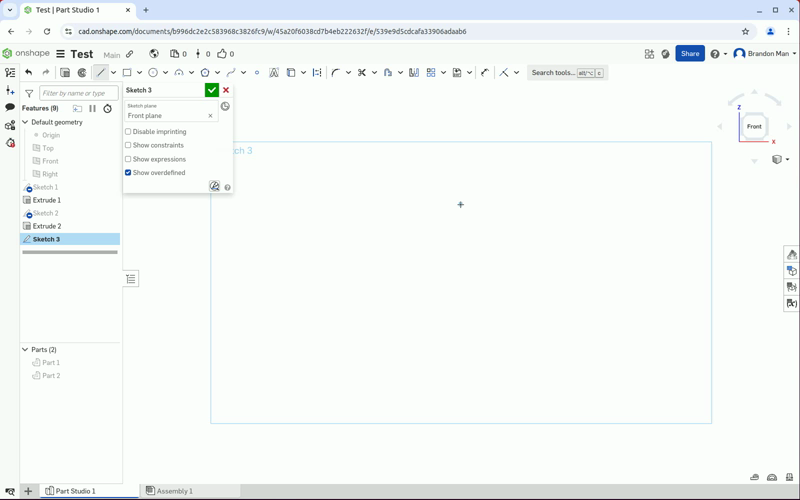
key_down(shift)
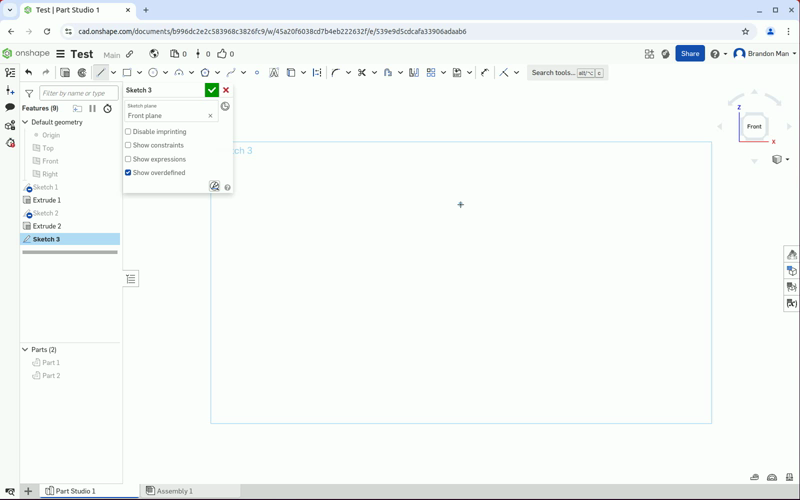
mouse_move(490, 204)
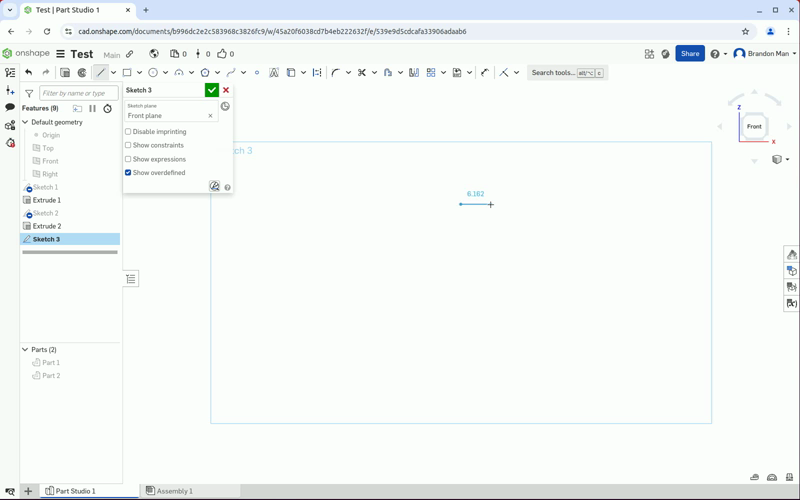
mouse_move(506, 213)
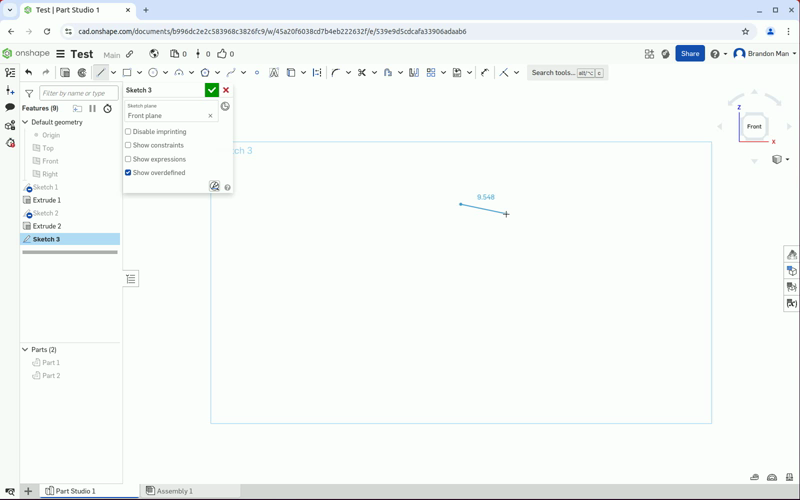
click(506, 213)
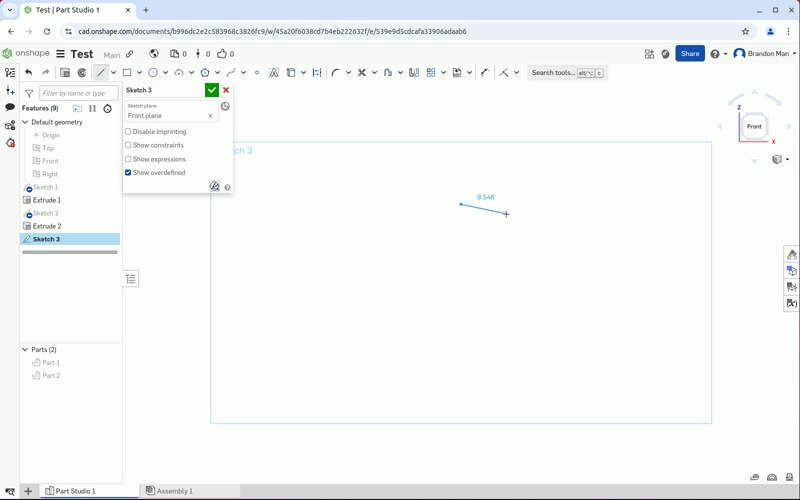
key_up(shift)
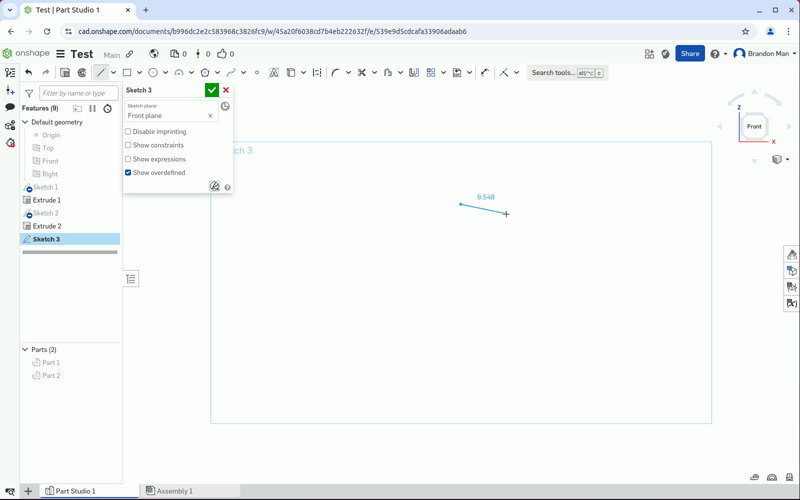
key_down(shift)
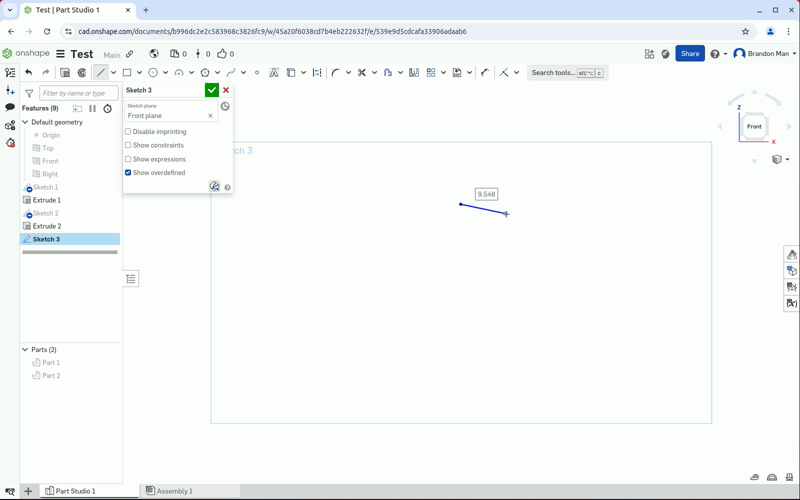
mouse_move(536, 213)
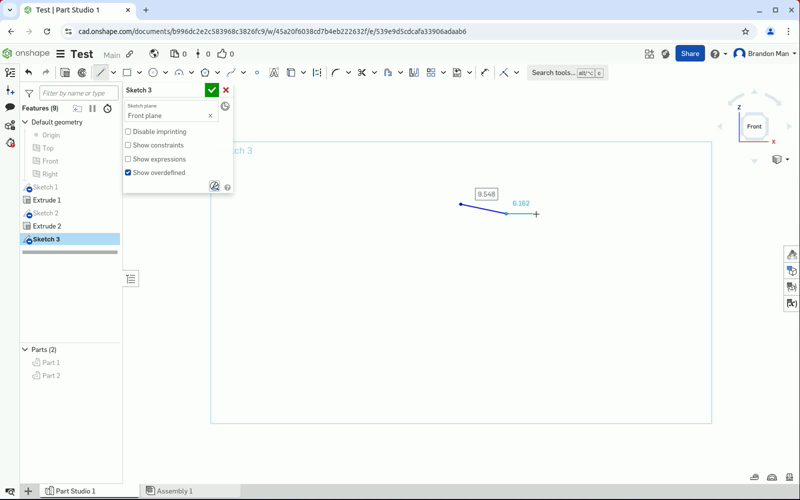
mouse_move(506, 182)
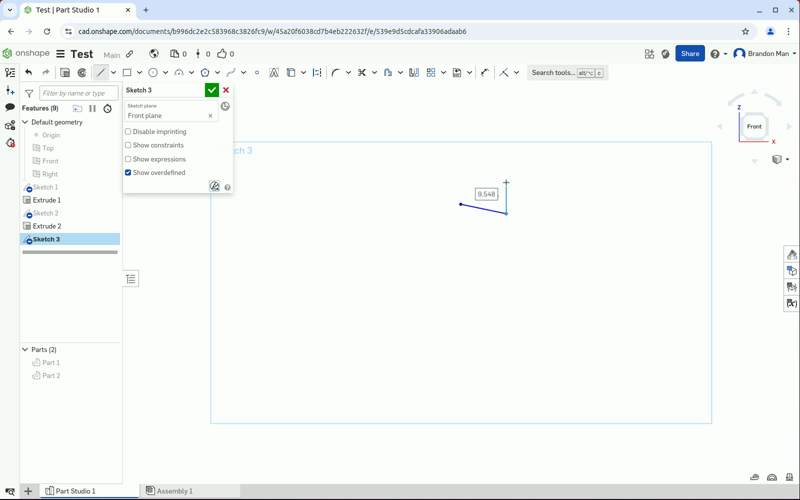
click(506, 182)
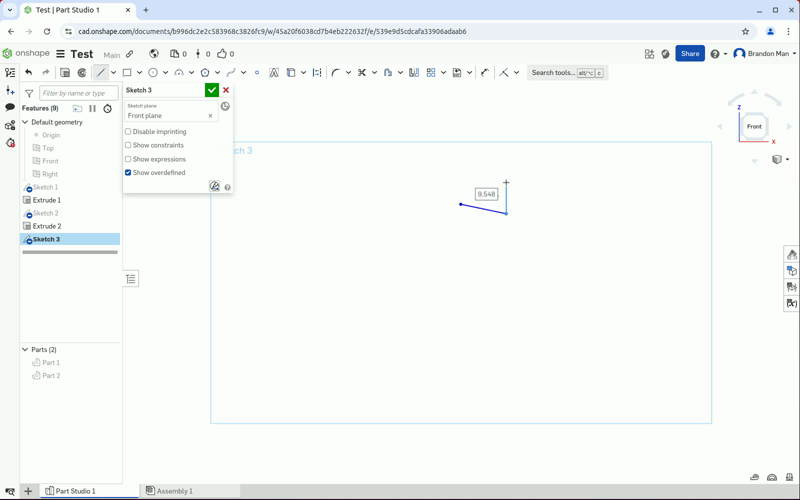
key_up(shift)
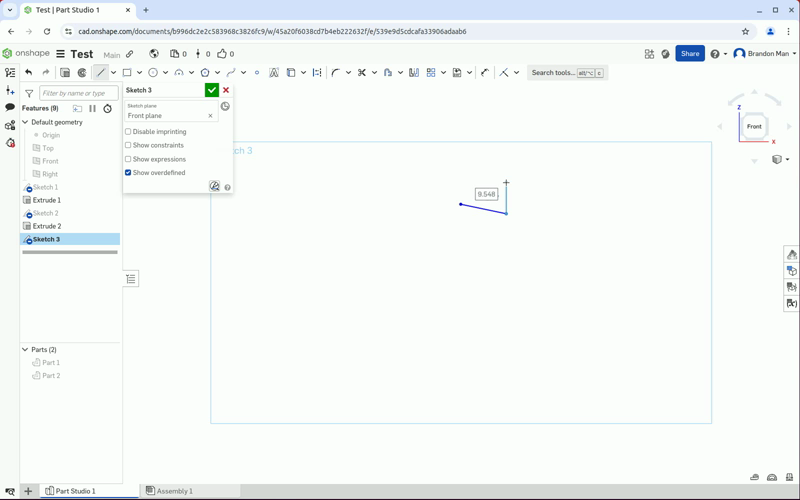
key_down(shift)
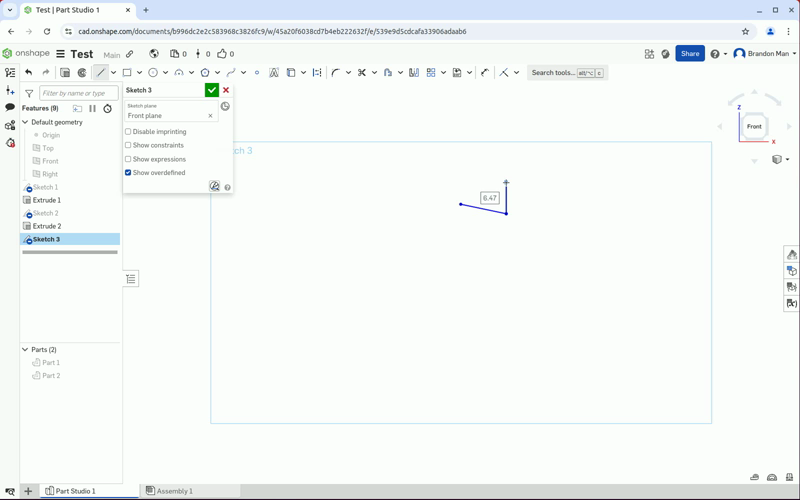
mouse_move(536, 182)
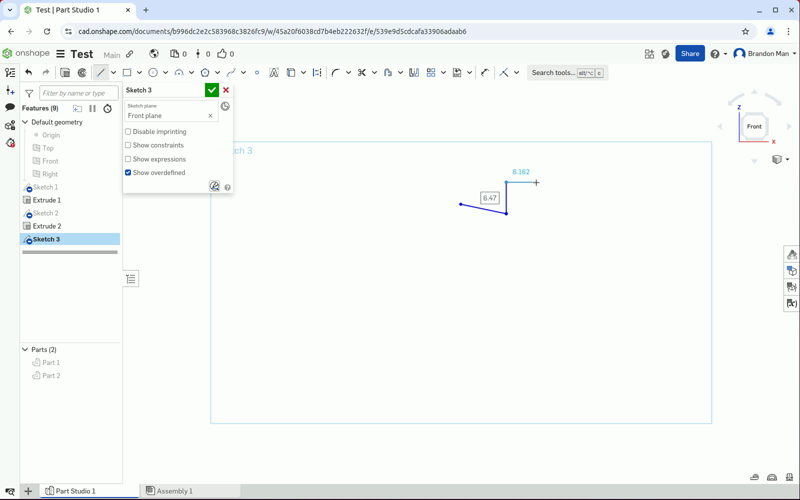
mouse_move(460, 182)
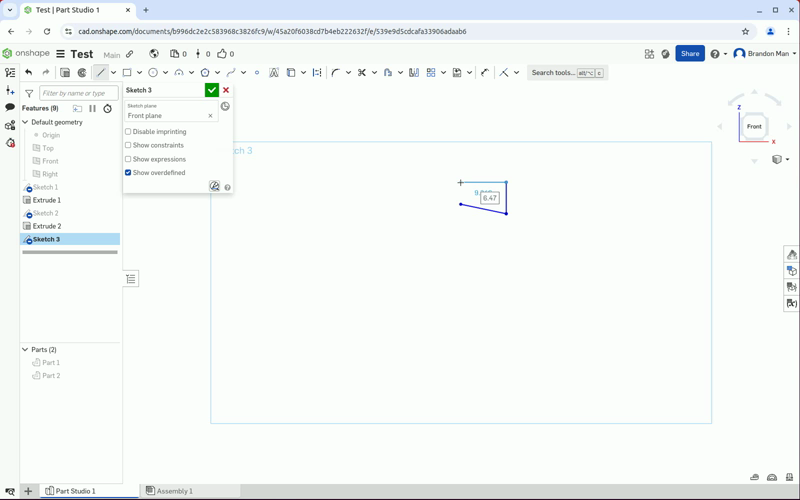
click(460, 182)
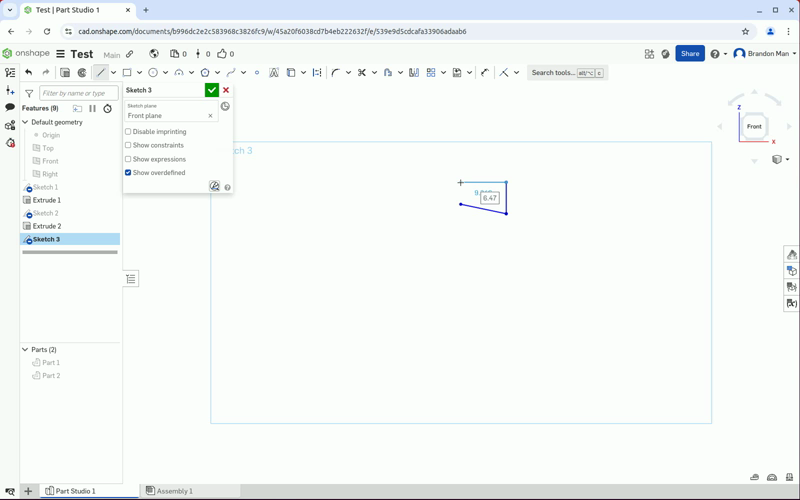
key_up(shift)
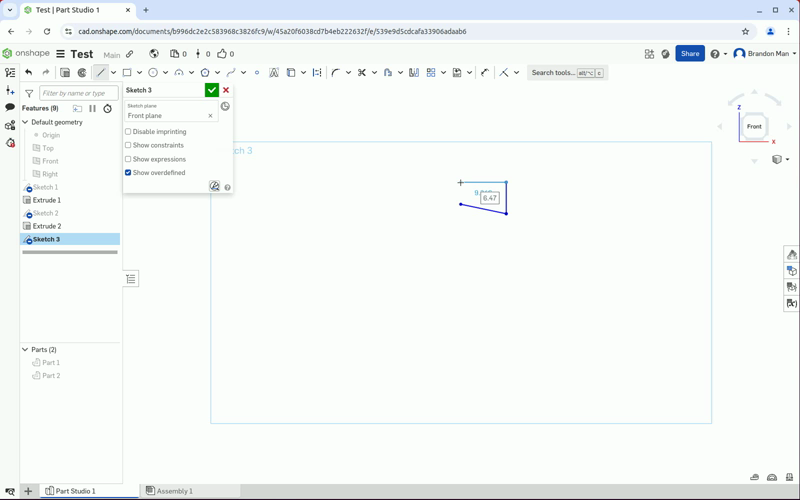
mouse_move(490, 182)
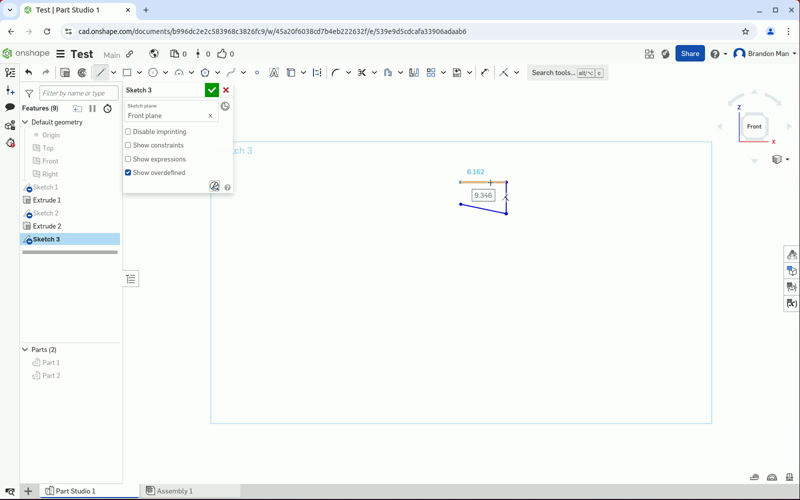
key_down(shift)
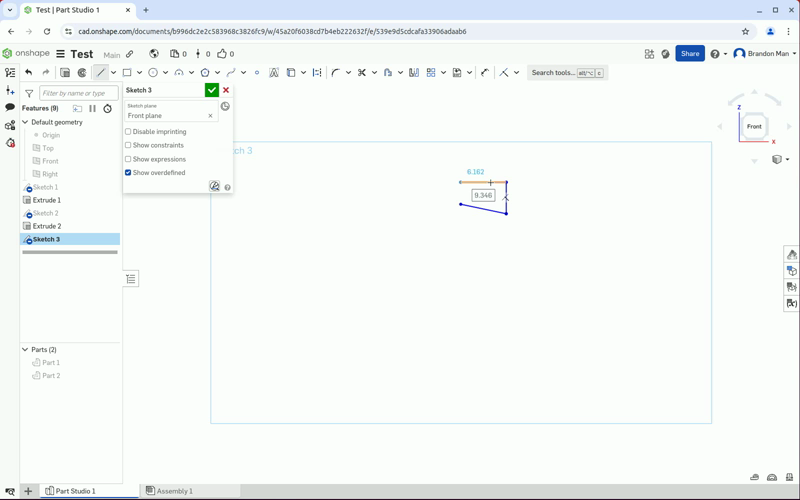
mouse_move(460, 204)
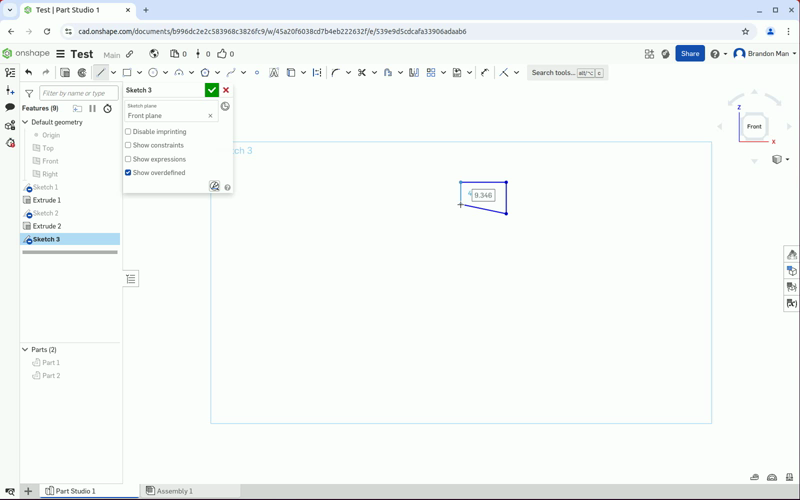
key_up(shift)
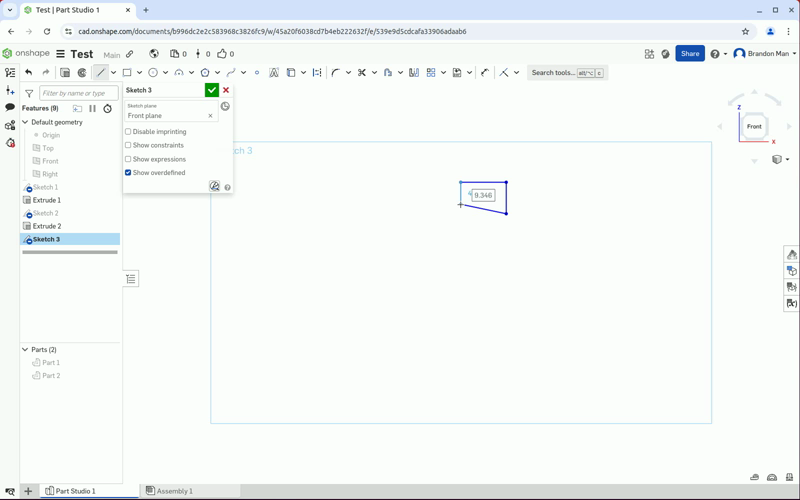
click(460, 204)
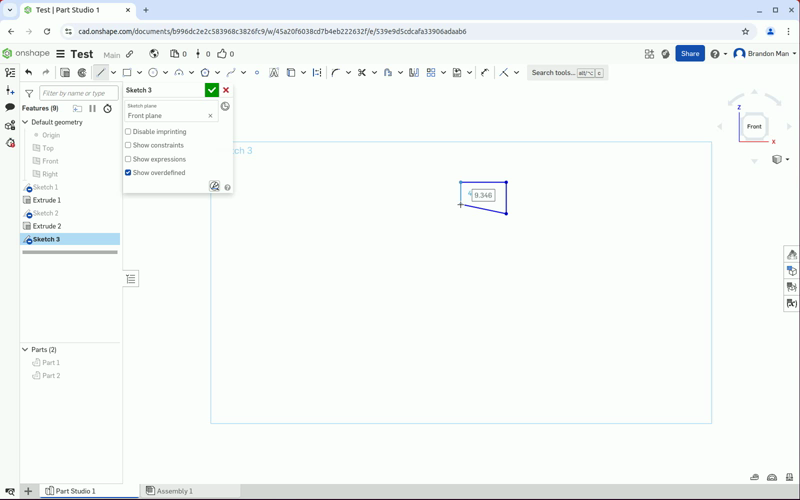
key(esc)
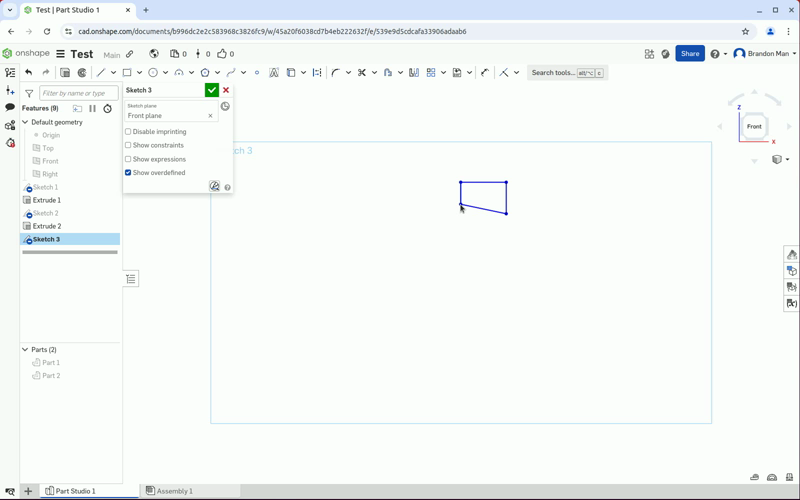
mouse_move(483, 194)
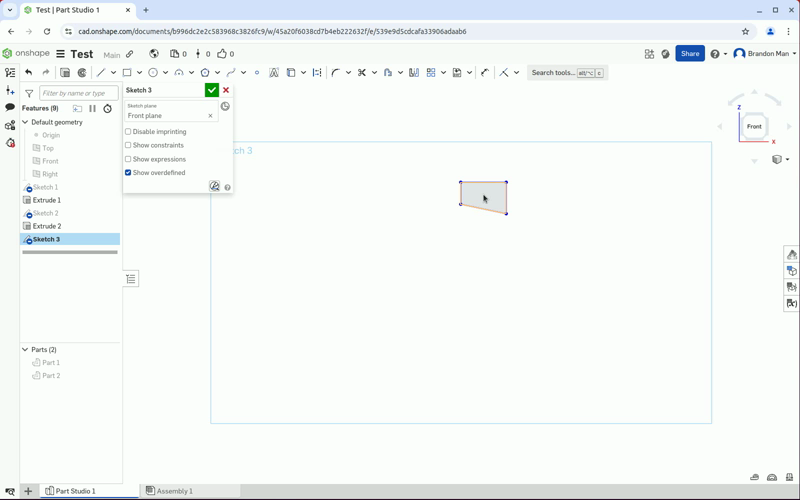
scroll(6)
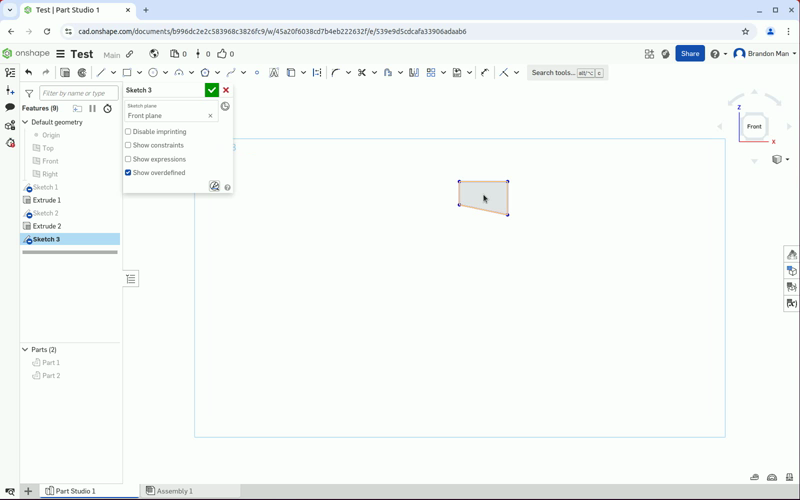
scroll(6)
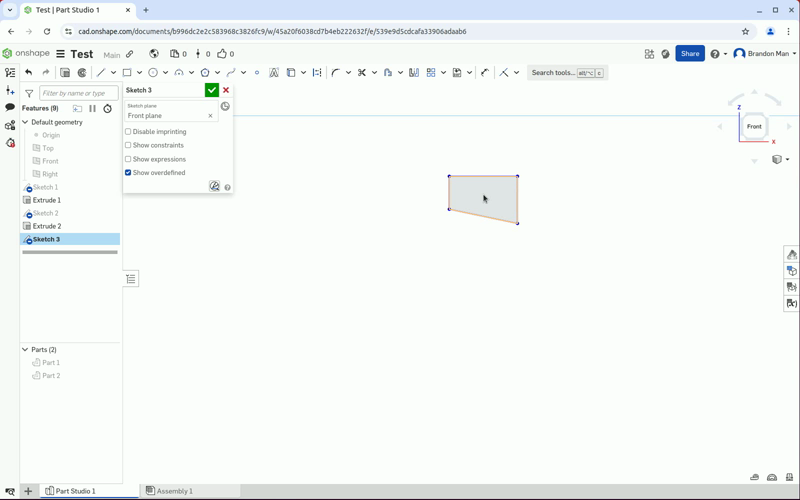
scroll(6)
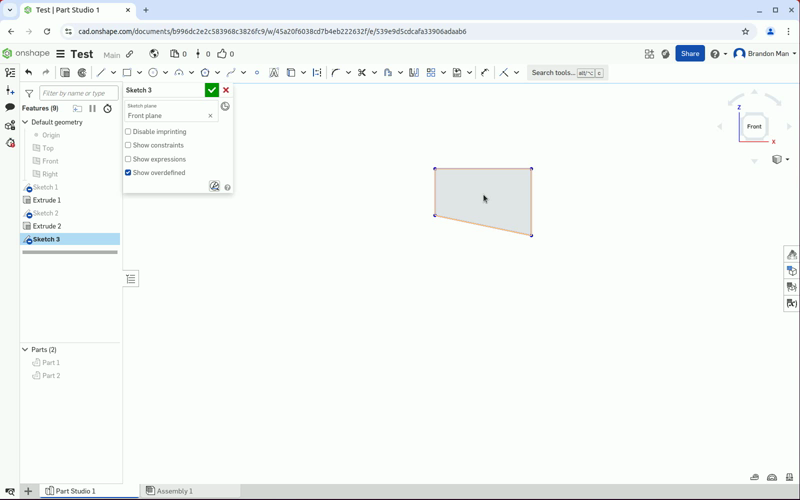
scroll(6)
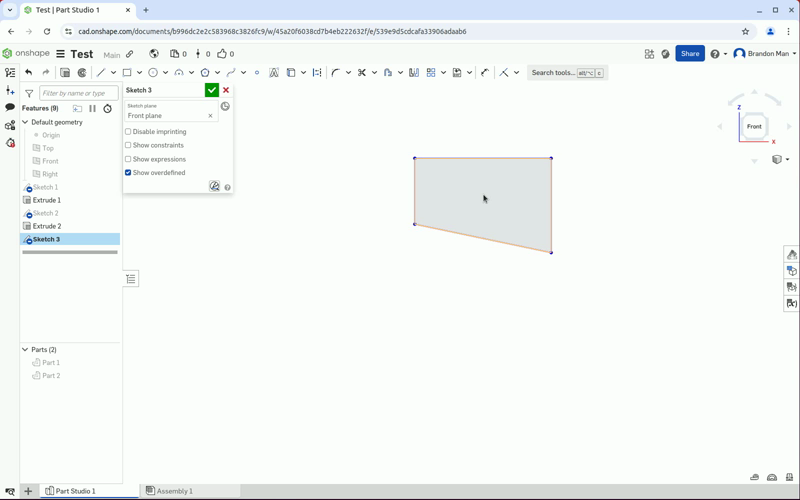
scroll(6)
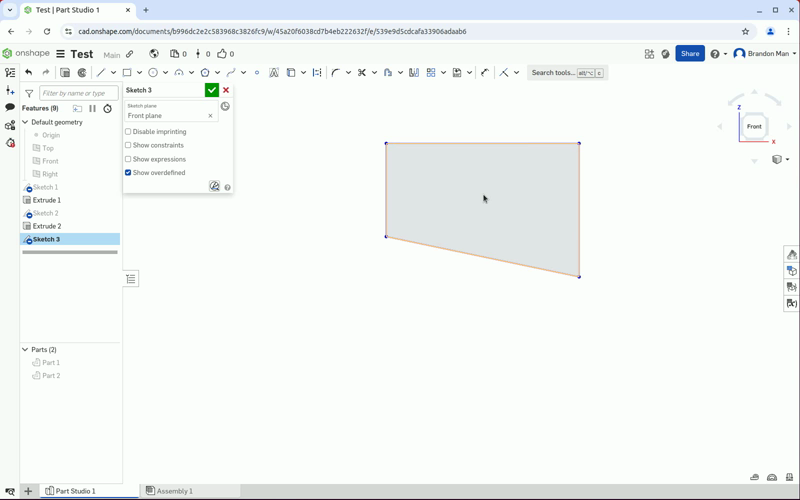
scroll(6)
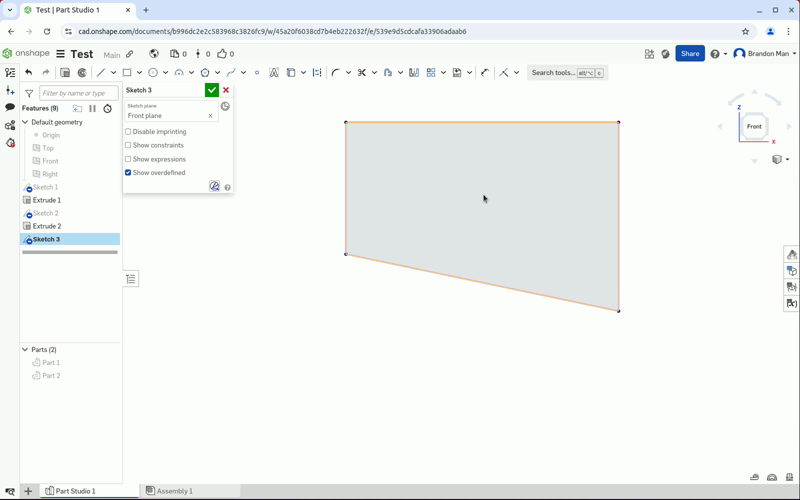
scroll(6)
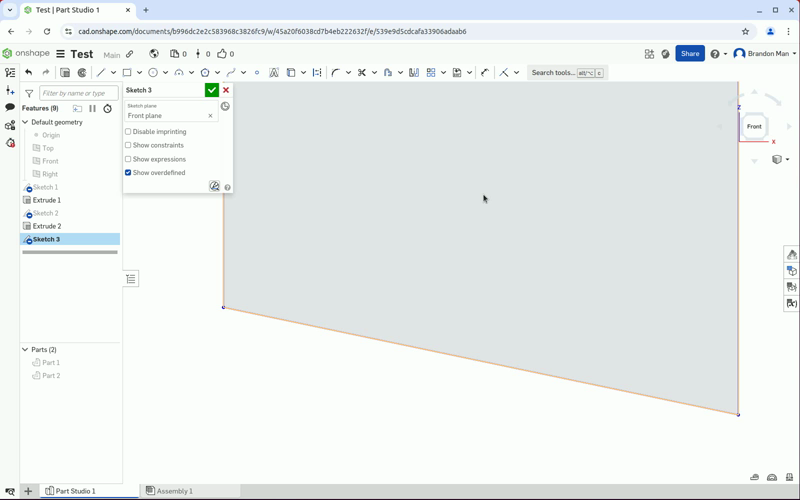
click(483, 194)
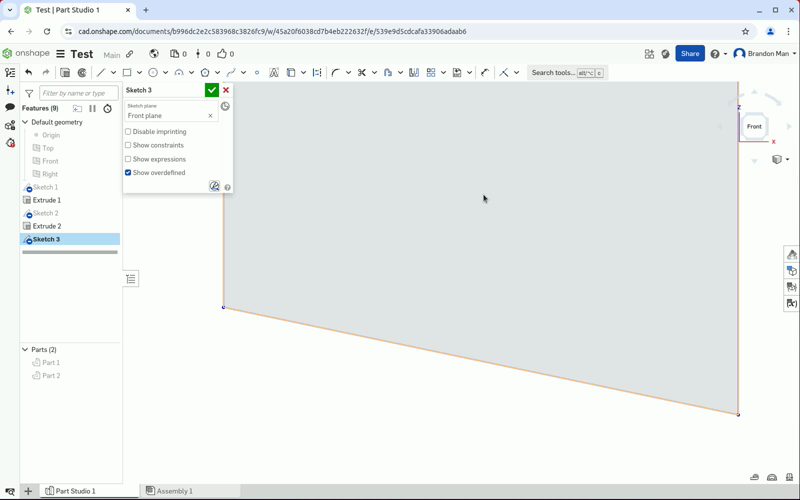
scroll(-6)
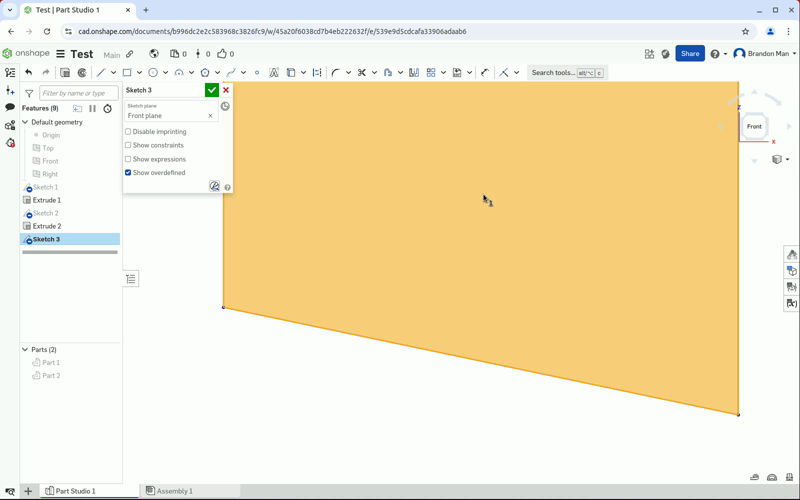
scroll(-6)
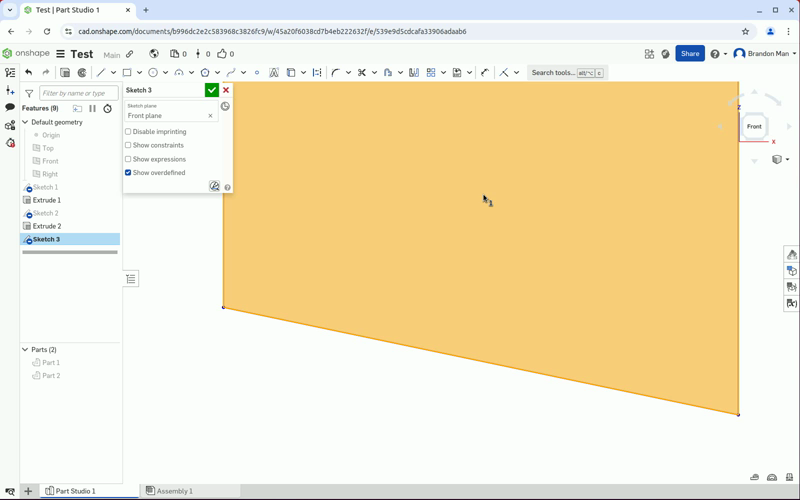
scroll(-6)
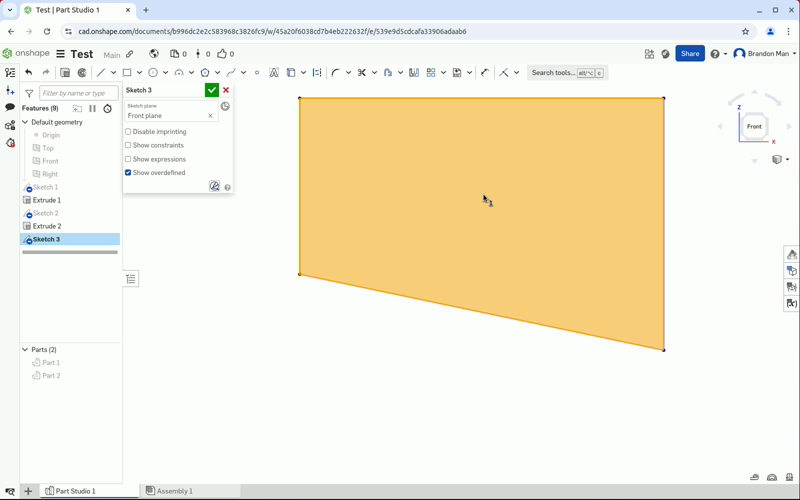
scroll(-6)
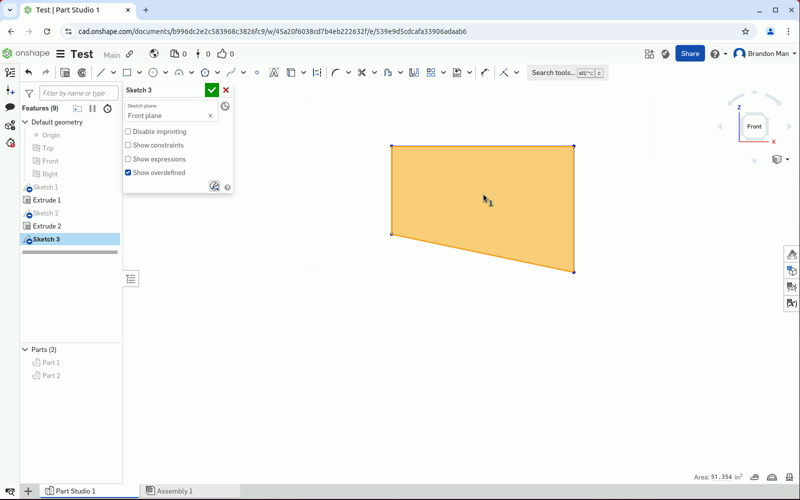
scroll(-6)
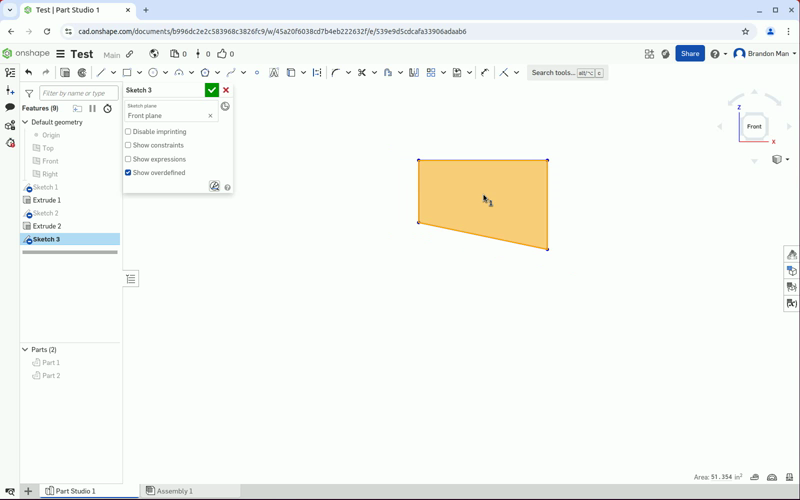
scroll(-6)
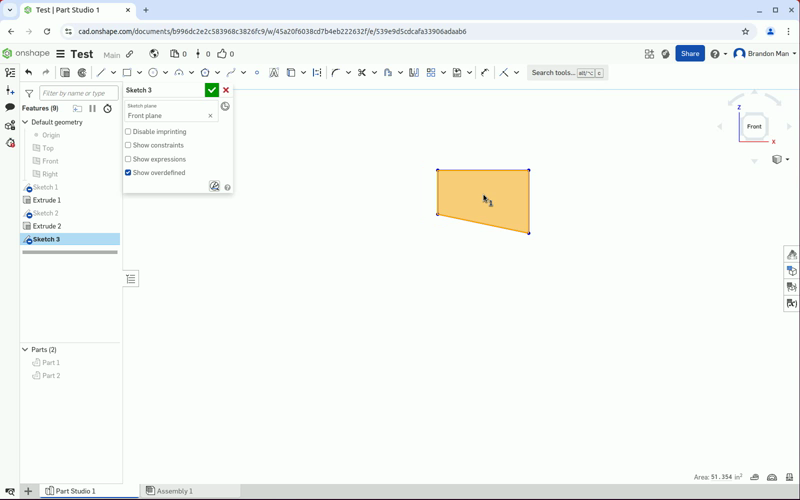
scroll(-6)
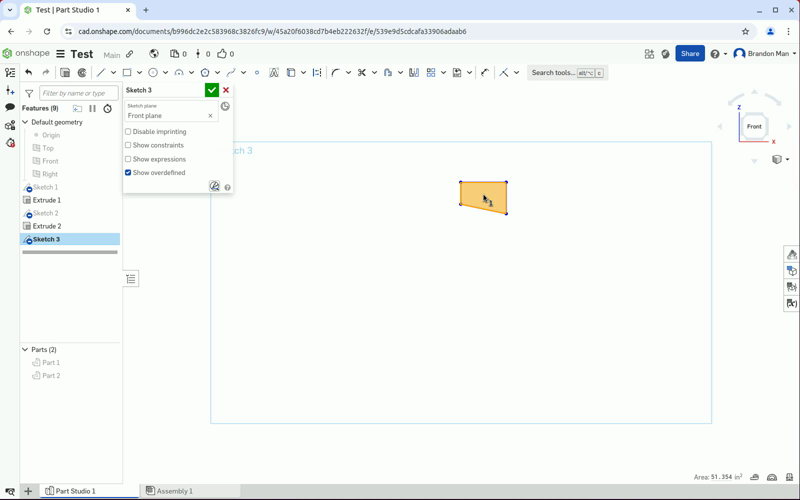
mouse_move(73, 352)
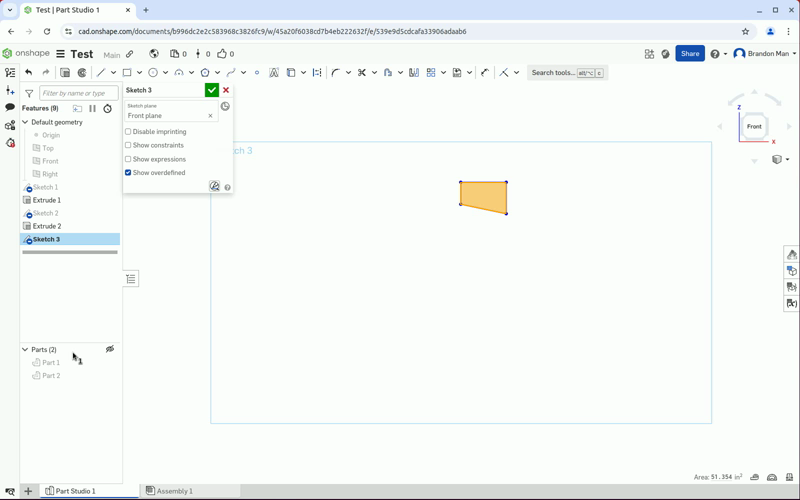
key(shift+y)
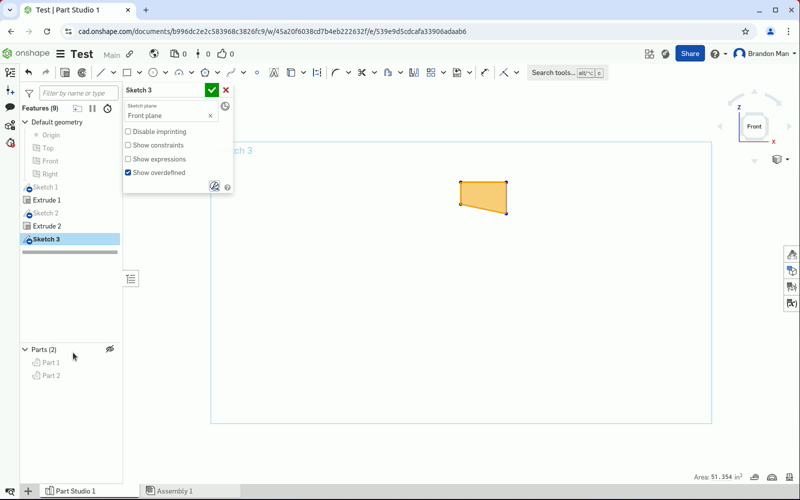
key(shift+e)
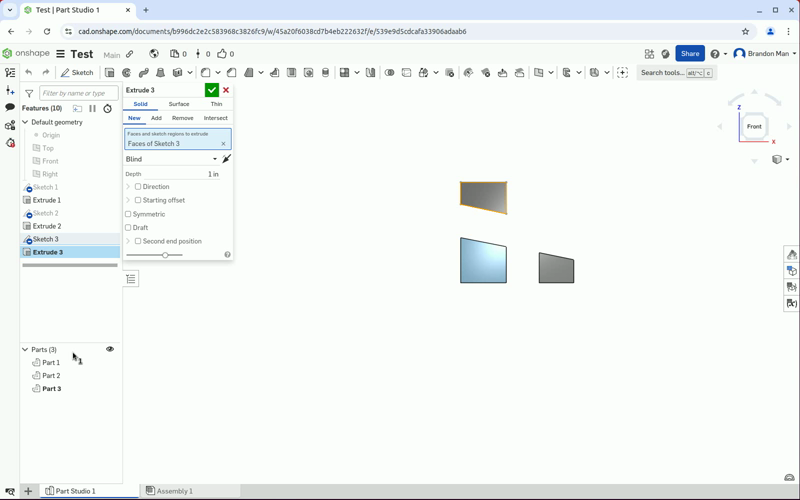
mouse_move(143, 106)
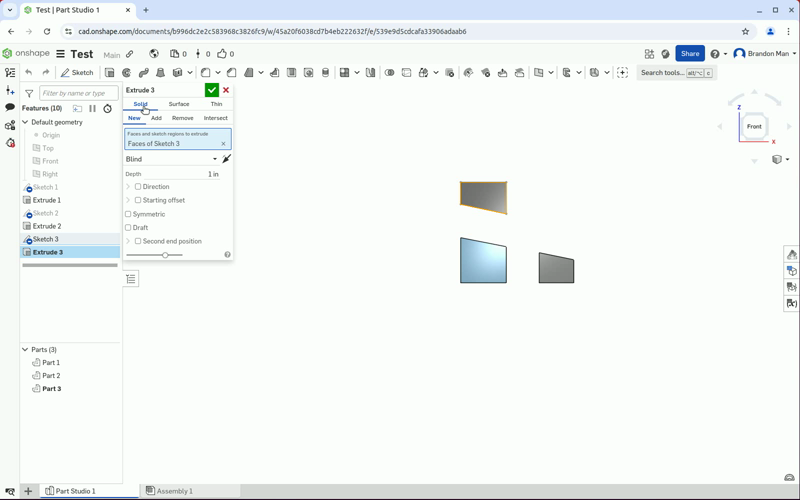
click(143, 106)
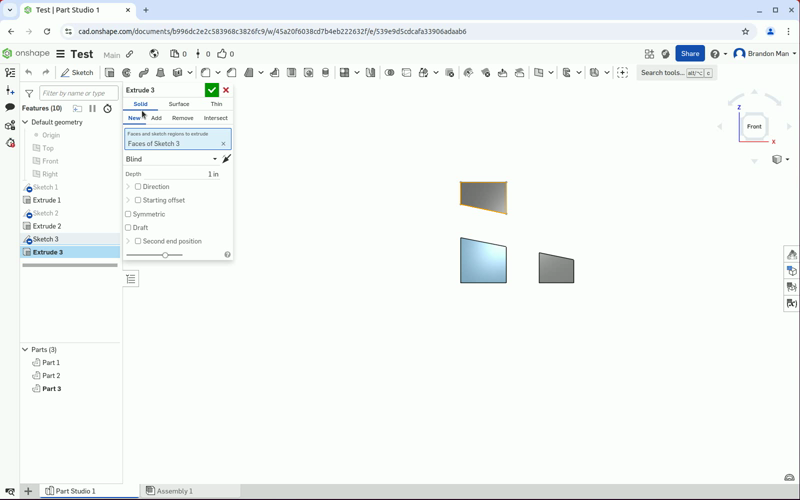
mouse_move(137, 120)
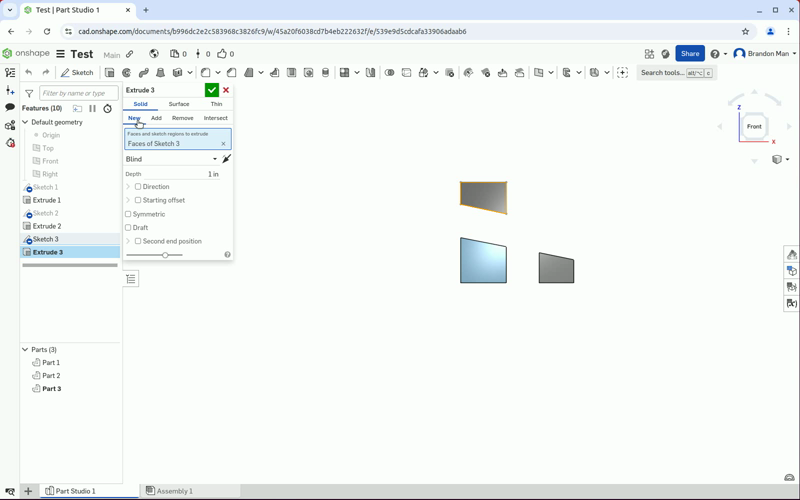
click(137, 120)
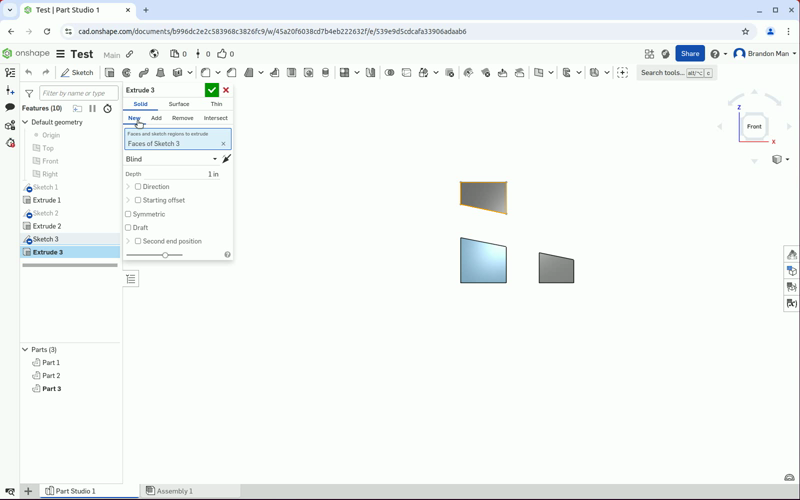
key(tab, 4)
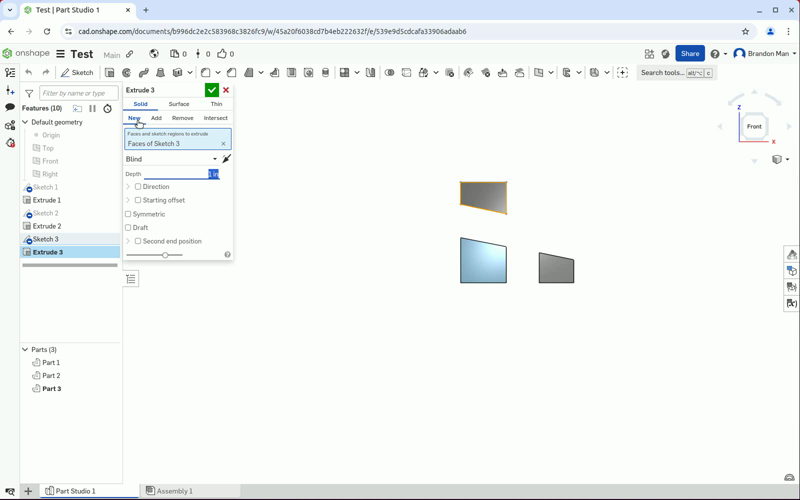
text(-20.701)
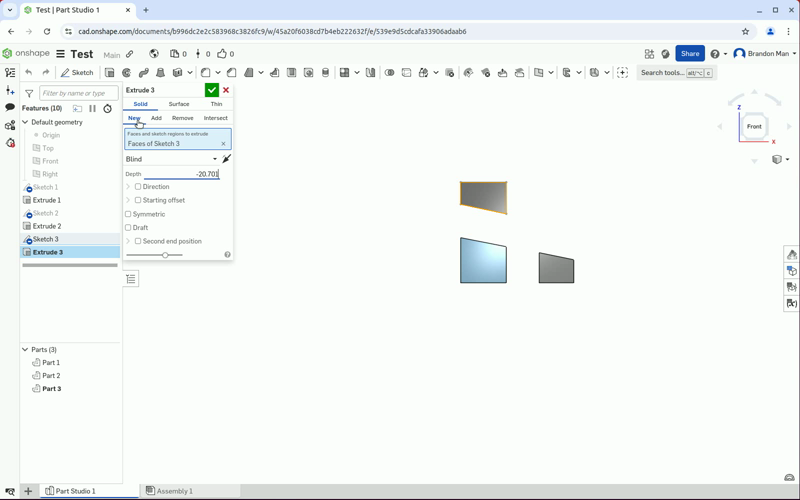
key(enter)
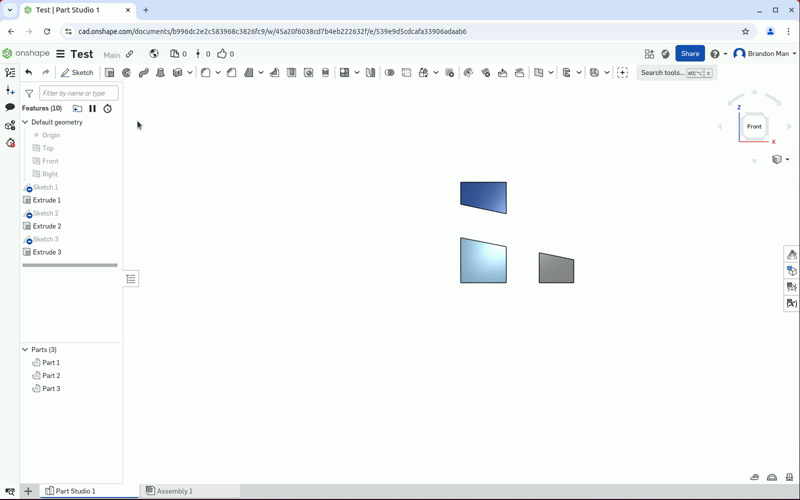
key(shift+h)
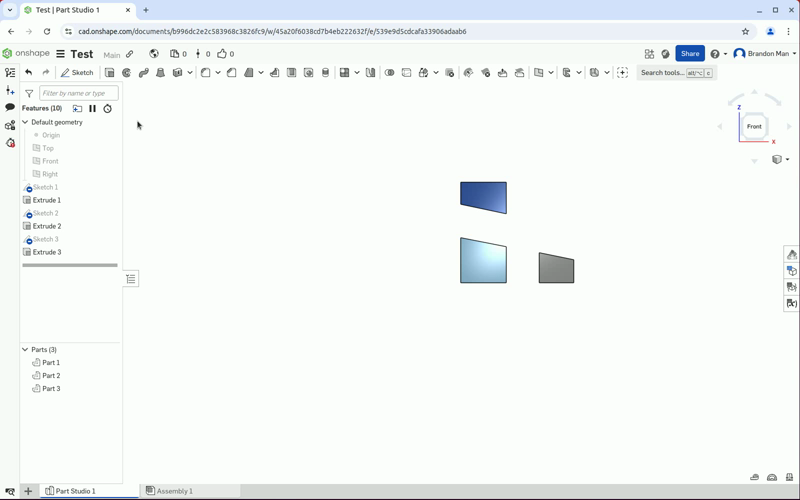
key(shift+h)
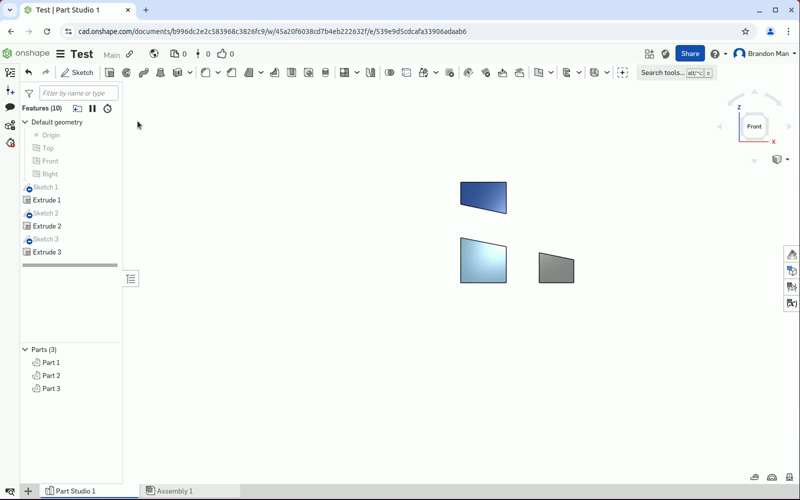
mouse_move(73, 189)
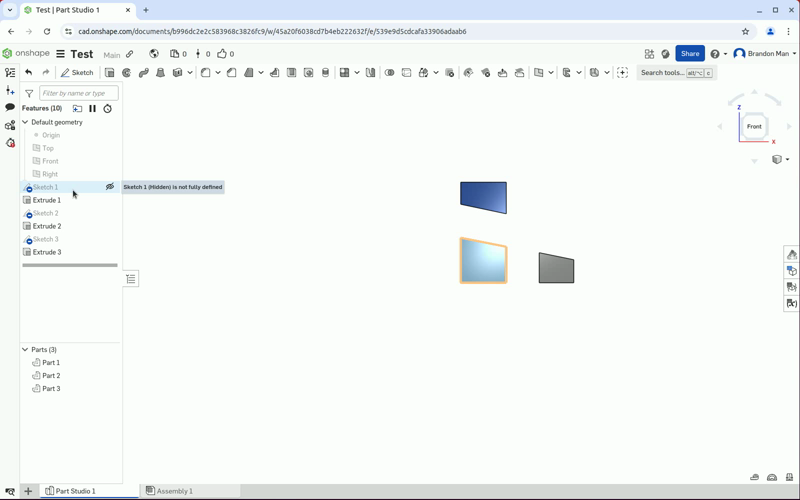
click(73, 189)
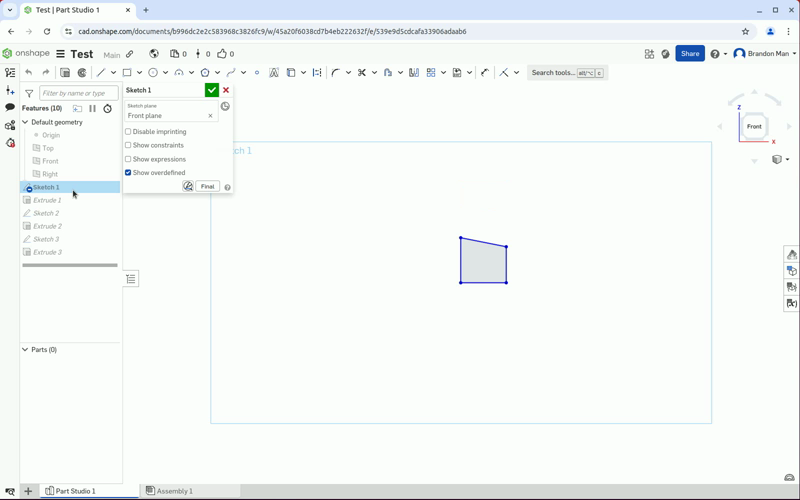
mouse_move(229, 92)
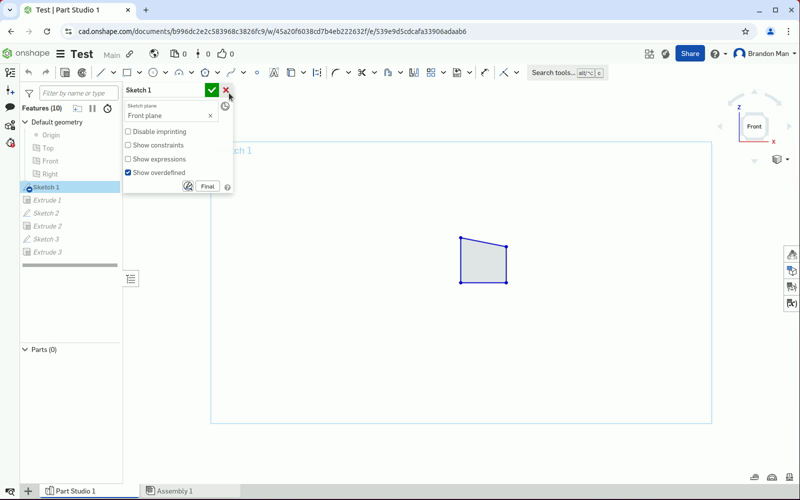
click(229, 92)
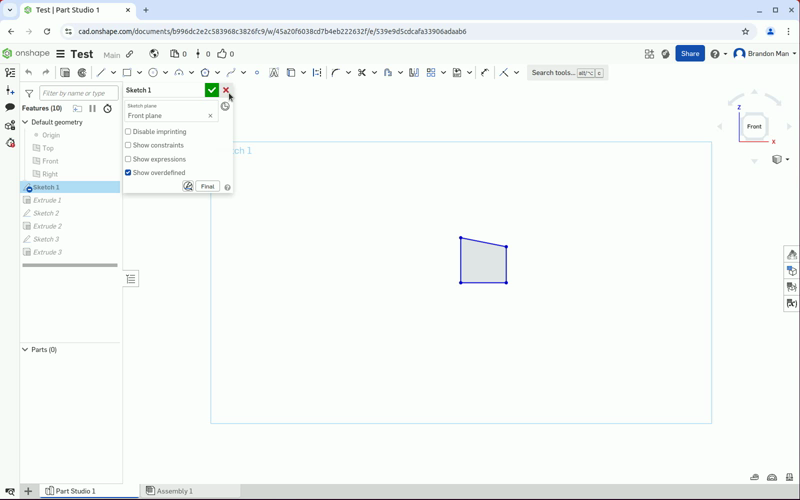
key(shift+s)
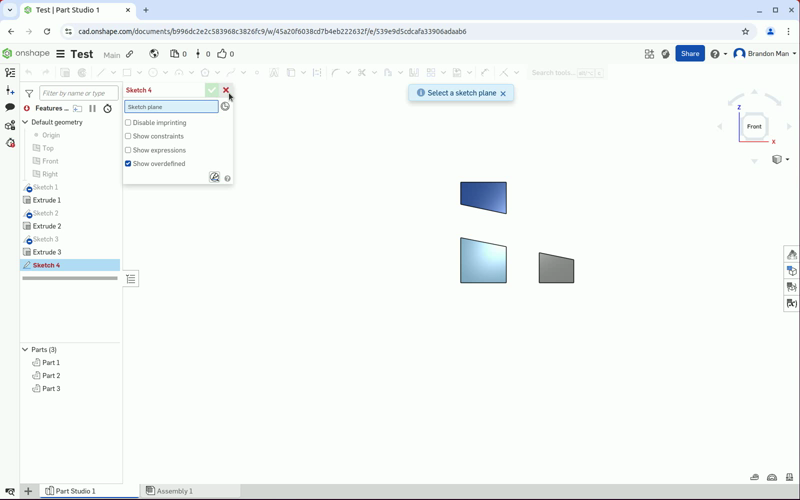
mouse_move(73, 163)
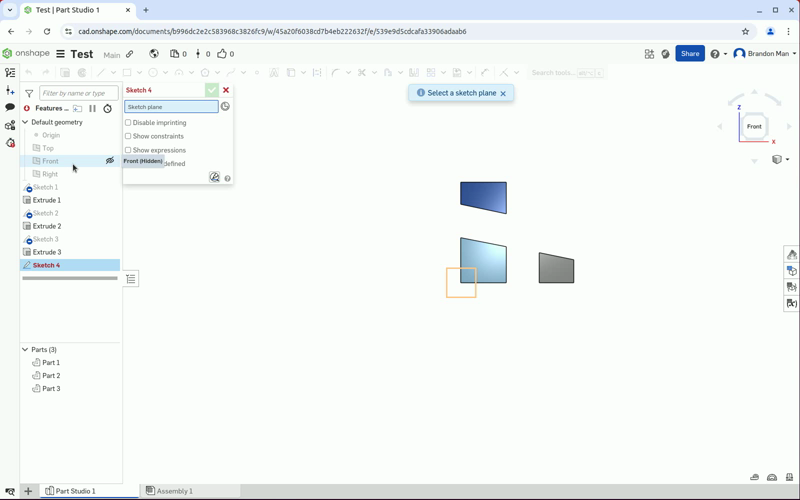
click(73, 163)
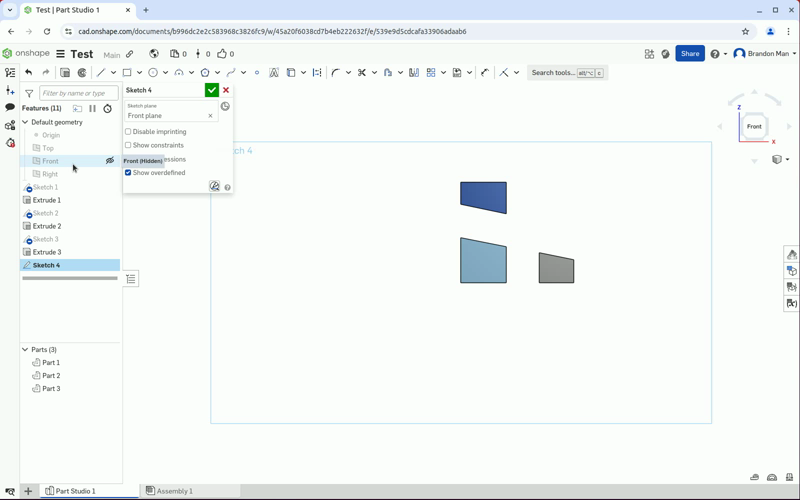
mouse_move(73, 352)
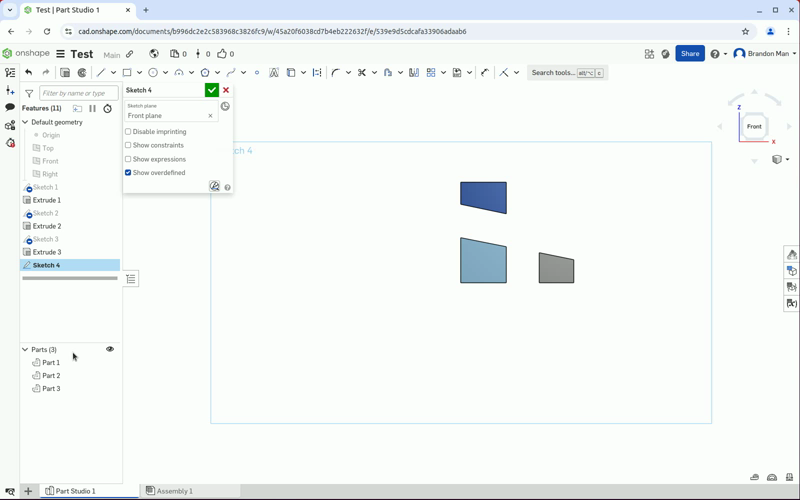
key(y)
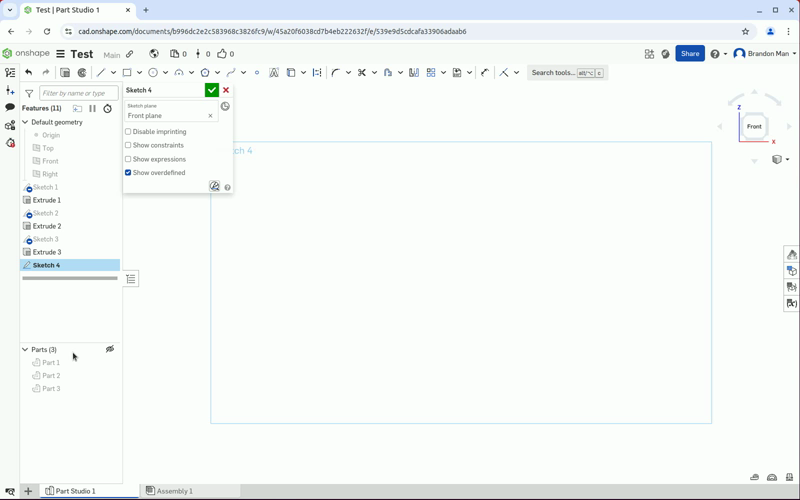
key(l)
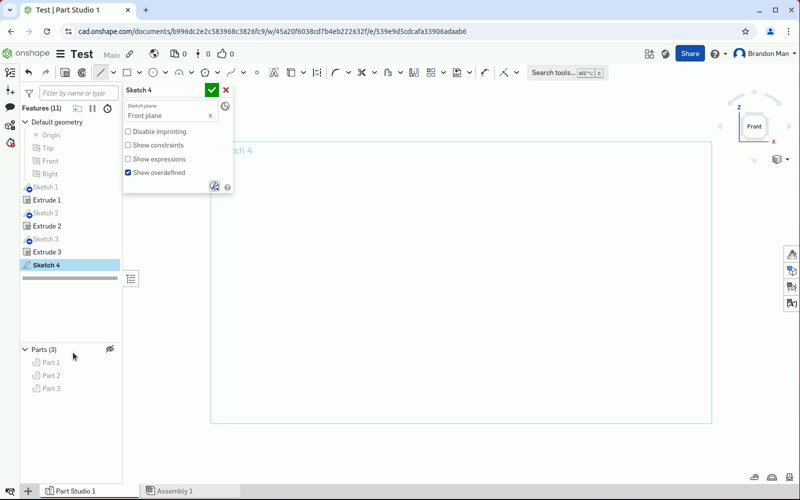
key_down(shift)
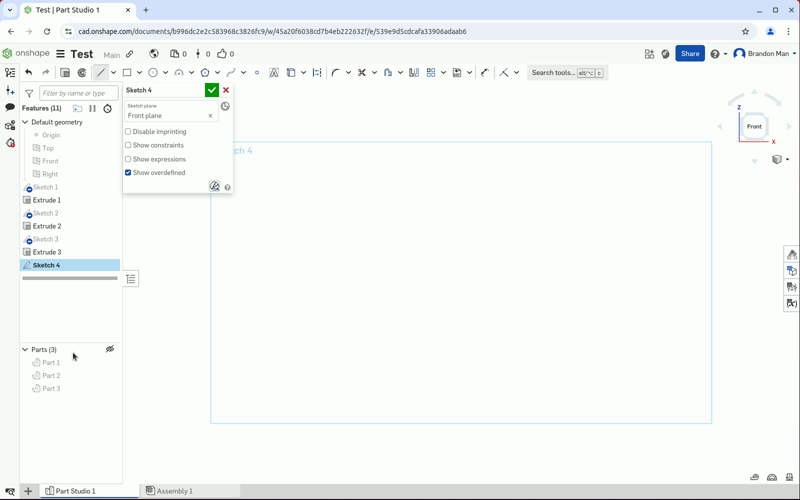
mouse_move(505, 282)
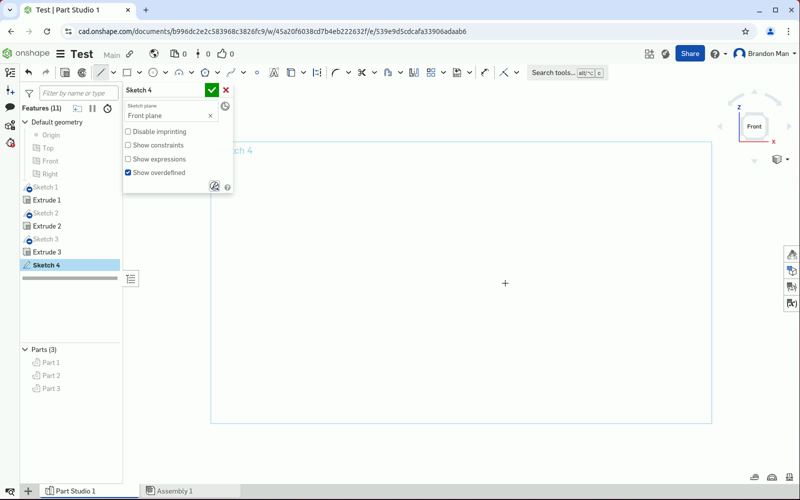
click(505, 282)
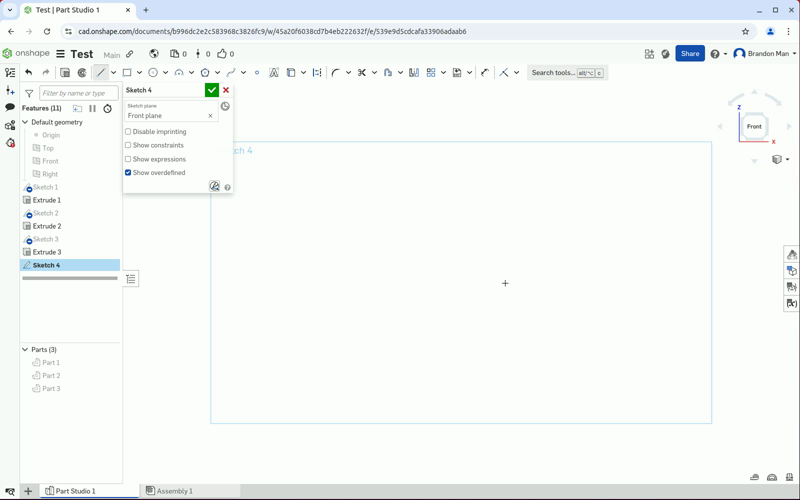
key_up(shift)
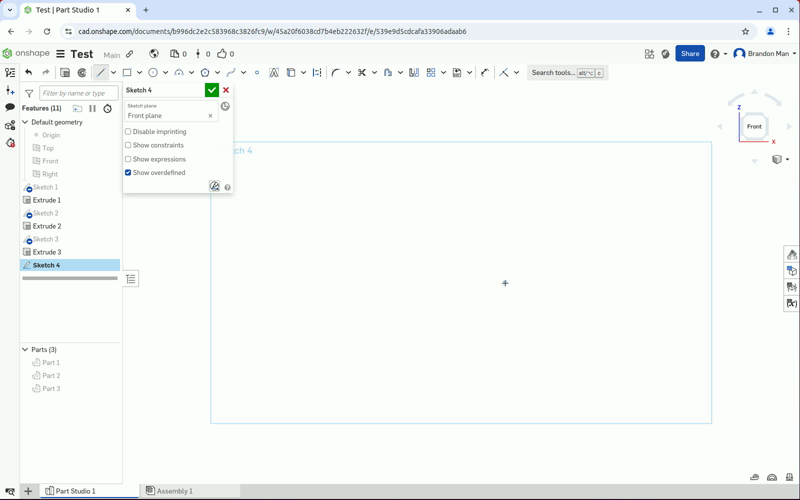
key_down(shift)
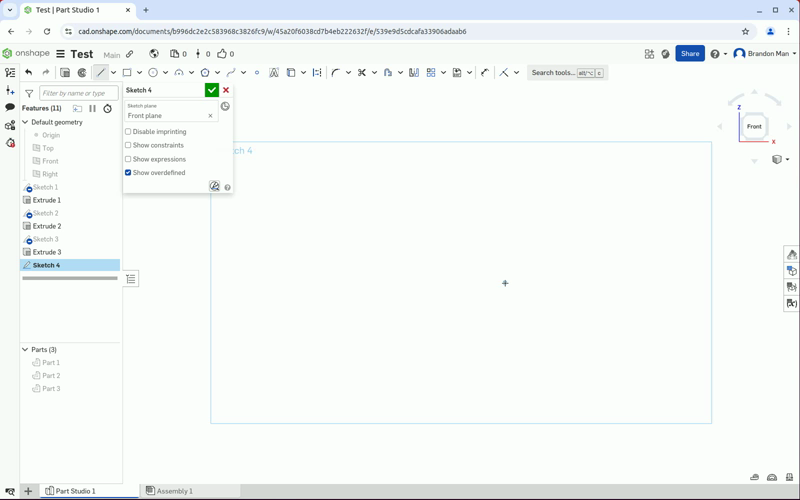
mouse_move(535, 282)
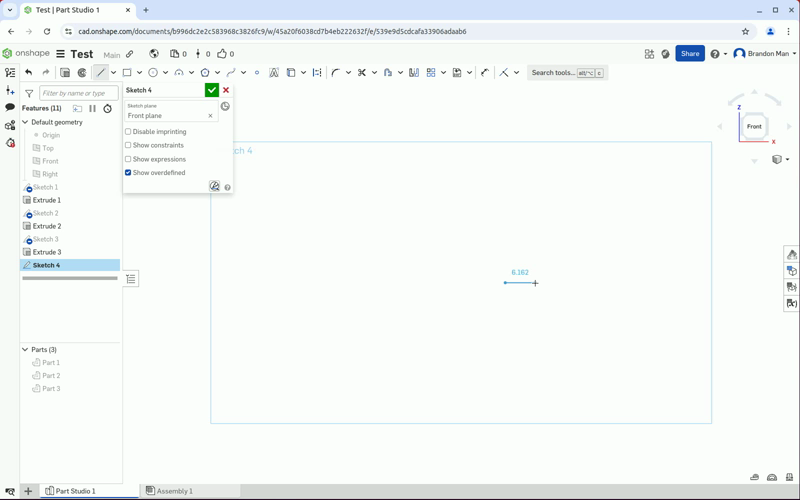
mouse_move(540, 282)
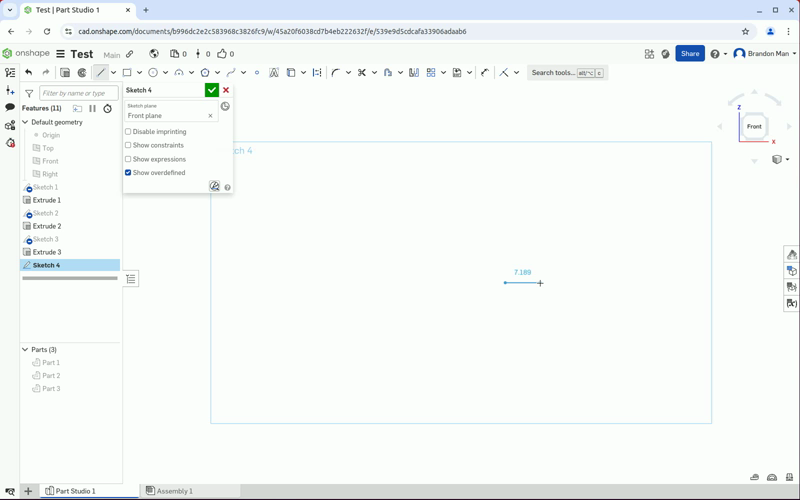
click(540, 282)
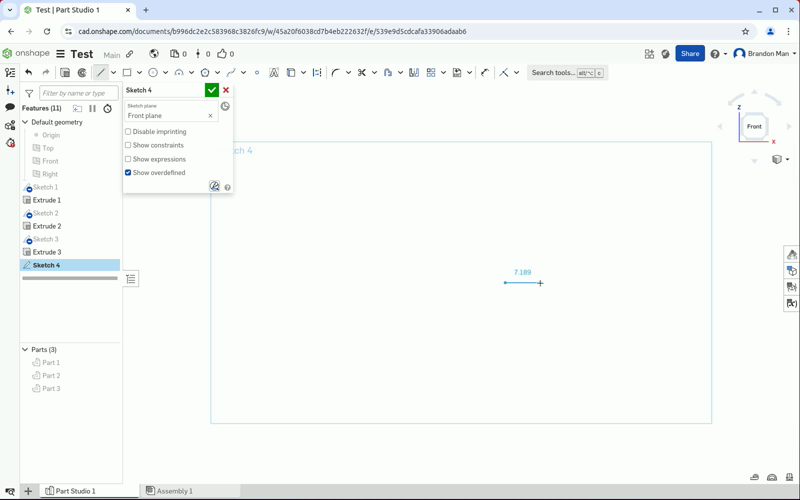
key_up(shift)
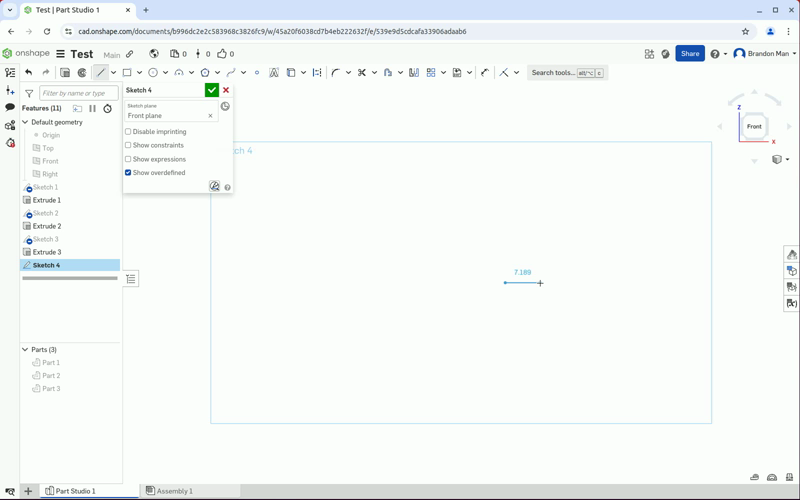
key_down(shift)
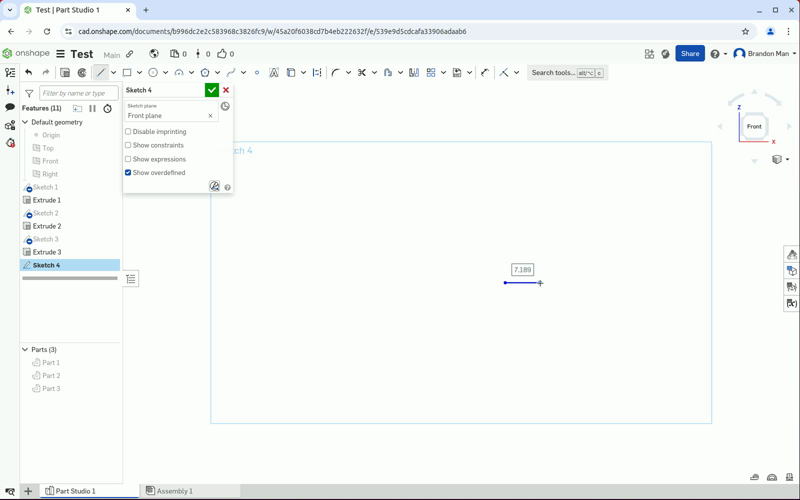
mouse_move(570, 282)
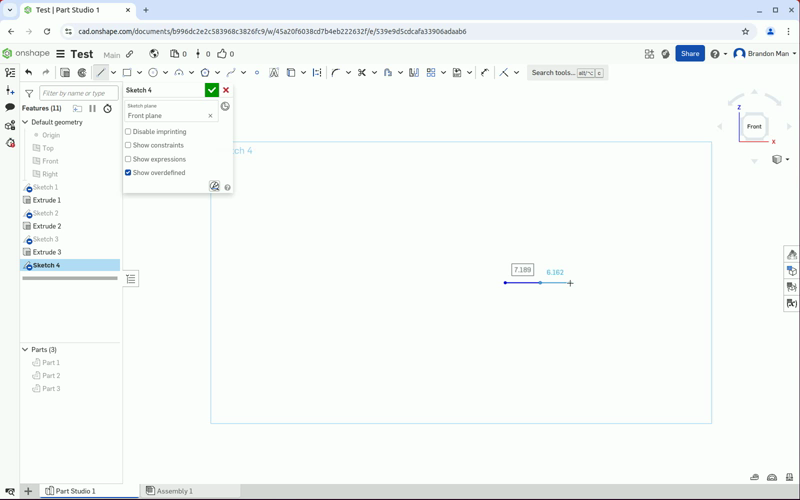
mouse_move(540, 252)
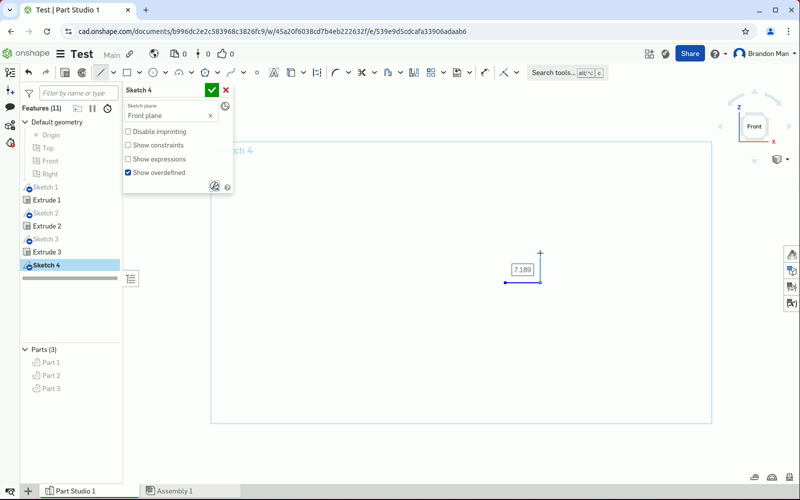
click(540, 252)
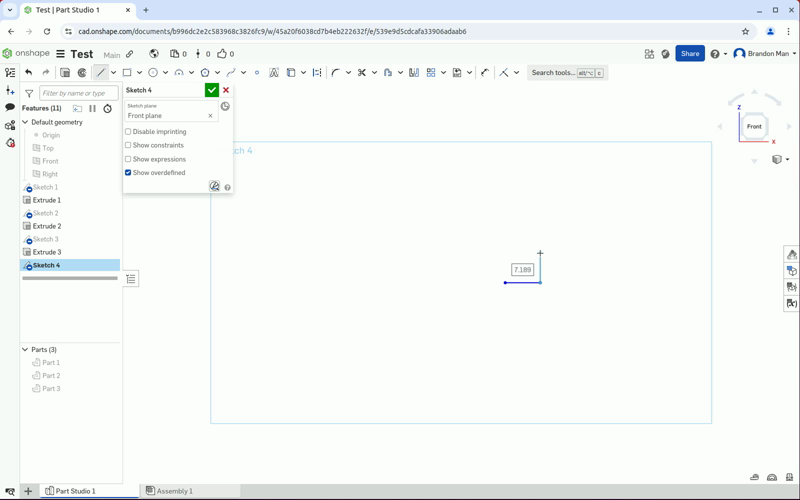
key_up(shift)
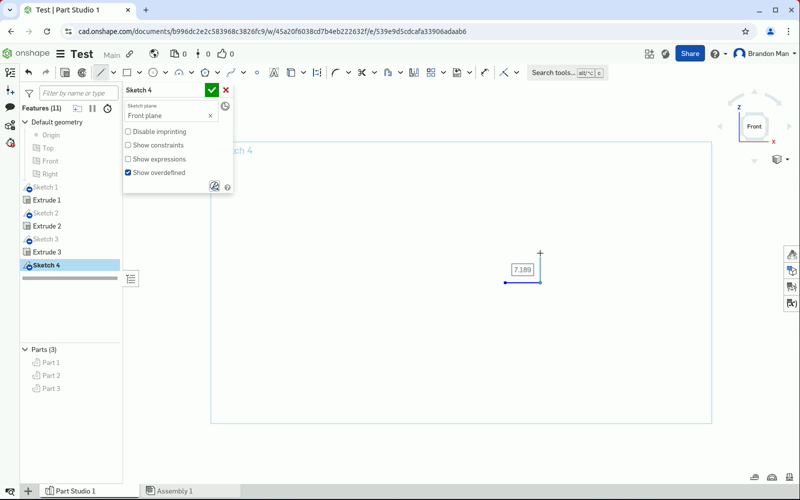
key_down(shift)
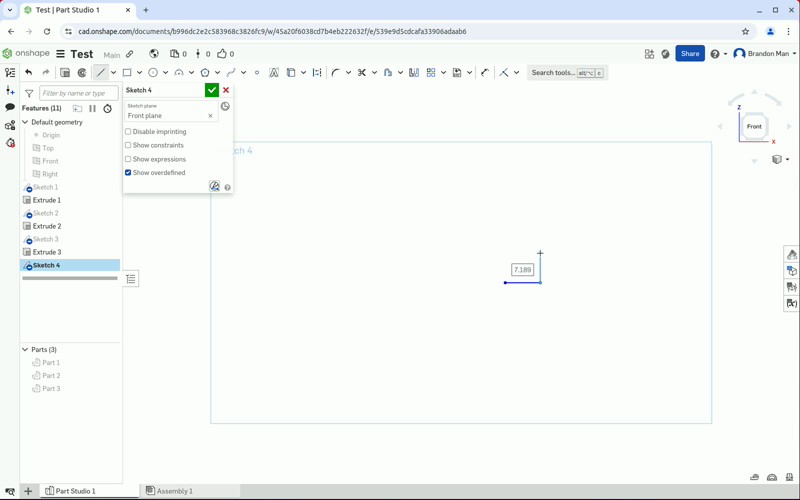
mouse_move(570, 252)
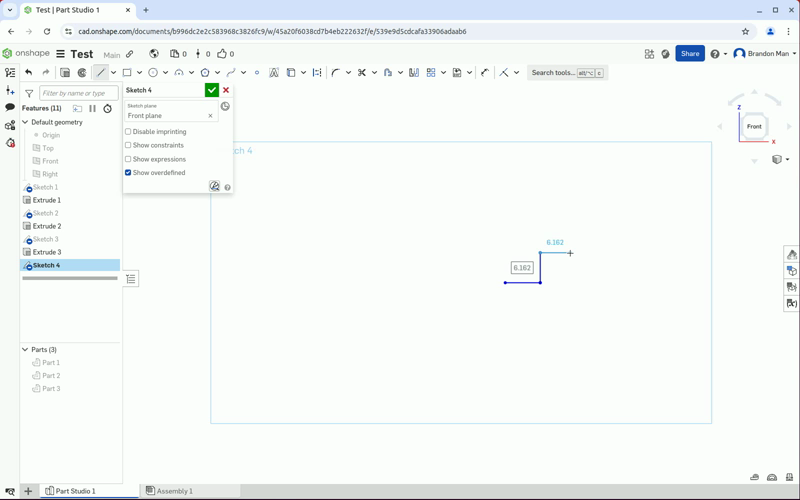
mouse_move(505, 245)
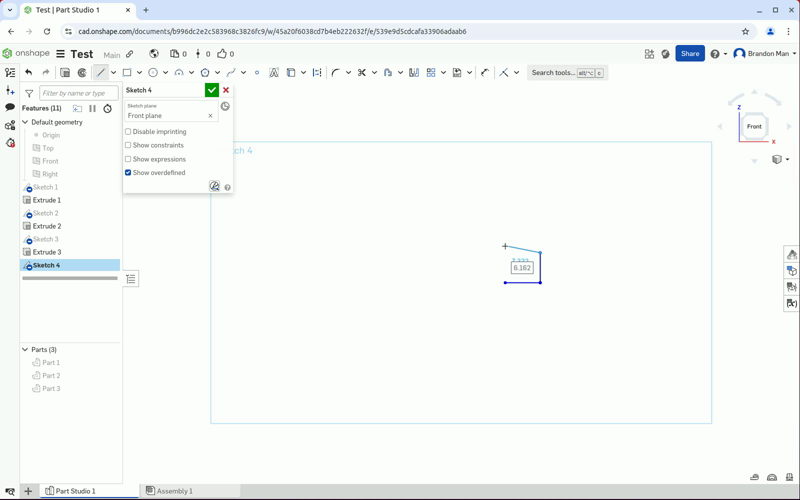
click(505, 245)
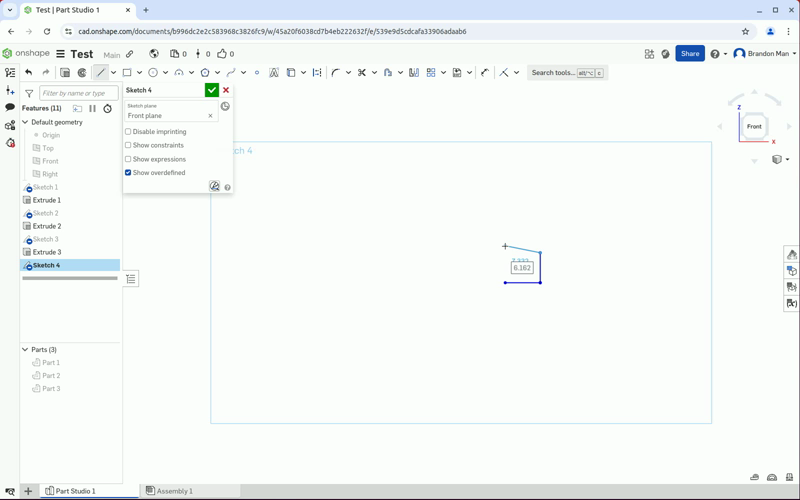
key_up(shift)
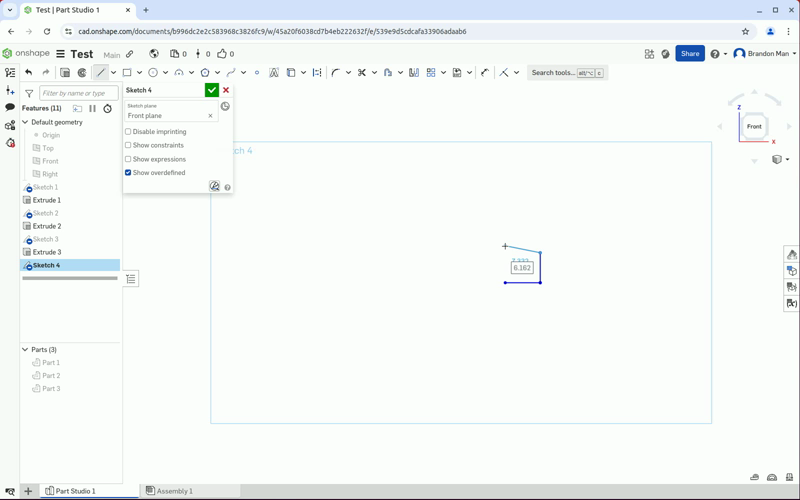
mouse_move(535, 245)
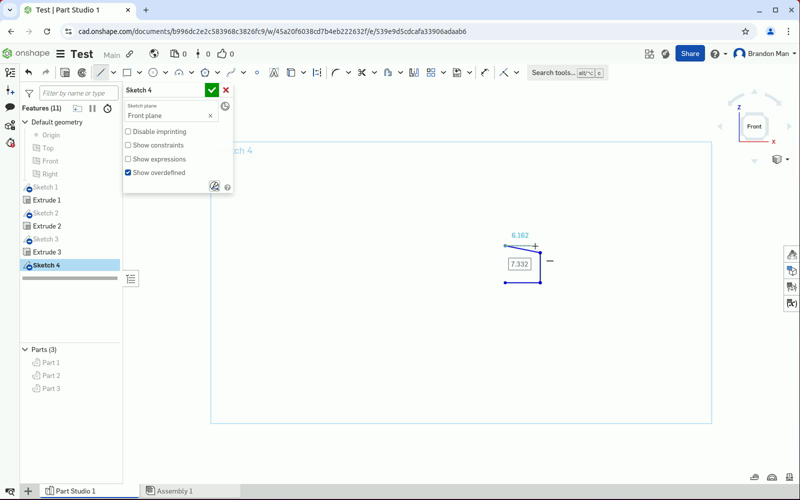
key_down(shift)
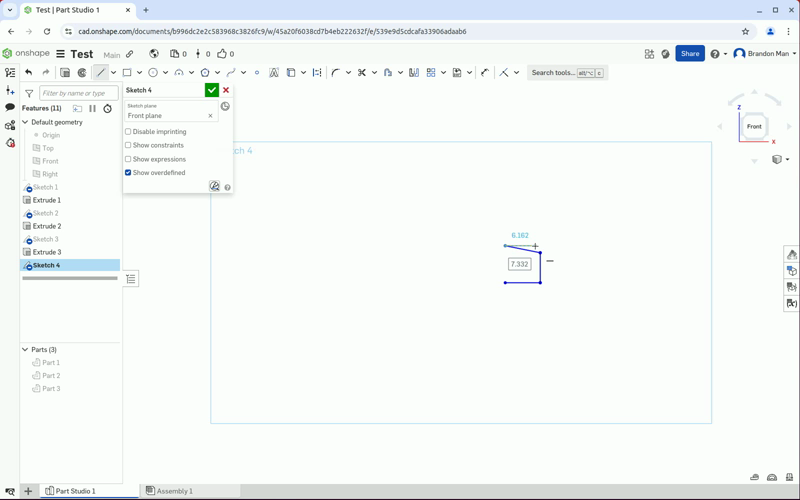
mouse_move(505, 282)
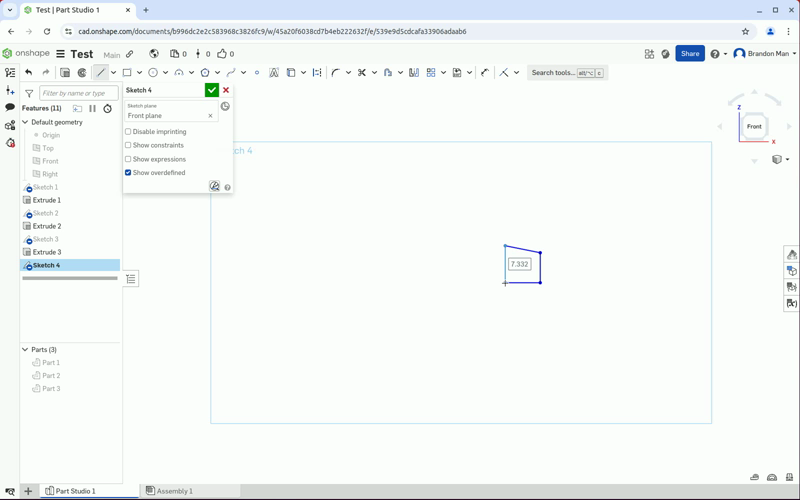
key_up(shift)
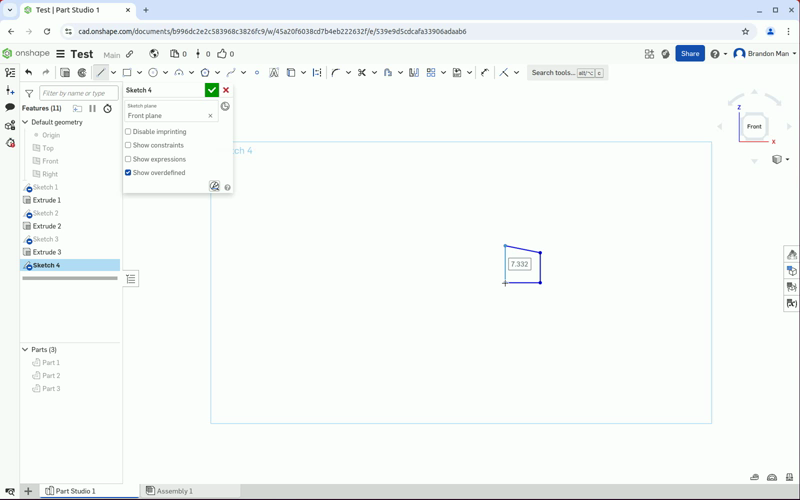
click(505, 282)
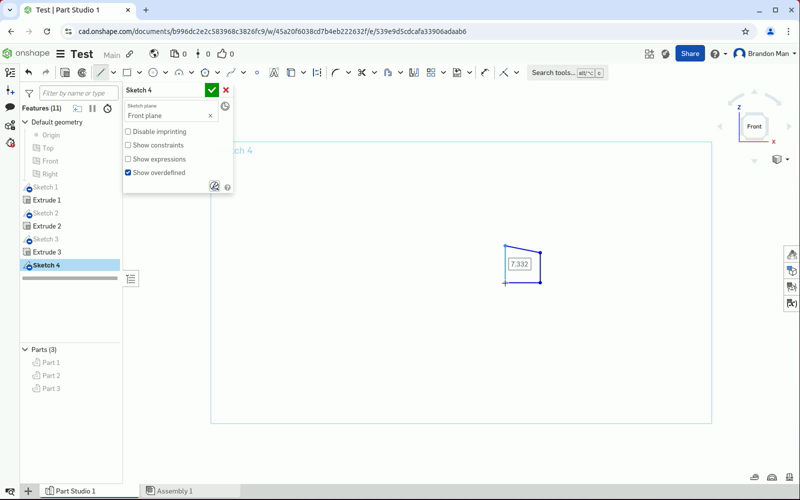
key(esc)
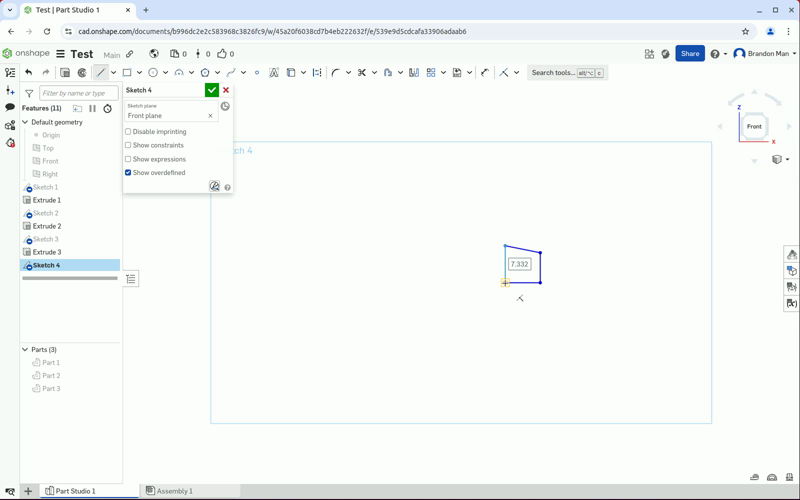
mouse_move(511, 261)
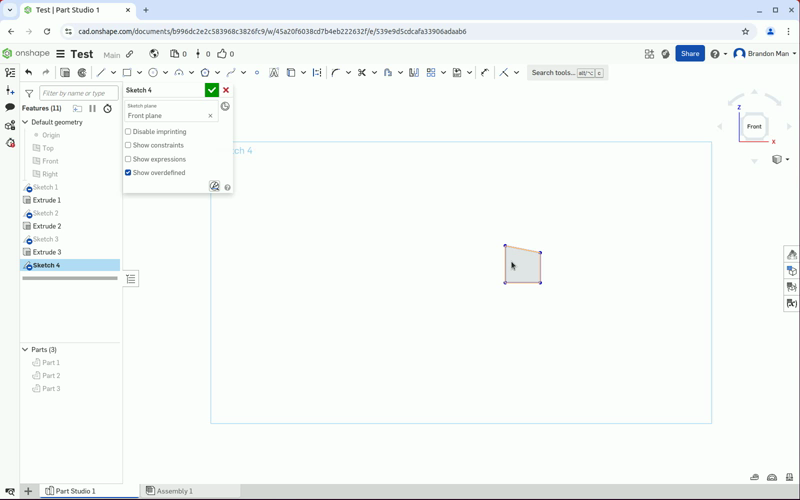
scroll(6)
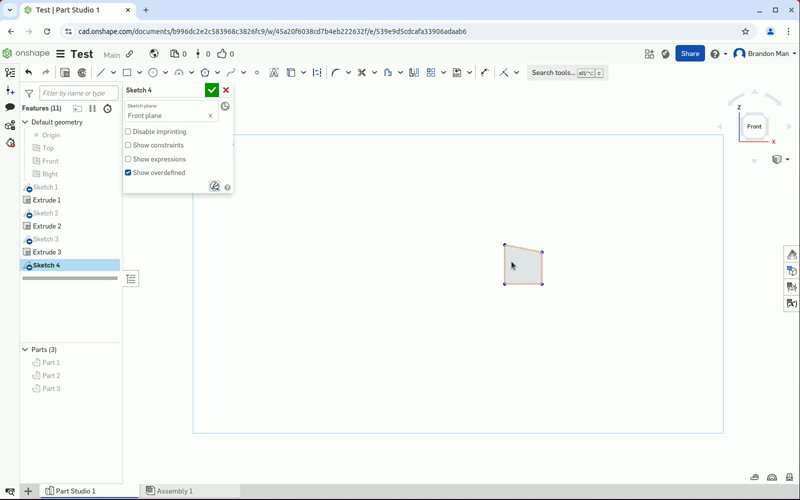
scroll(6)
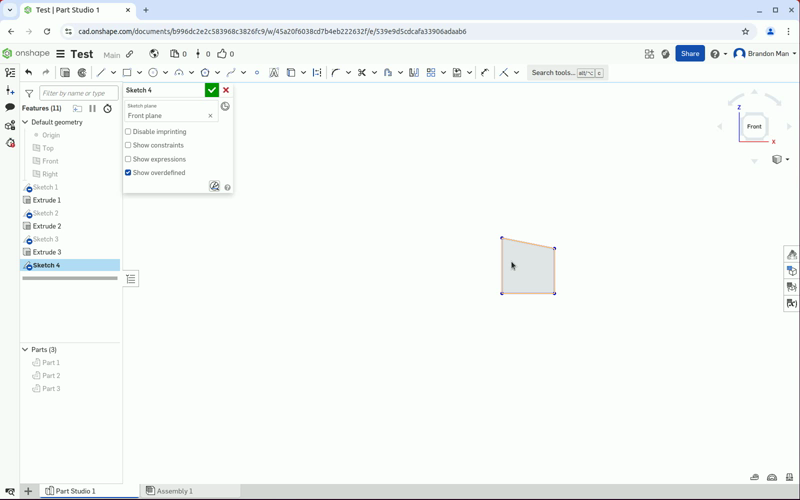
scroll(6)
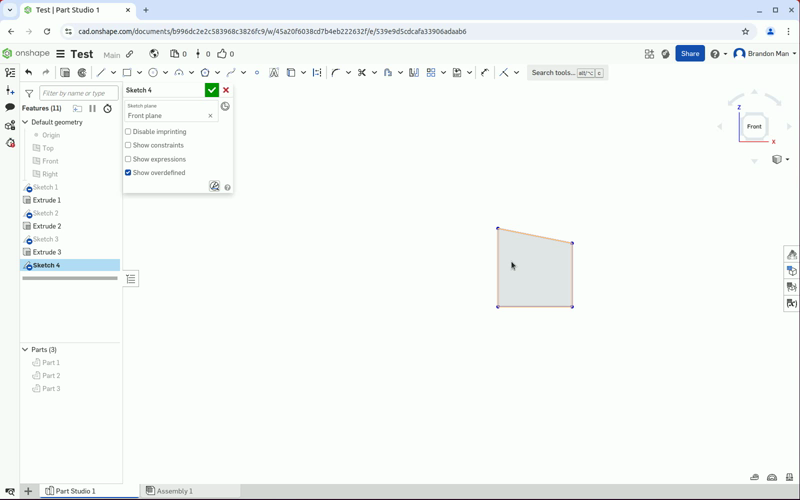
scroll(6)
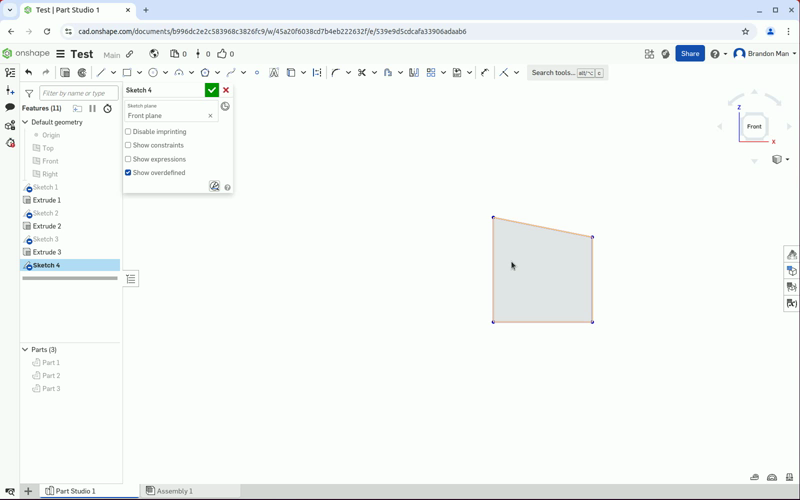
scroll(6)
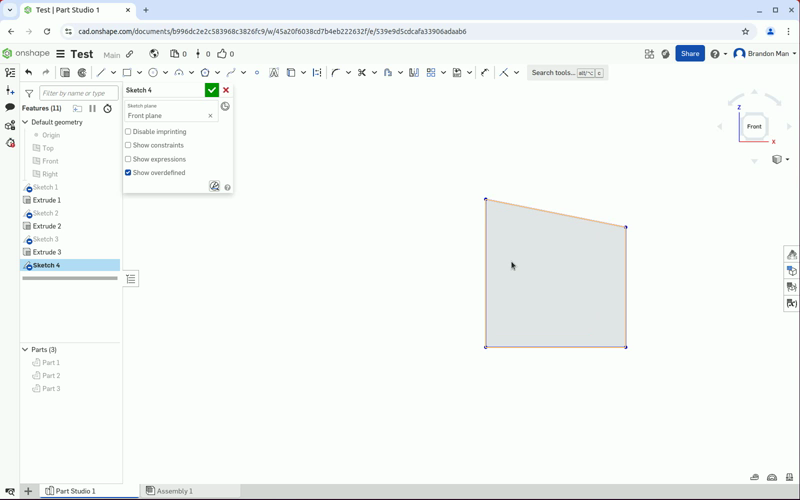
scroll(6)
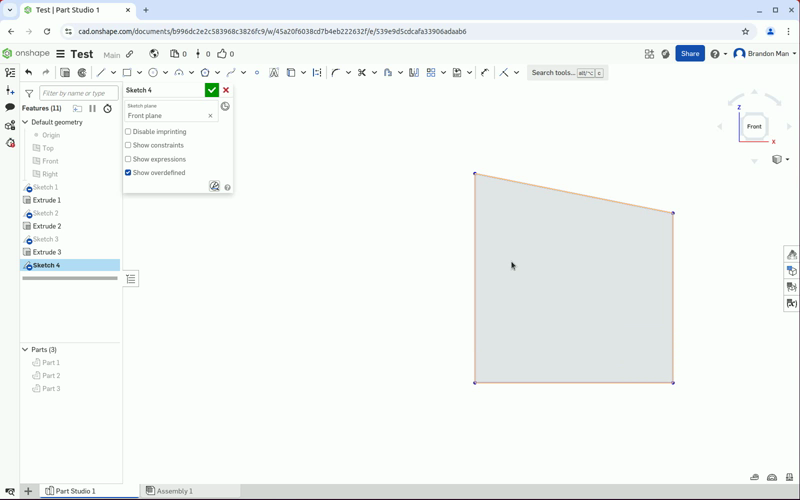
scroll(6)
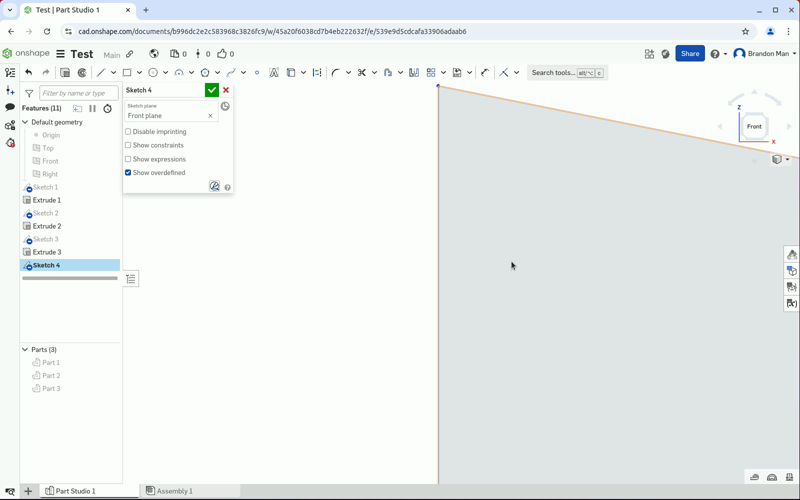
click(511, 261)
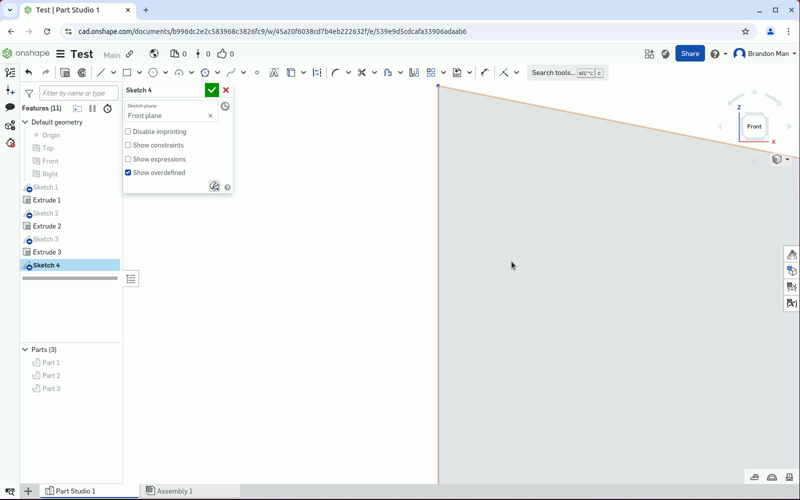
scroll(-6)
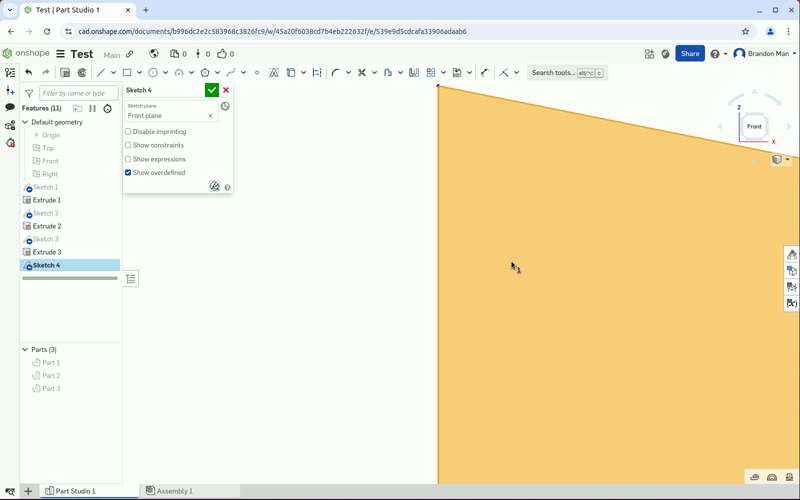
scroll(-6)
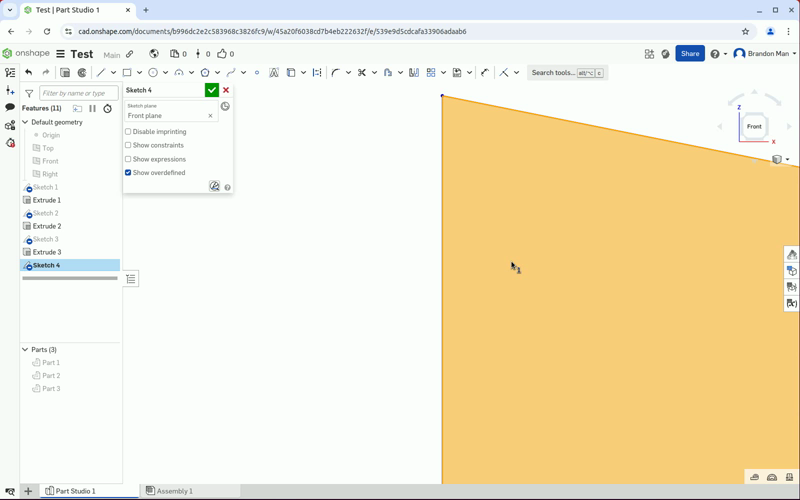
scroll(-6)
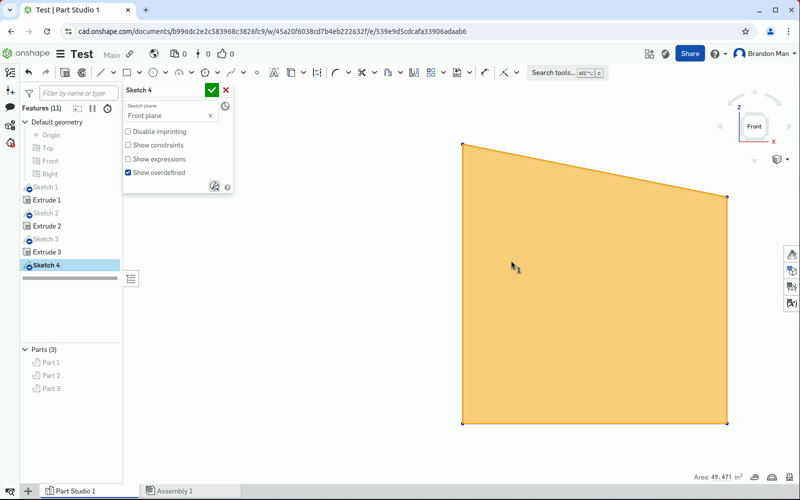
scroll(-6)
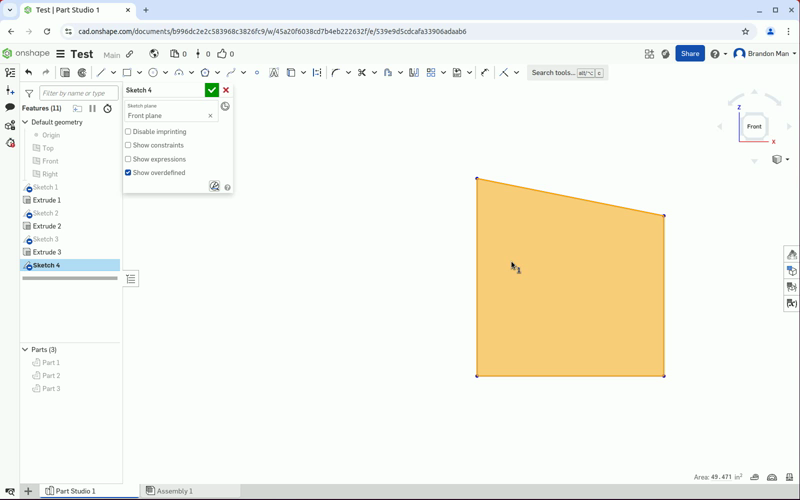
scroll(-6)
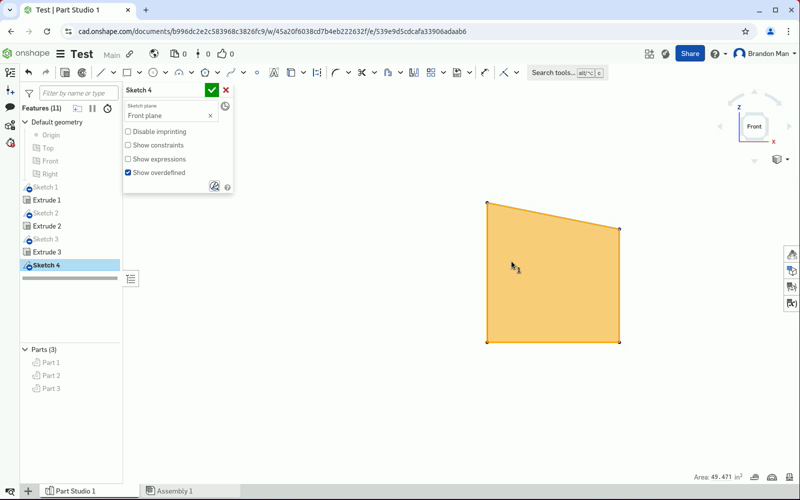
scroll(-6)
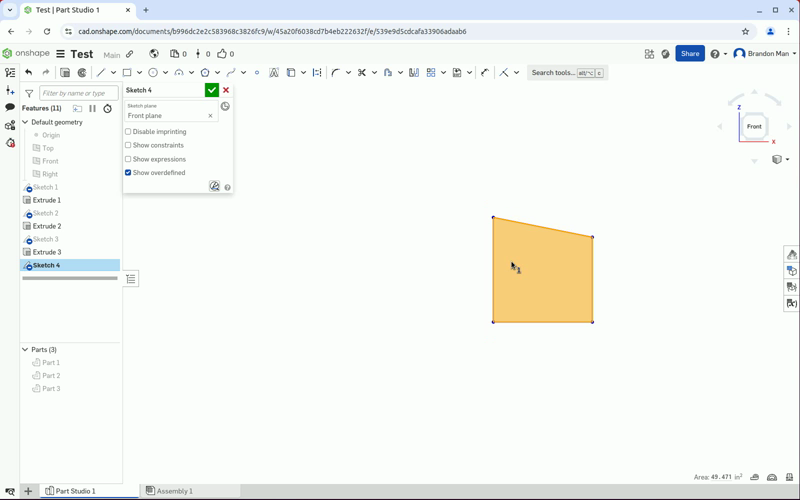
scroll(-6)
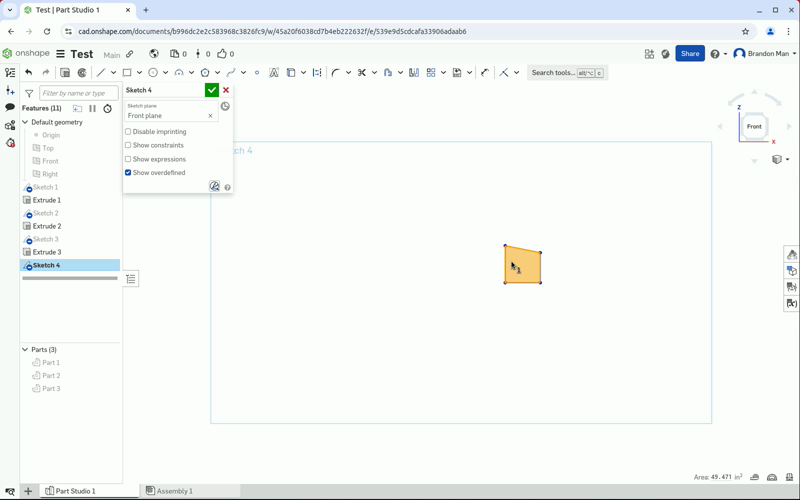
mouse_move(73, 352)
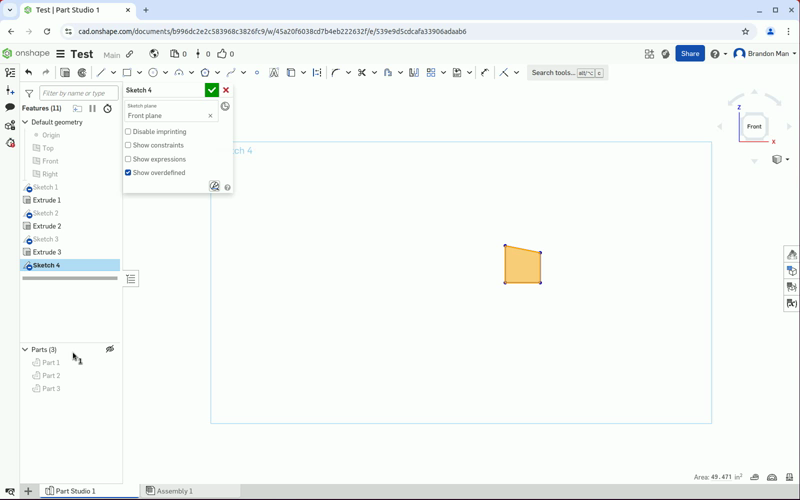
key(shift+y)
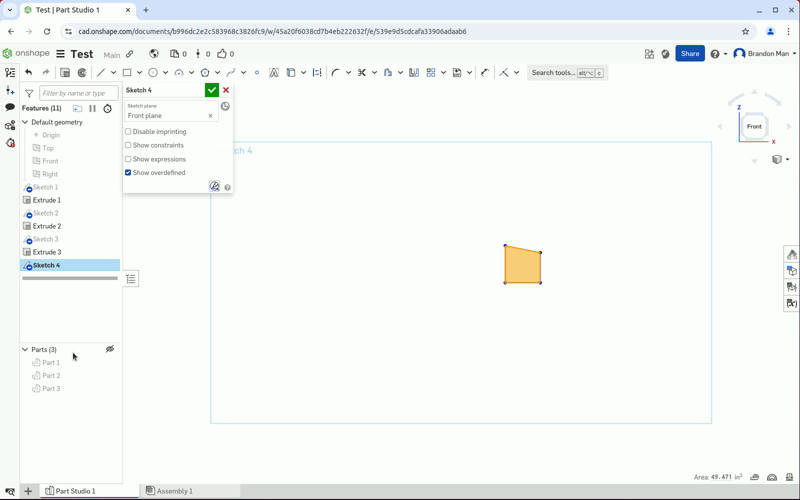
key(shift+e)
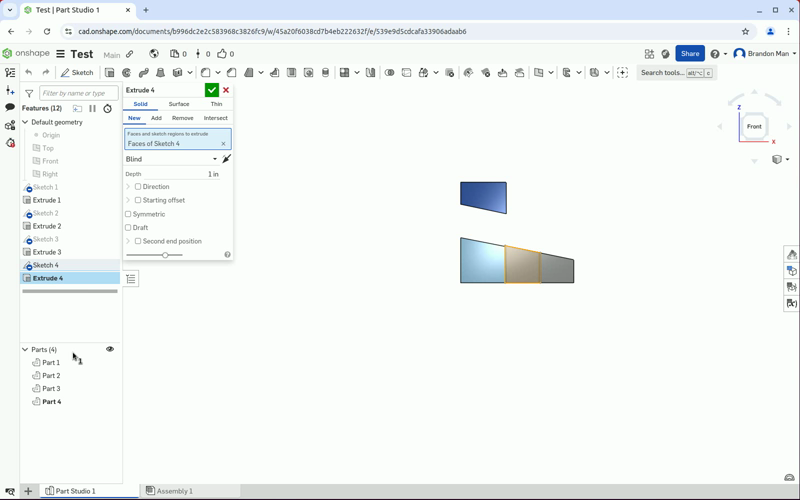
mouse_move(143, 106)
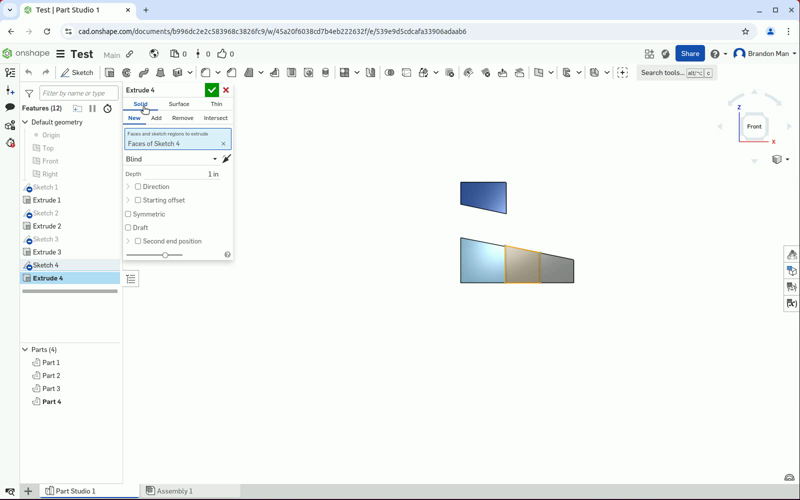
click(143, 106)
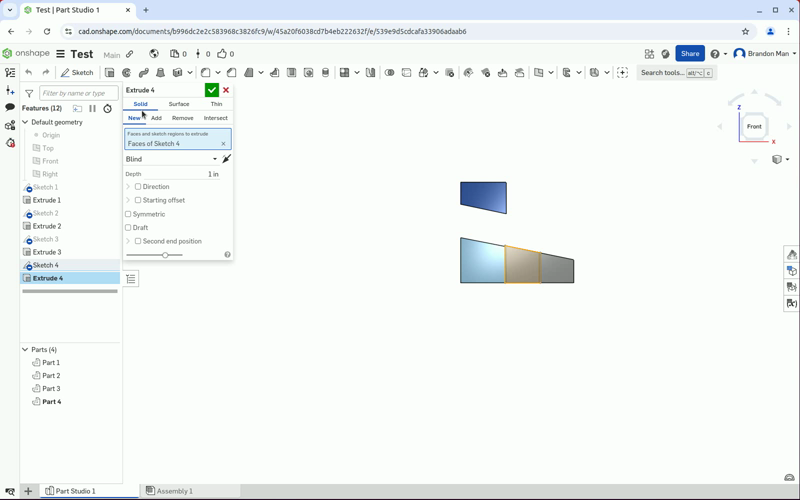
mouse_move(137, 120)
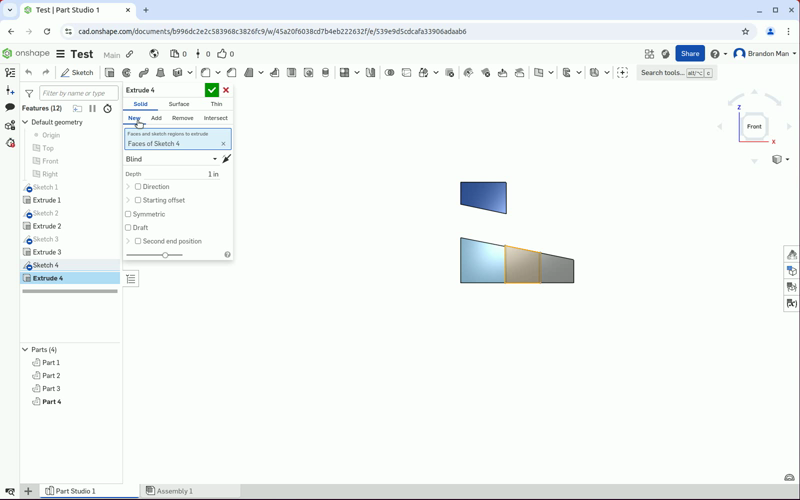
click(137, 120)
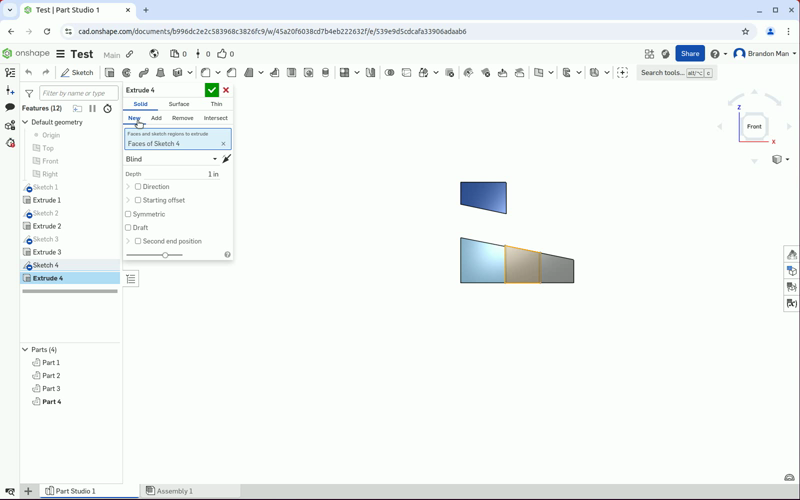
key(tab, 4)
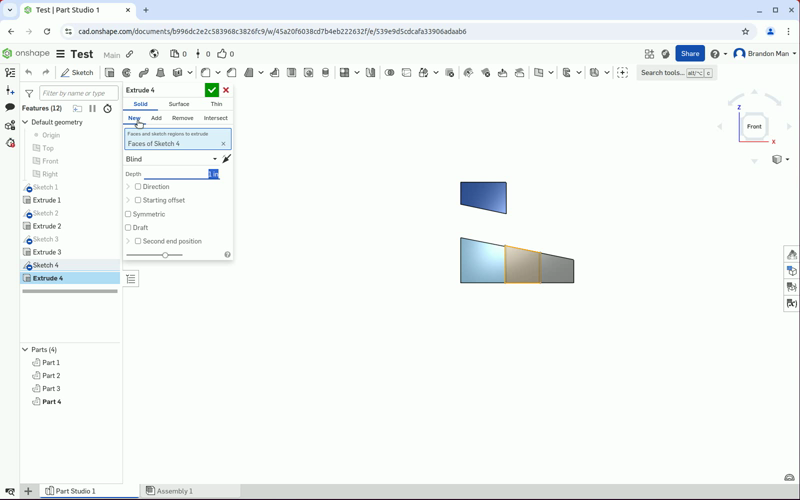
text(-20.701)
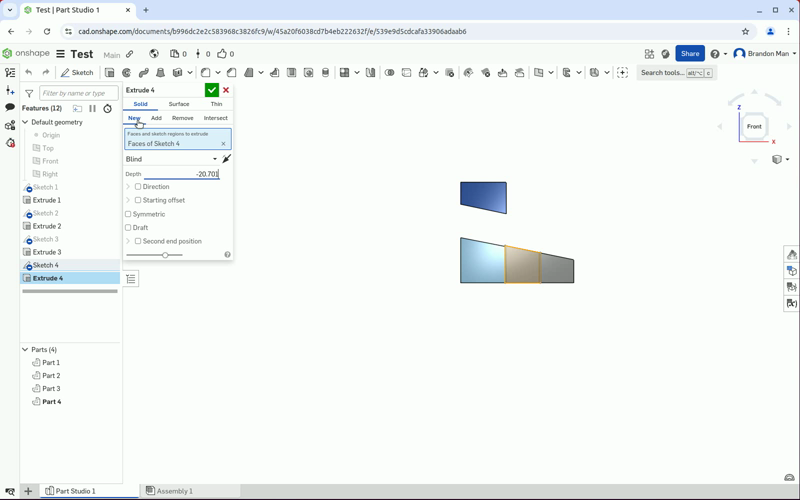
key(enter)
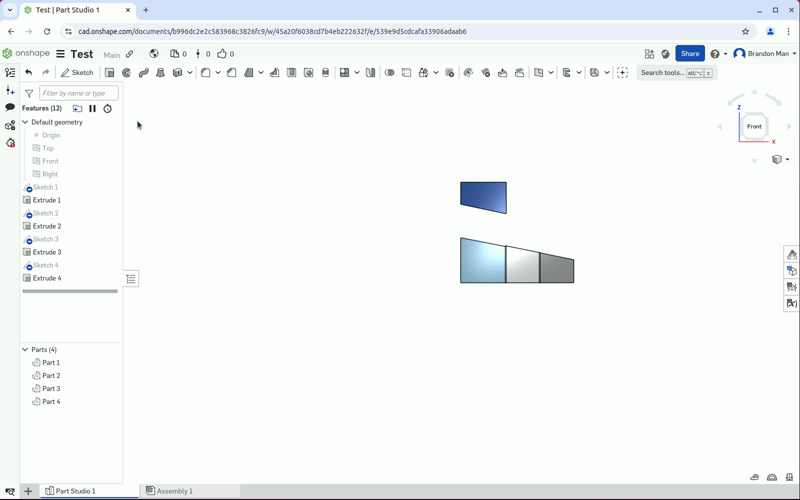
key(shift+h)
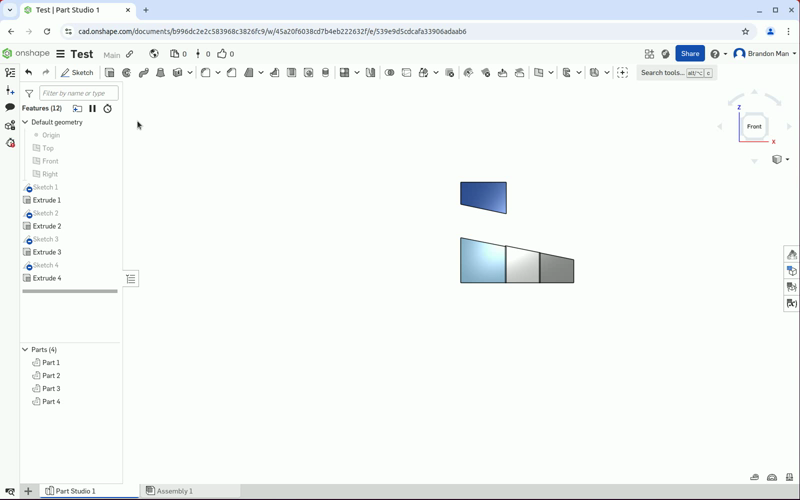
key(shift+h)
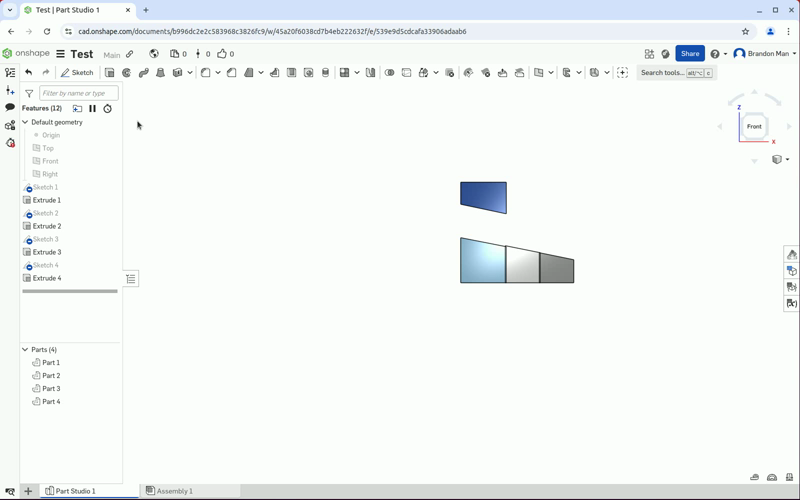
mouse_move(73, 189)
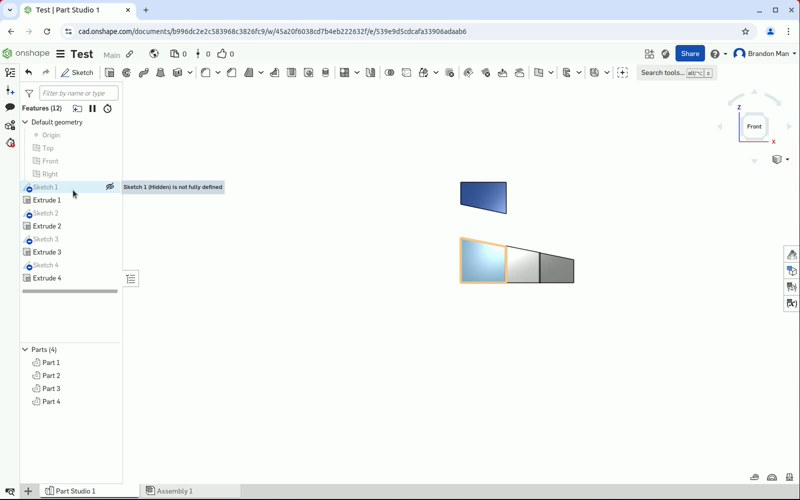
click(73, 189)
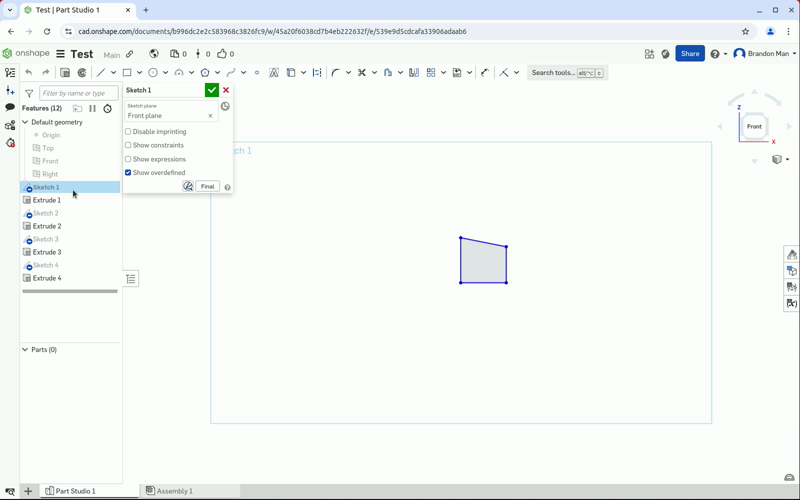
mouse_move(229, 92)
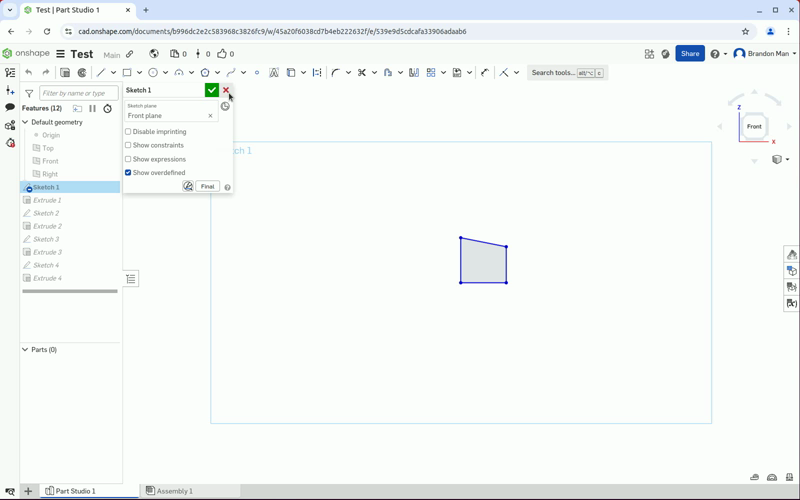
click(229, 92)
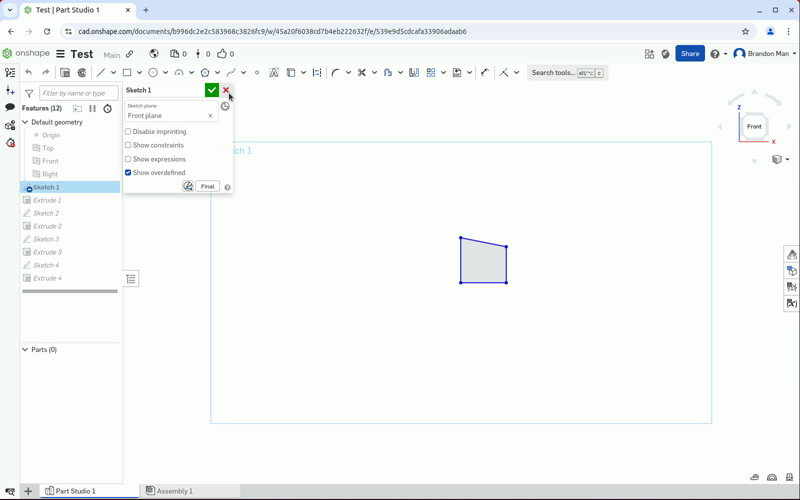
key(shift+s)
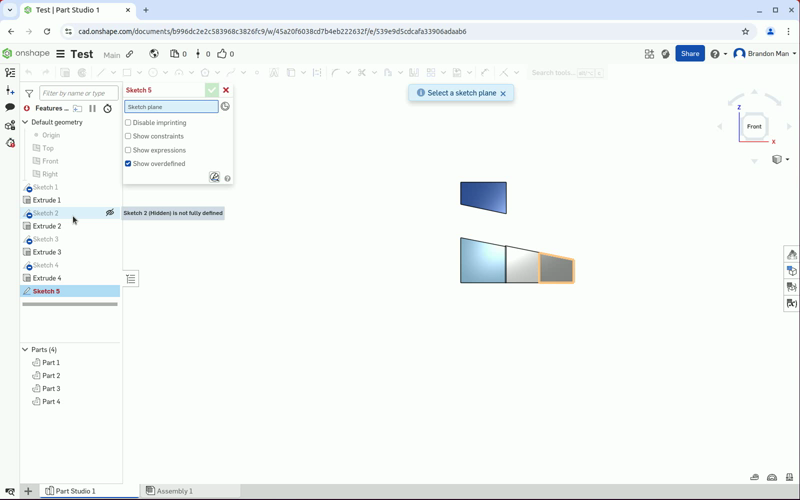
scroll(3)
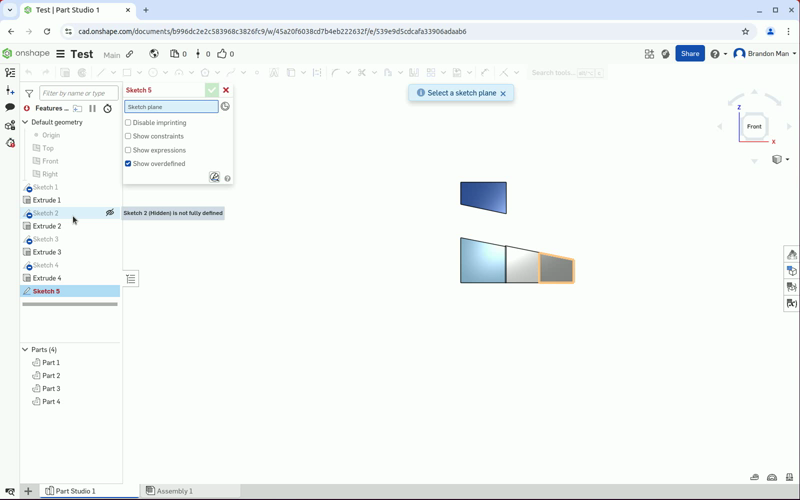
mouse_move(73, 163)
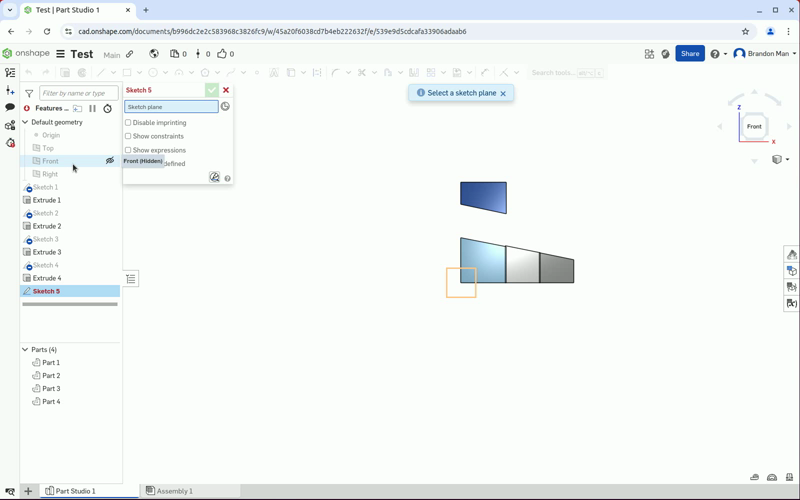
click(73, 163)
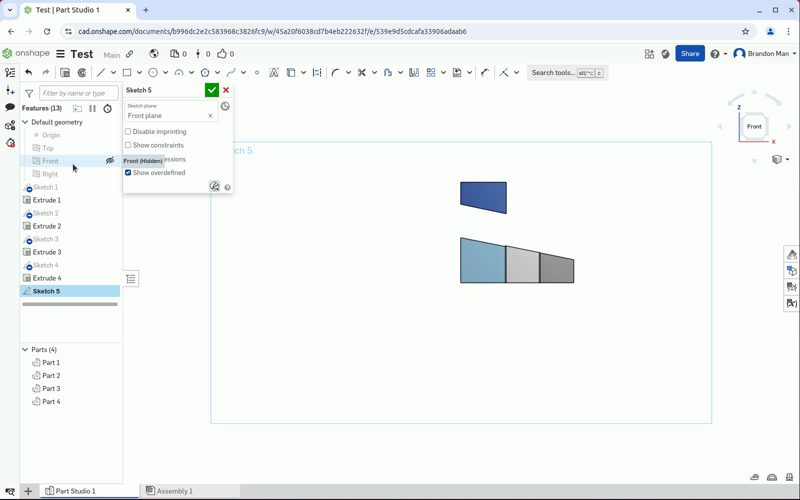
mouse_move(73, 352)
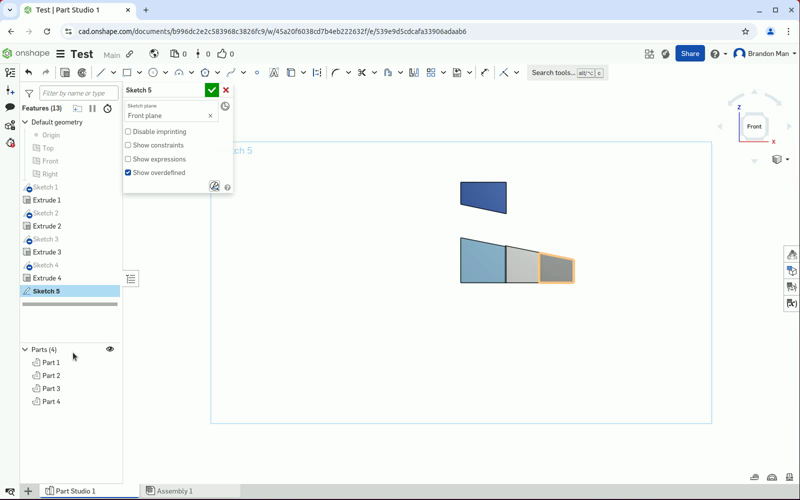
key(y)
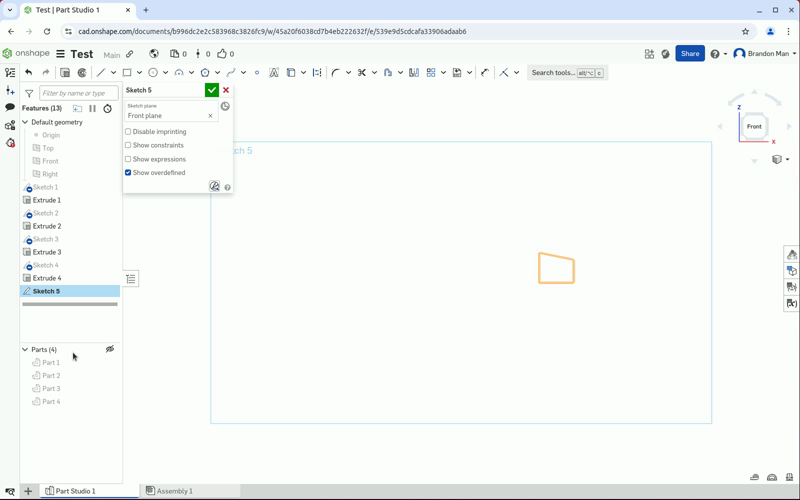
key(l)
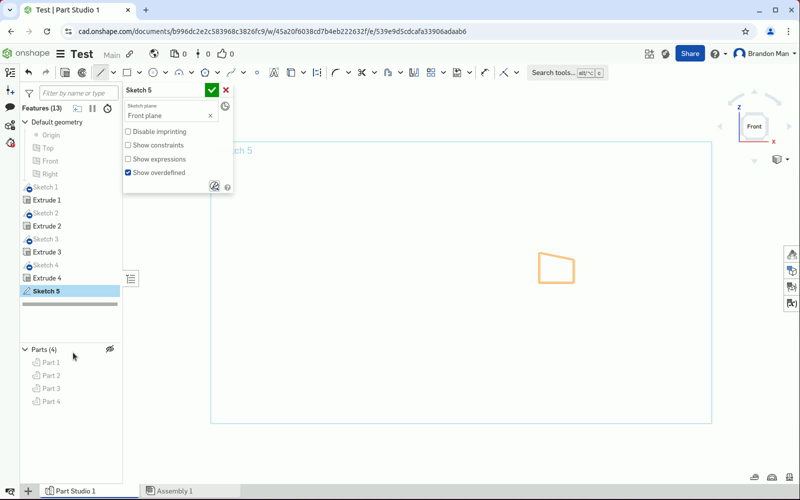
key_down(shift)
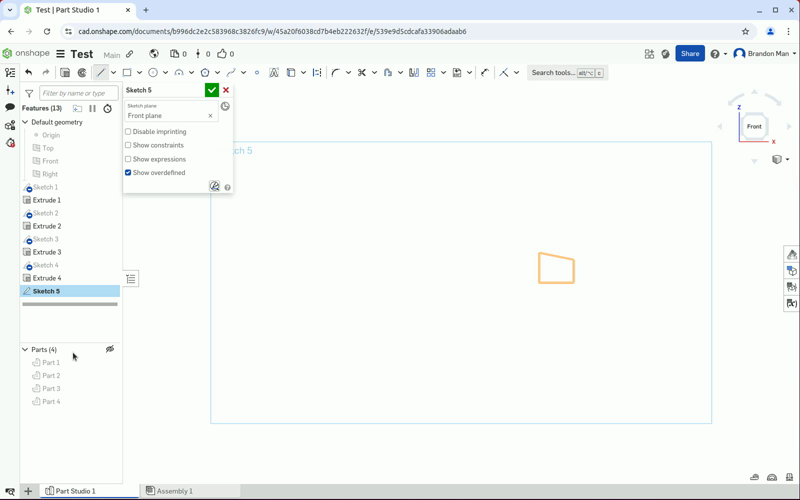
mouse_move(460, 238)
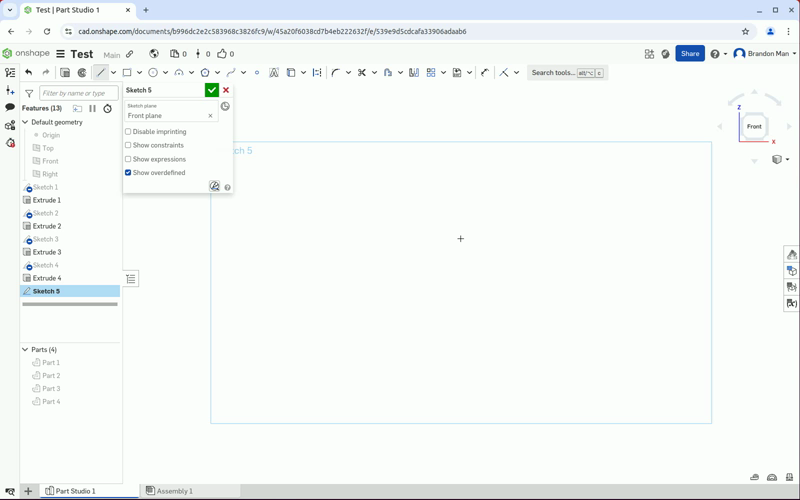
click(460, 238)
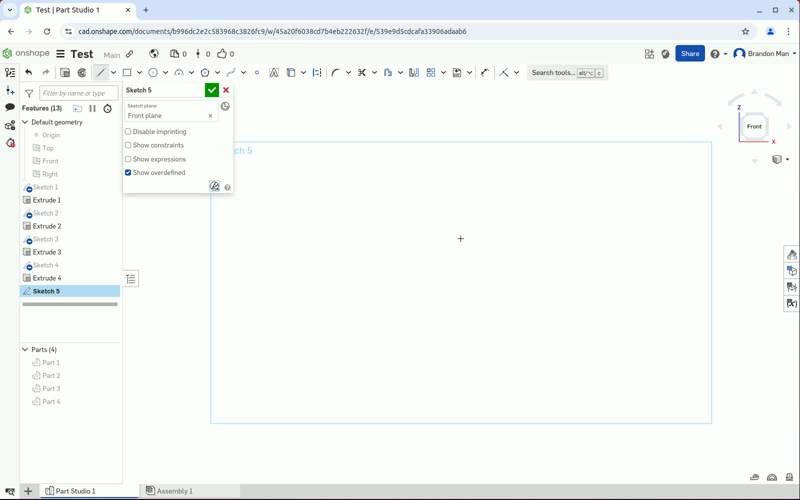
key_up(shift)
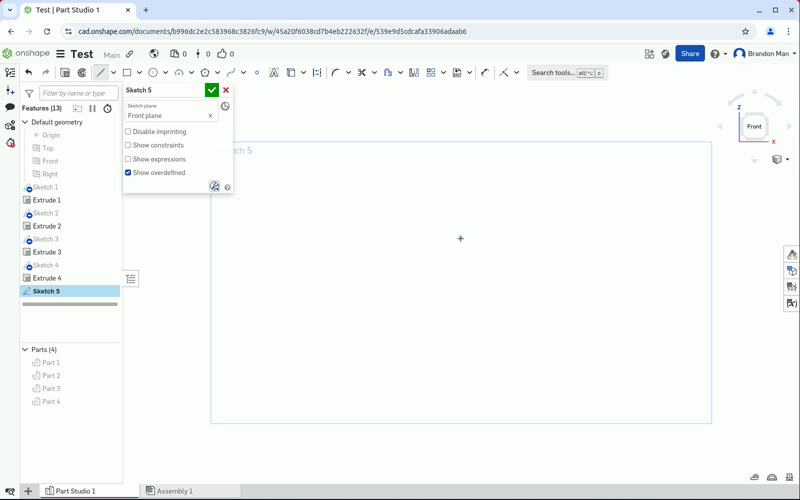
key_down(shift)
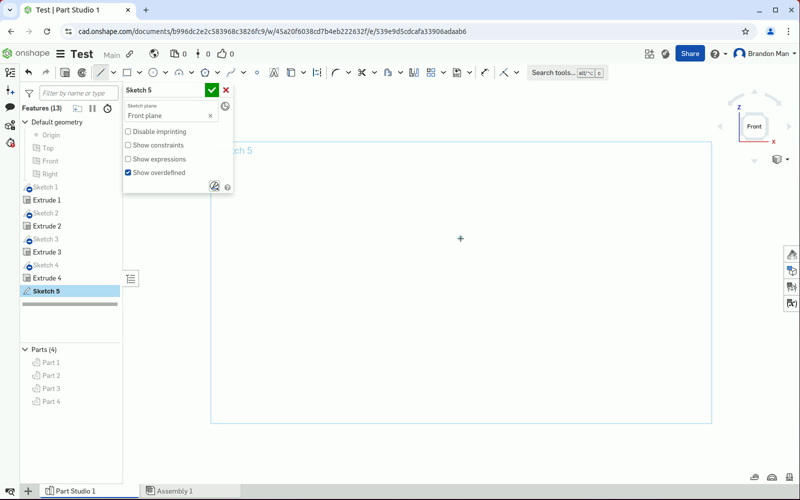
mouse_move(490, 238)
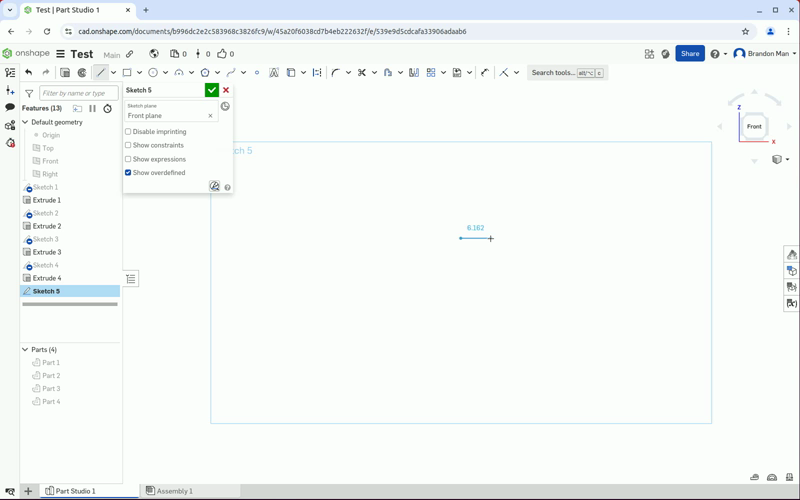
mouse_move(505, 247)
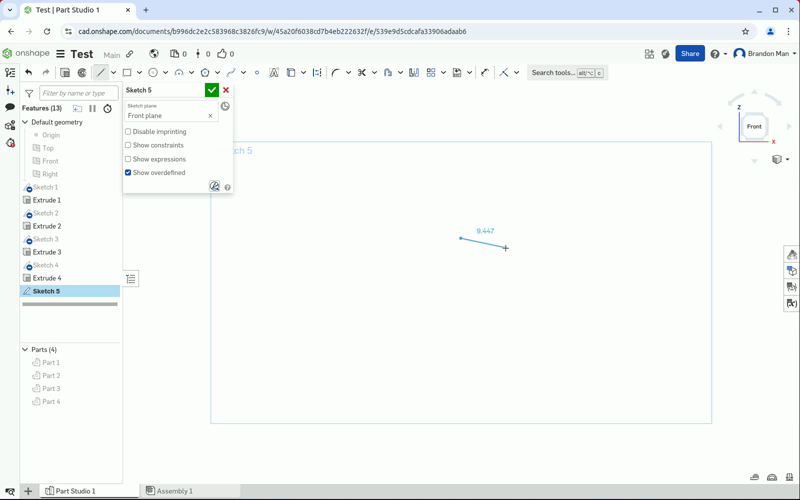
click(505, 247)
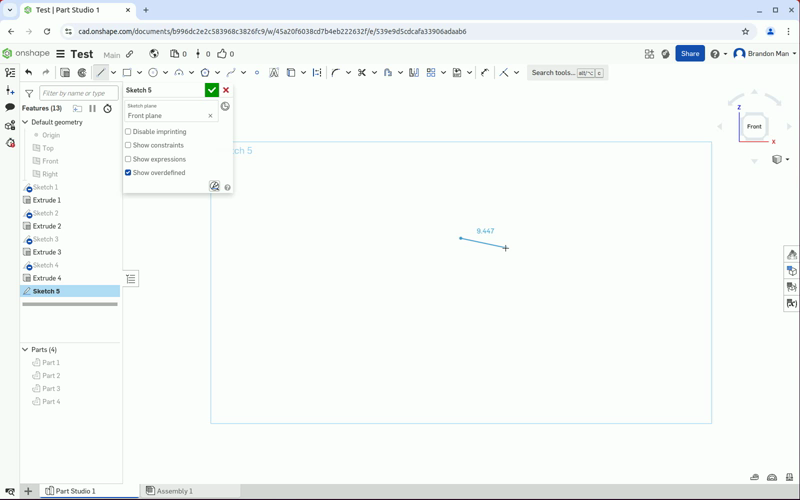
key_up(shift)
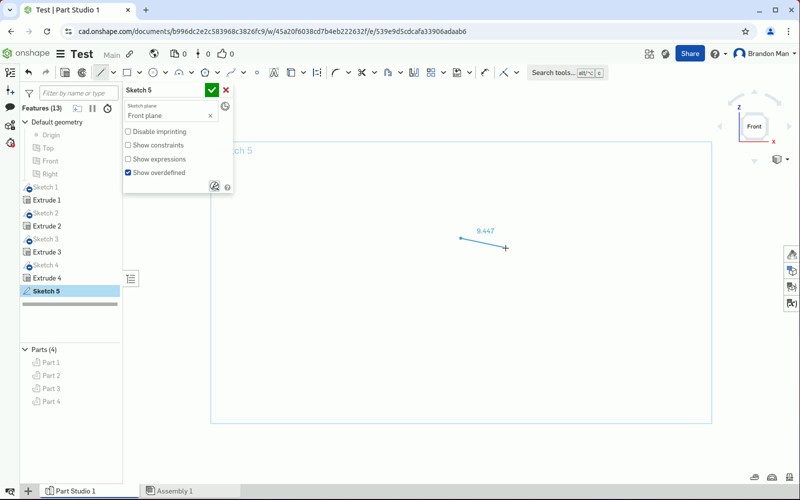
key_down(shift)
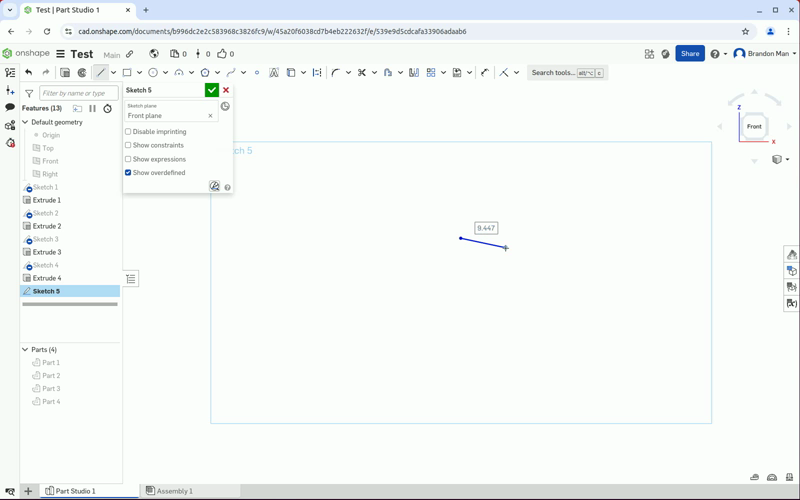
mouse_move(535, 247)
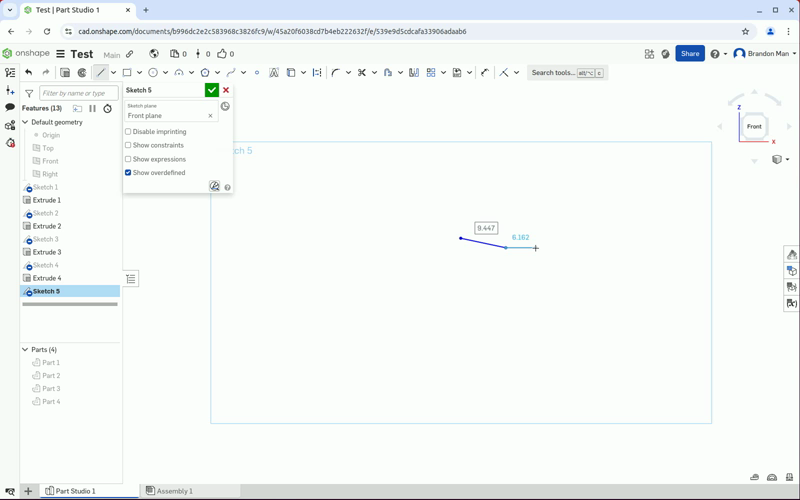
mouse_move(538, 253)
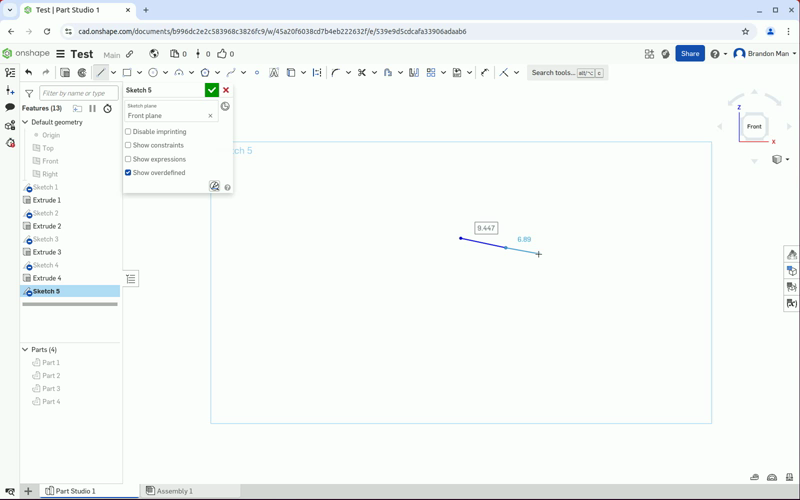
click(538, 253)
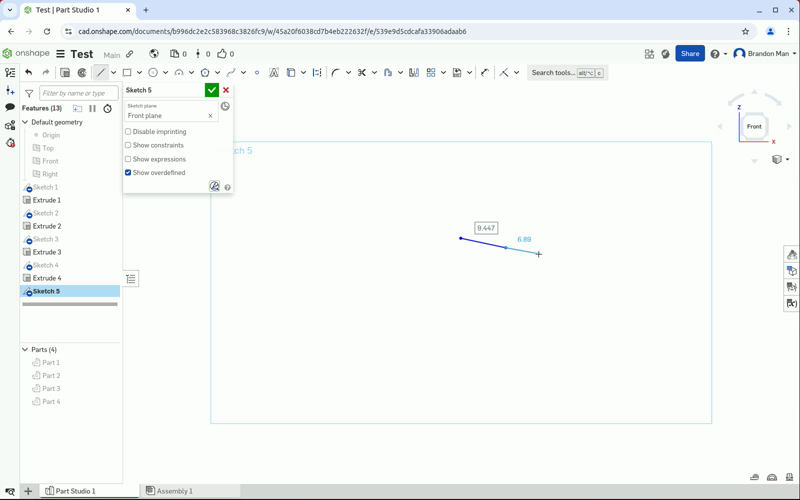
key_up(shift)
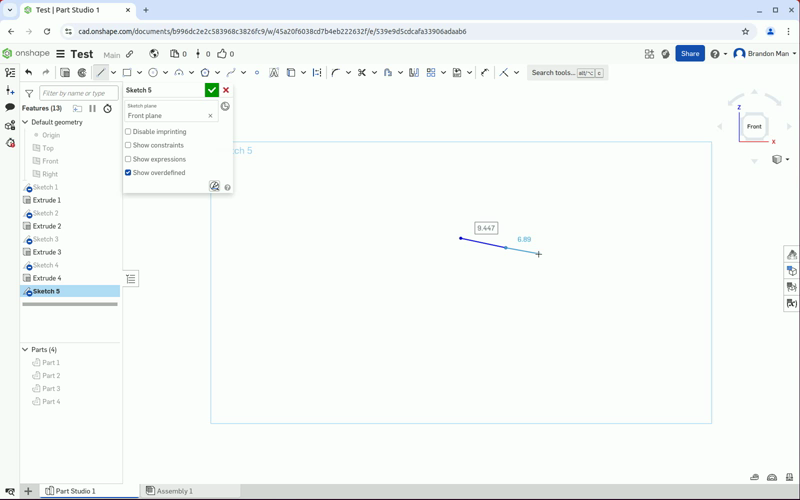
key_down(shift)
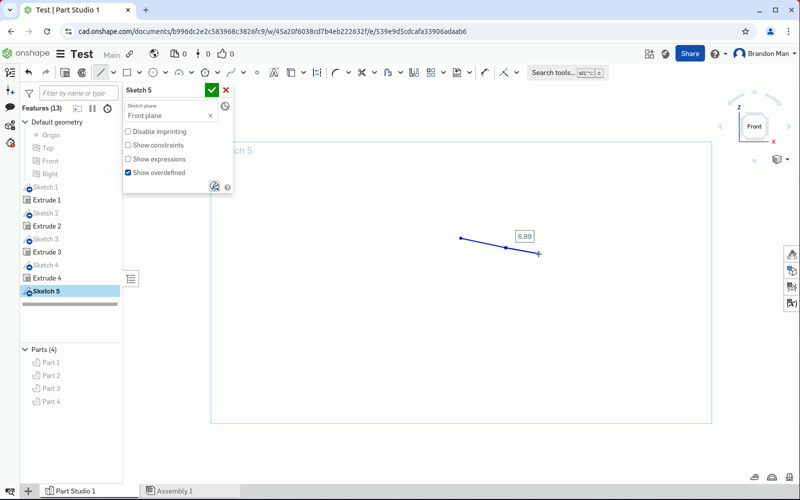
mouse_move(568, 253)
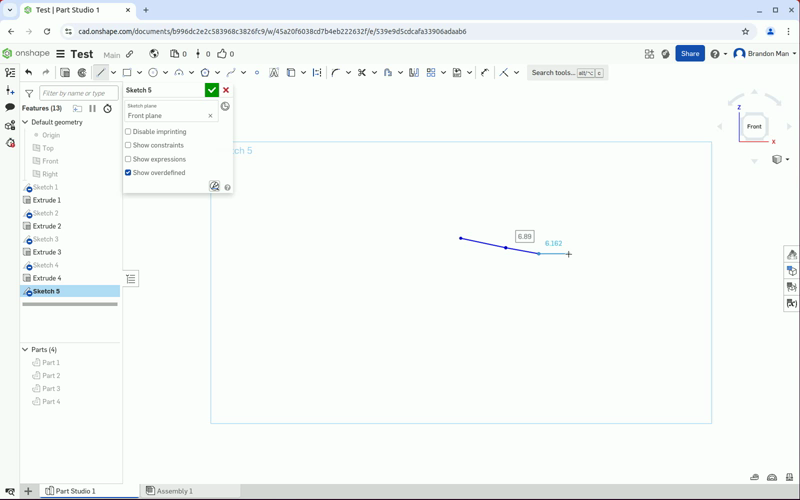
mouse_move(573, 260)
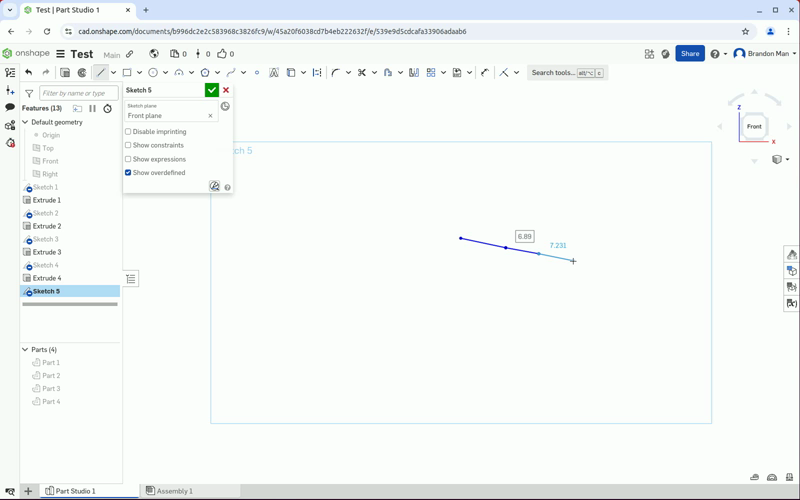
click(573, 260)
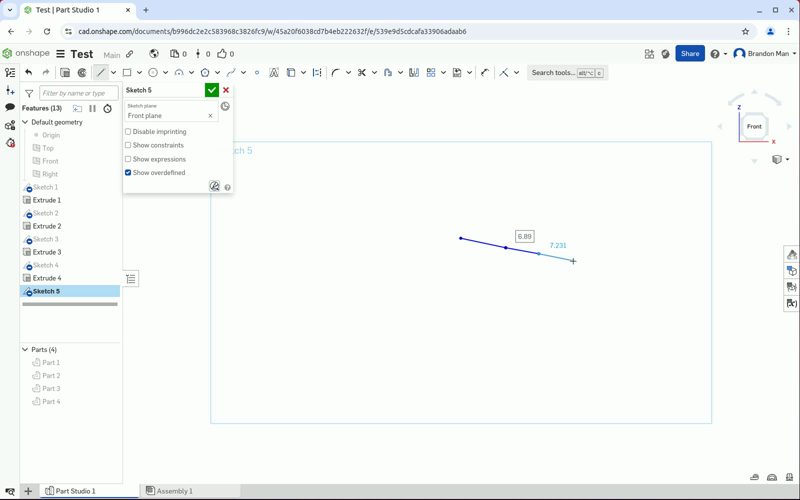
key_up(shift)
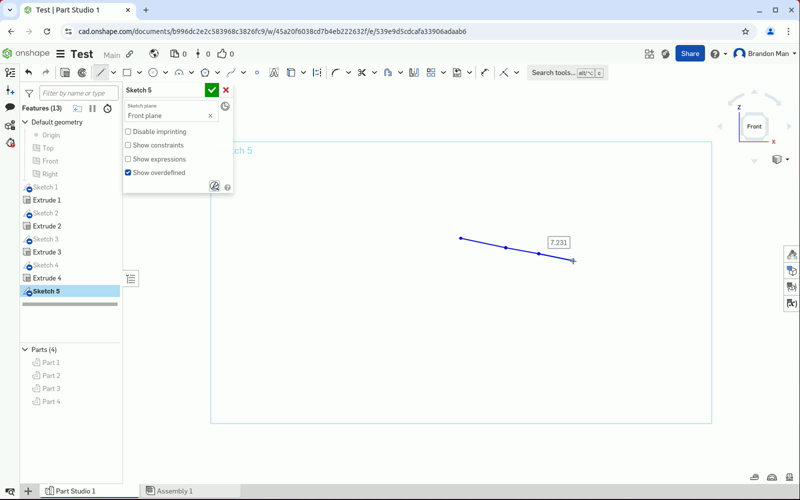
key_down(shift)
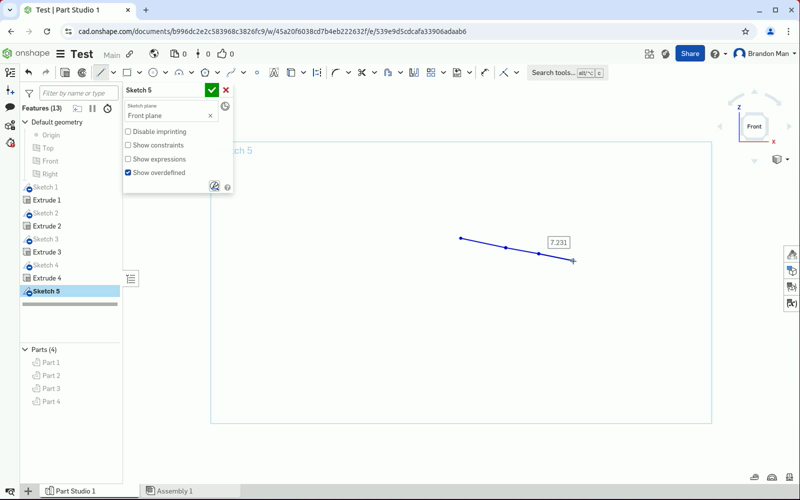
mouse_move(589, 260)
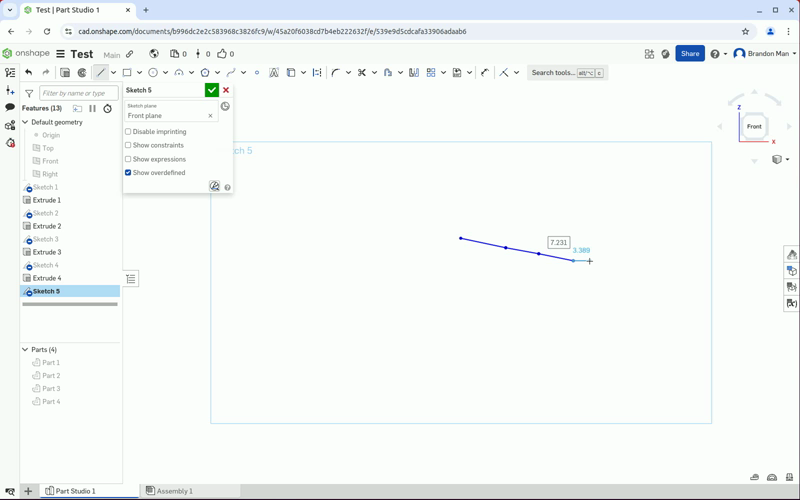
mouse_move(573, 226)
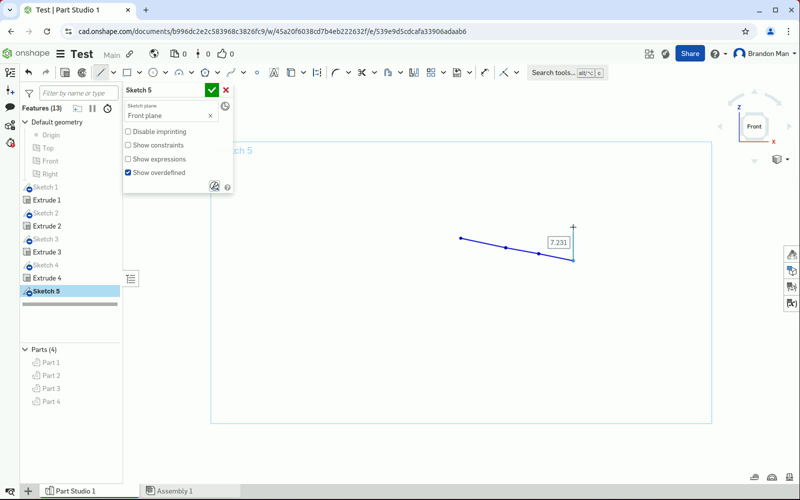
click(573, 226)
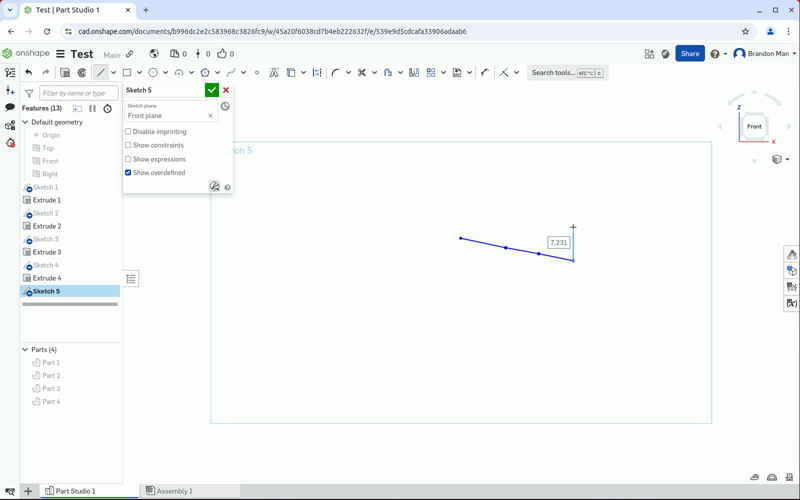
key_up(shift)
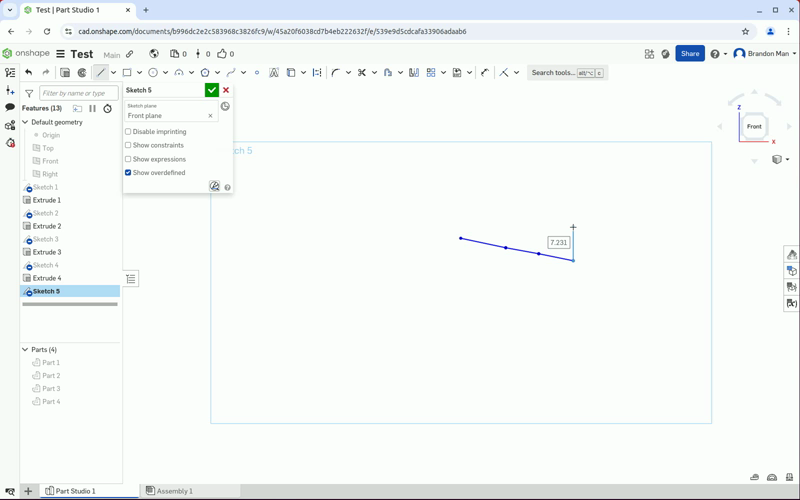
key_down(shift)
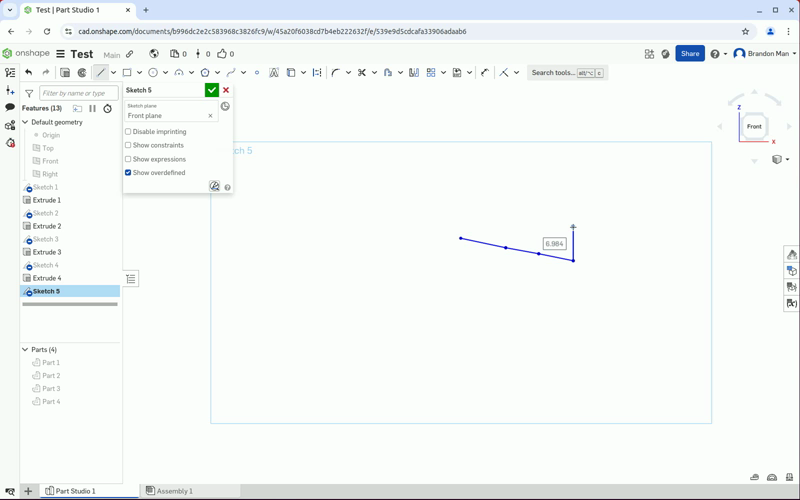
mouse_move(505, 213)
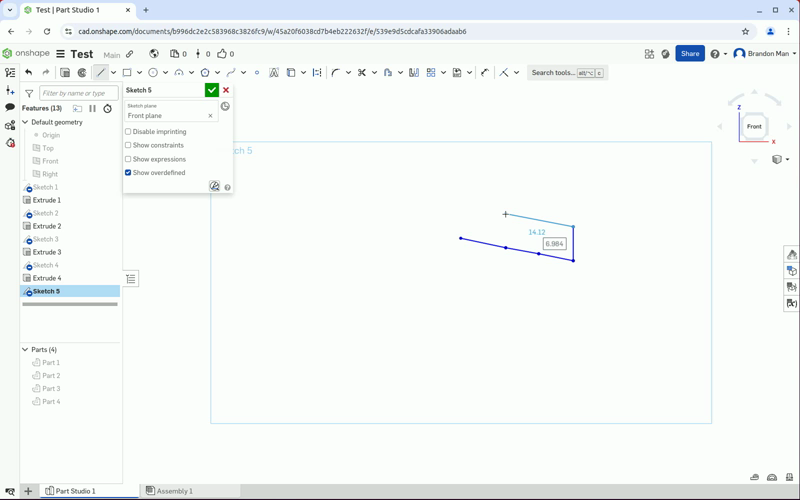
click(505, 213)
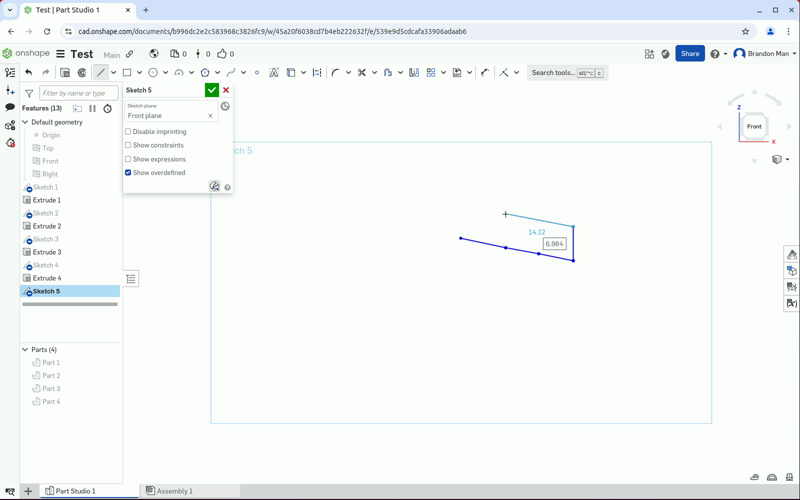
key_up(shift)
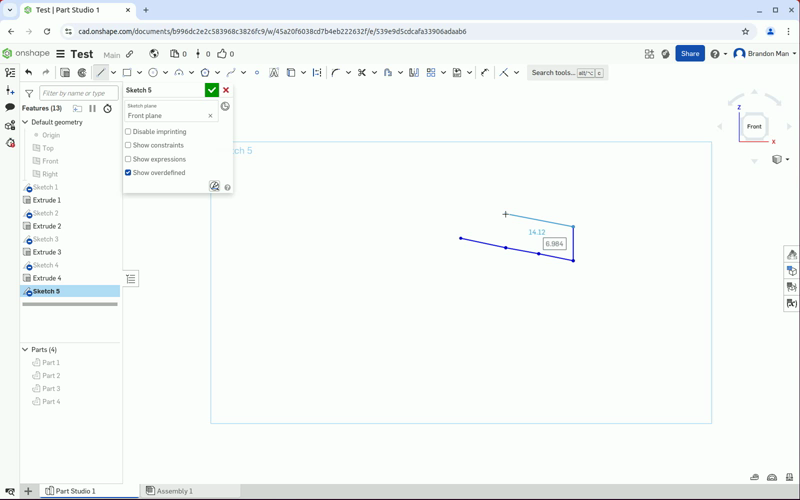
key_down(shift)
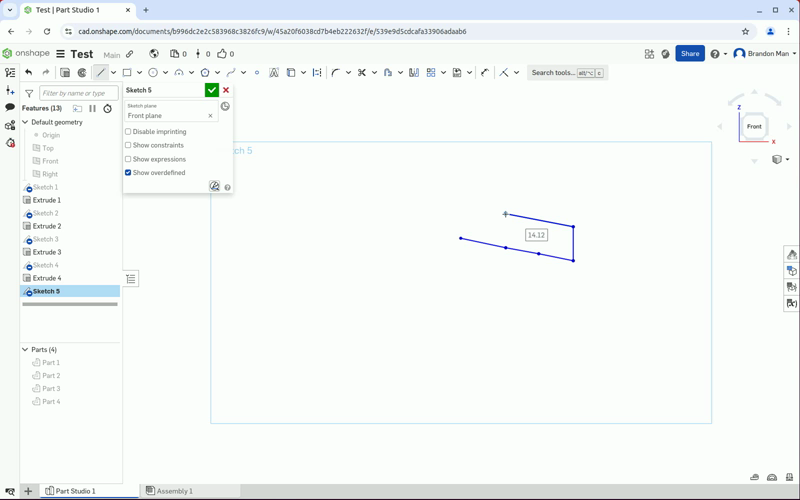
mouse_move(535, 213)
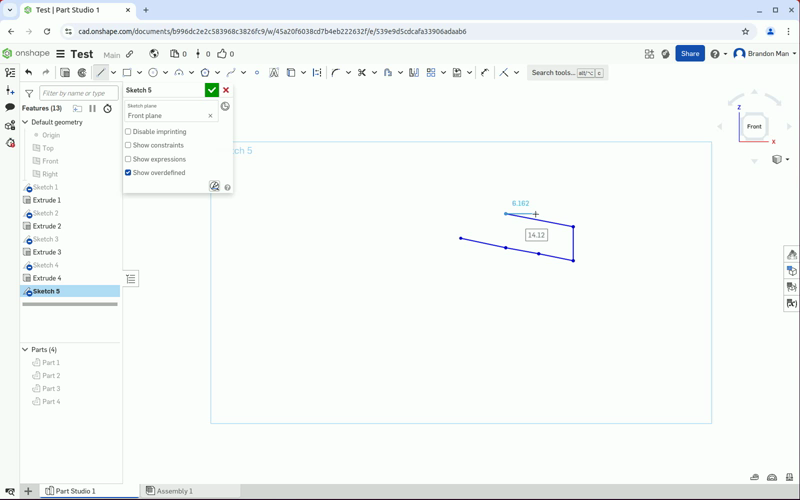
mouse_move(460, 205)
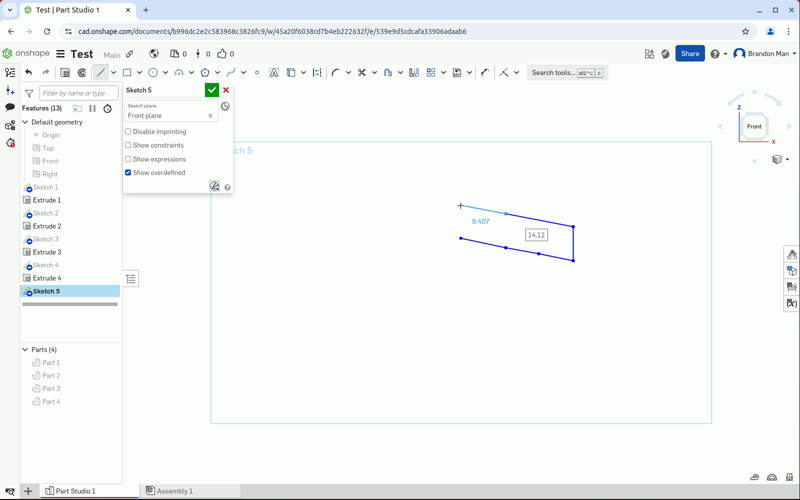
click(460, 205)
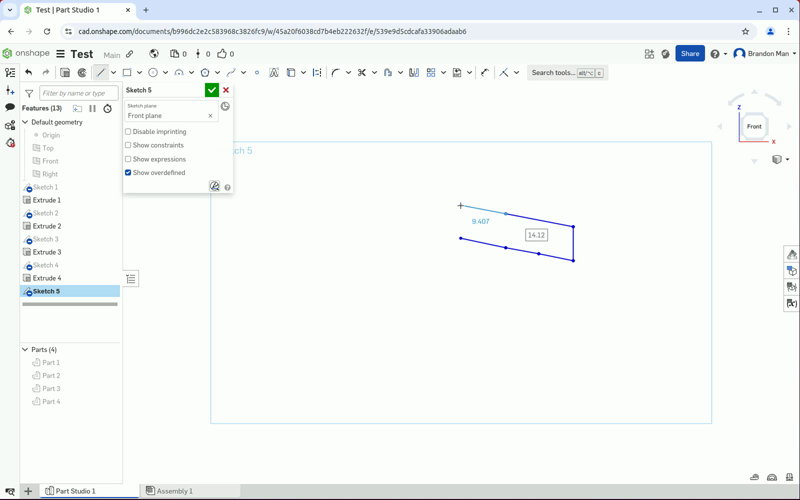
key_up(shift)
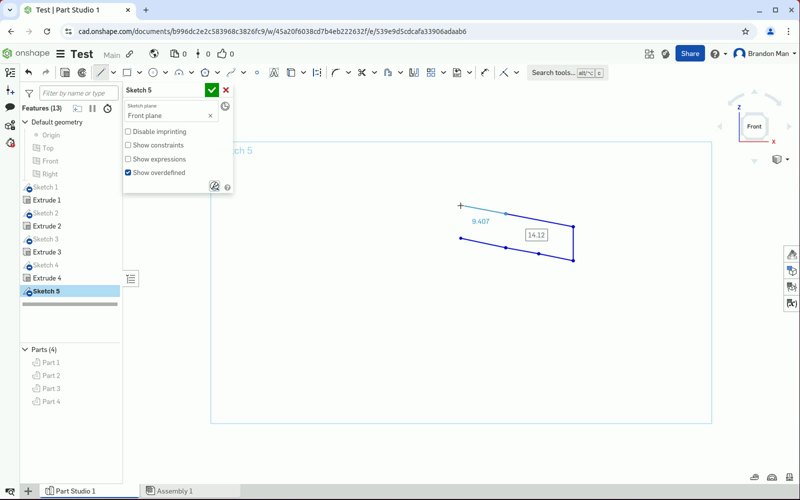
mouse_move(490, 205)
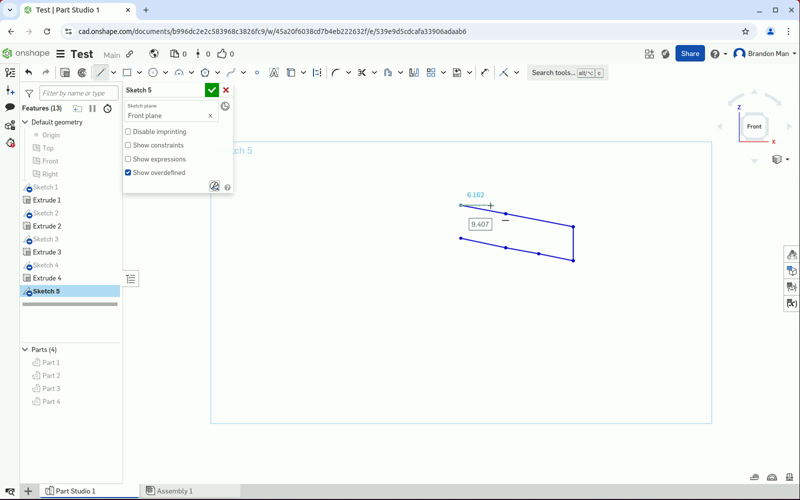
key_down(shift)
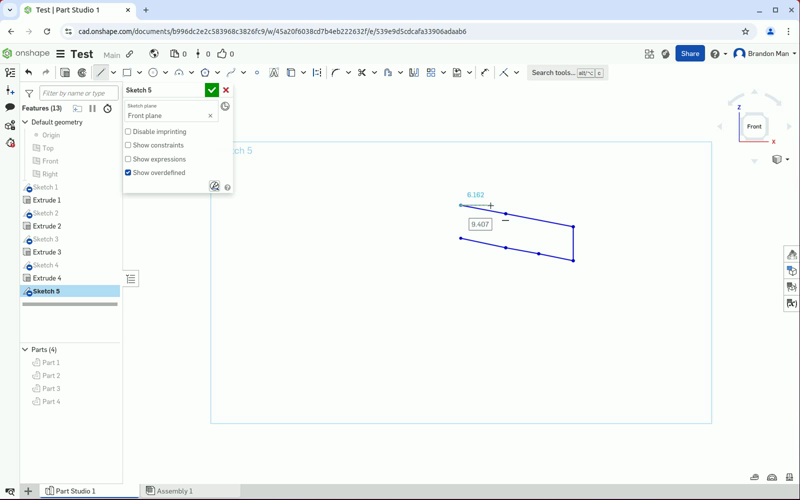
mouse_move(460, 238)
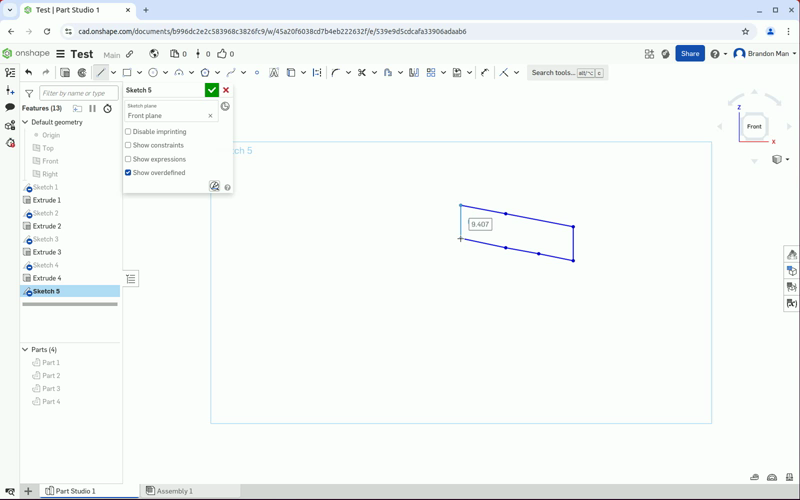
key_up(shift)
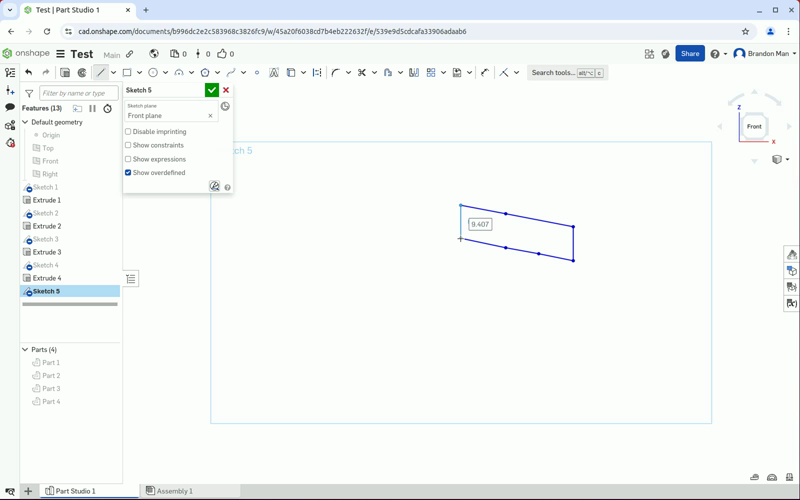
click(460, 238)
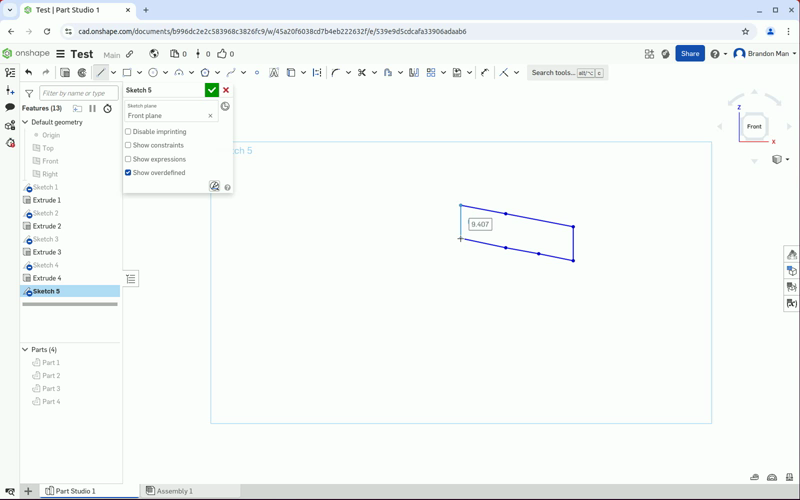
key(esc)
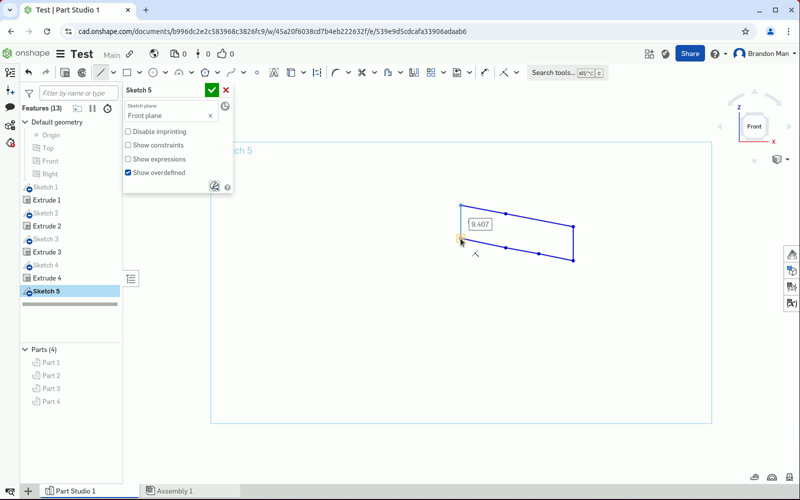
mouse_move(535, 233)
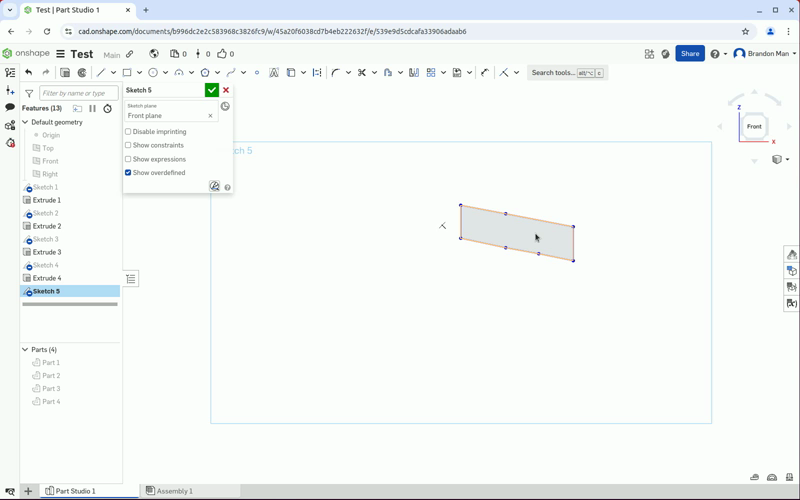
click(535, 233)
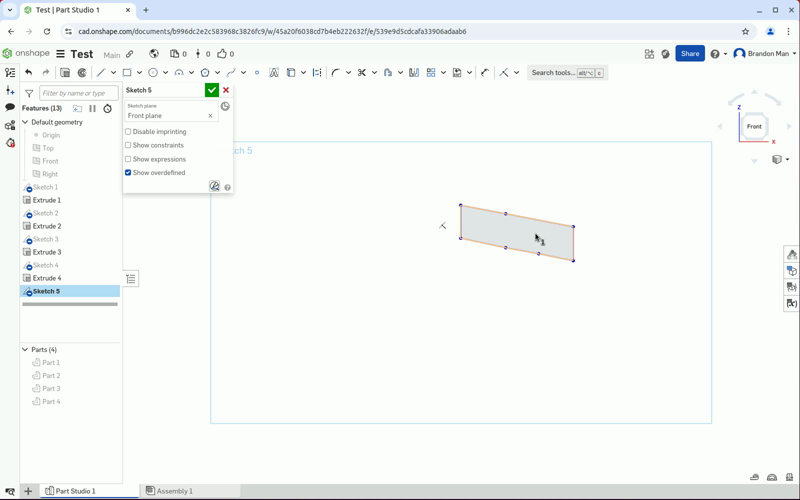
mouse_move(73, 352)
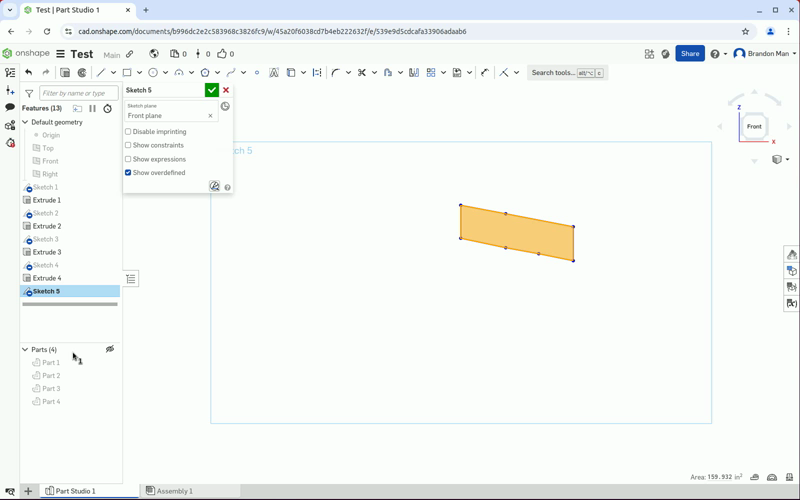
key(shift+y)
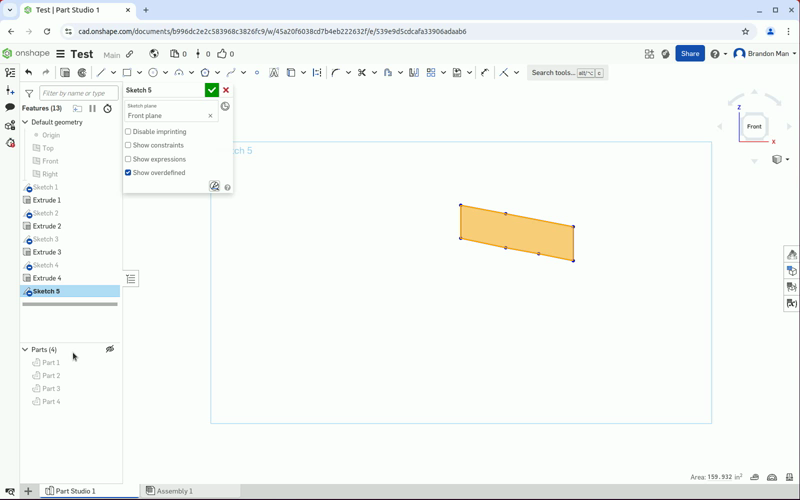
key(shift+e)
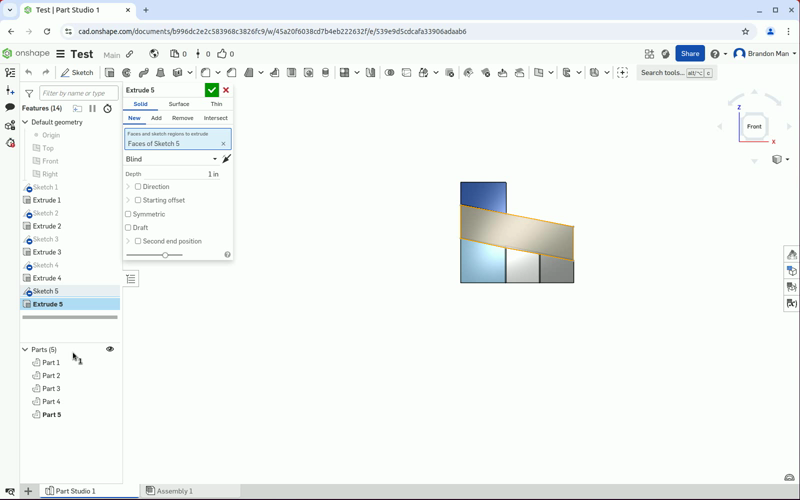
mouse_move(143, 106)
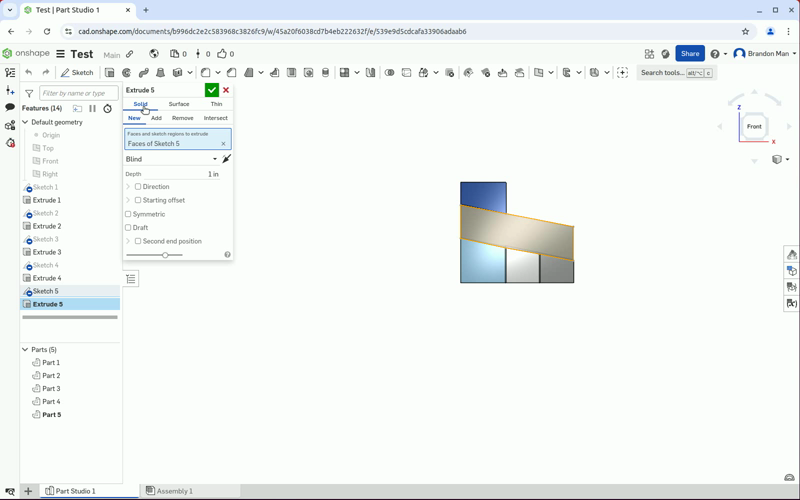
click(143, 106)
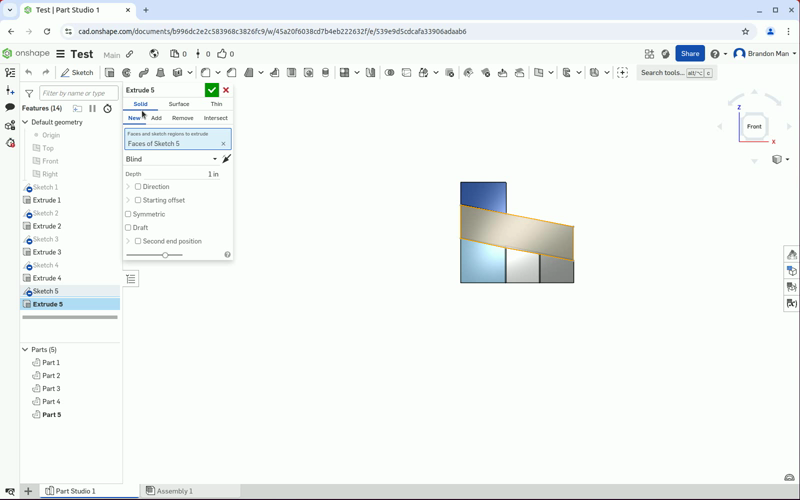
mouse_move(137, 120)
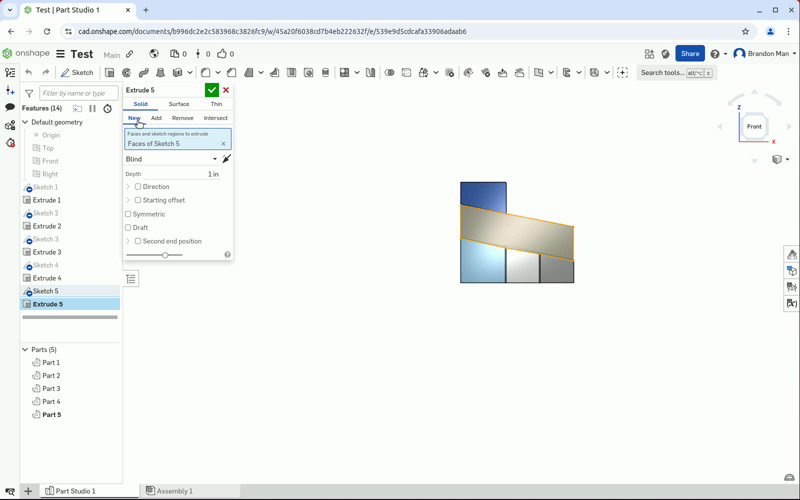
click(137, 120)
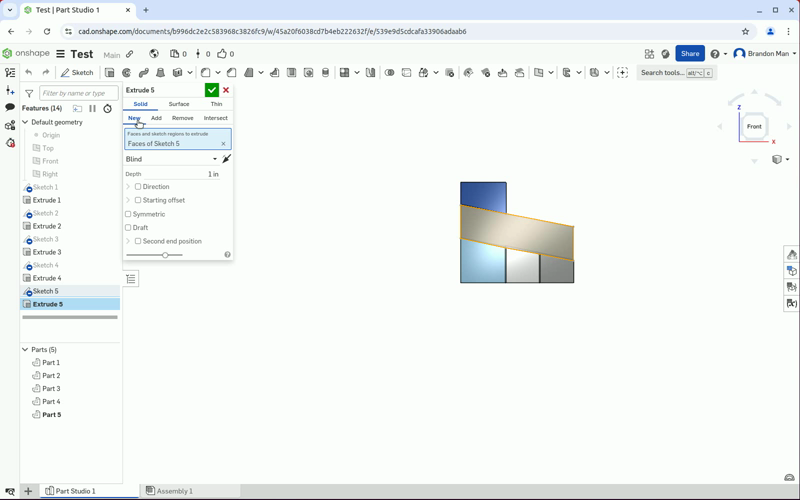
key(tab, 4)
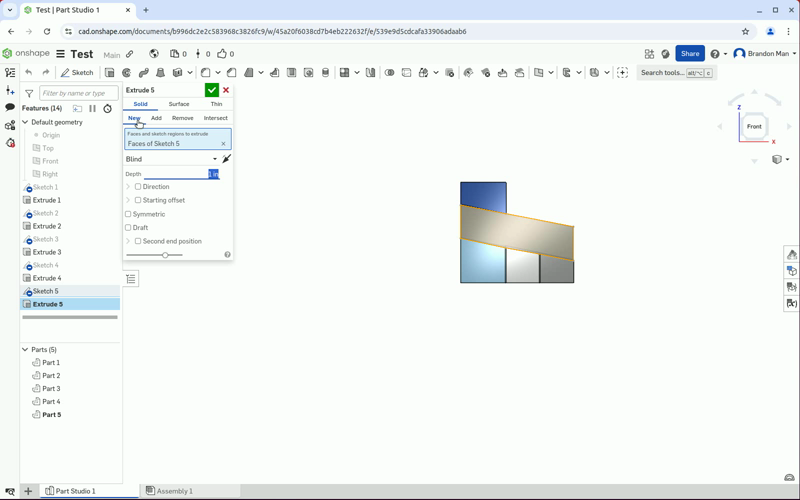
text(-20.701)
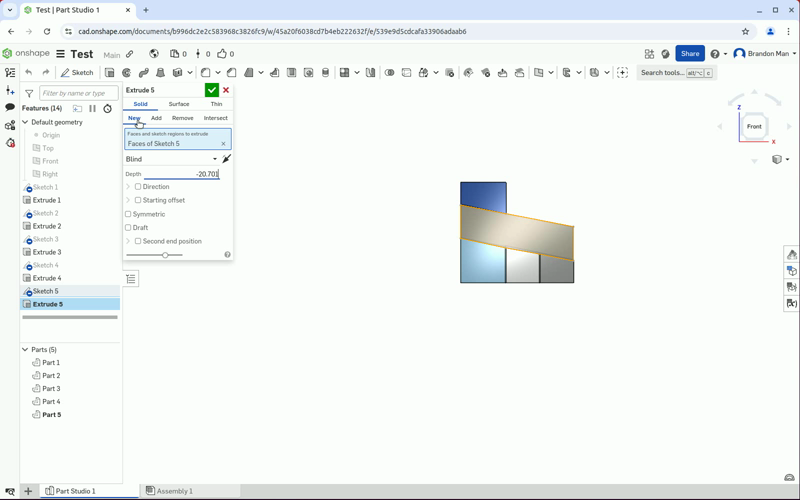
key(enter)
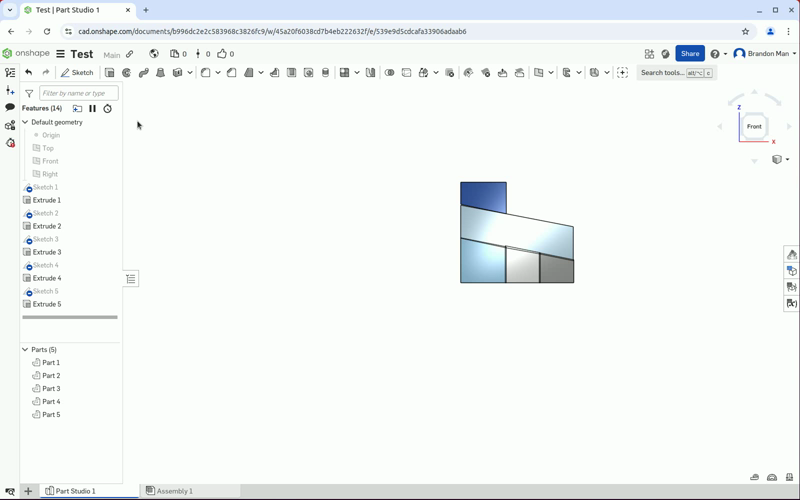
key(shift+h)
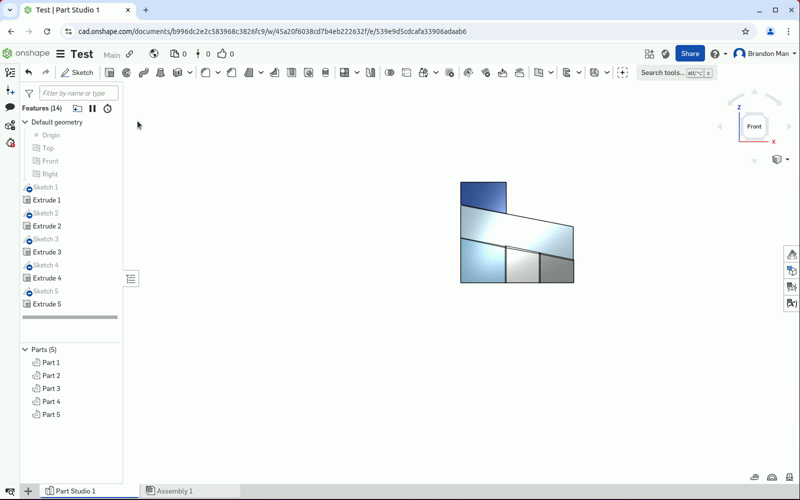
key(shift+h)
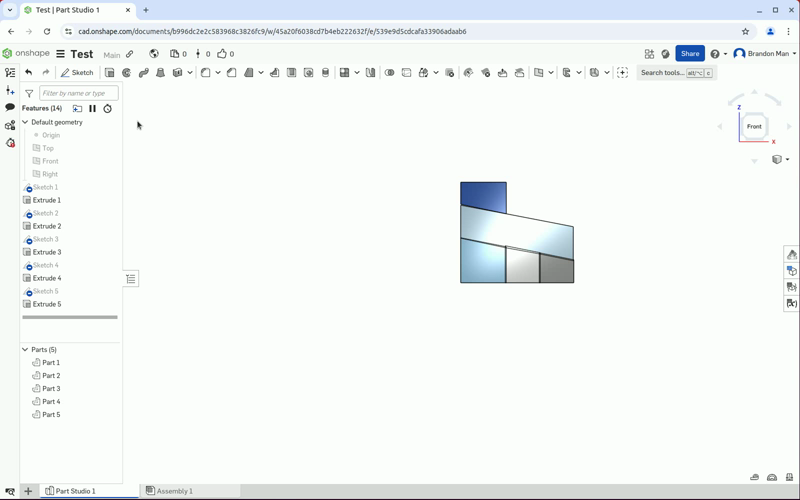
mouse_move(73, 189)
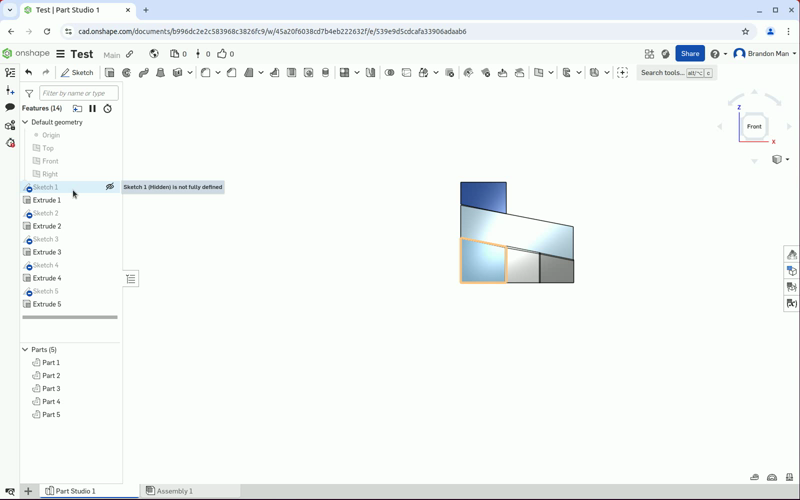
click(73, 189)
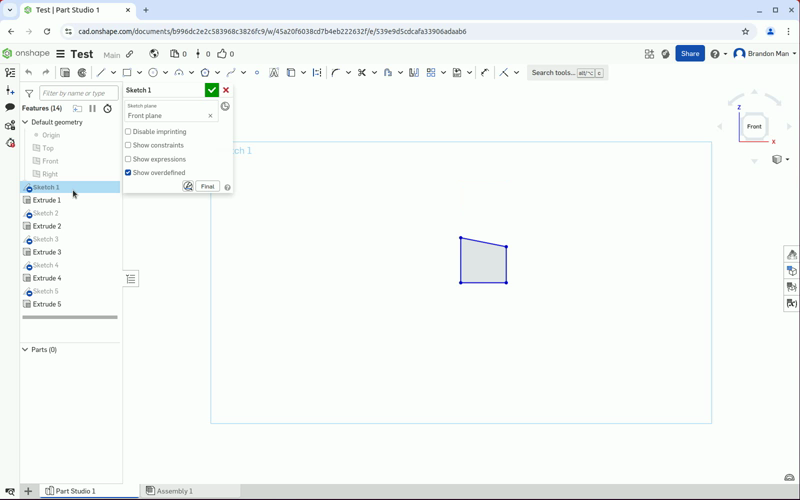
mouse_move(229, 92)
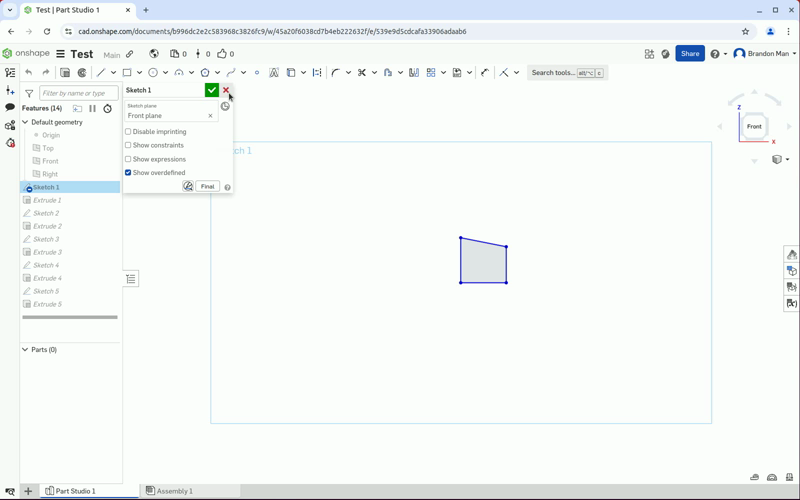
click(229, 92)
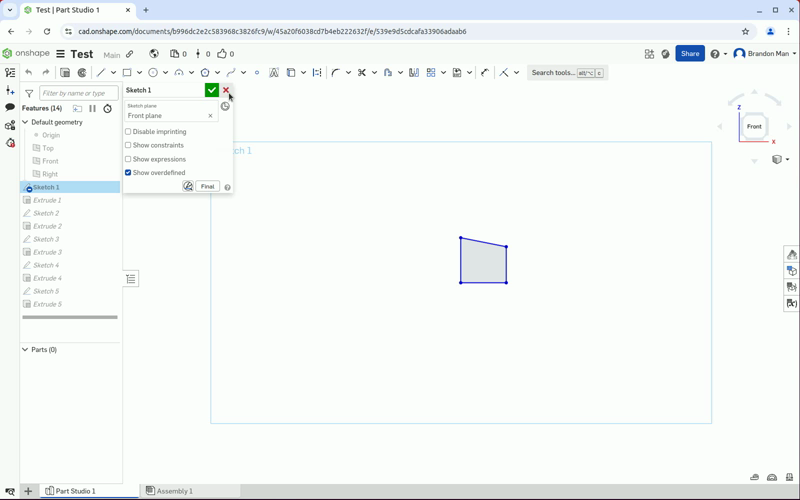
key(shift+s)
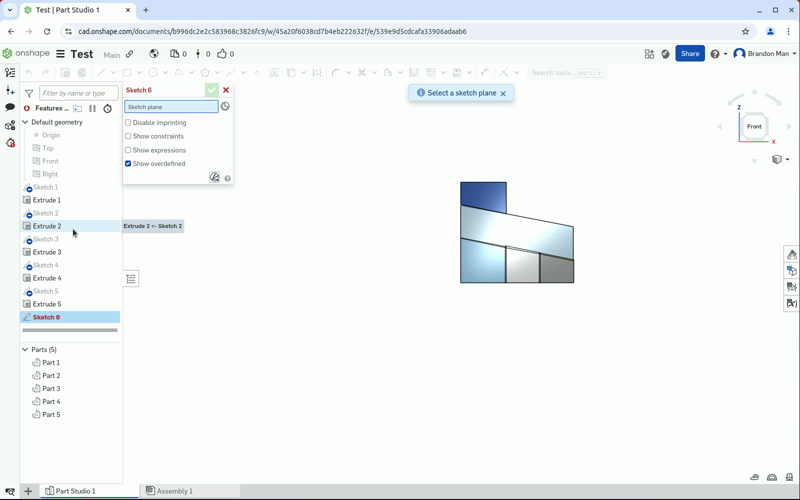
scroll(3)
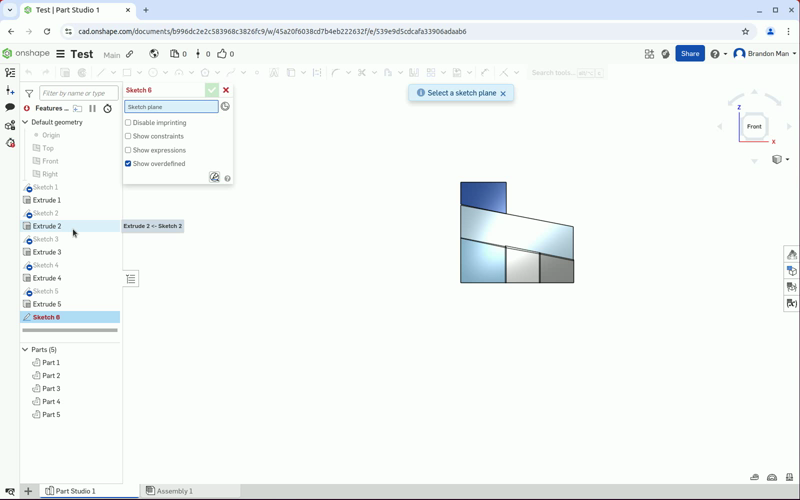
mouse_move(73, 163)
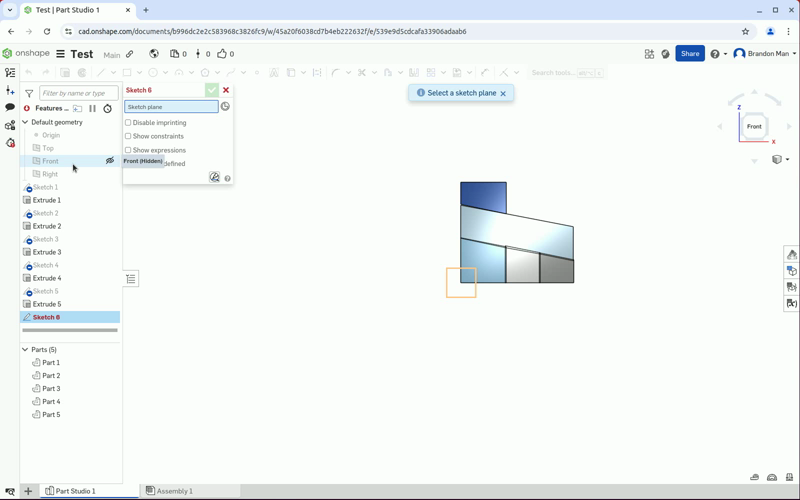
click(73, 163)
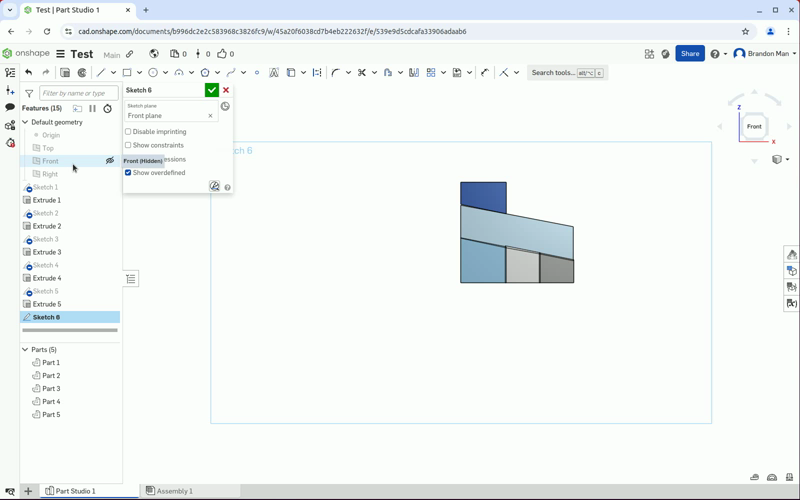
mouse_move(73, 352)
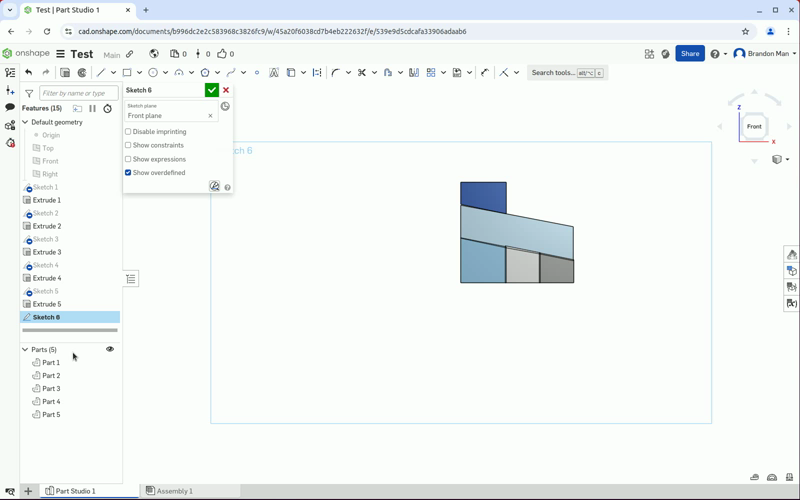
key(y)
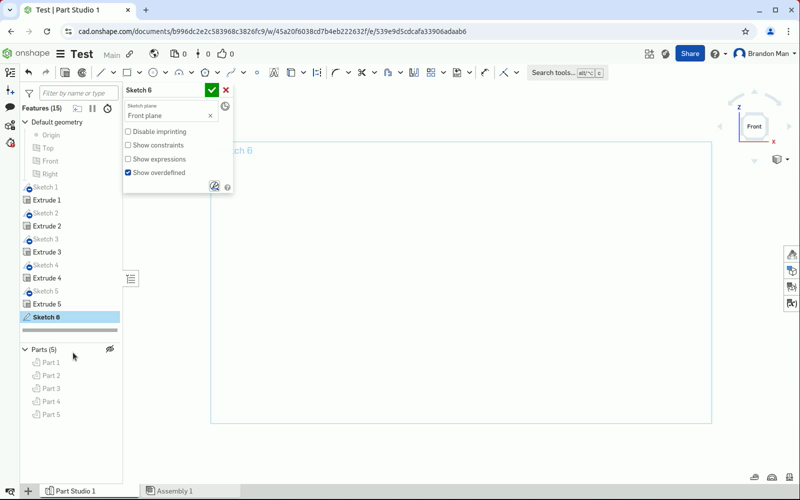
key(l)
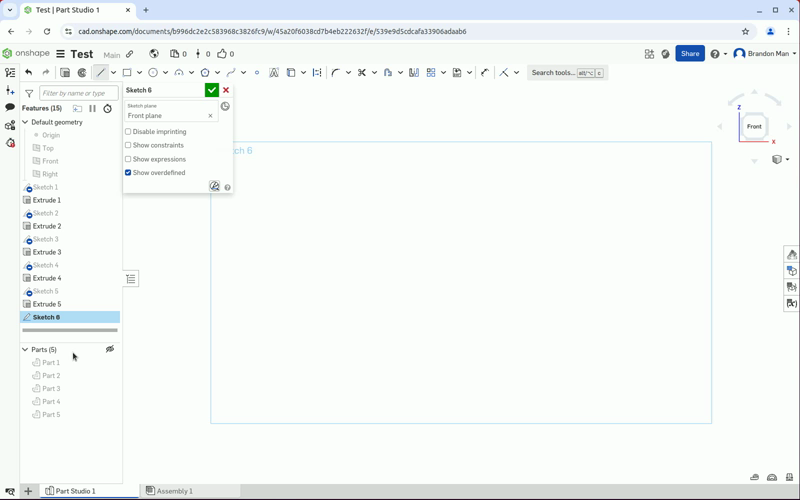
key_down(shift)
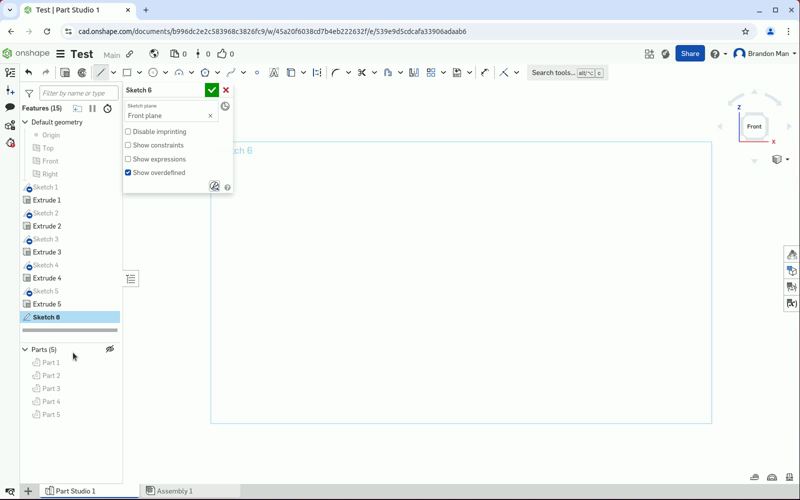
mouse_move(460, 238)
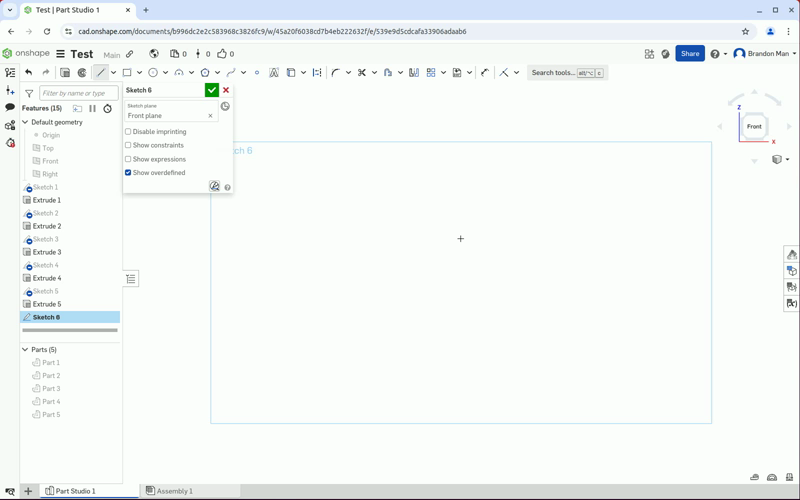
click(460, 238)
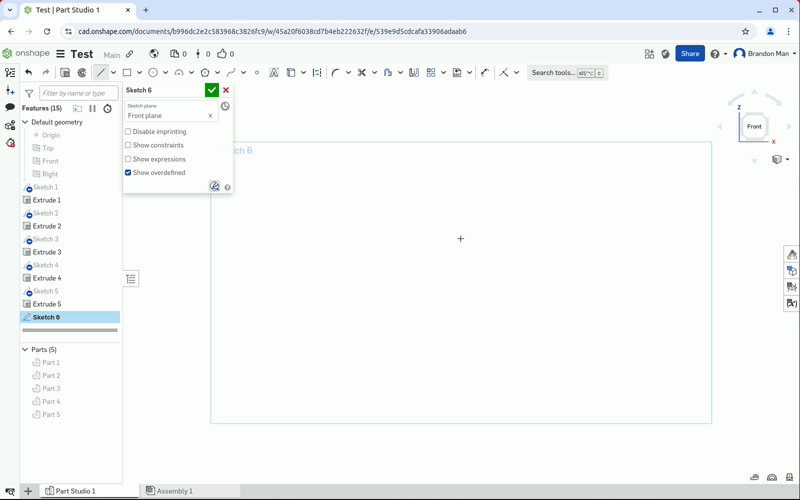
key_up(shift)
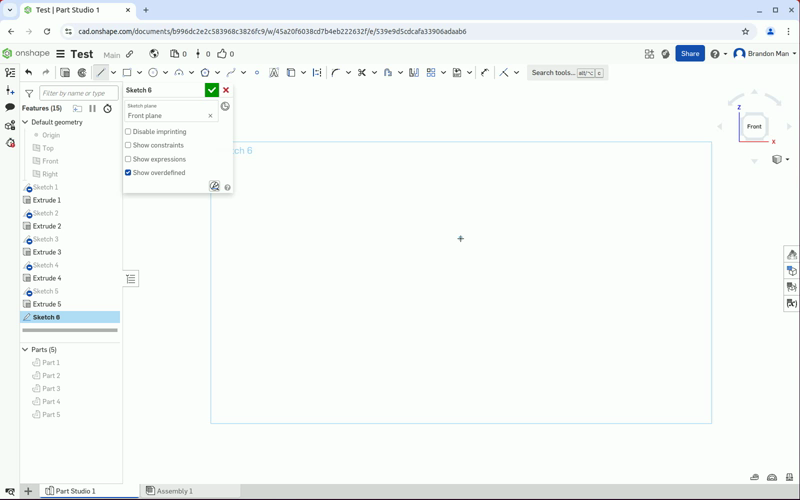
key_down(shift)
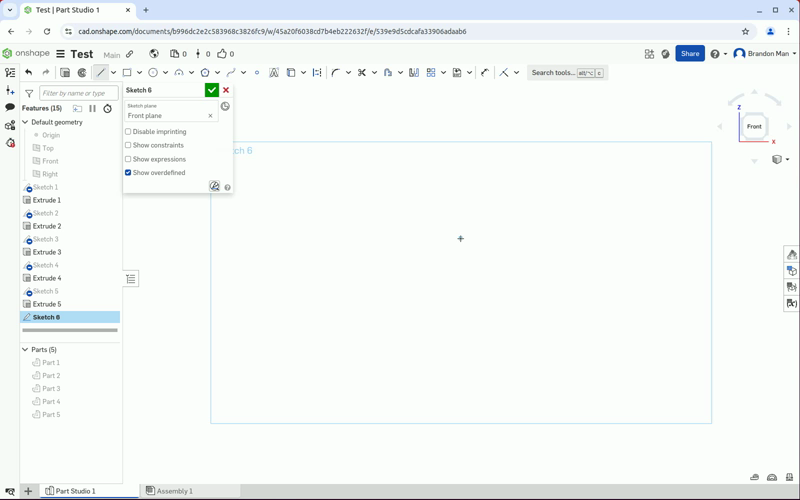
mouse_move(490, 238)
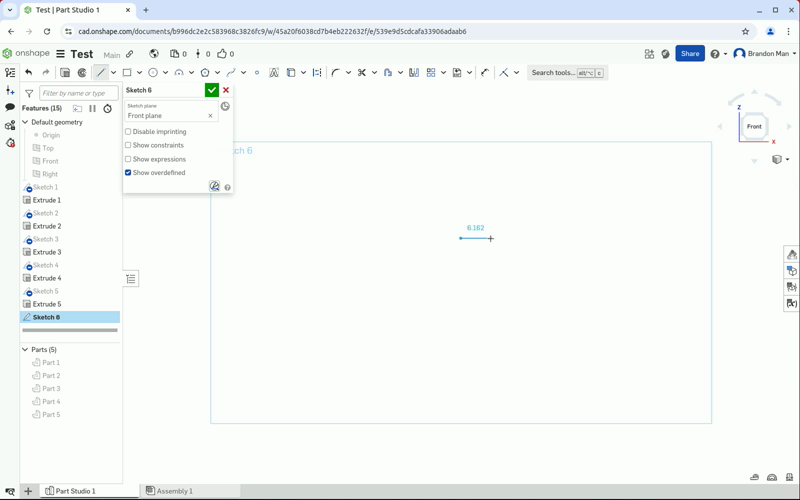
mouse_move(505, 247)
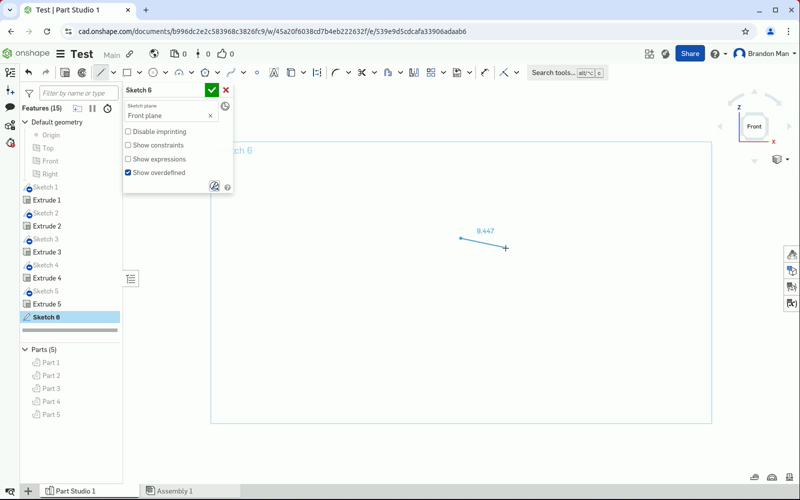
click(505, 247)
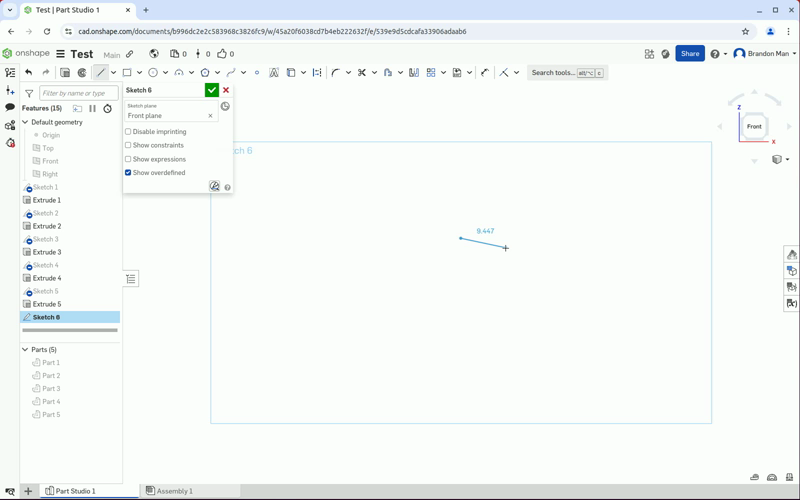
key_up(shift)
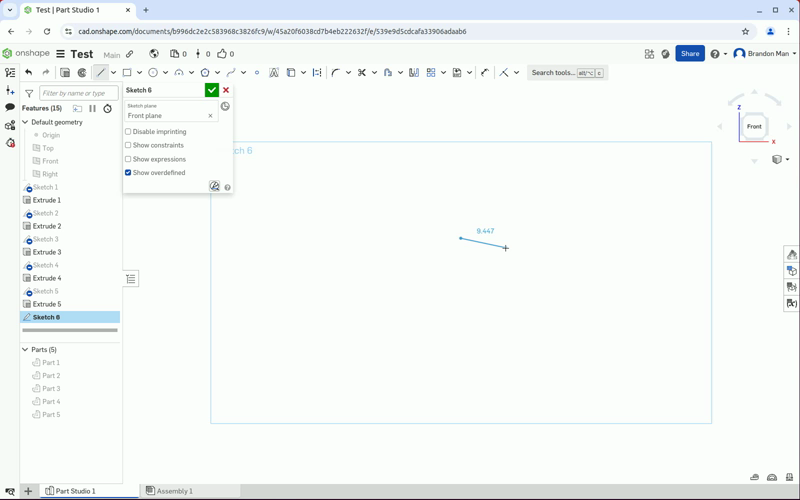
key_down(shift)
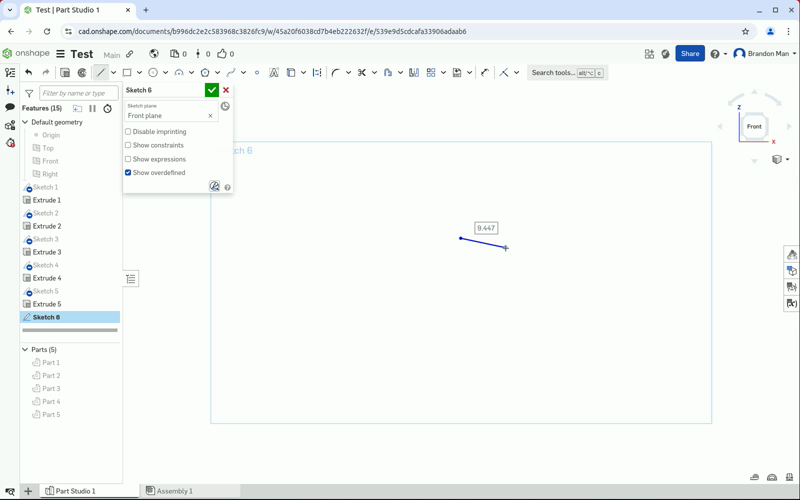
mouse_move(535, 247)
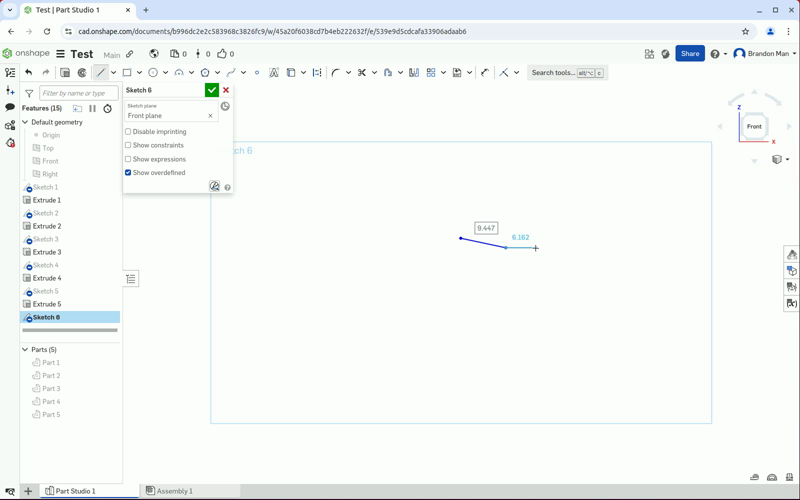
mouse_move(538, 253)
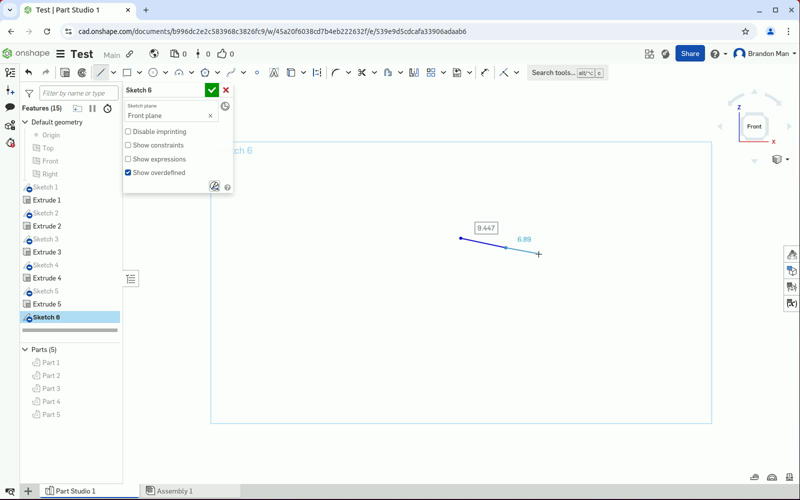
click(538, 253)
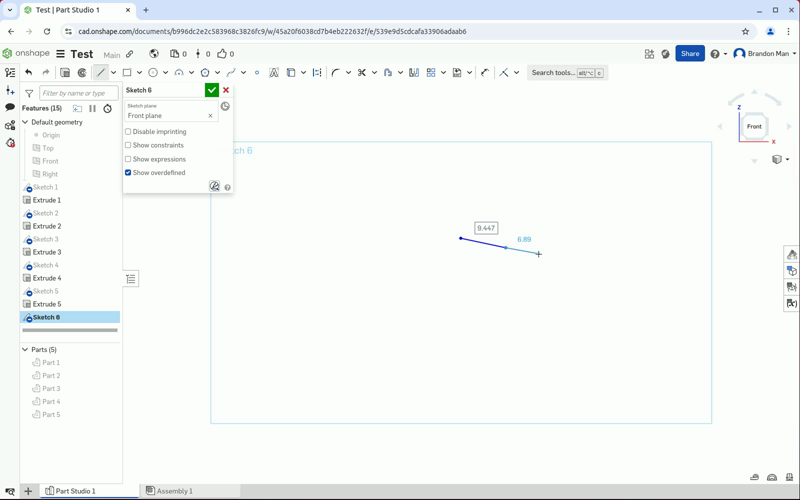
key_up(shift)
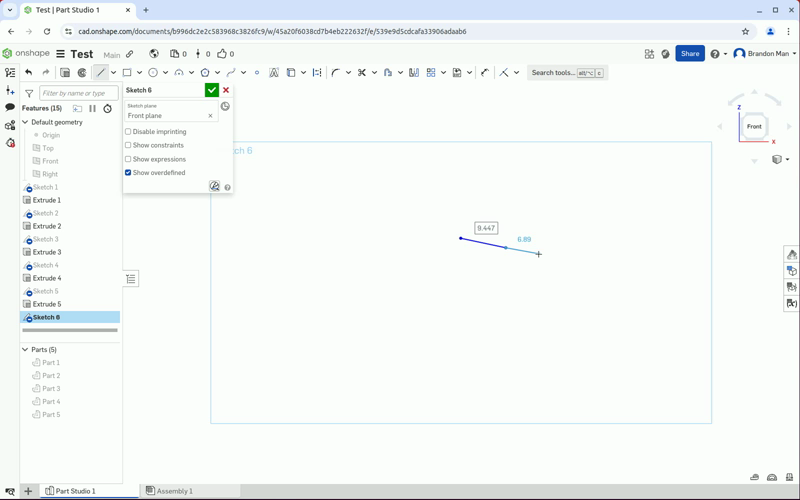
key_down(shift)
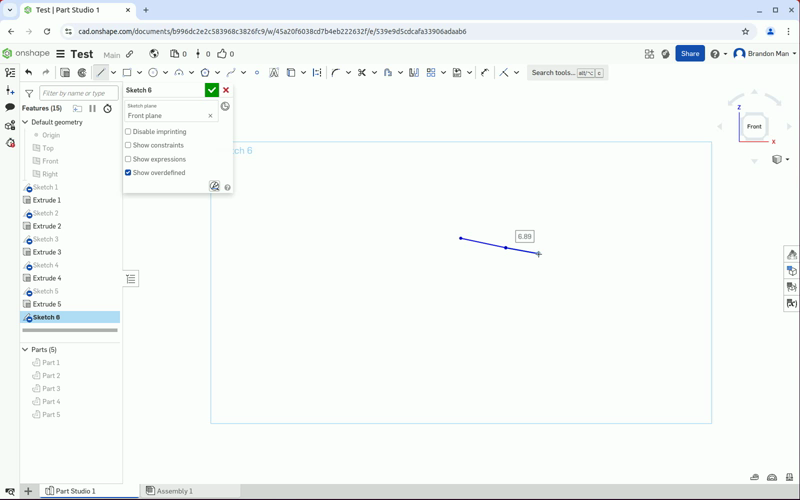
mouse_move(568, 253)
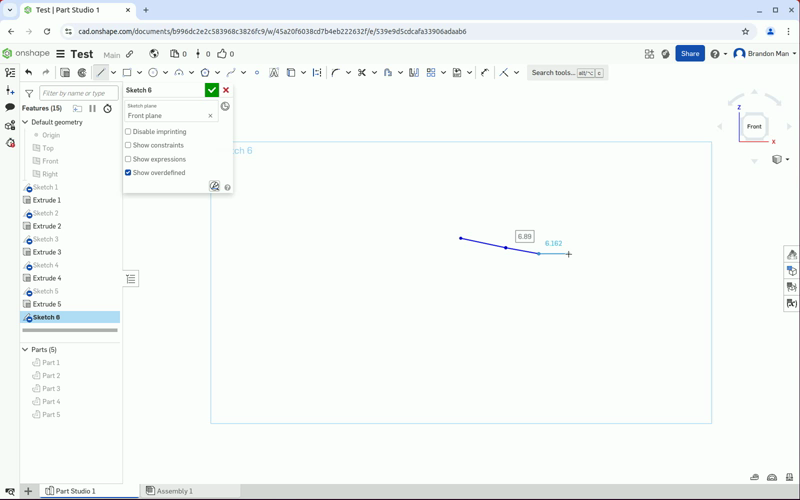
mouse_move(573, 260)
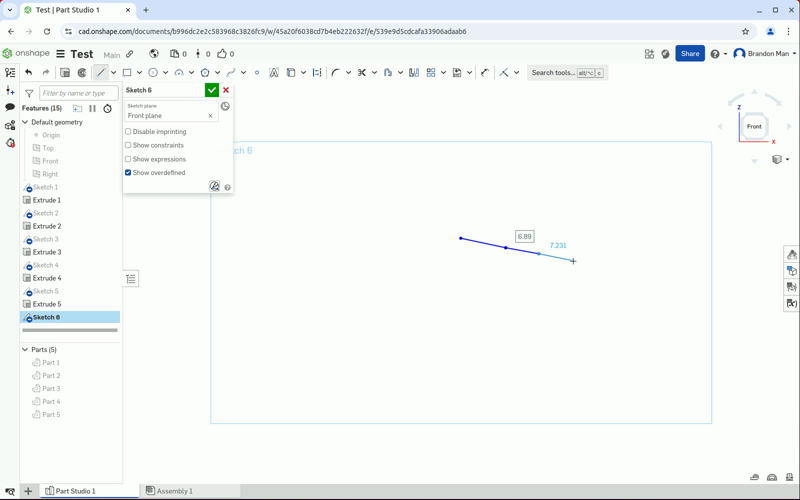
click(573, 260)
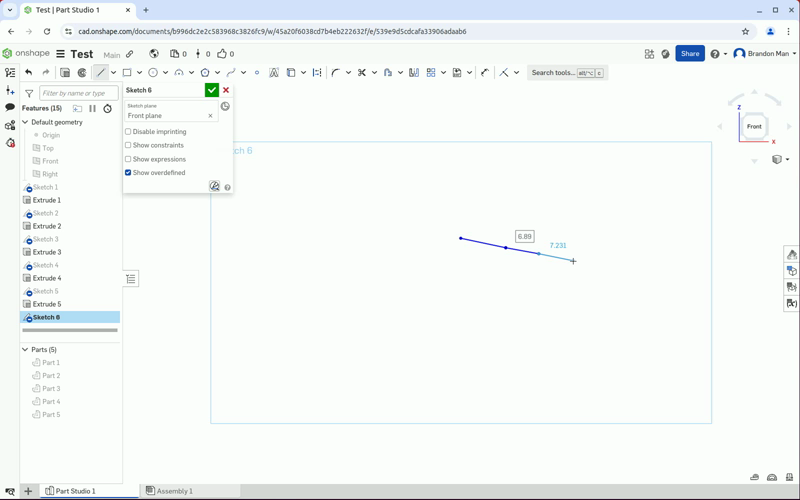
key_up(shift)
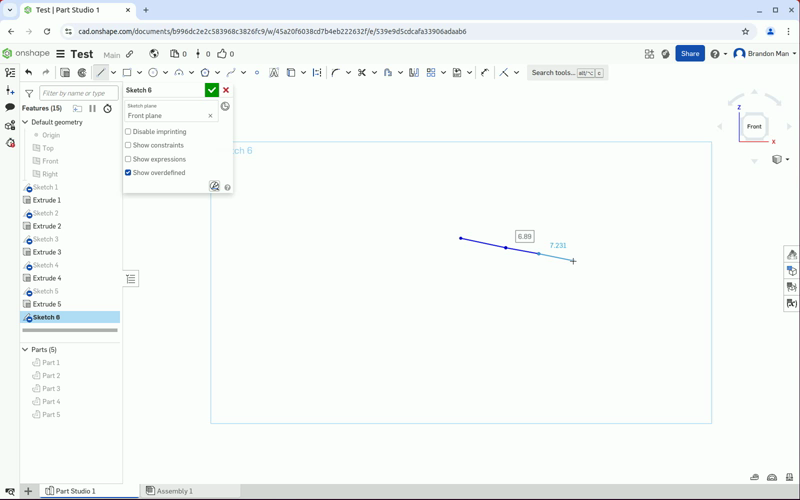
key_down(shift)
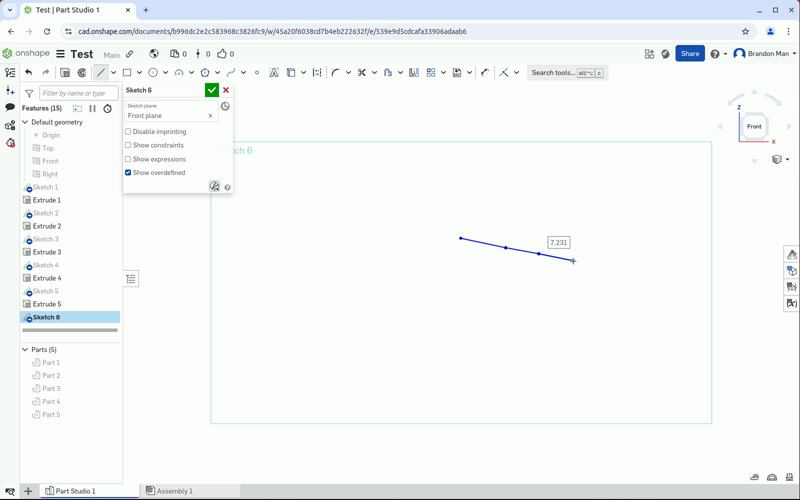
mouse_move(589, 260)
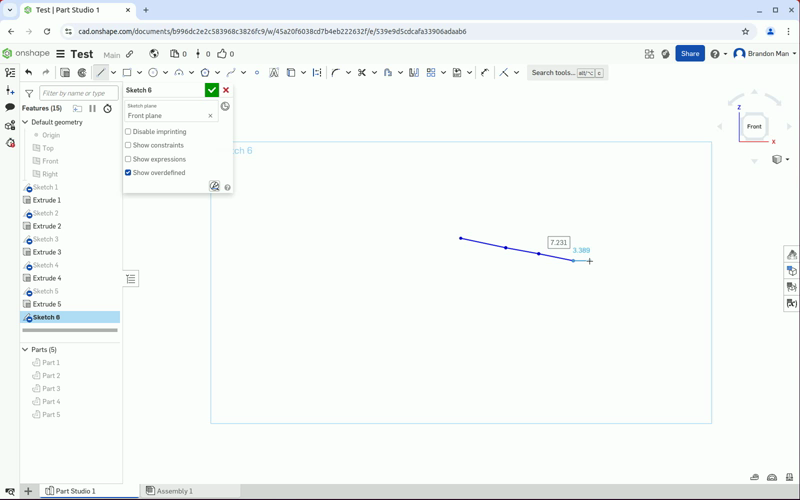
mouse_move(573, 226)
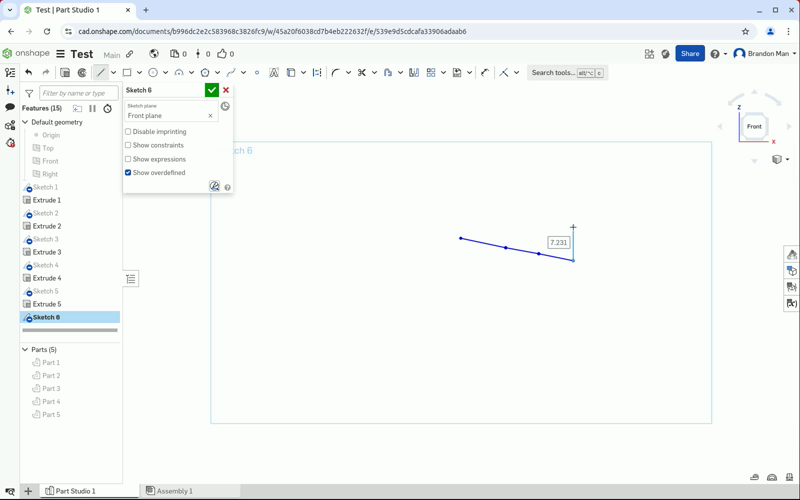
click(573, 226)
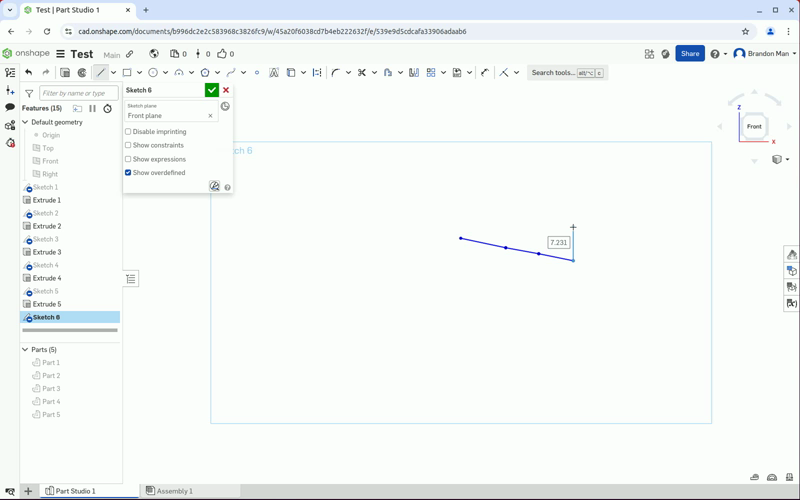
key_up(shift)
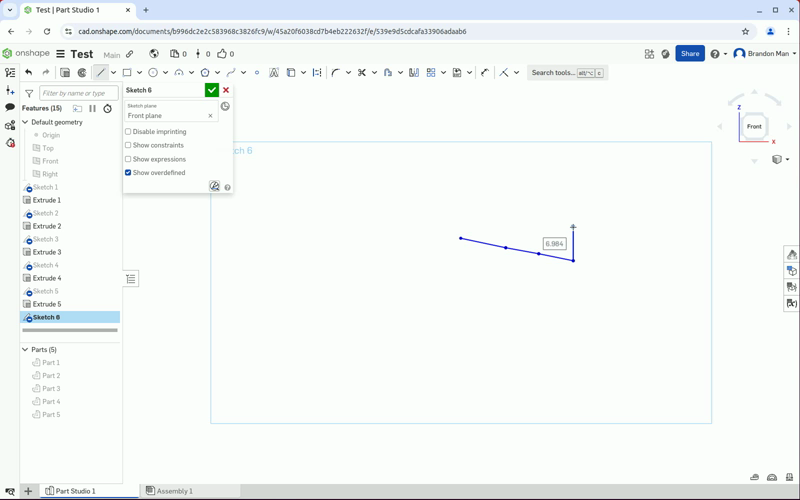
key_down(shift)
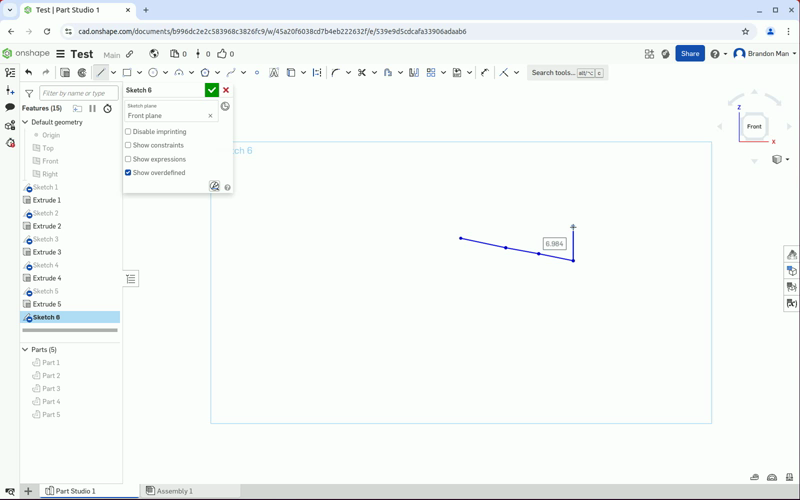
mouse_move(505, 213)
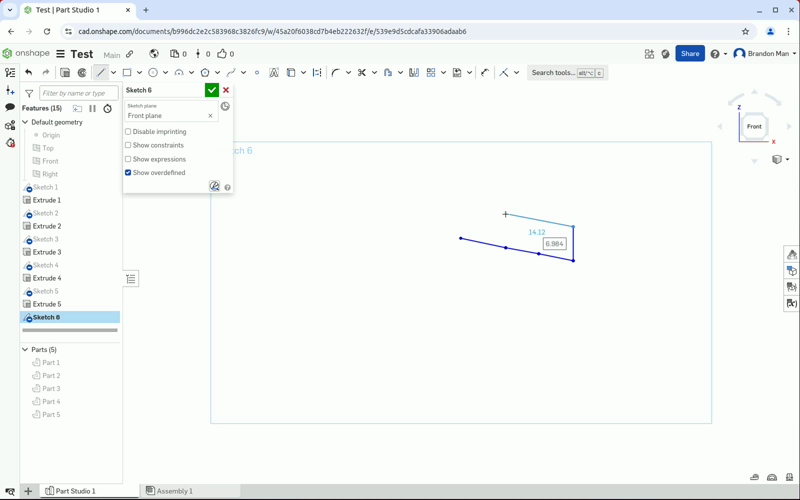
click(505, 213)
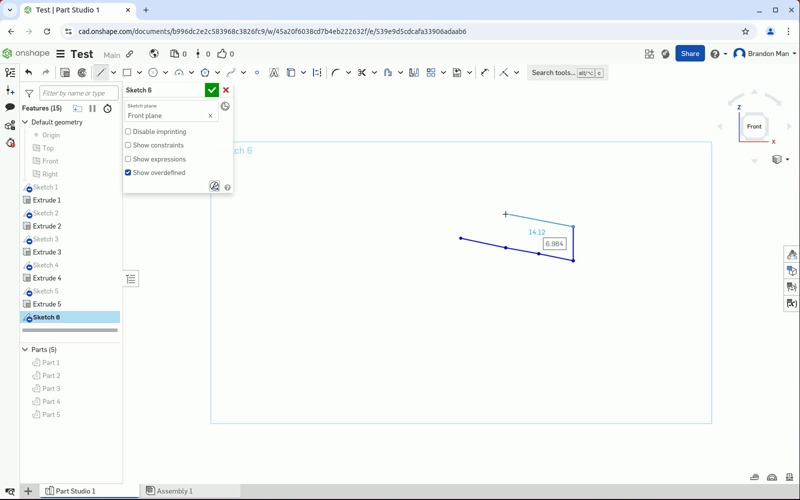
key_up(shift)
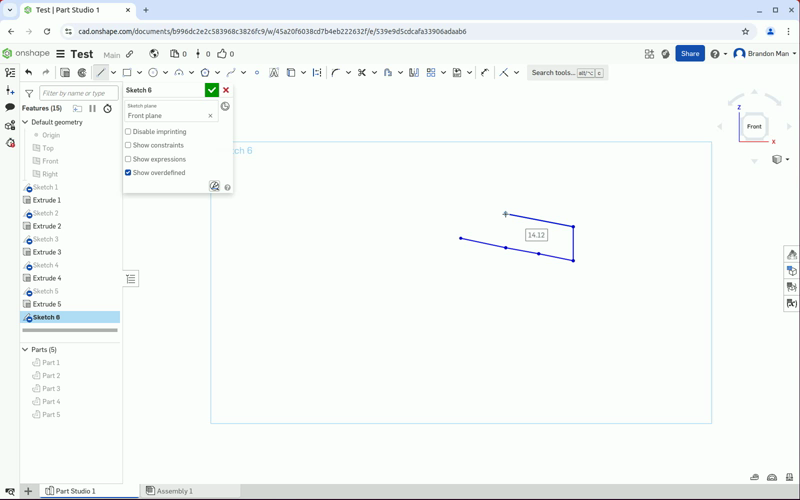
key_down(shift)
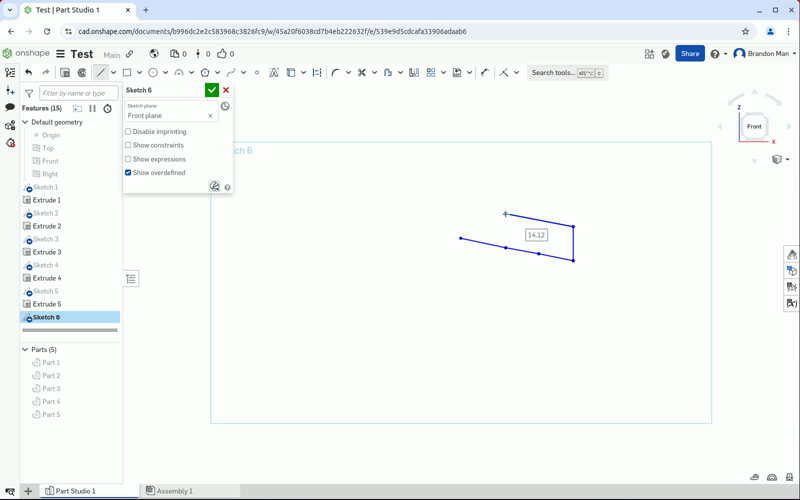
mouse_move(535, 213)
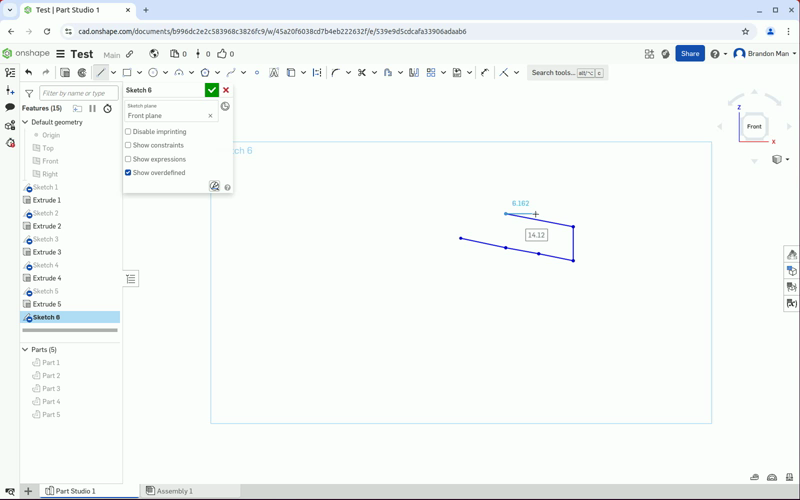
mouse_move(460, 205)
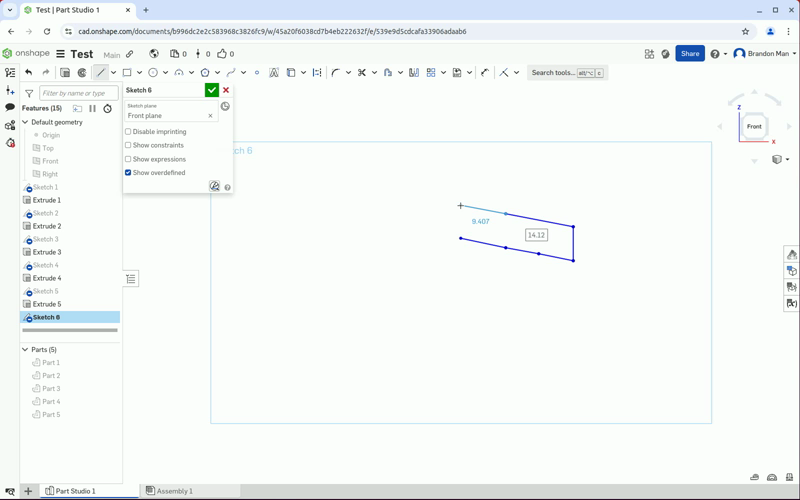
click(460, 205)
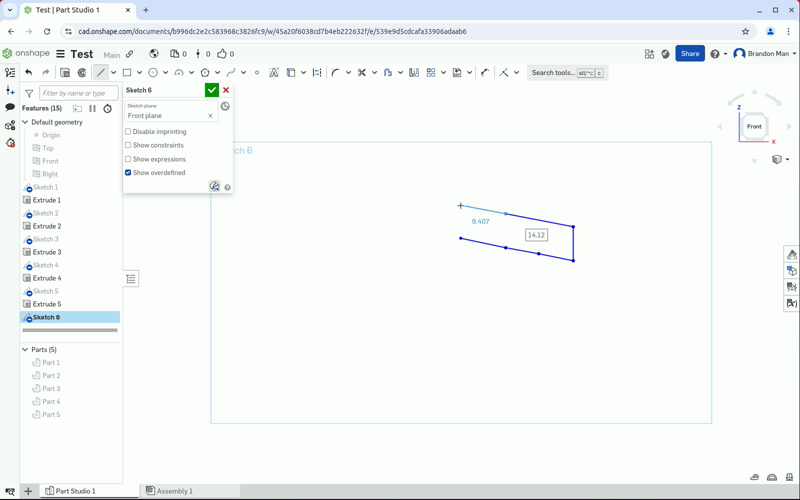
key_up(shift)
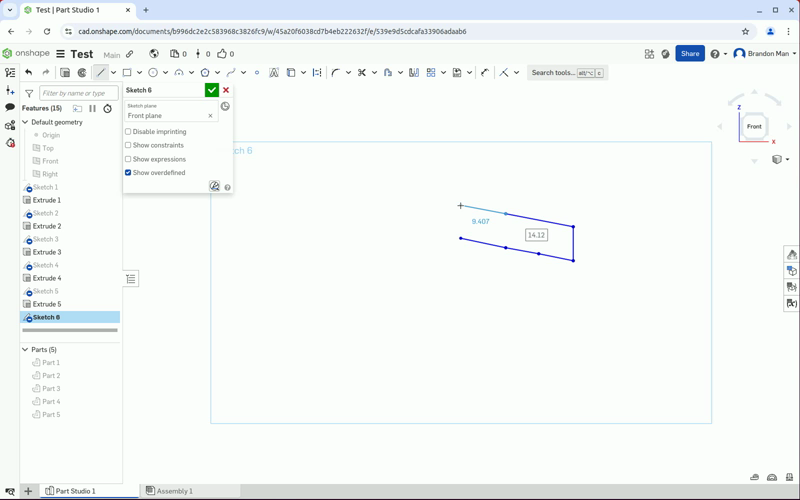
mouse_move(490, 205)
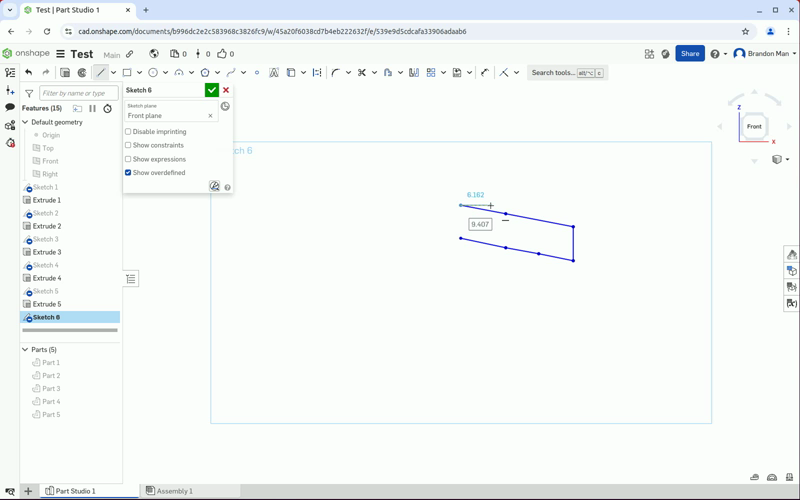
key_down(shift)
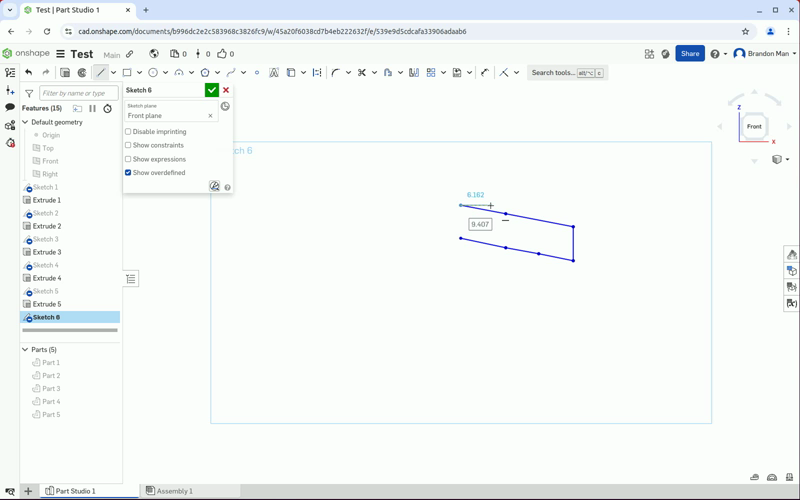
mouse_move(460, 238)
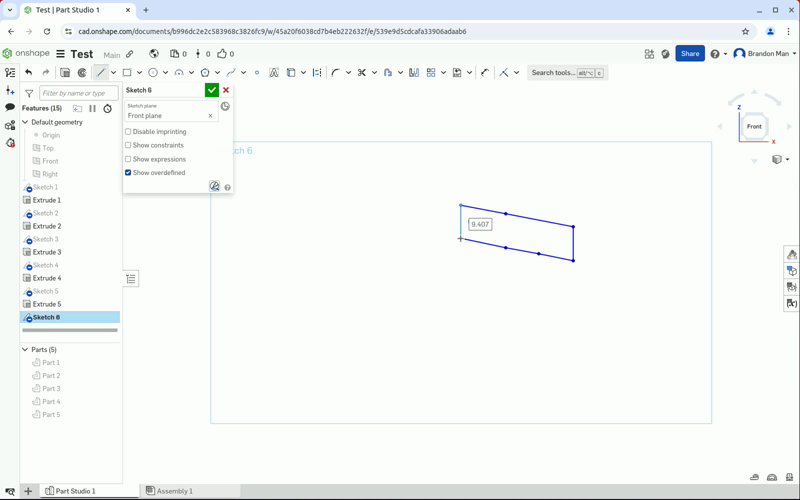
key_up(shift)
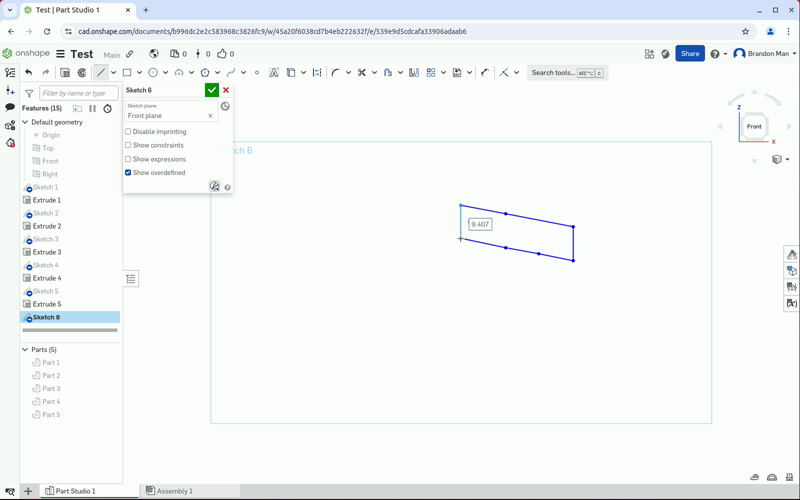
click(460, 238)
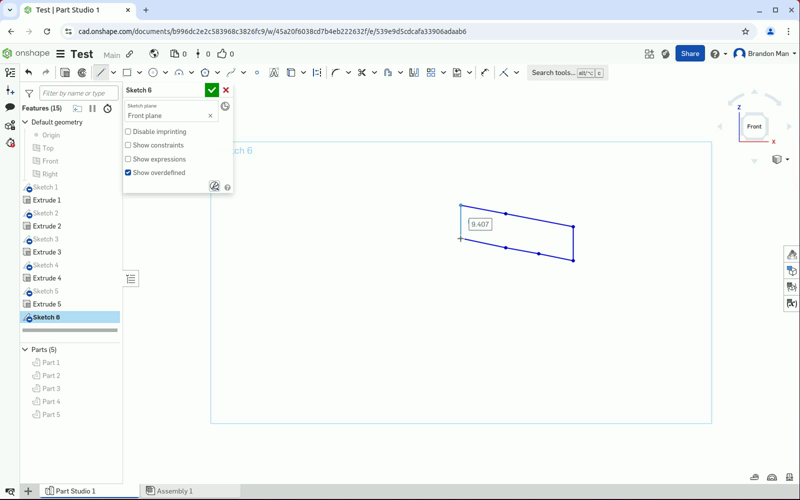
key(esc)
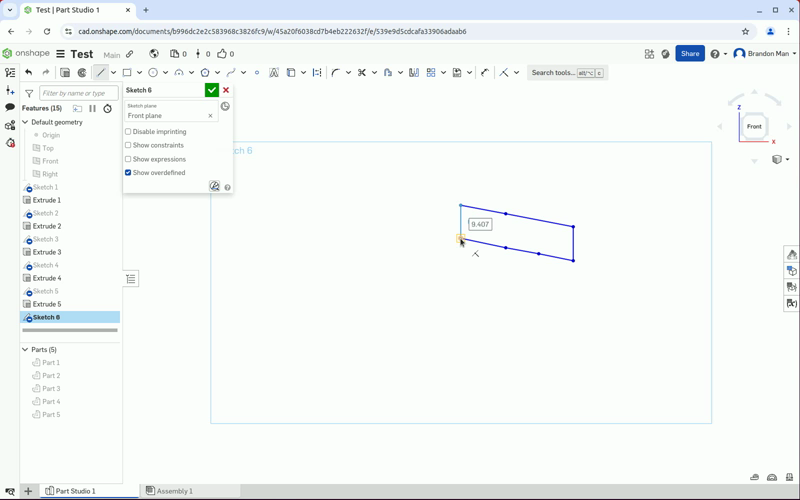
mouse_move(565, 256)
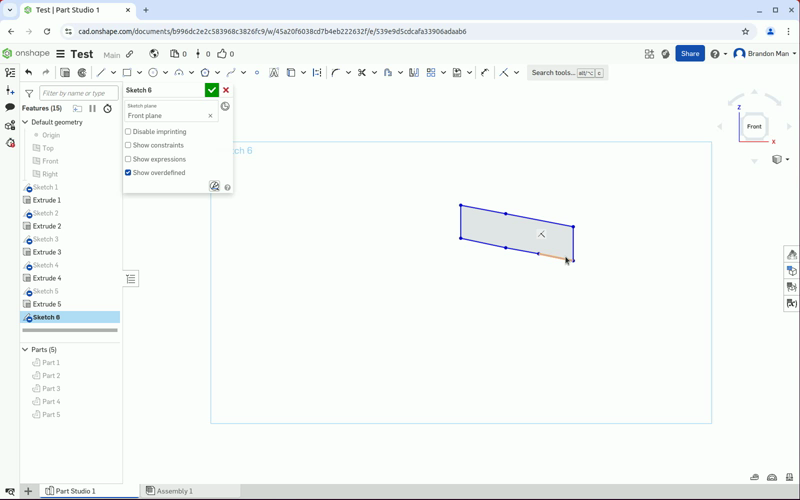
click(565, 256)
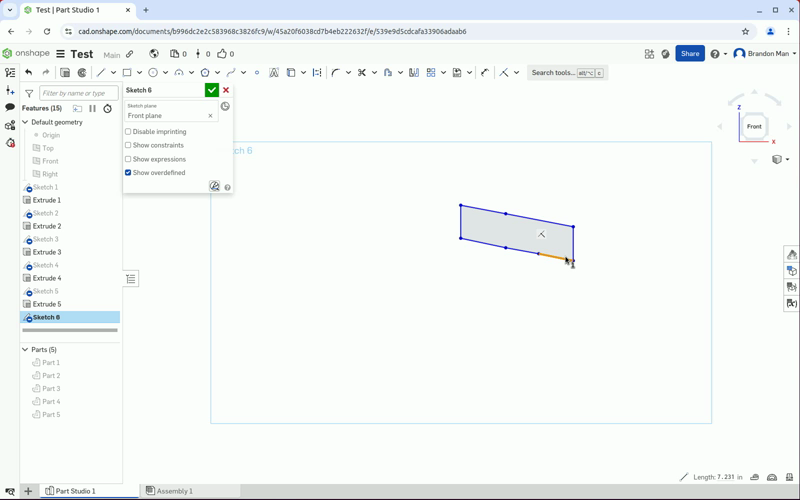
mouse_move(73, 352)
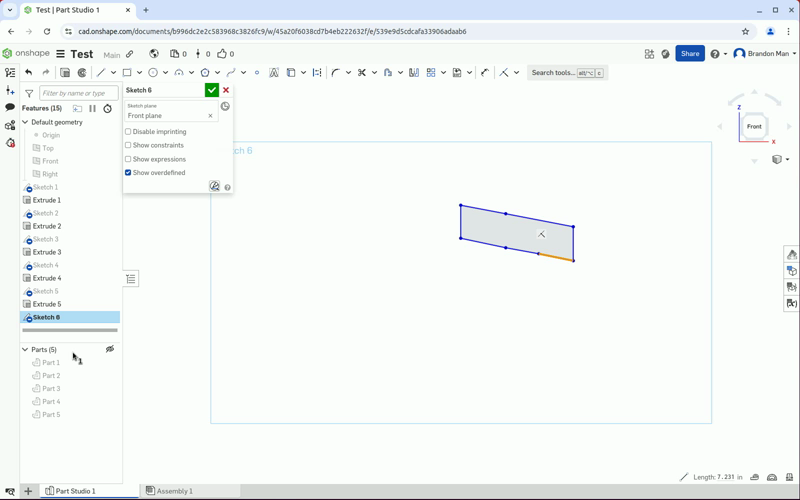
key(shift+y)
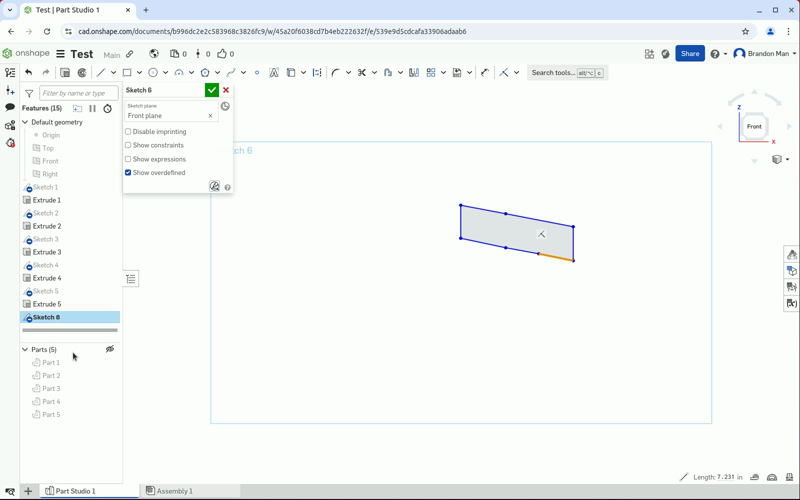
key(shift+e)
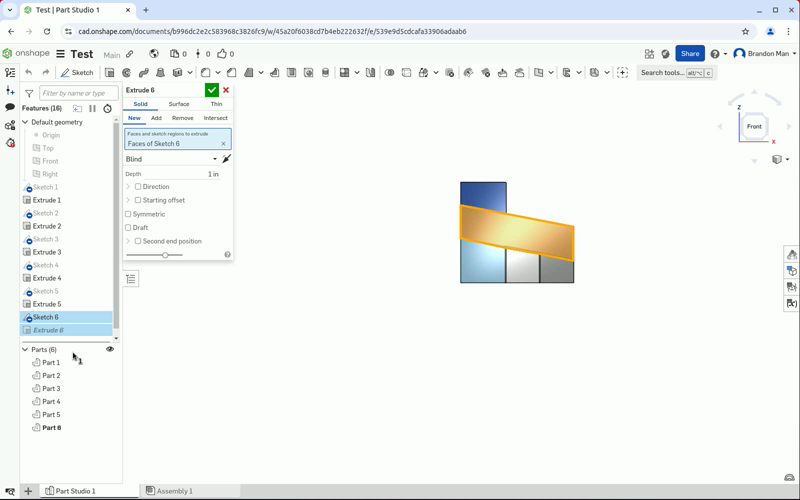
mouse_move(143, 106)
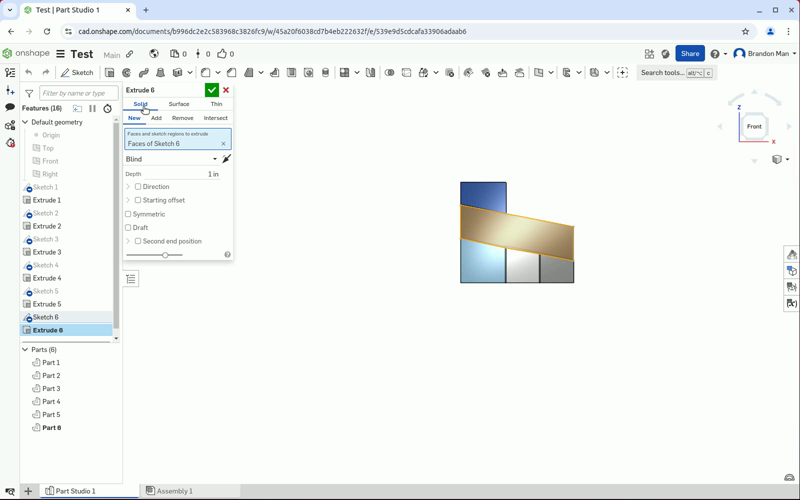
click(143, 106)
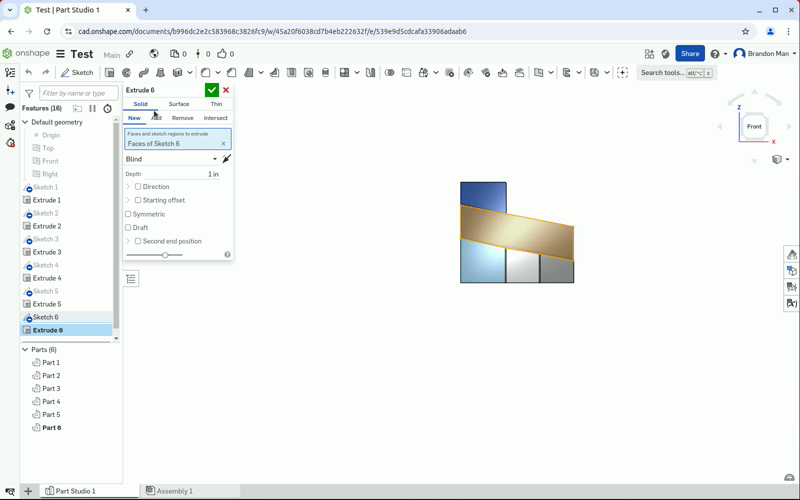
mouse_move(186, 120)
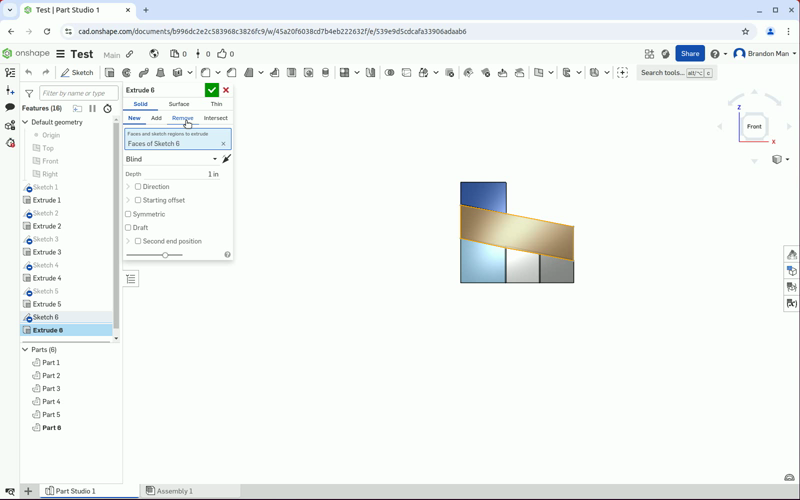
click(186, 120)
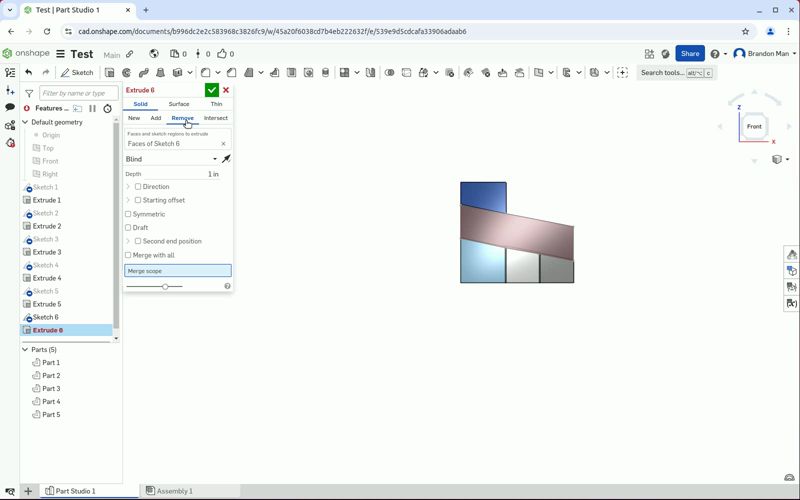
key(tab, 4)
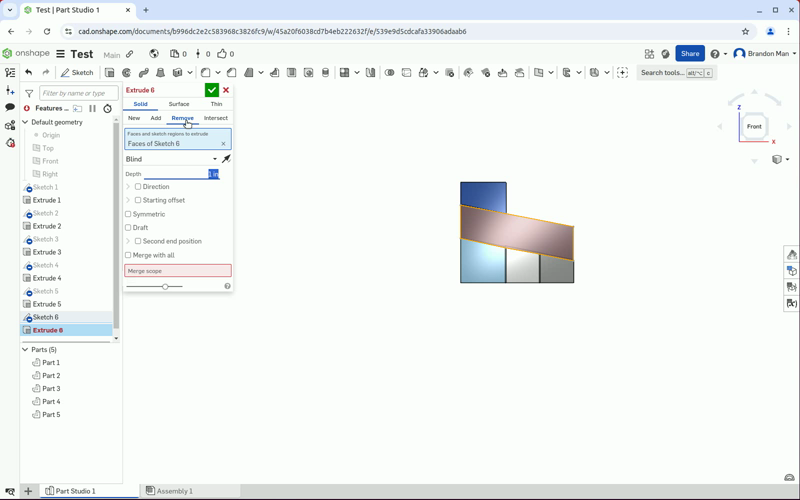
text(13.961)
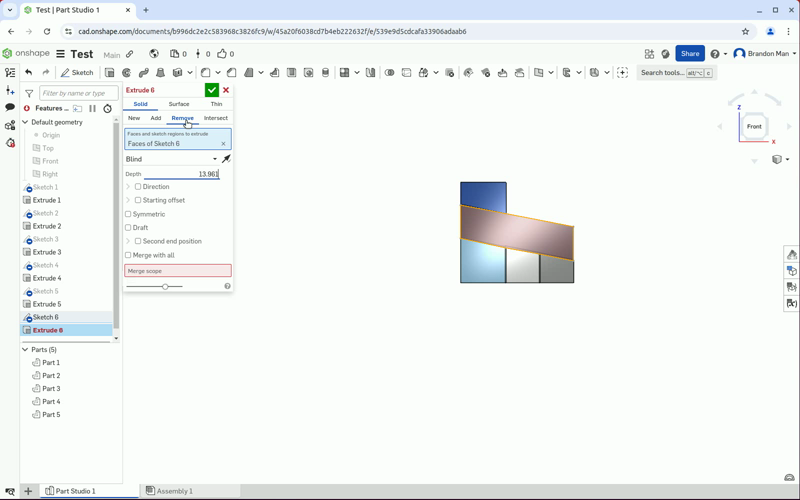
key(tab, 6)
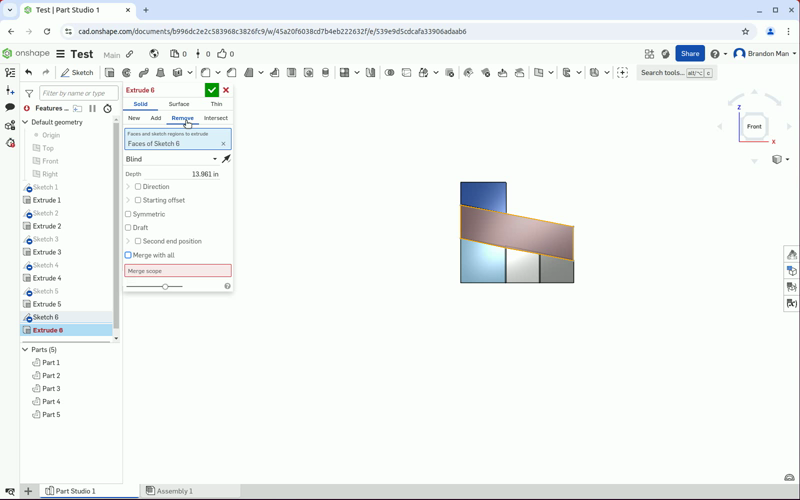
key(space)
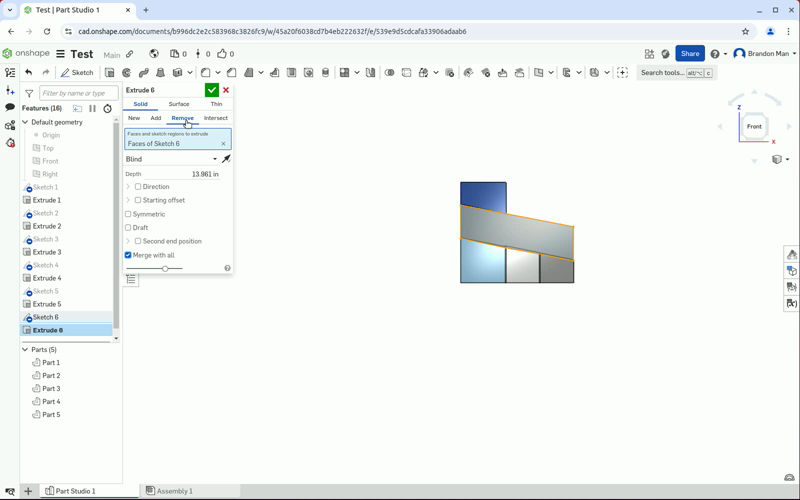
key(enter)
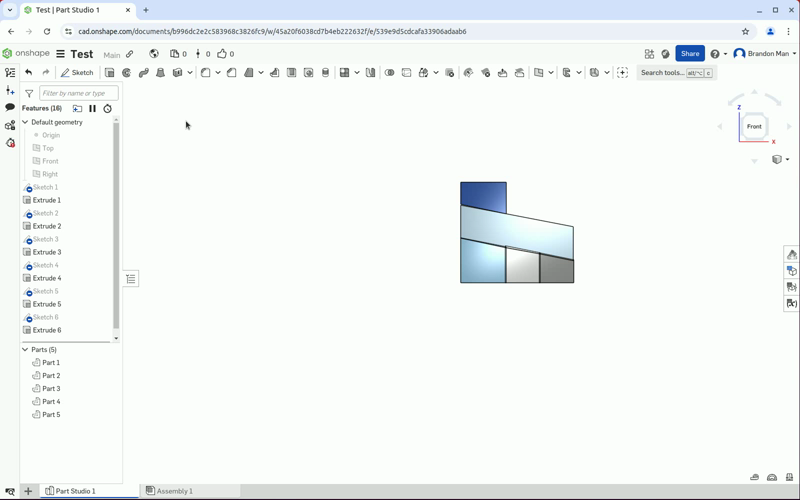
key(shift+h)
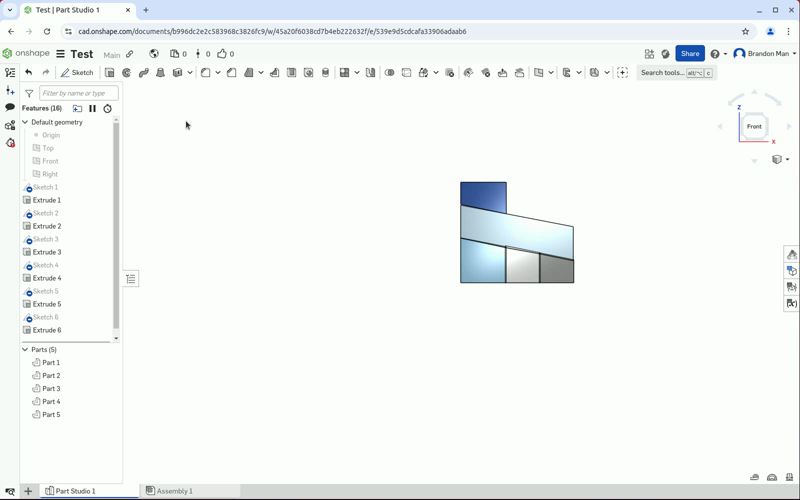
key(shift+h)
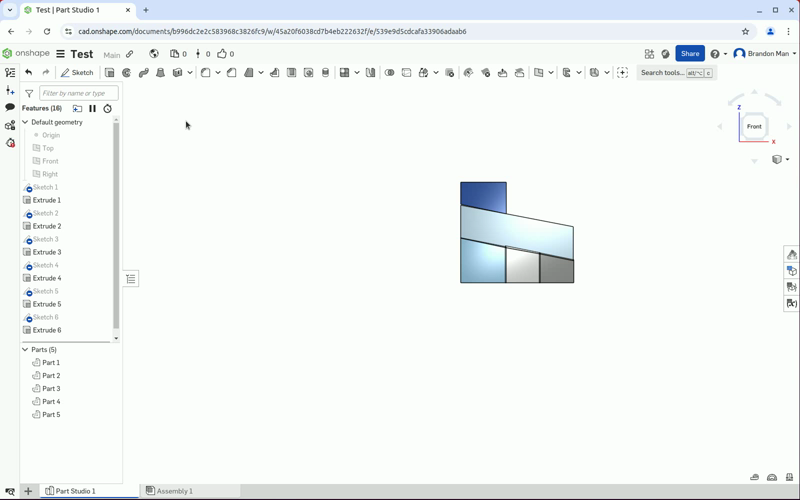
mouse_move(69, 189)
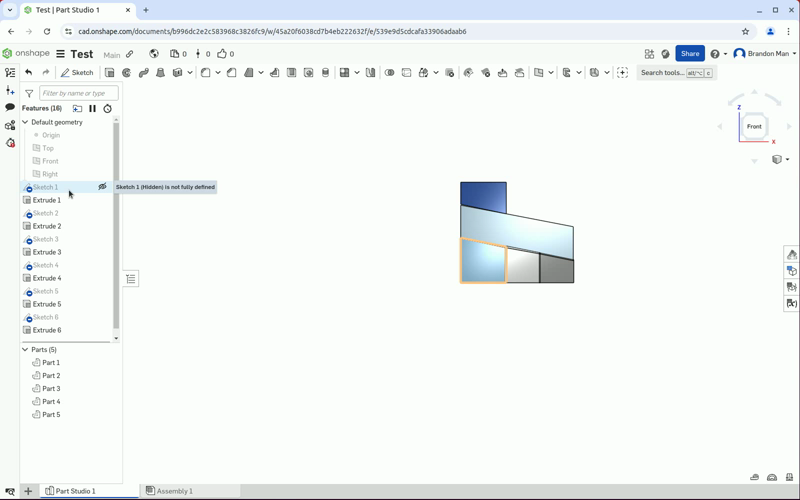
click(69, 189)
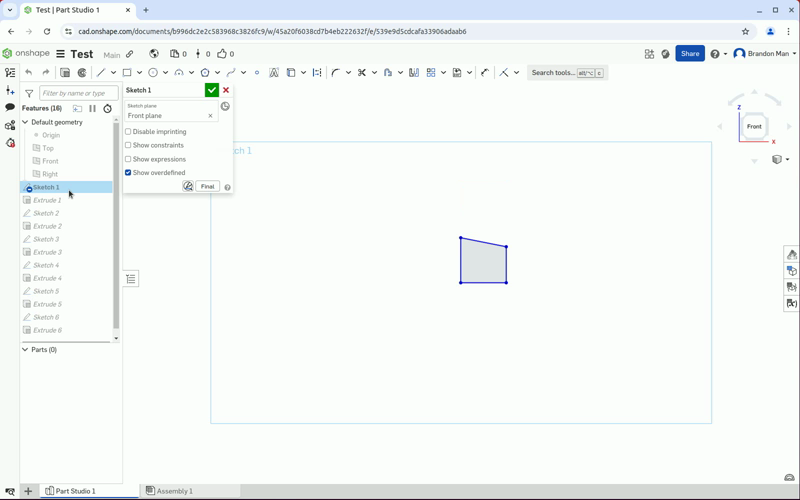
mouse_move(229, 92)
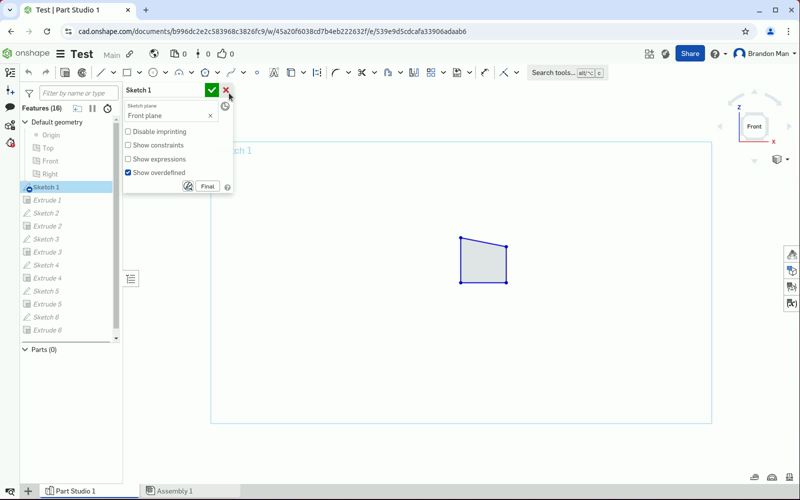
click(229, 92)
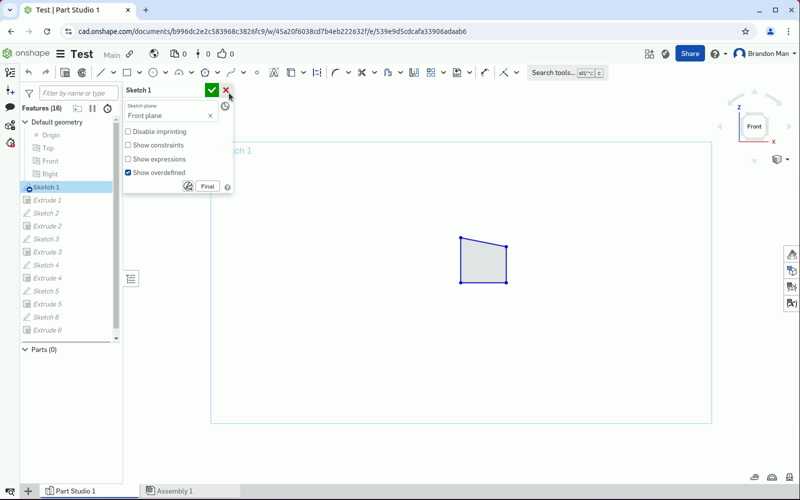
key(shift+s)
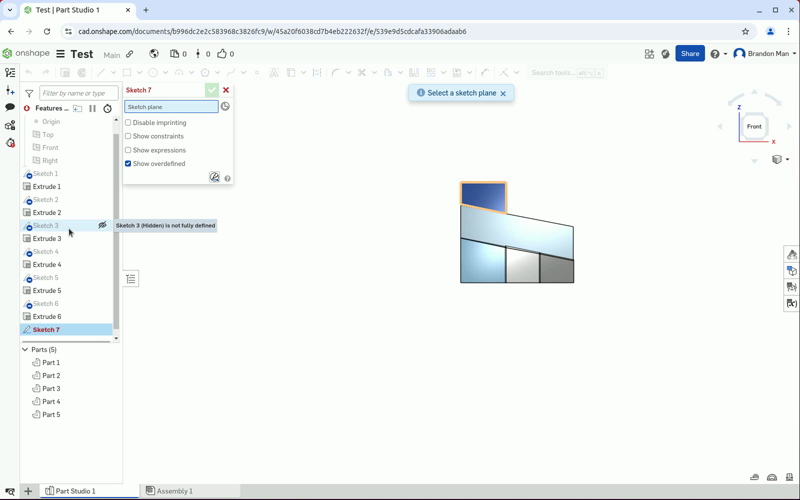
scroll(3)
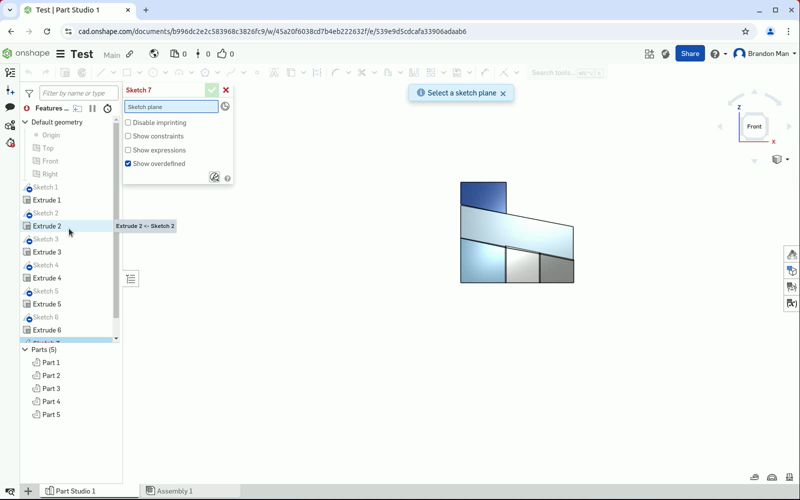
mouse_move(69, 163)
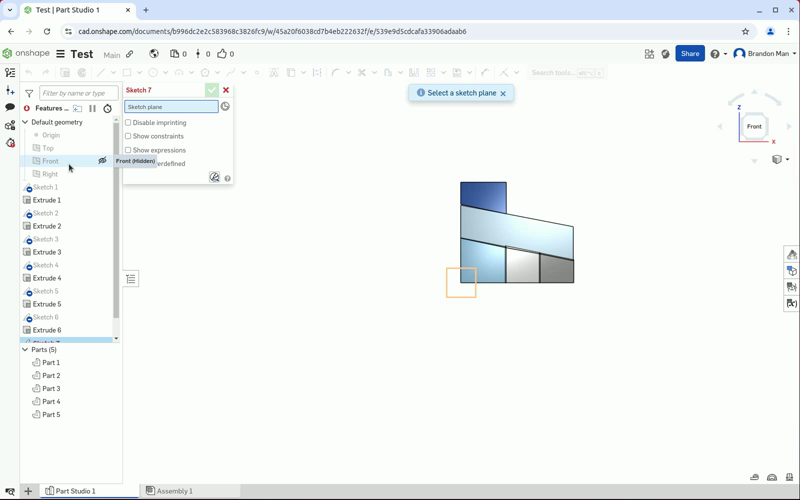
click(69, 163)
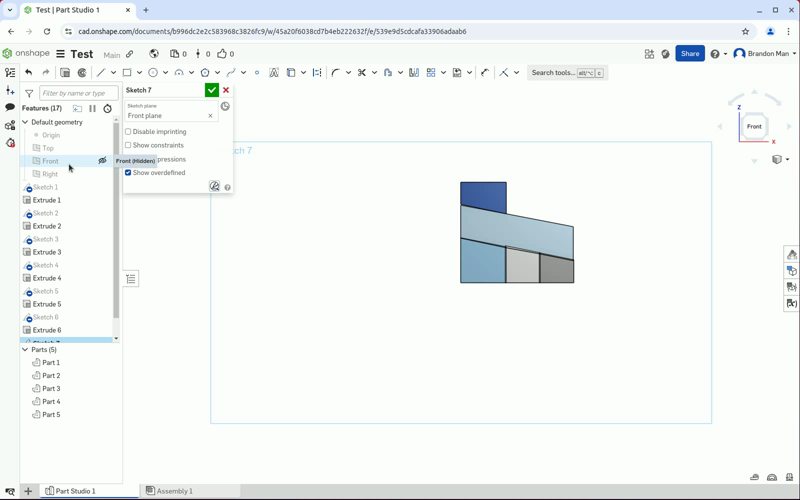
mouse_move(73, 352)
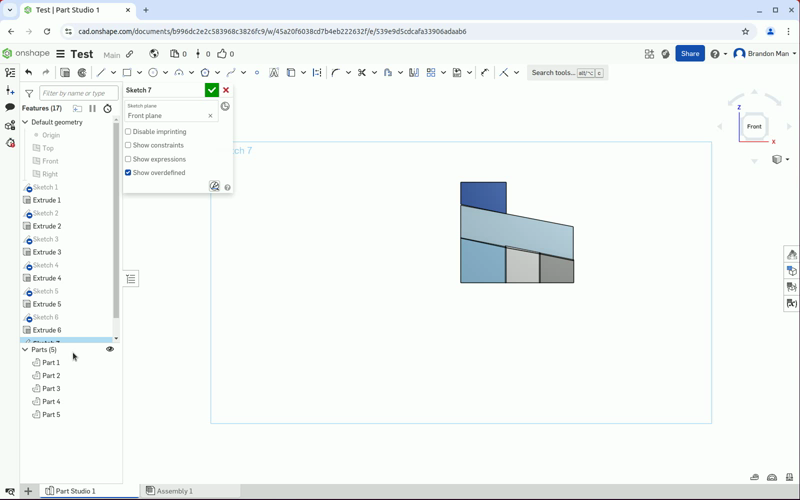
key(y)
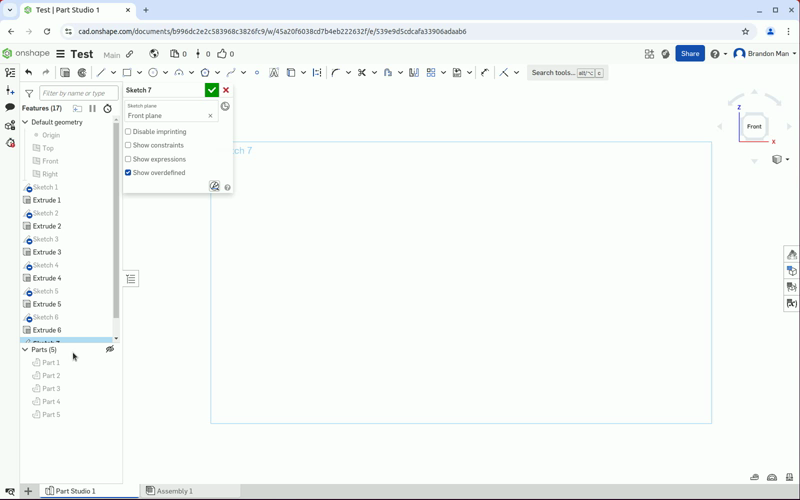
key(l)
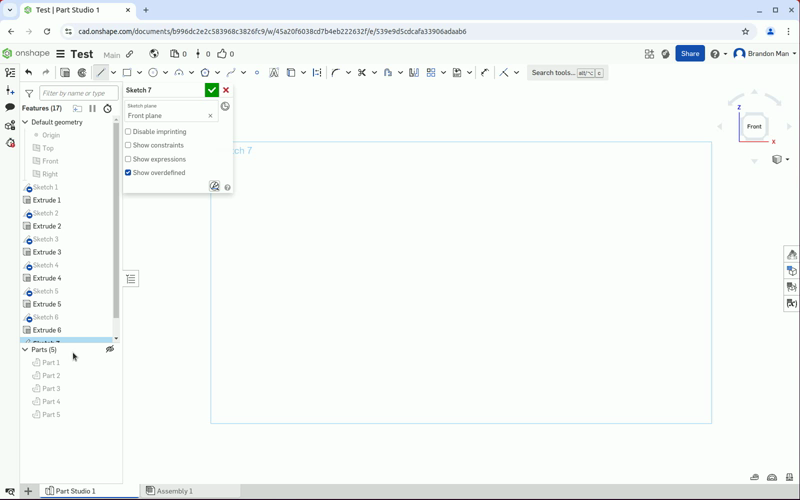
key_down(shift)
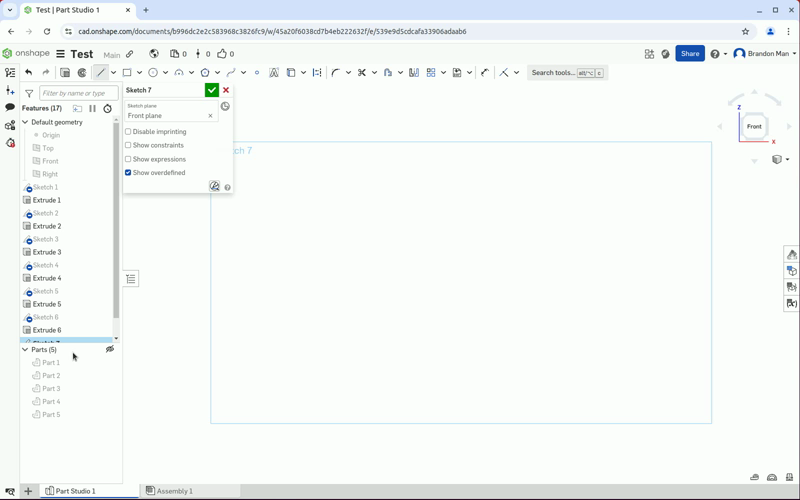
mouse_move(505, 282)
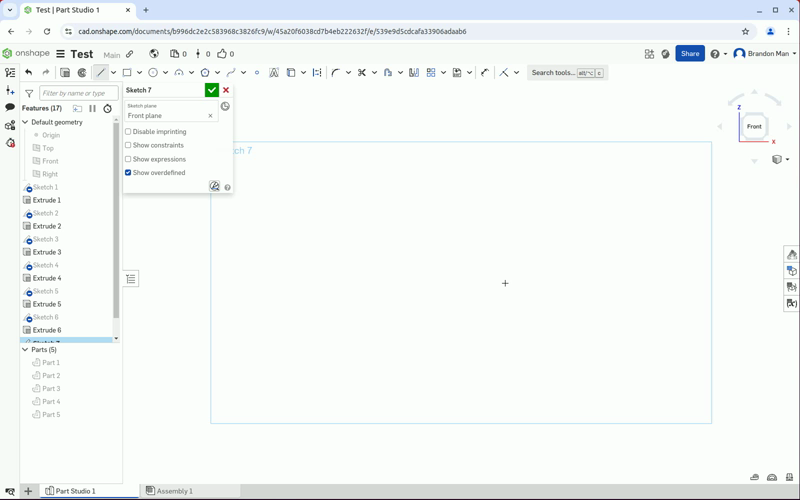
click(505, 282)
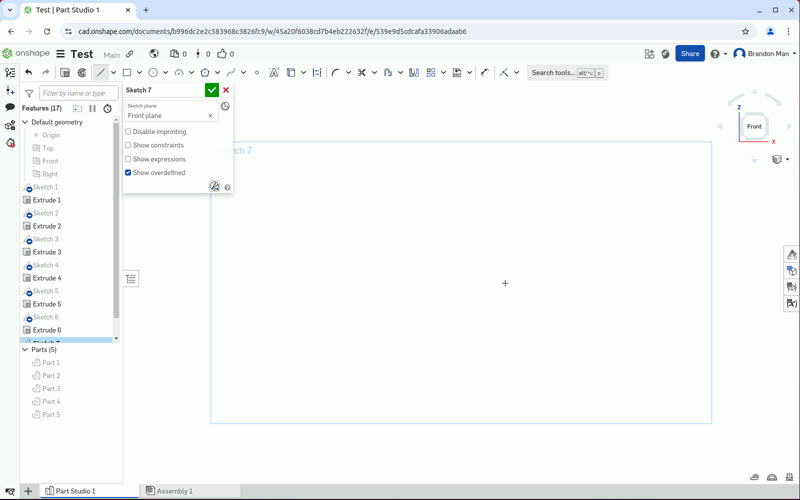
key_up(shift)
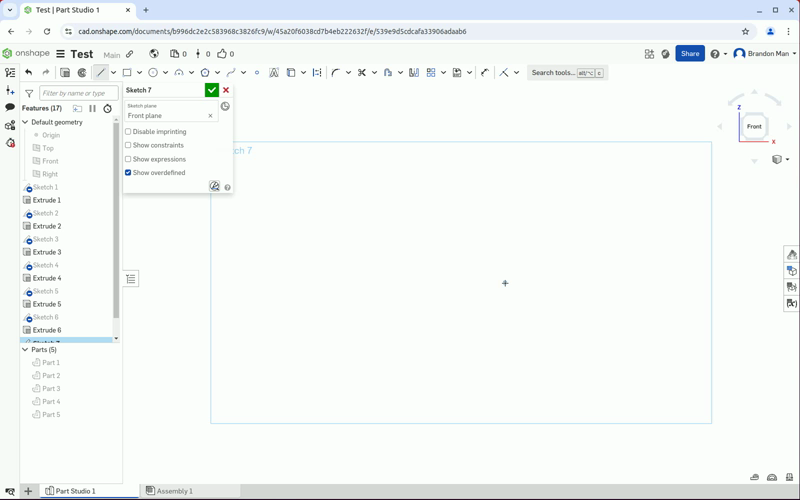
key_down(shift)
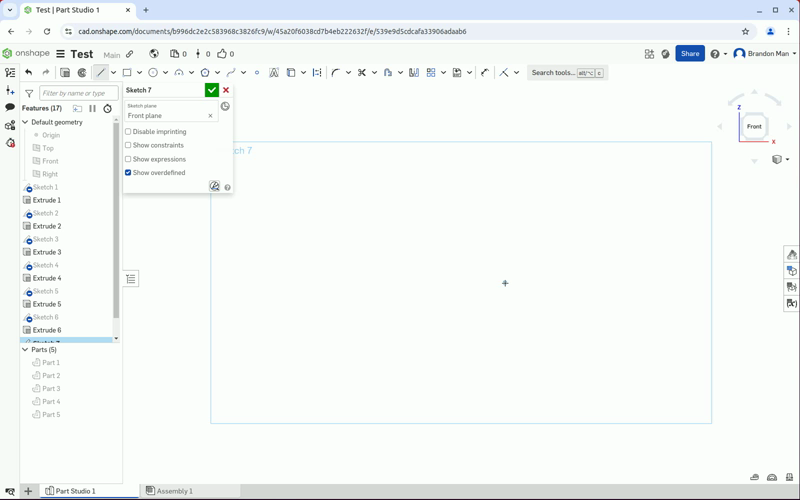
mouse_move(535, 282)
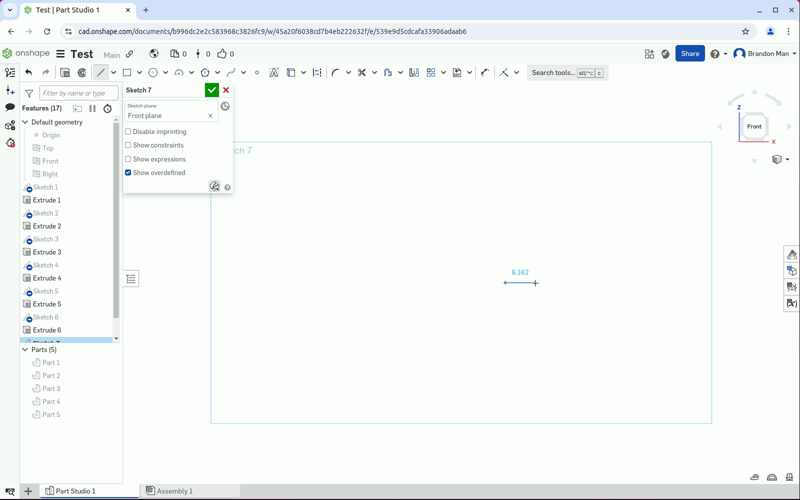
mouse_move(540, 282)
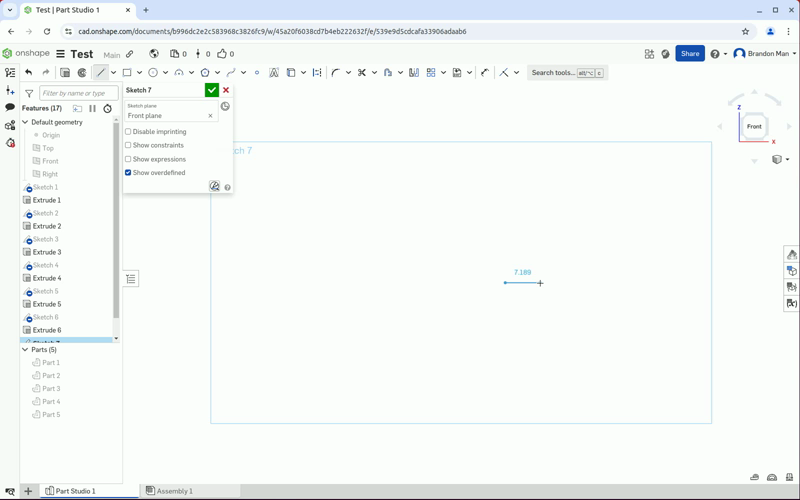
click(540, 282)
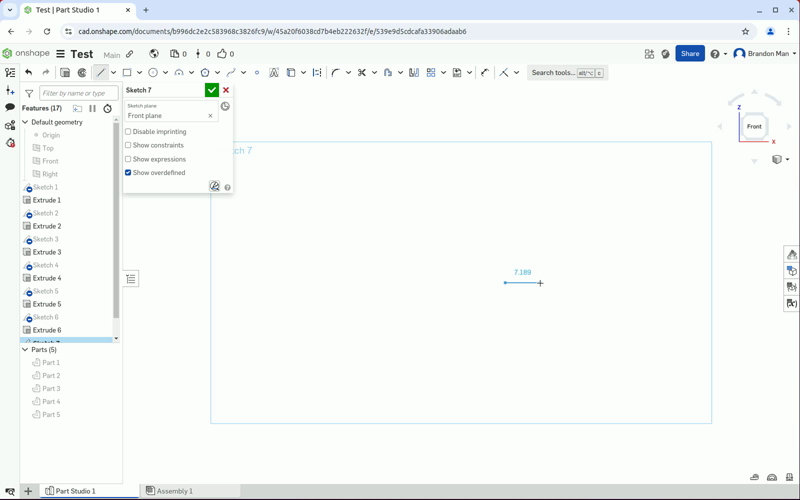
key_up(shift)
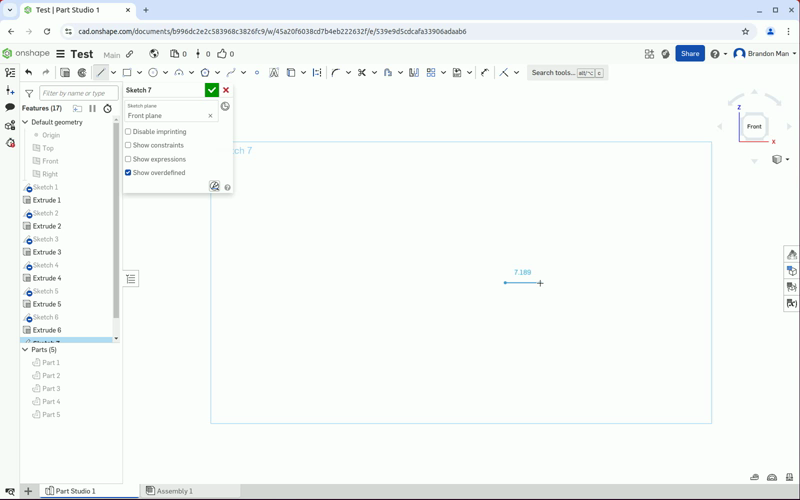
key_down(shift)
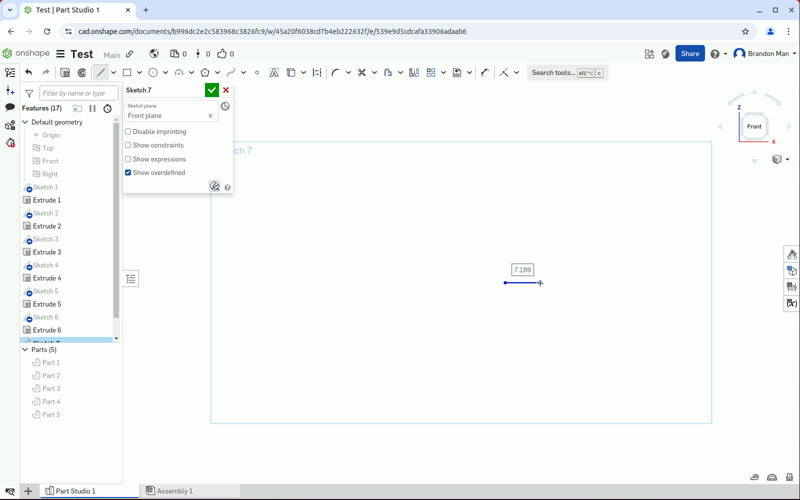
mouse_move(570, 282)
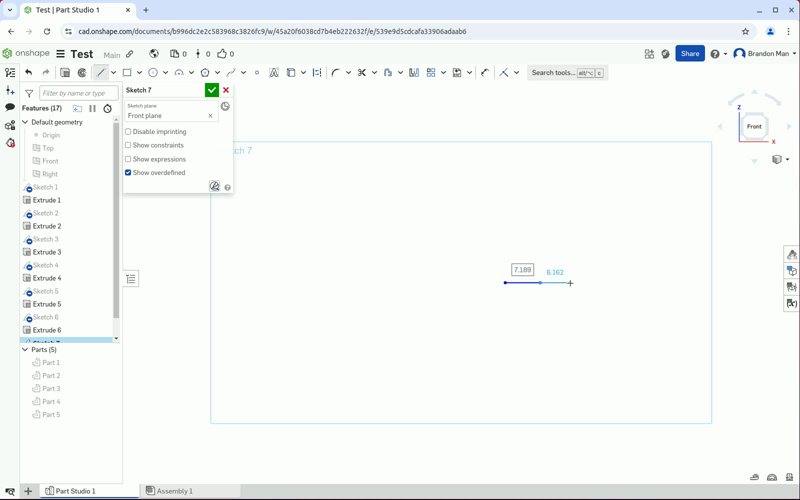
mouse_move(540, 252)
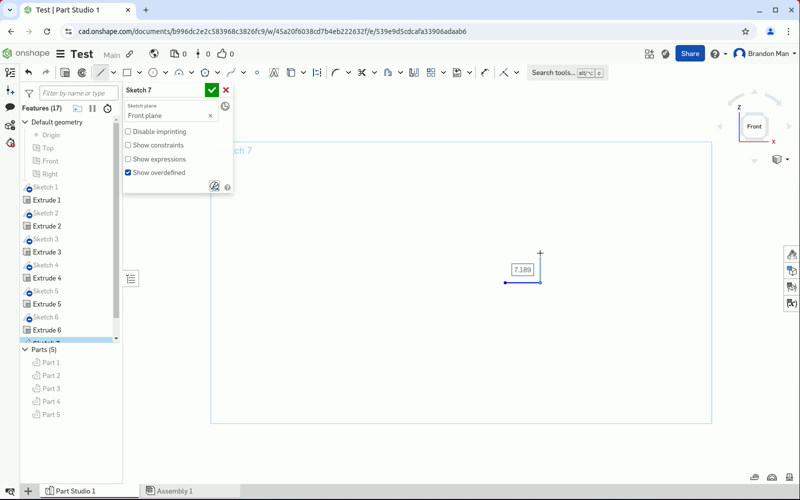
click(540, 252)
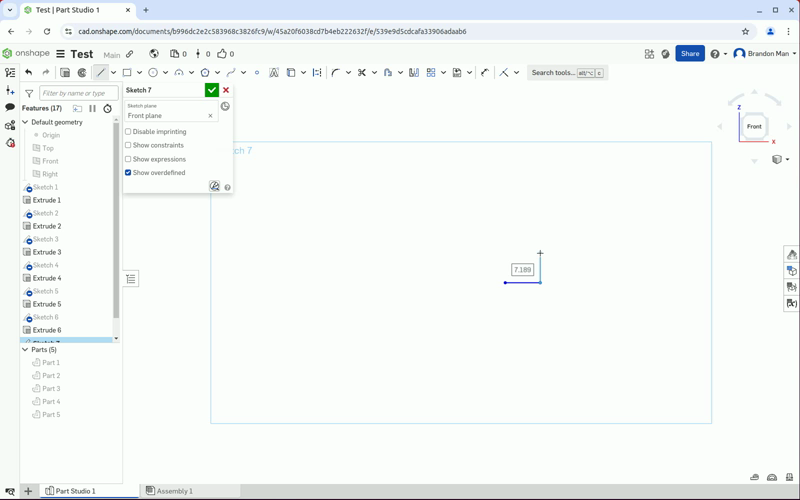
key_up(shift)
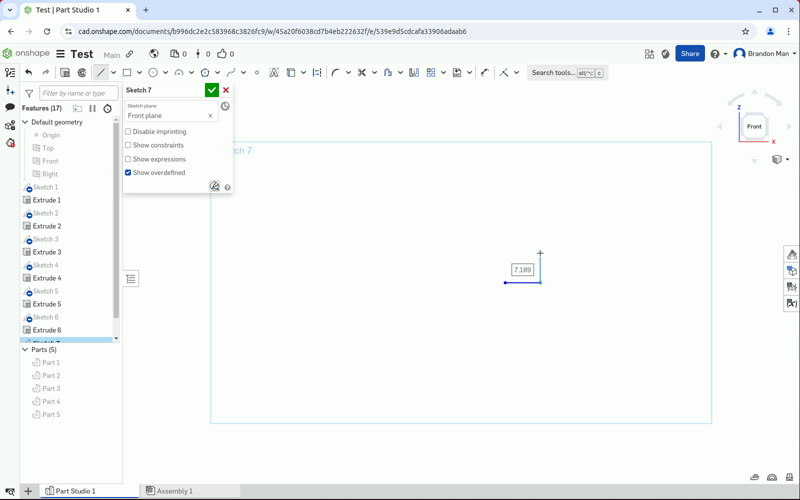
key_down(shift)
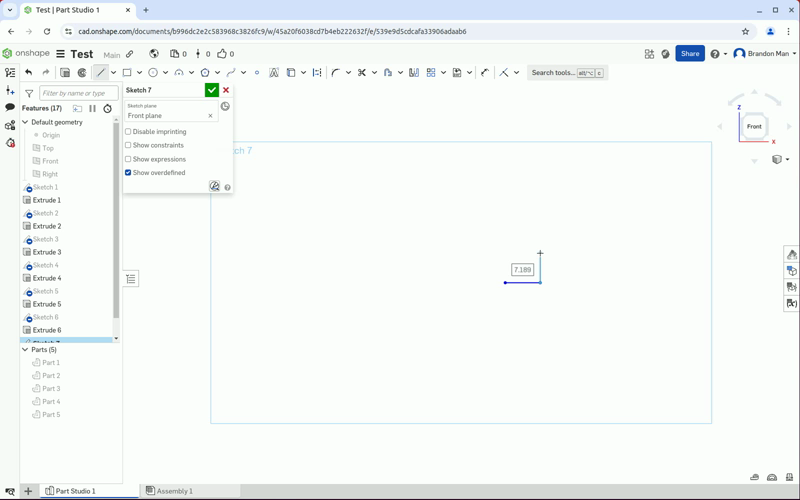
mouse_move(570, 252)
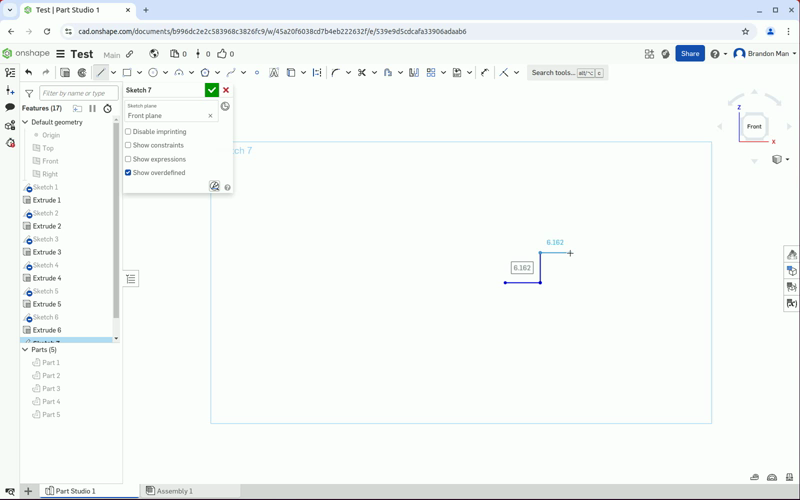
mouse_move(505, 245)
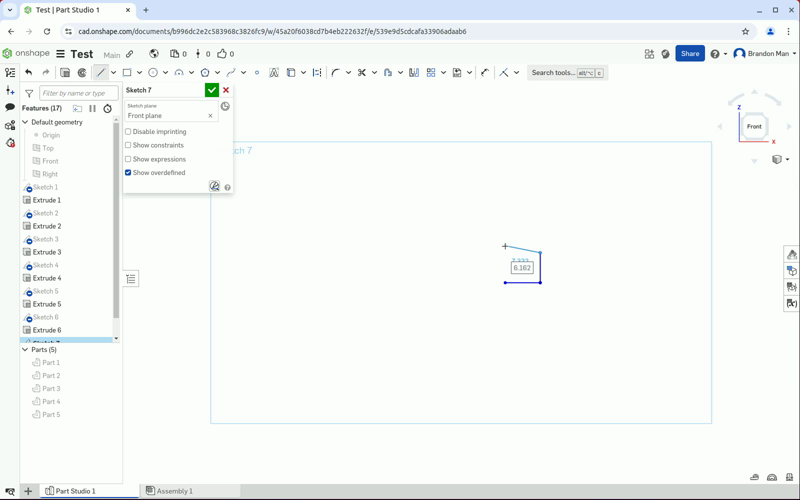
click(505, 245)
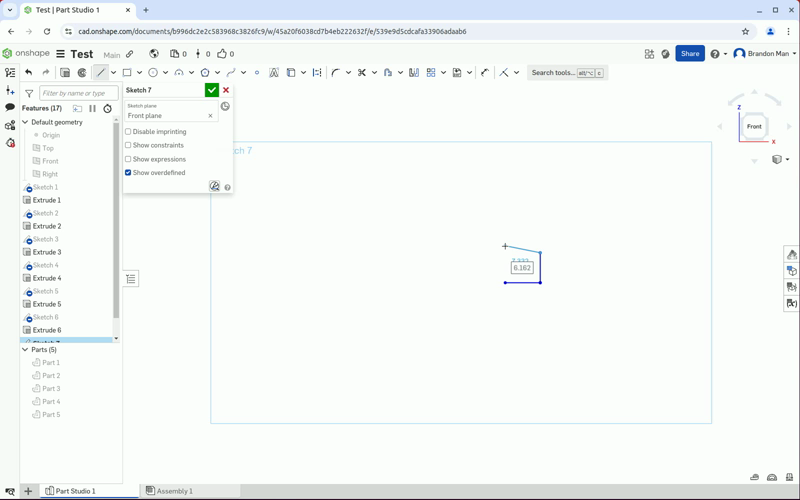
key_up(shift)
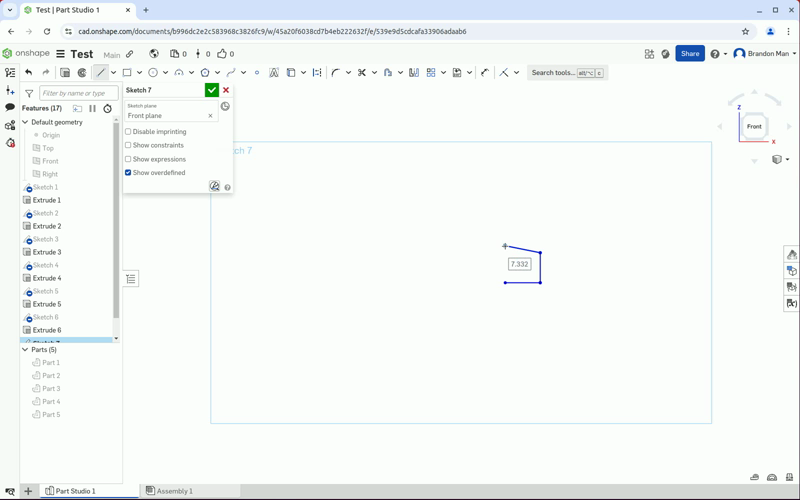
mouse_move(535, 245)
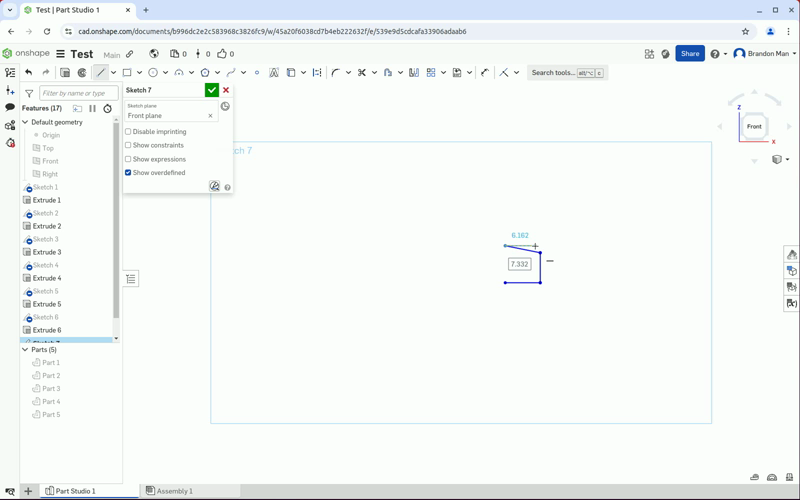
key_down(shift)
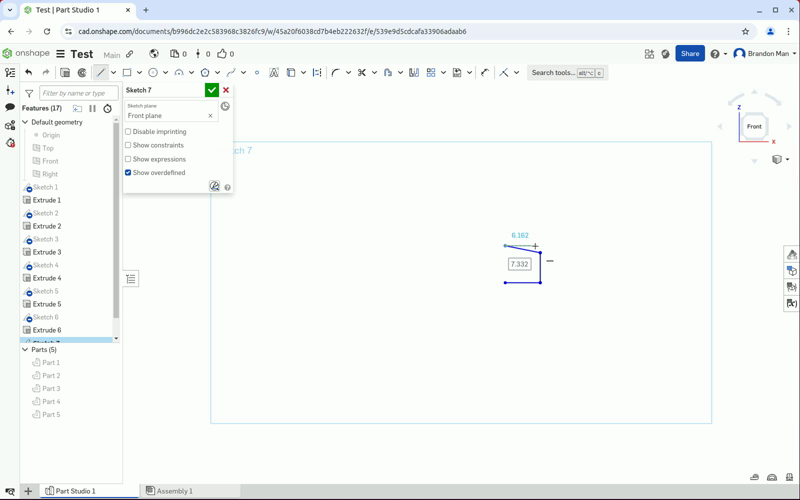
mouse_move(505, 282)
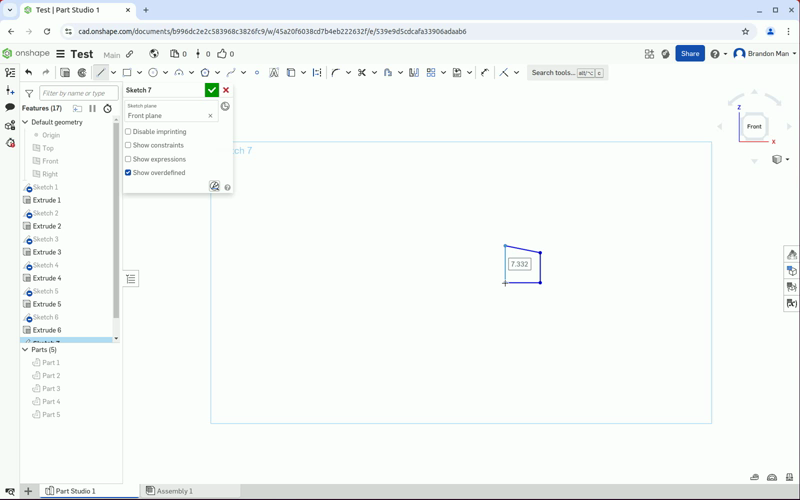
key_up(shift)
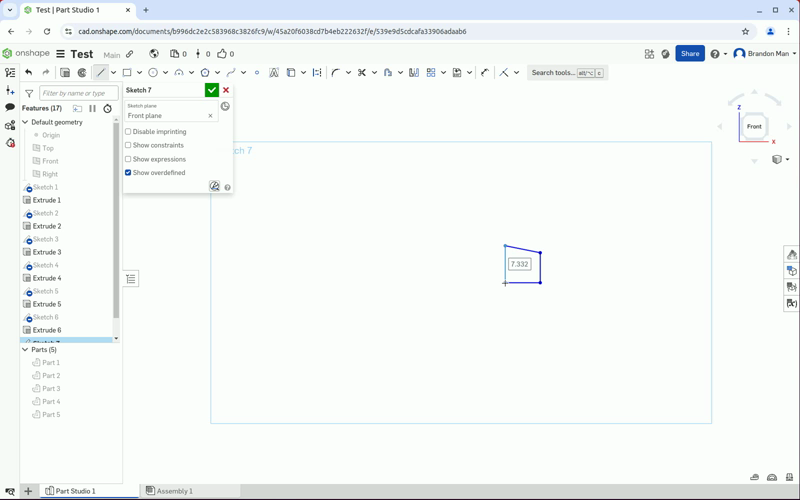
click(505, 282)
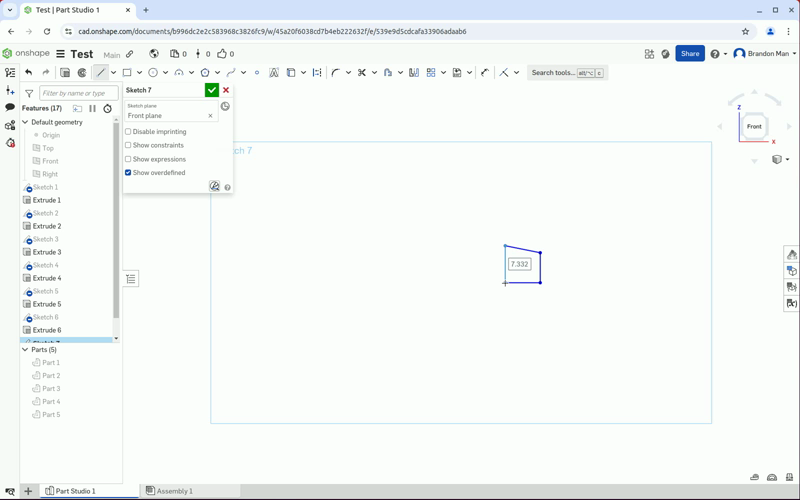
key(esc)
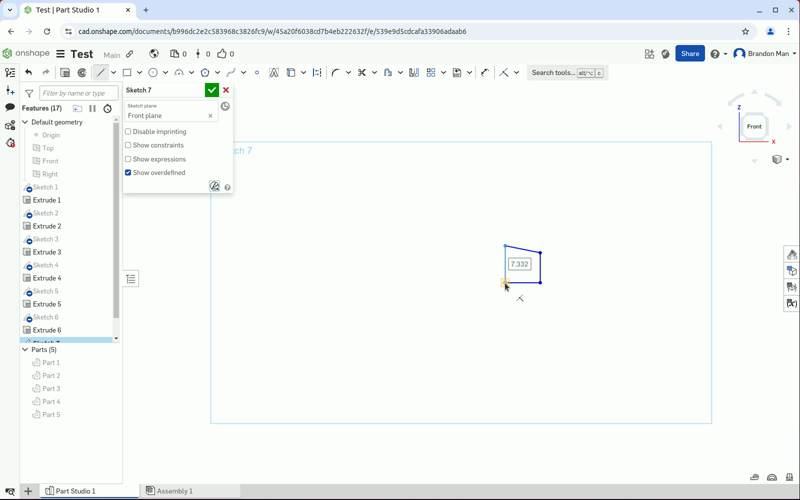
mouse_move(507, 273)
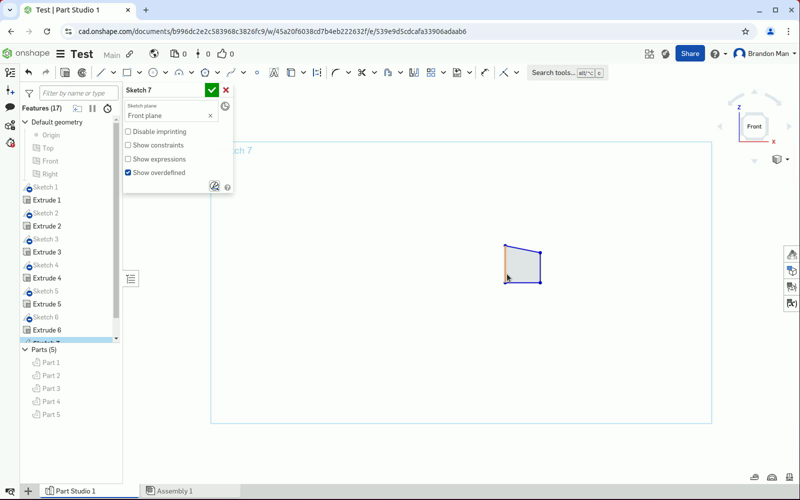
scroll(6)
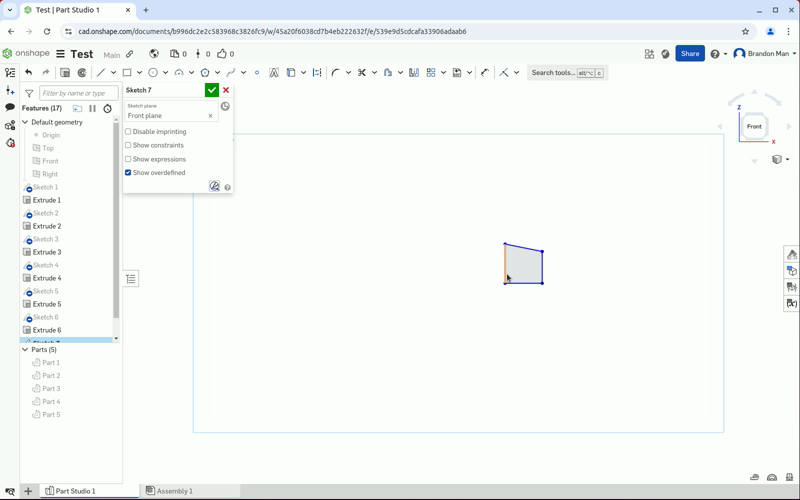
scroll(6)
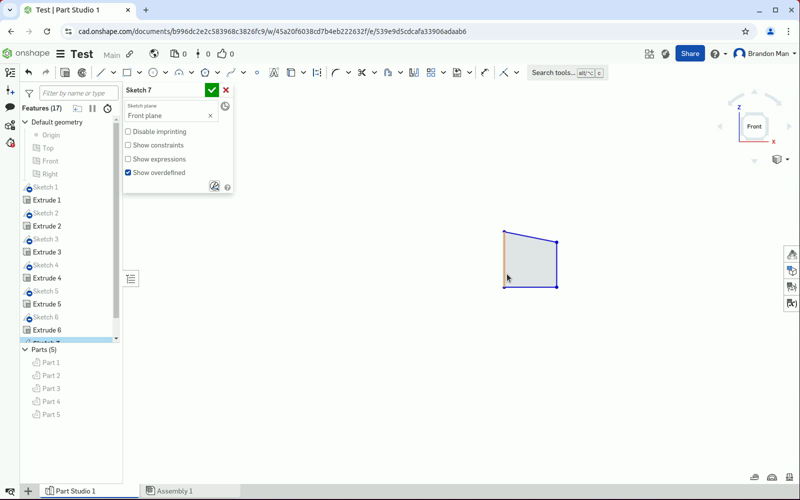
scroll(6)
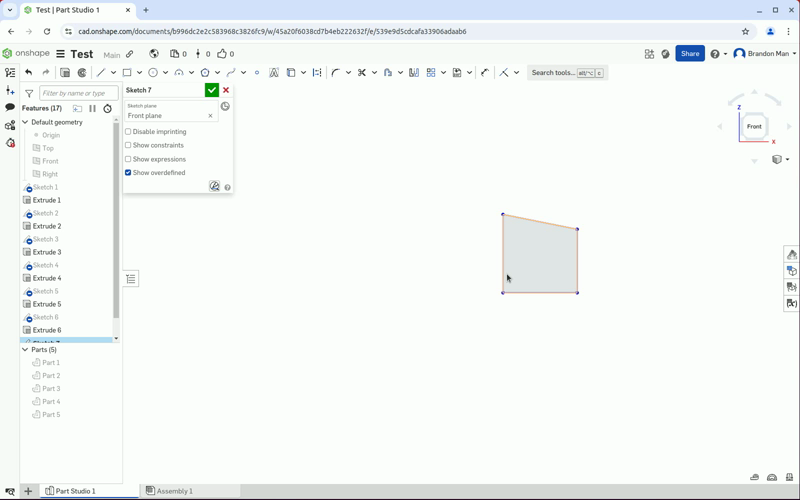
scroll(6)
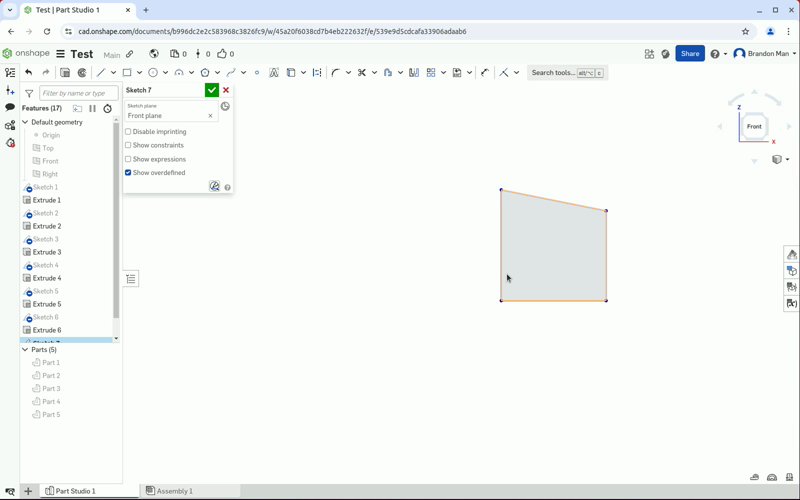
scroll(6)
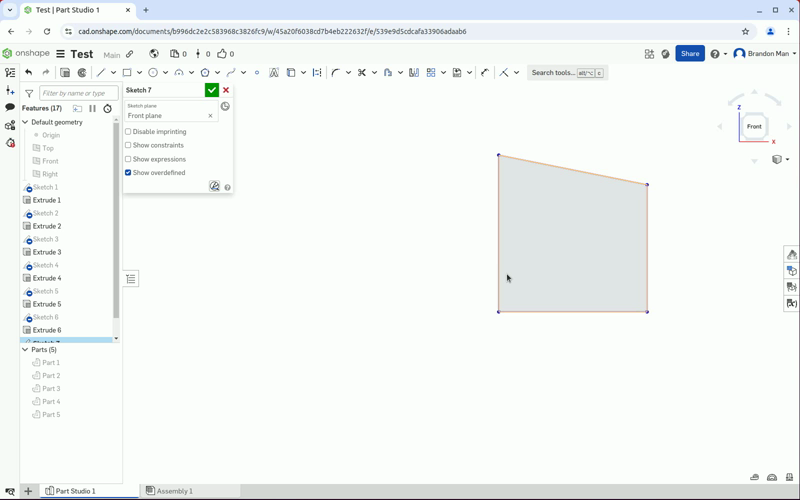
scroll(6)
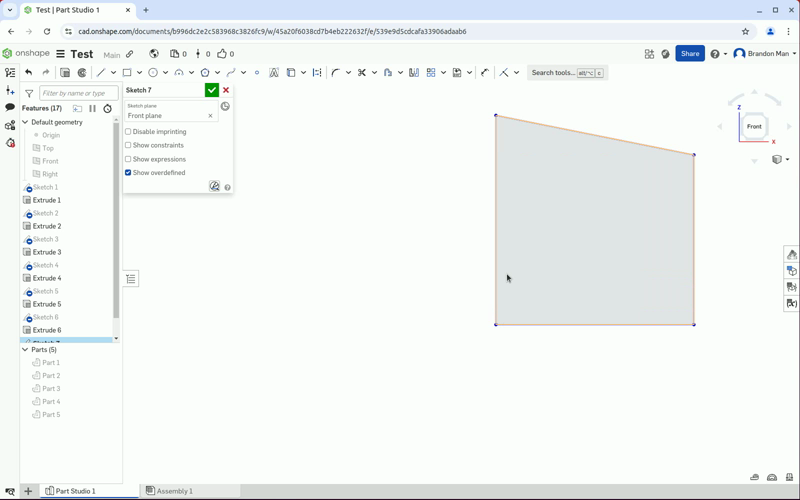
scroll(6)
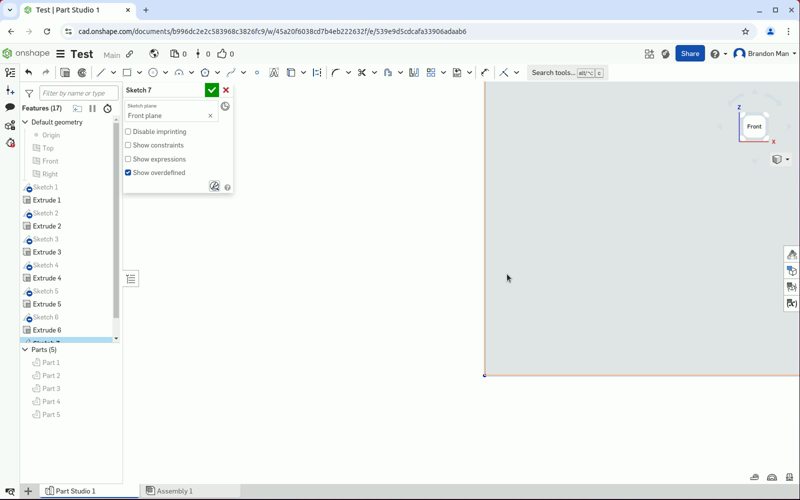
click(507, 273)
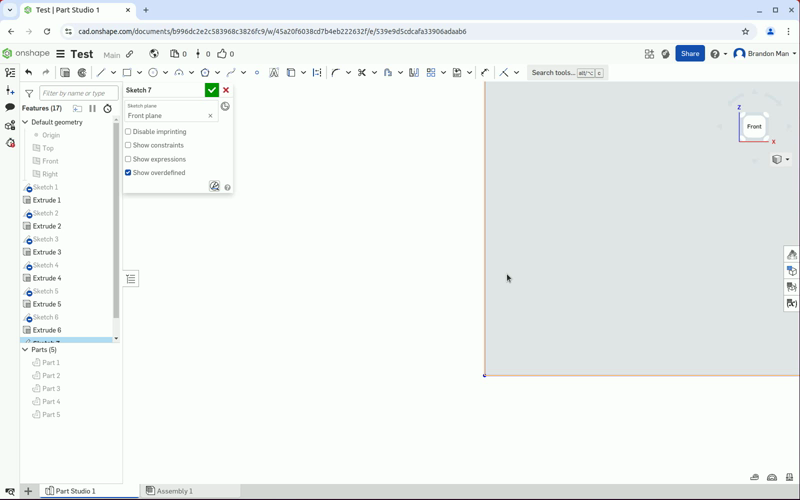
scroll(-6)
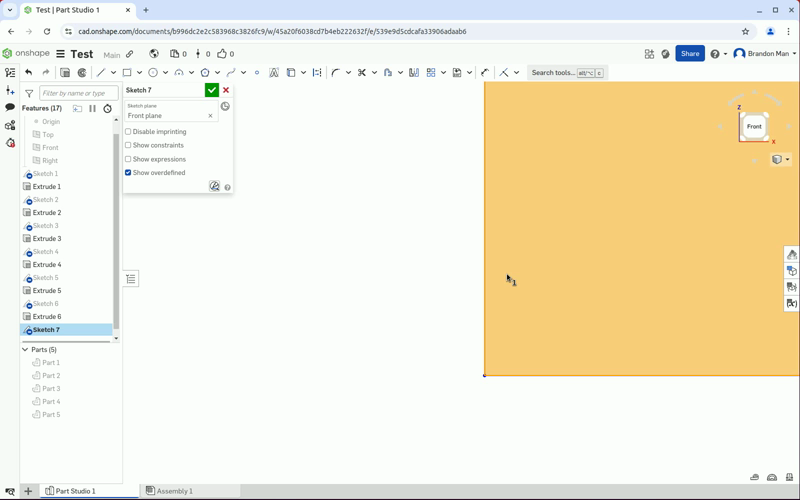
scroll(-6)
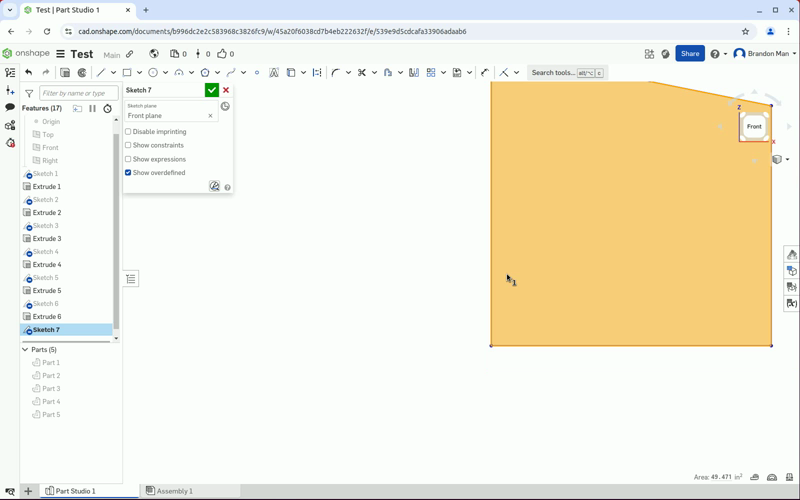
scroll(-6)
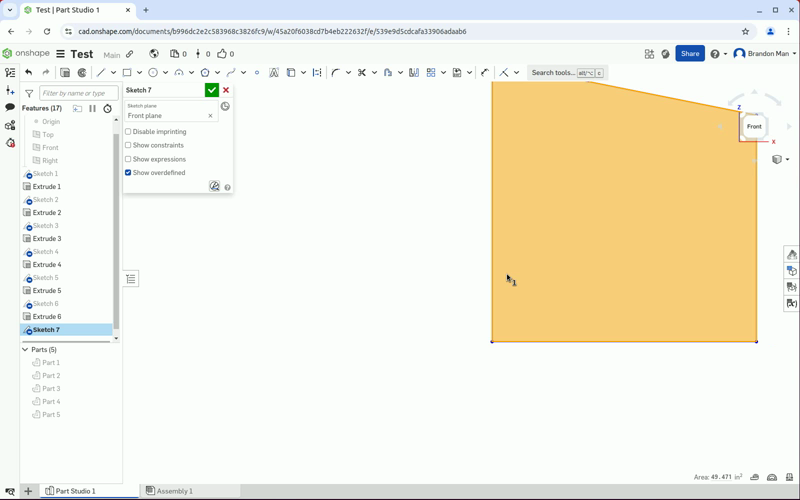
scroll(-6)
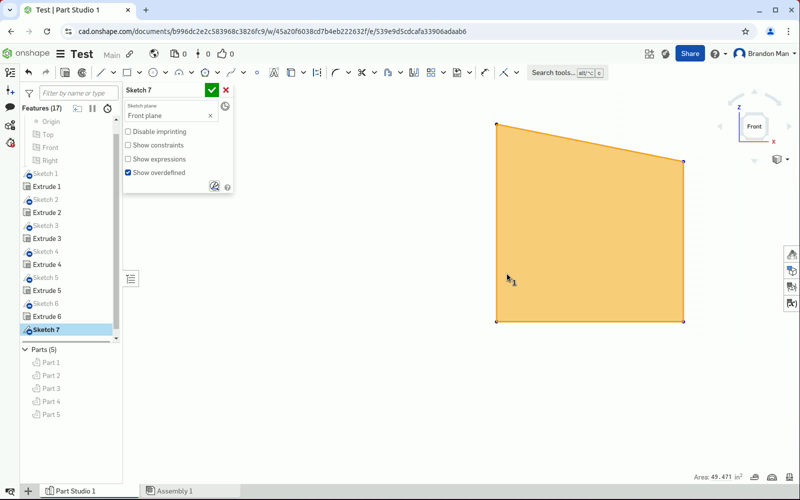
scroll(-6)
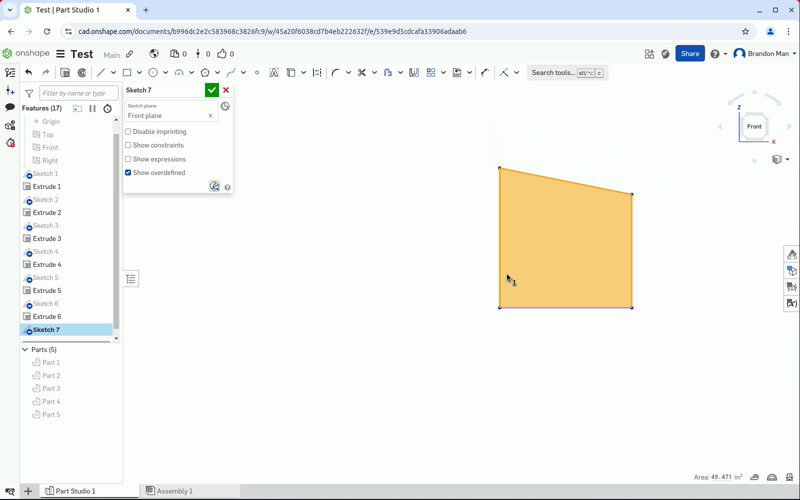
scroll(-6)
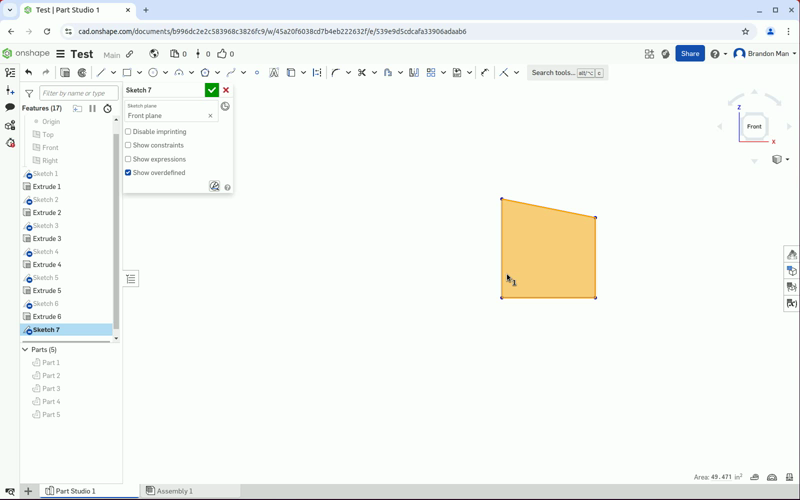
scroll(-6)
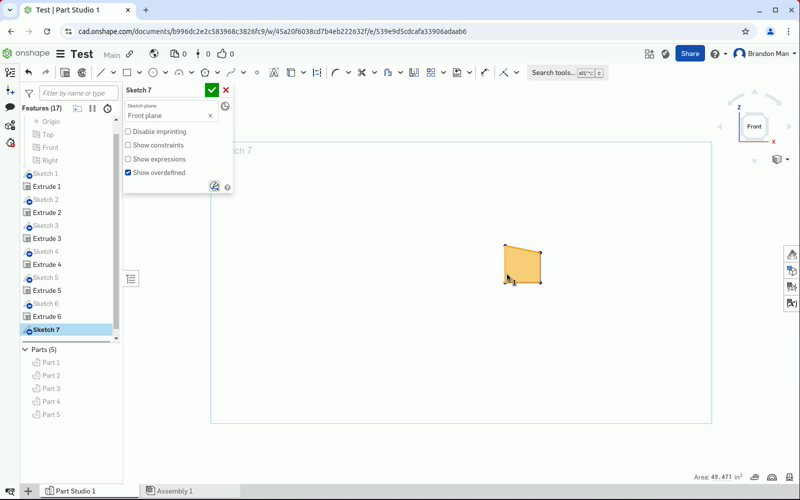
mouse_move(73, 352)
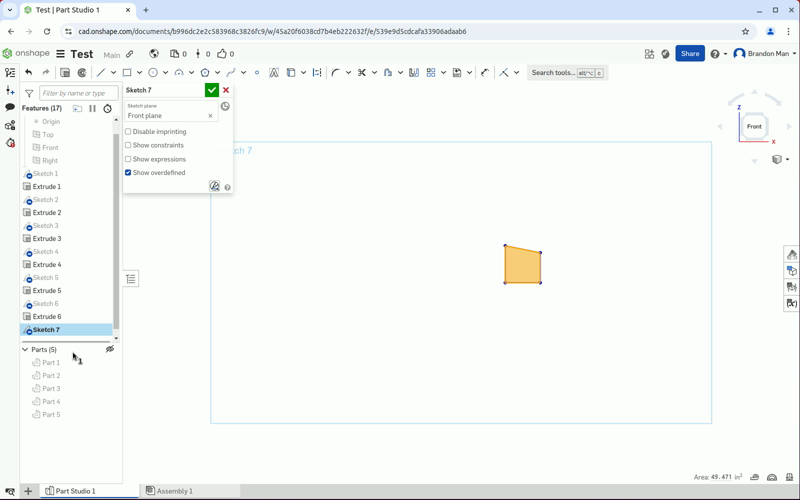
key(shift+y)
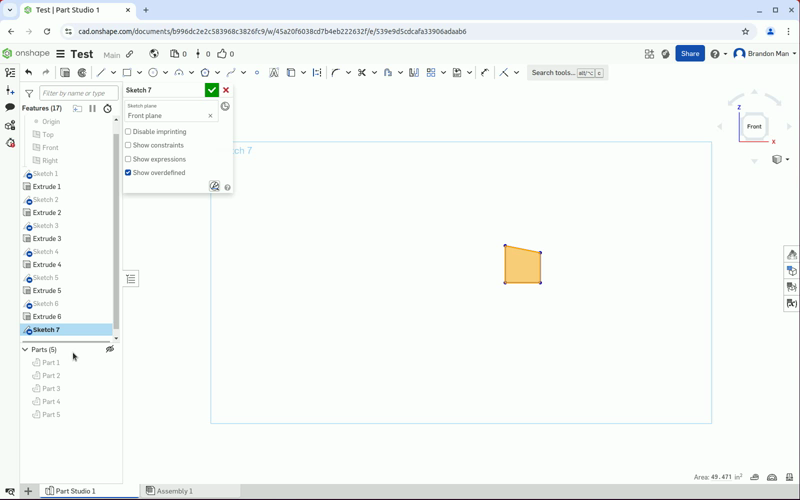
key(shift+e)
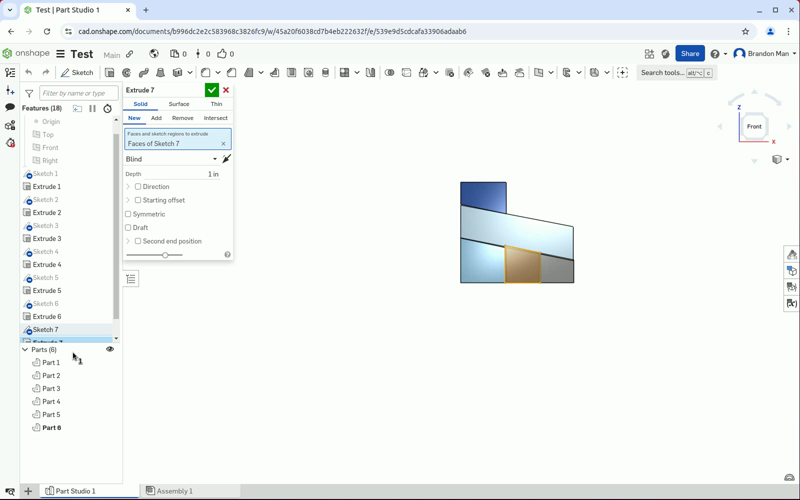
mouse_move(143, 106)
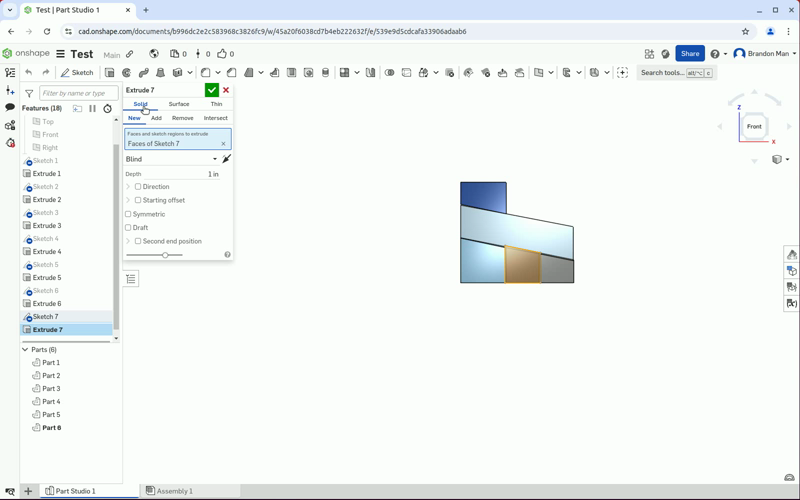
click(143, 106)
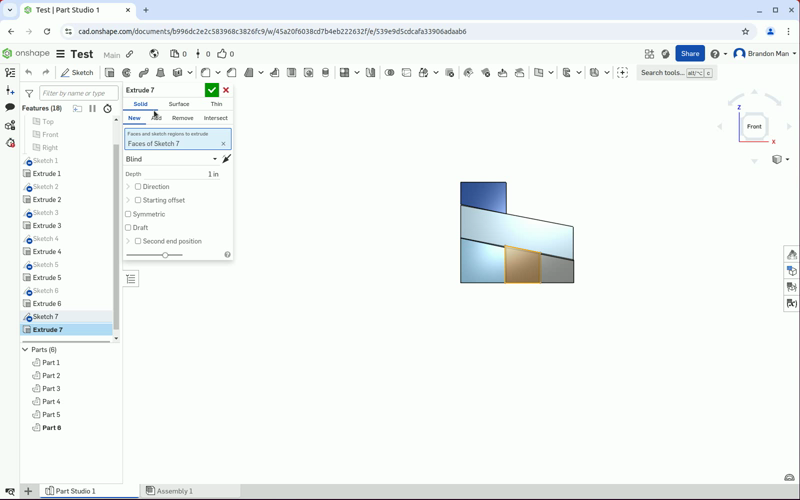
mouse_move(186, 120)
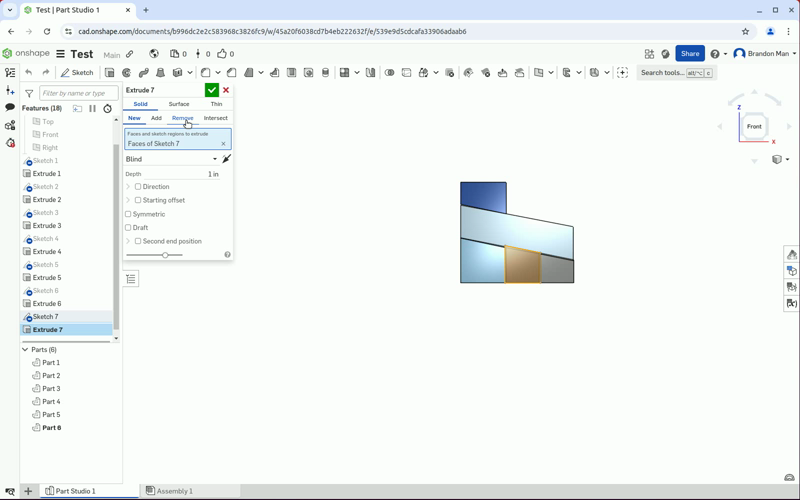
click(186, 120)
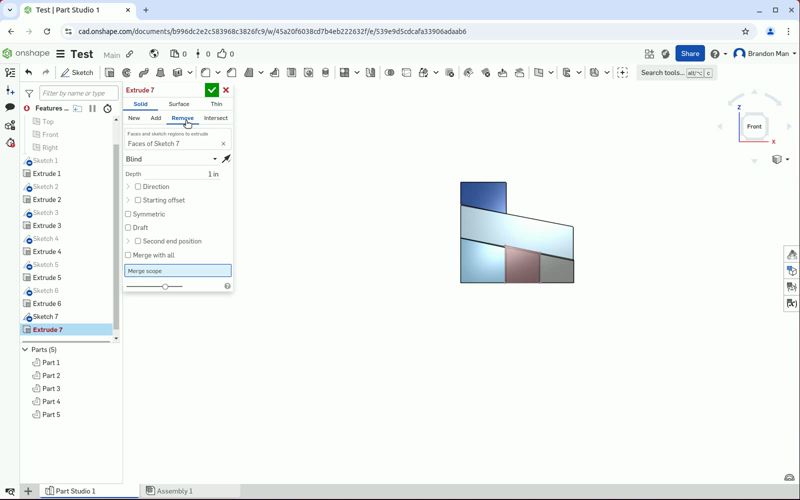
key(tab, 4)
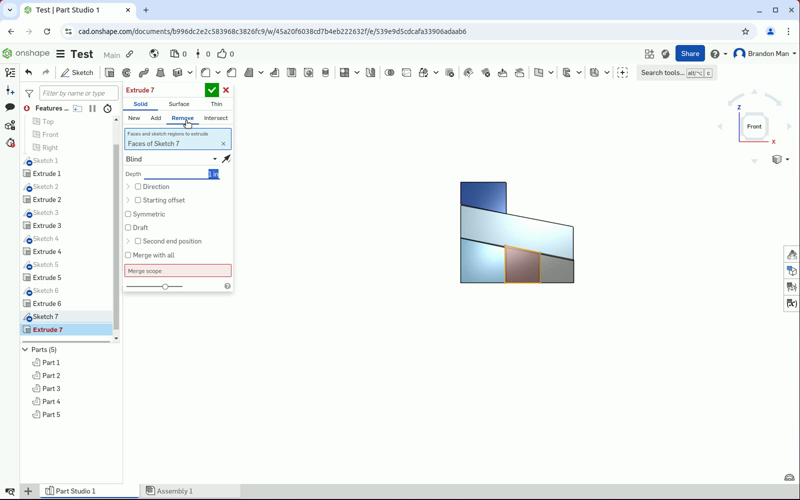
text(6.981)
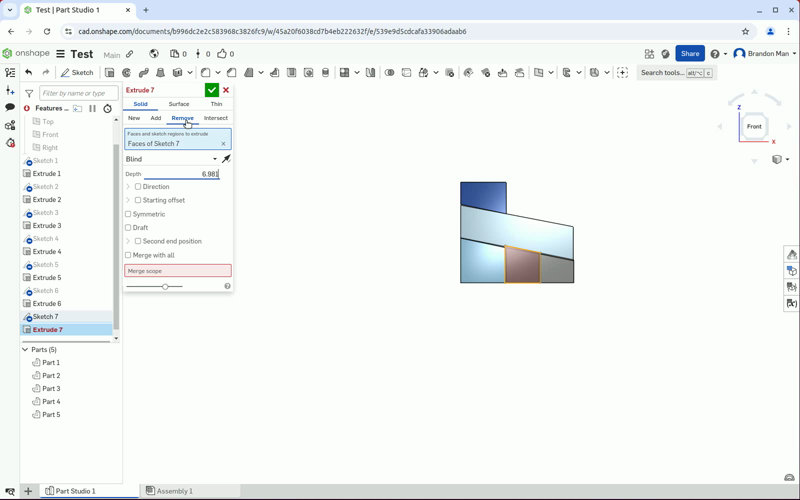
key(tab, 6)
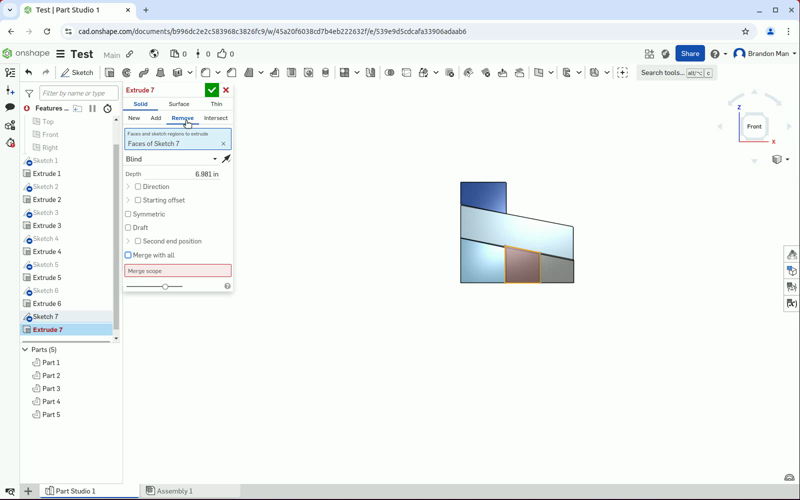
key(space)
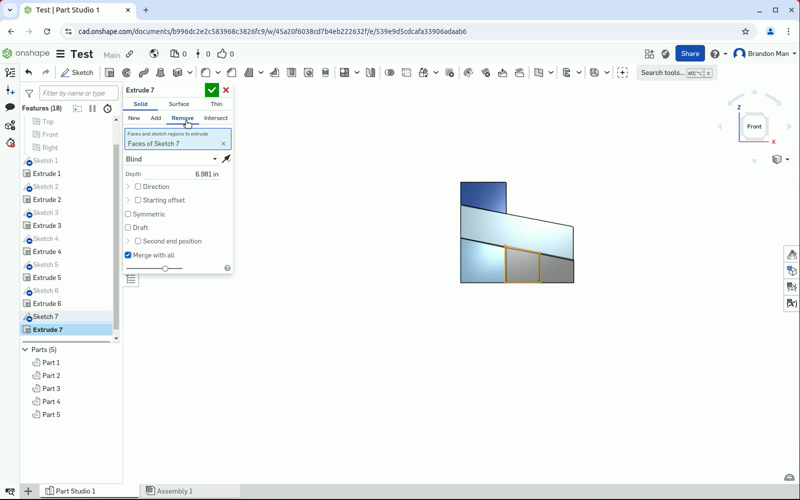
key(enter)
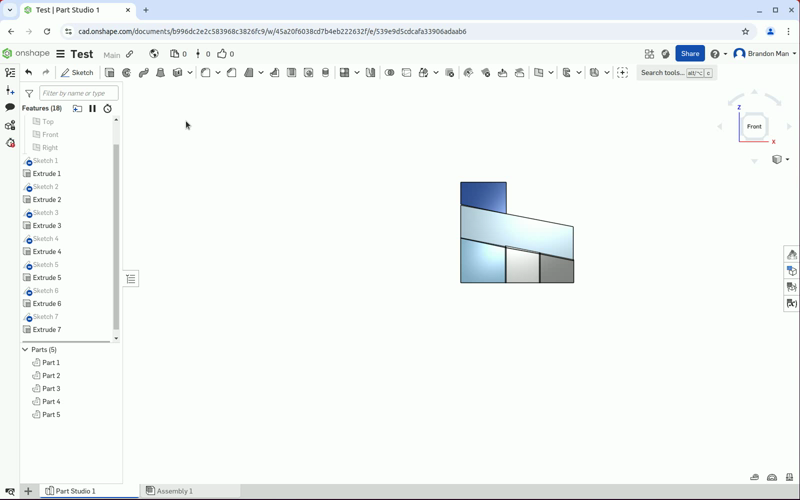
key(shift+h)
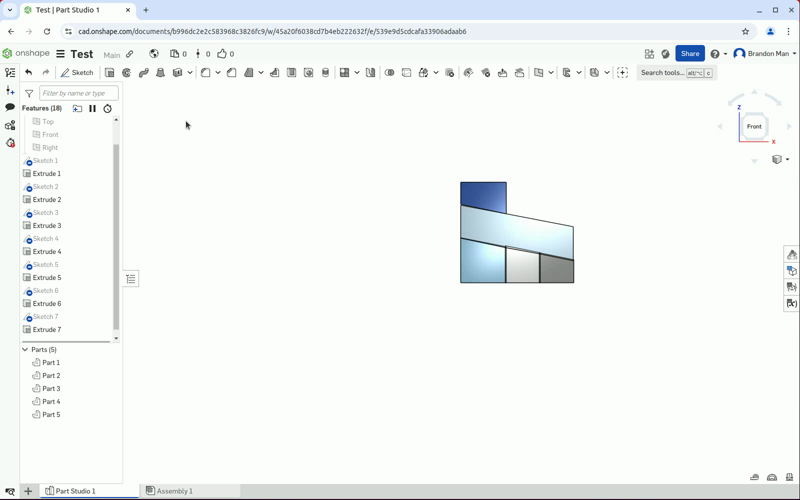
key(shift+h)
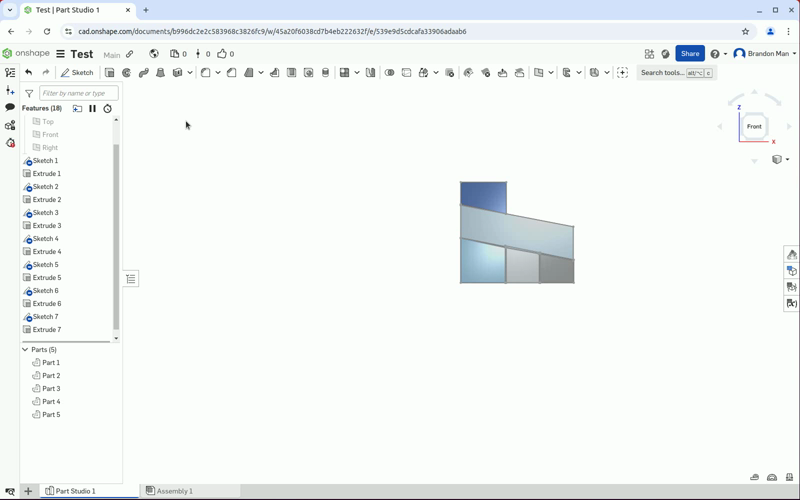
key(shift+7)
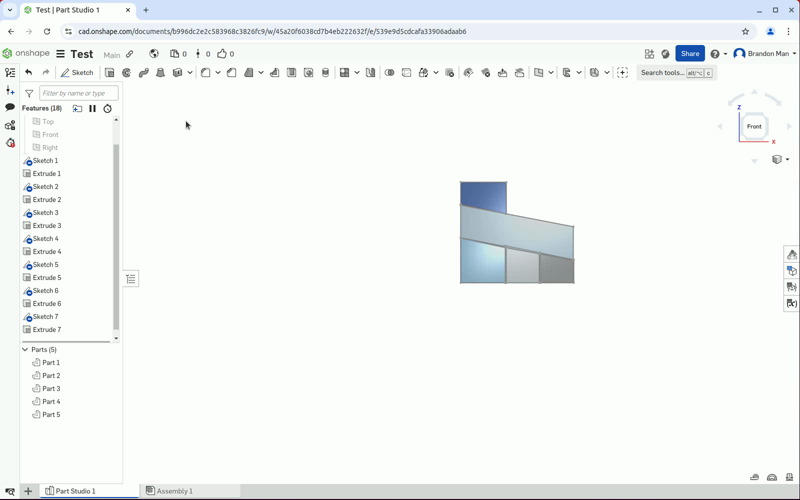
key(left, 2)
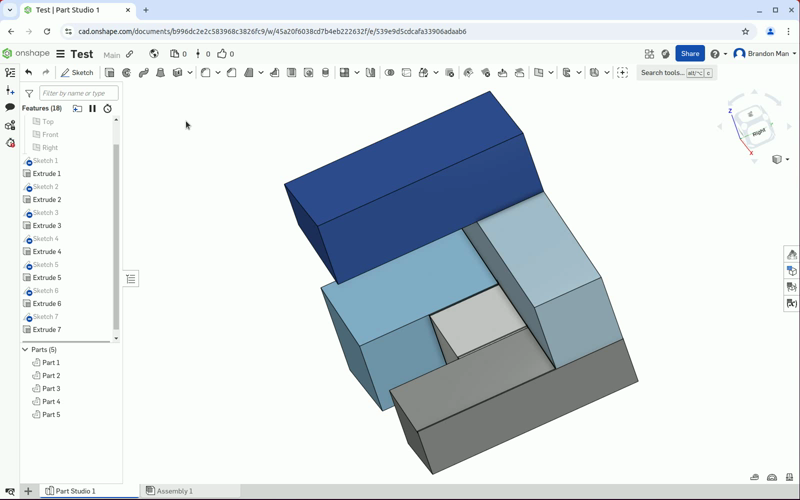
key(down, 2)
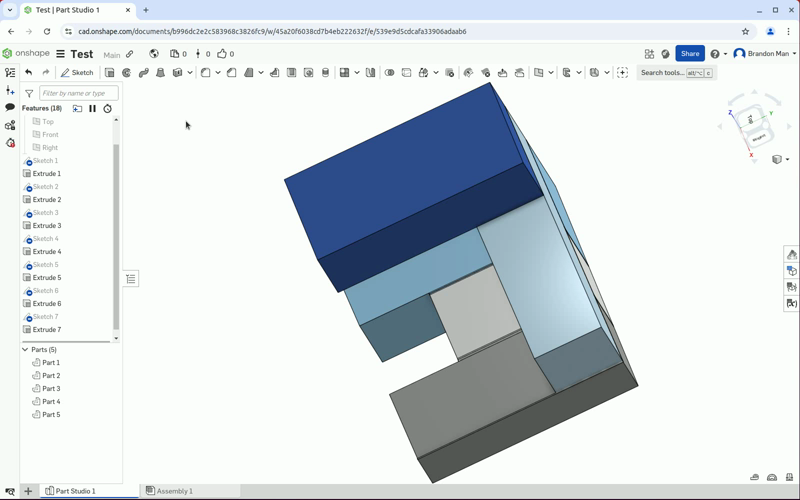
key(up, 2)
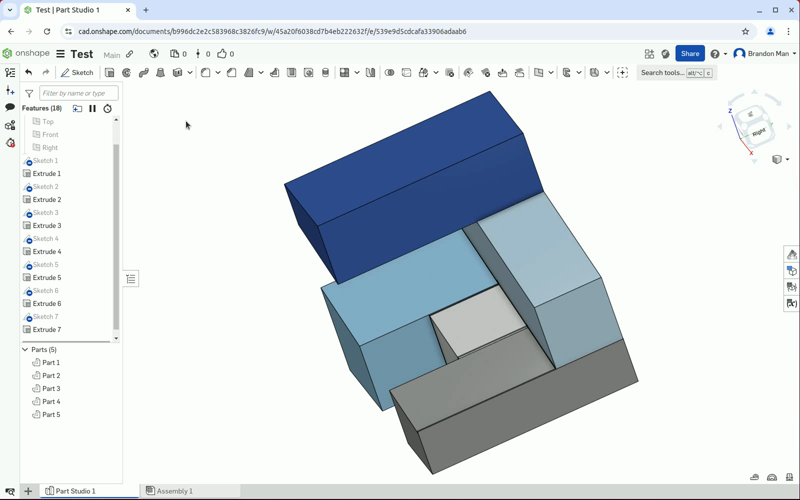
key(right, 2)
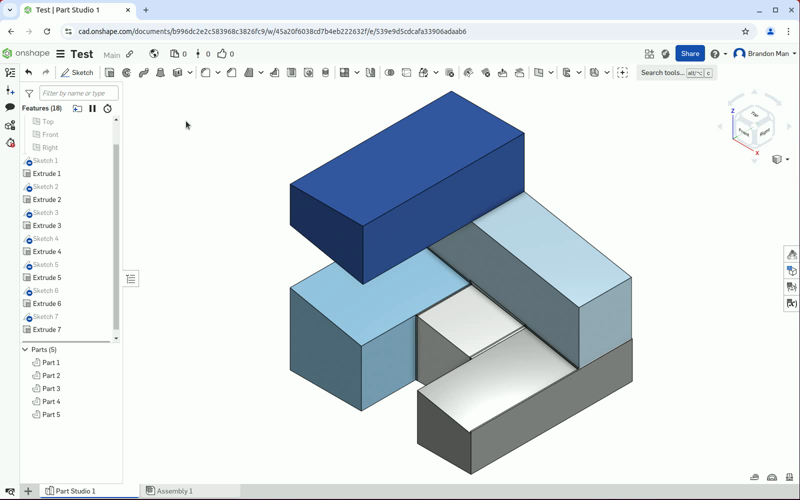
mouse_move(69, 163)
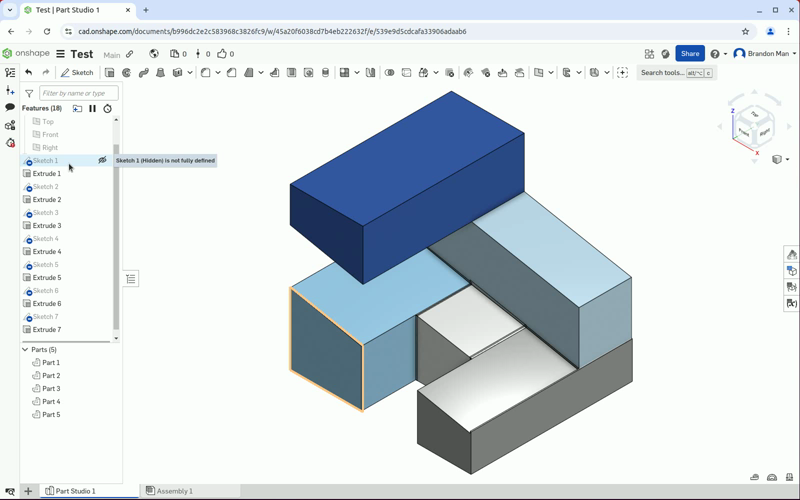
click(69, 163)